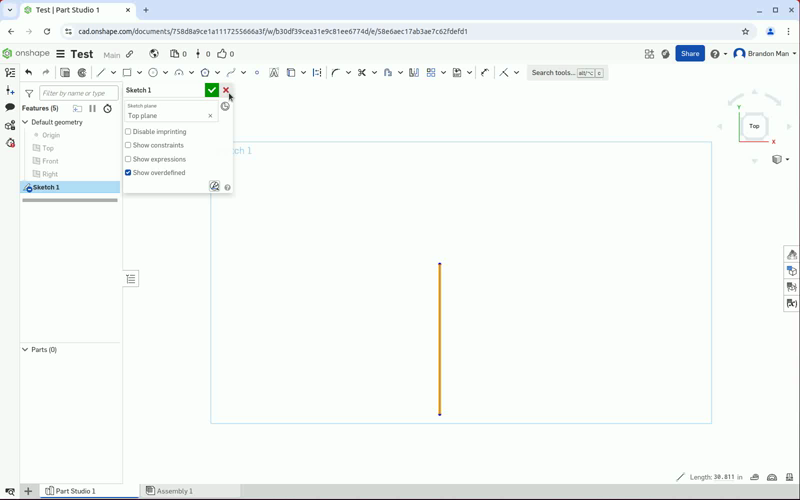
key(shift+h)
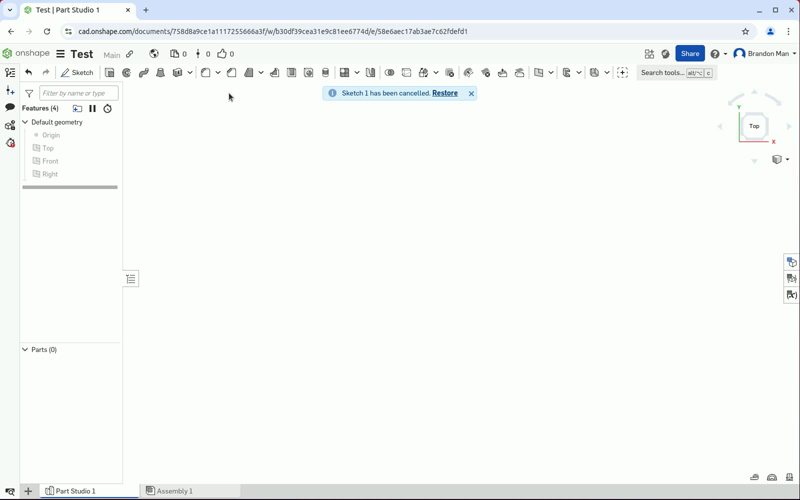
mouse_move(73, 352)
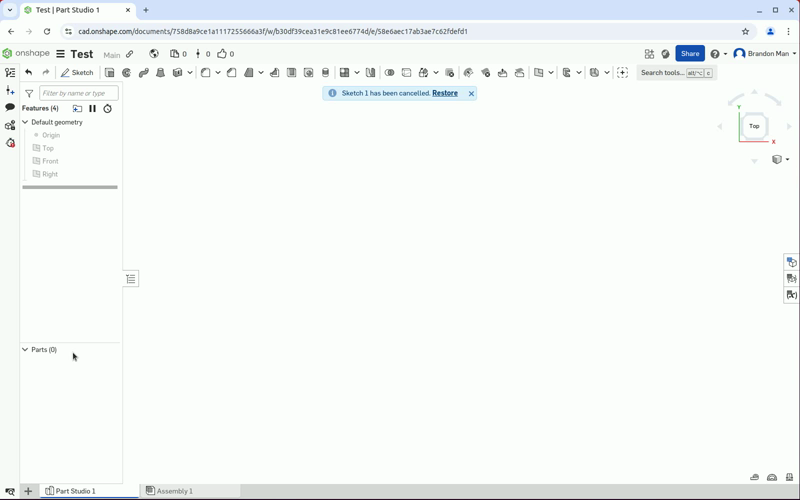
key(y)
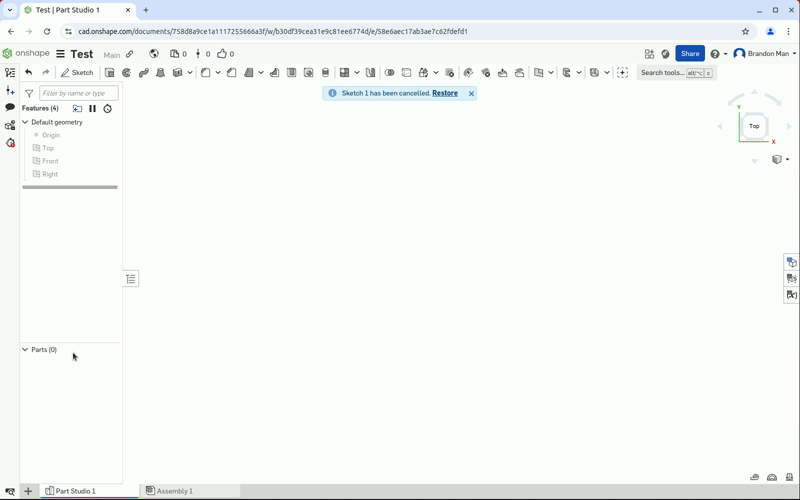
key(shift+p)
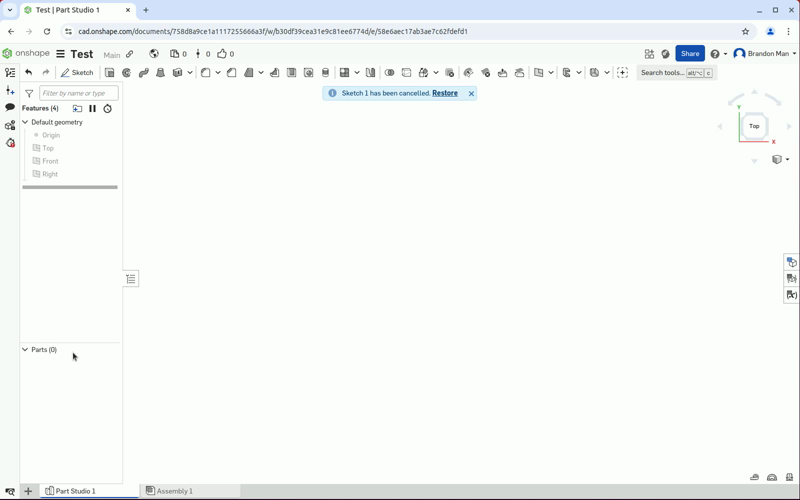
key(space)
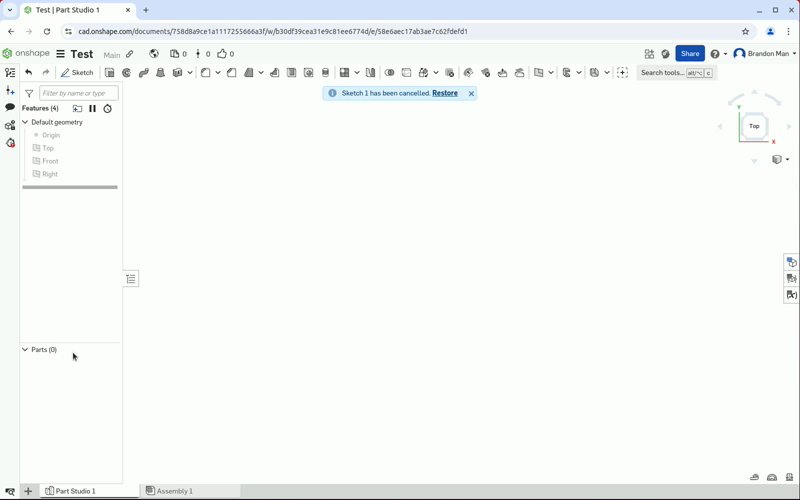
key_down(shift)
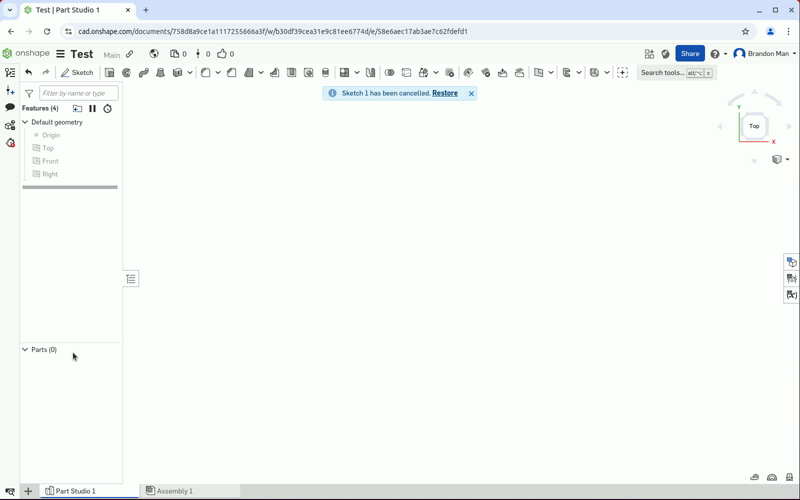
key(up)
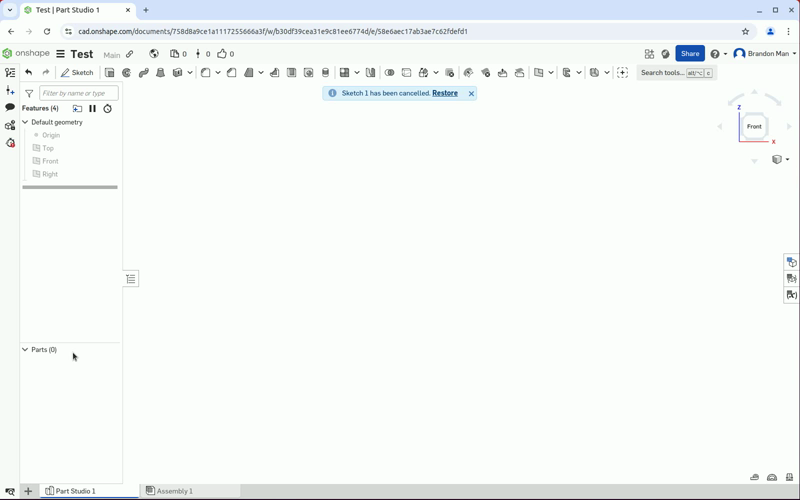
key_up(shift)
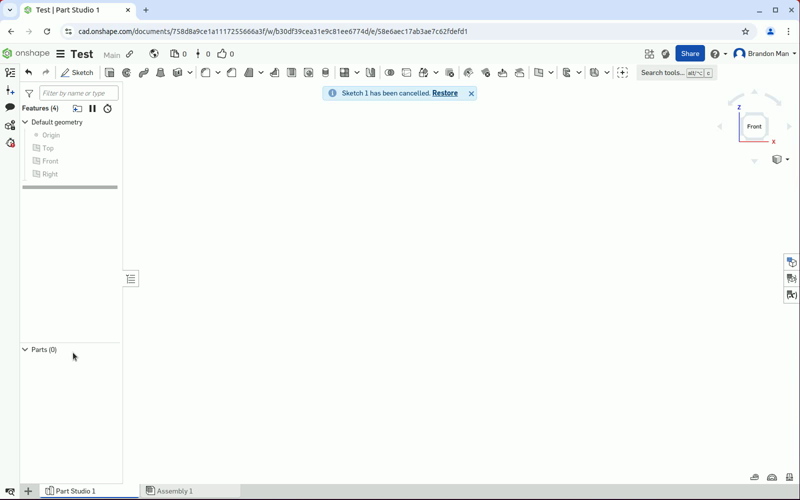
key(space)
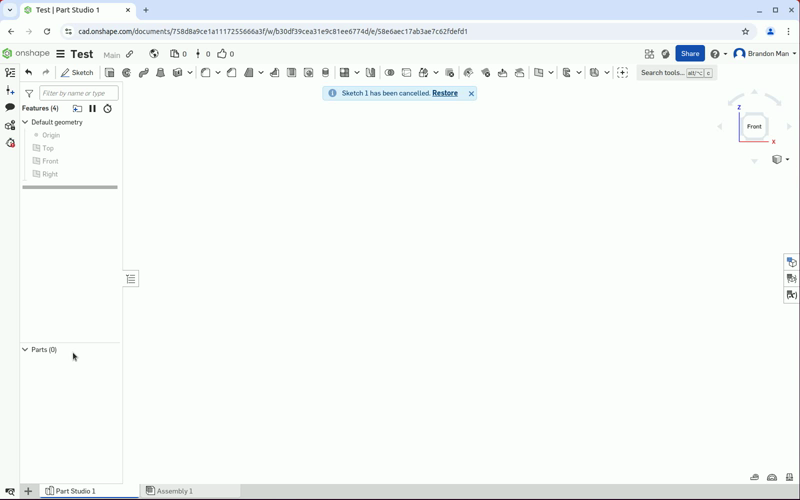
key_down(shift)
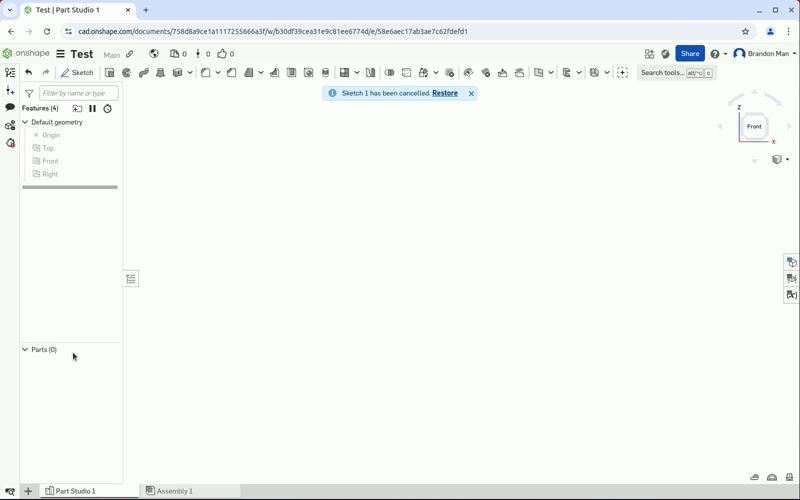
key(left)
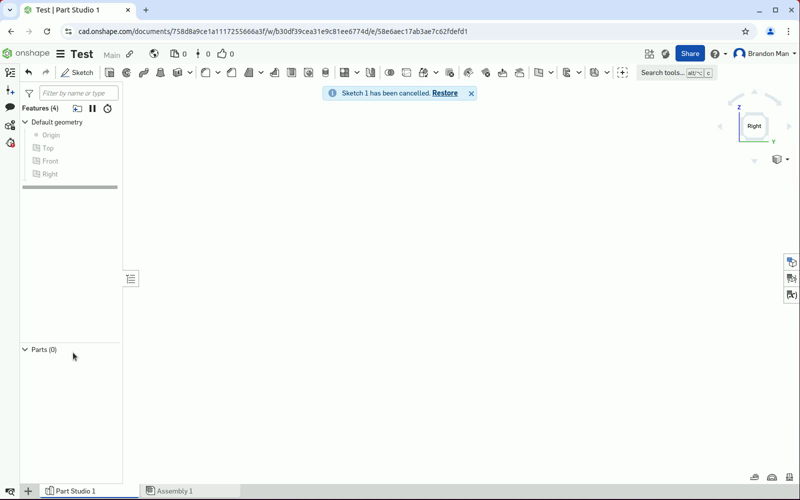
key_up(shift)
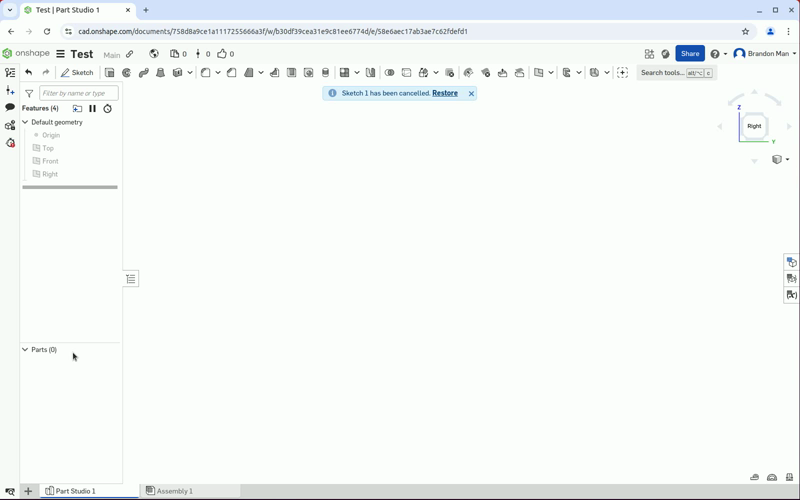
mouse_move(73, 352)
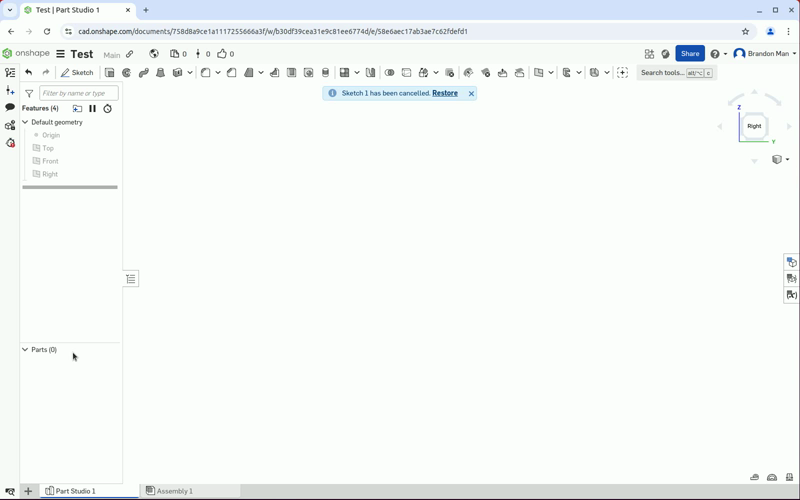
key(shift+y)
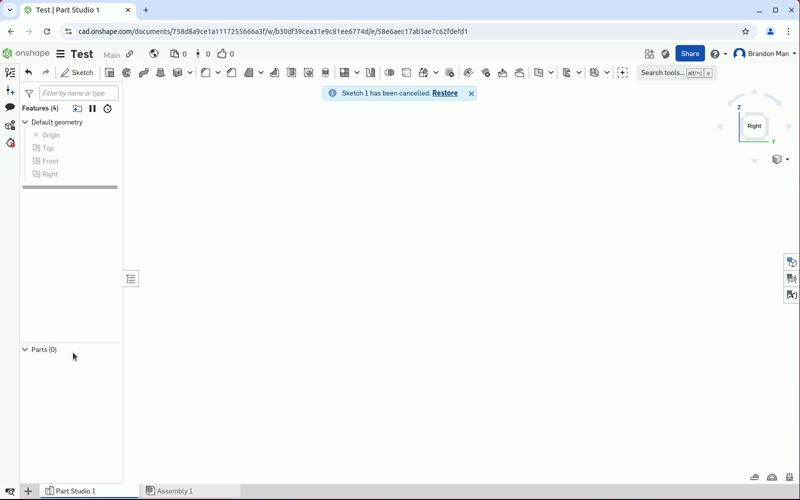
key(shift+s)
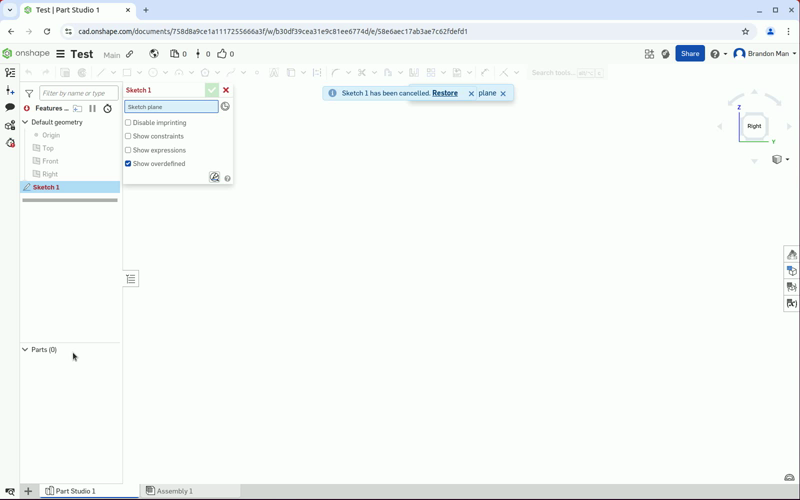
mouse_move(73, 176)
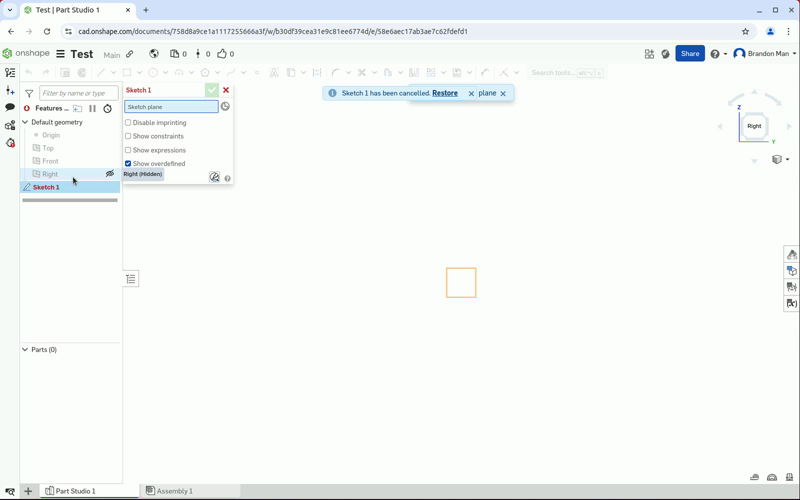
click(73, 176)
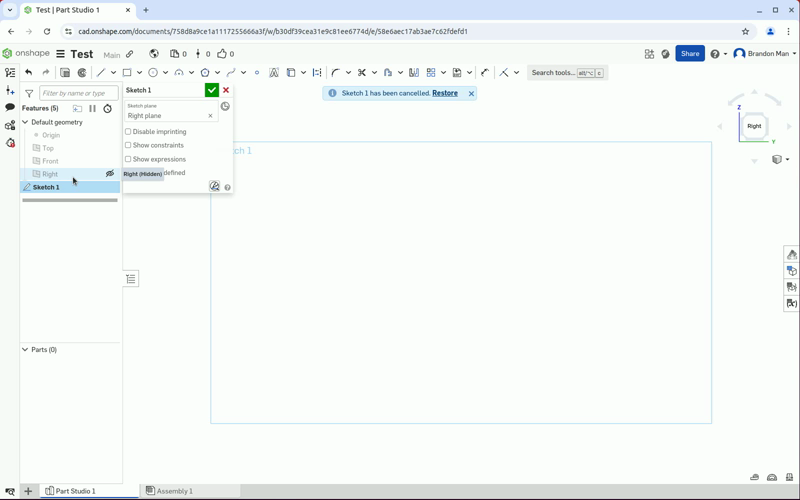
mouse_move(73, 352)
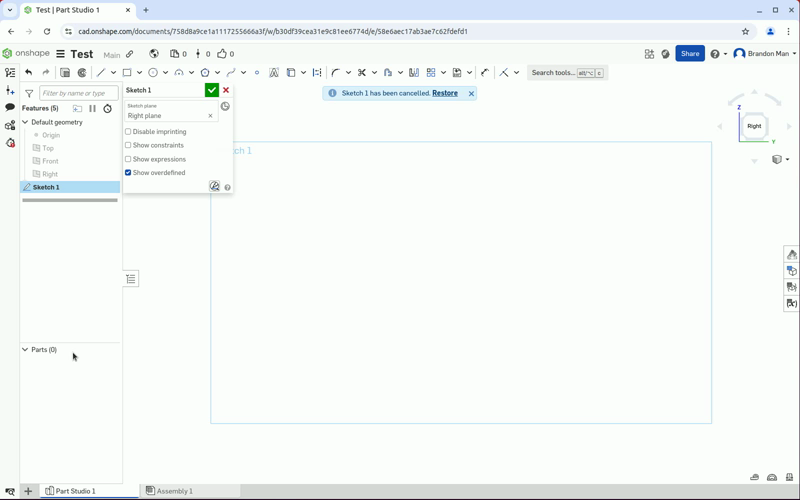
key(y)
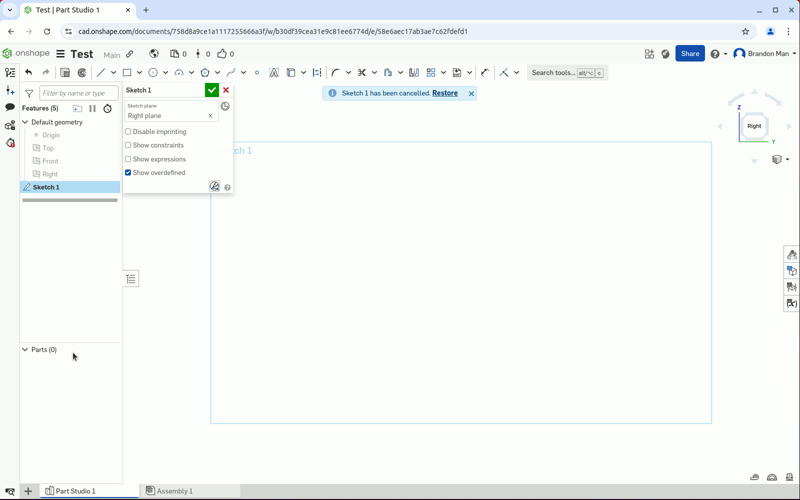
key(l)
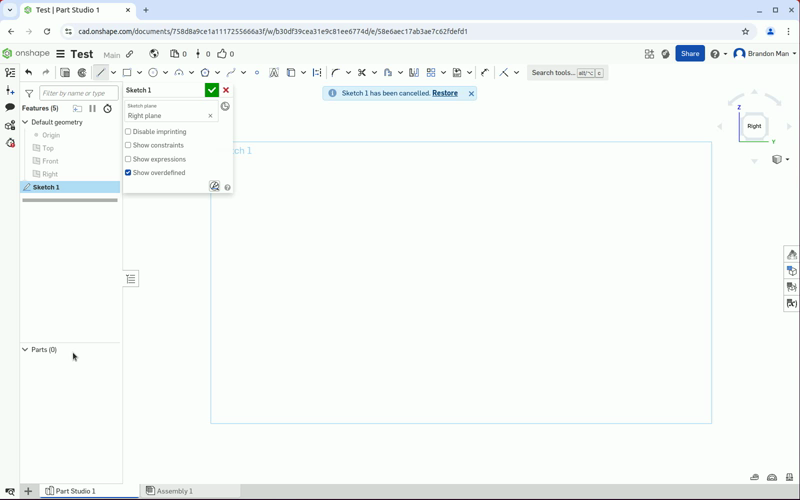
key_down(shift)
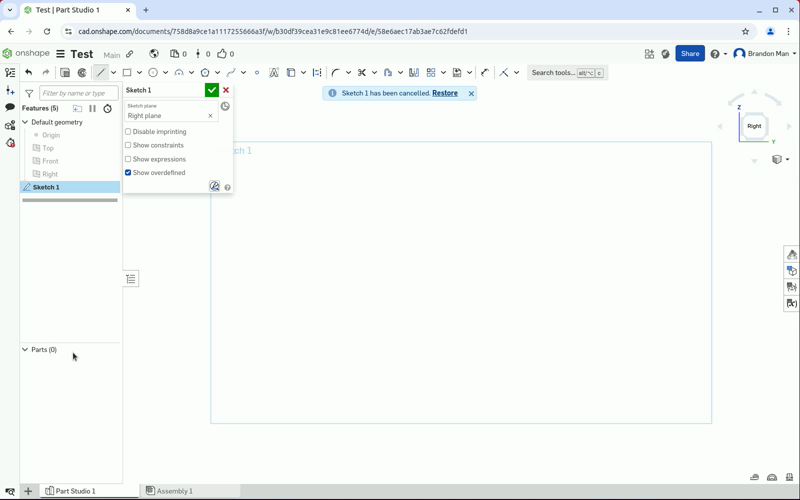
mouse_move(395, 292)
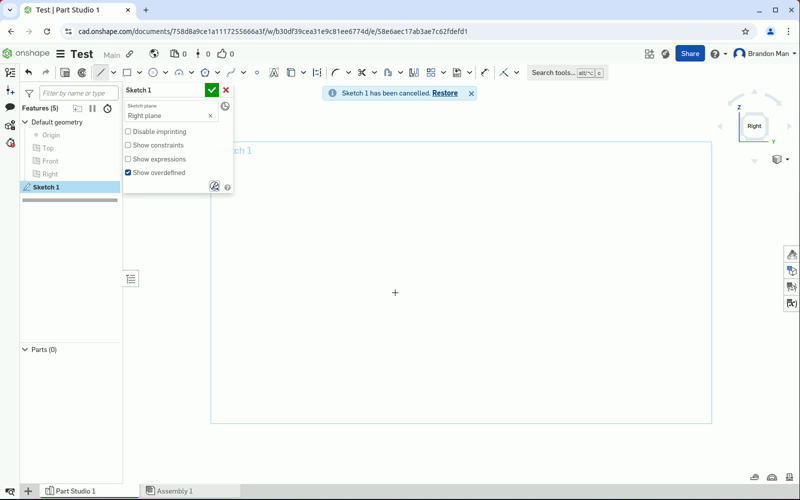
click(395, 292)
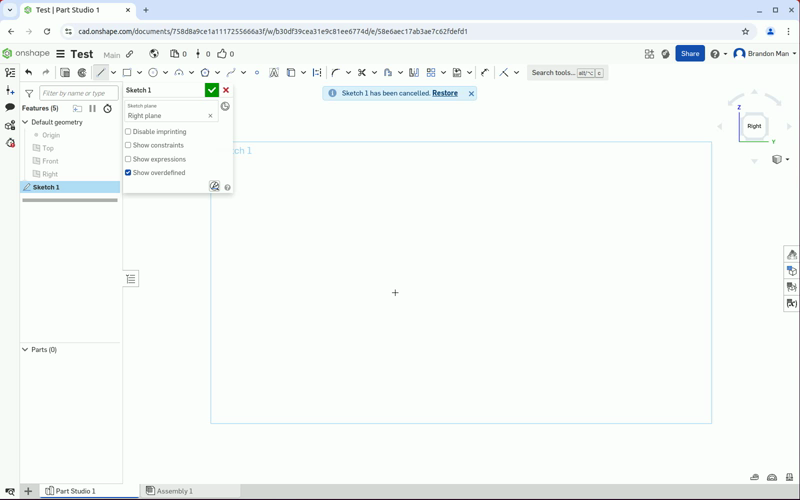
key_up(shift)
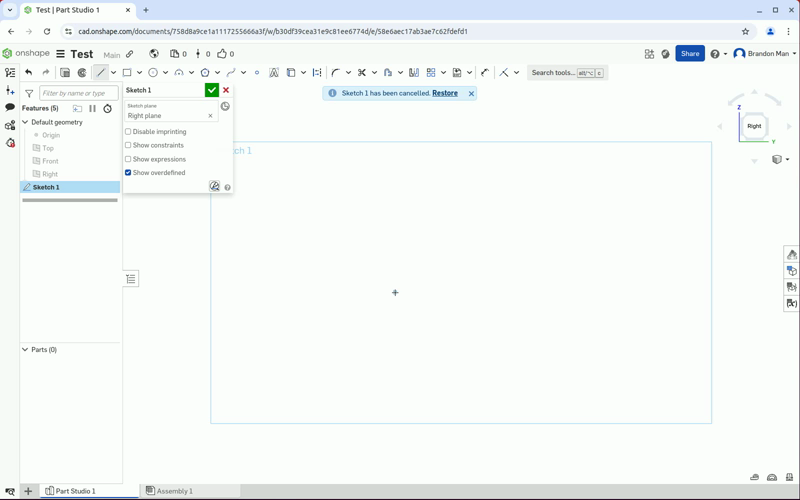
key_down(shift)
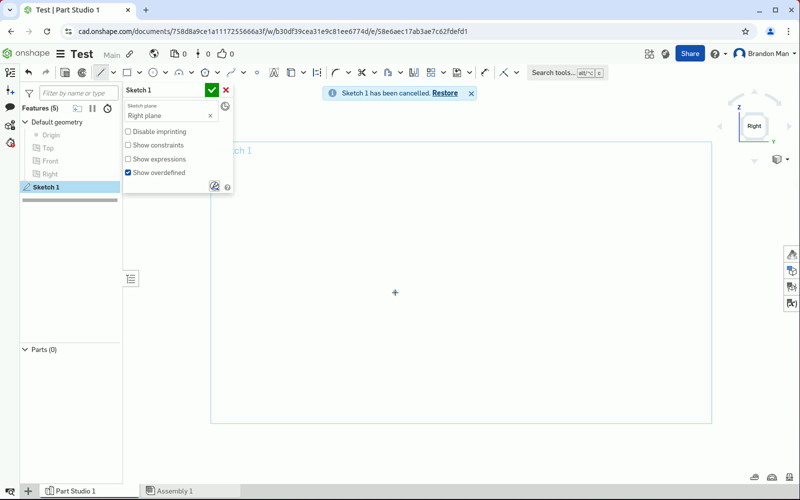
mouse_move(425, 292)
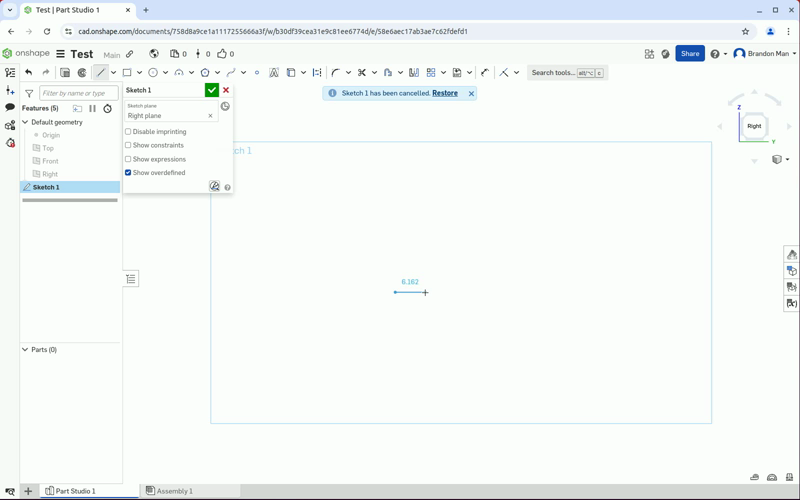
mouse_move(451, 292)
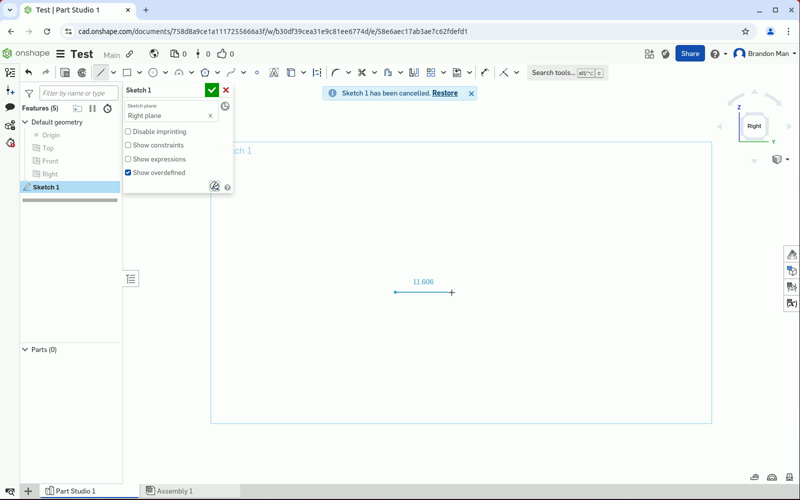
click(451, 292)
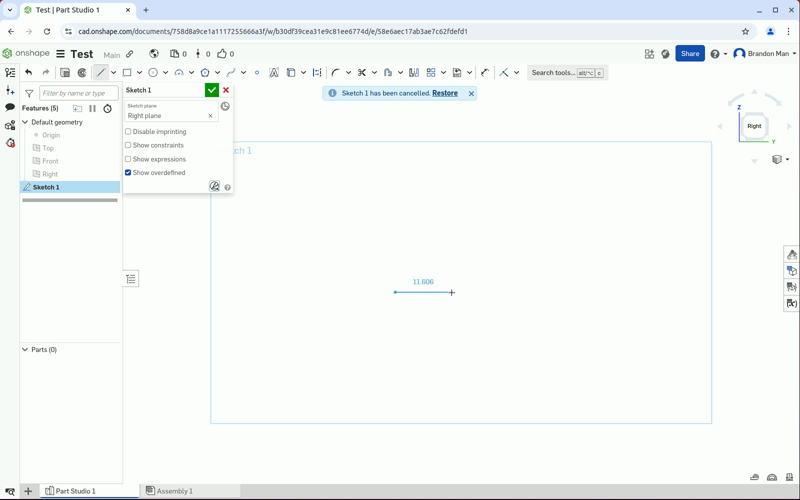
key_up(shift)
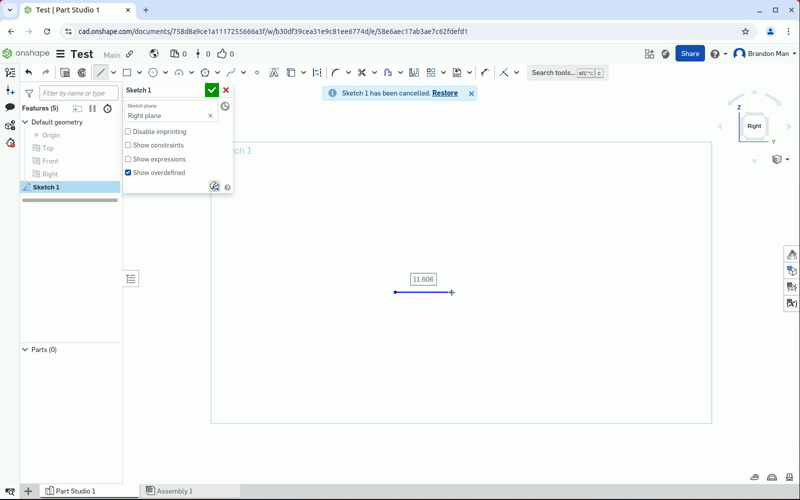
key_down(shift)
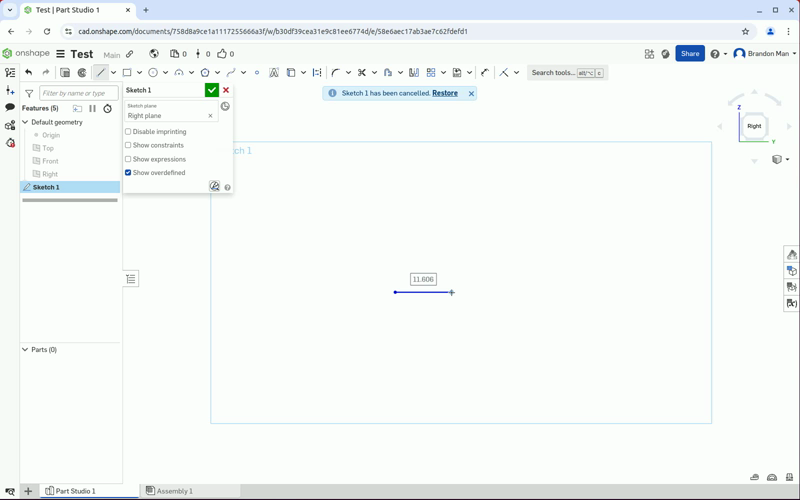
mouse_move(481, 292)
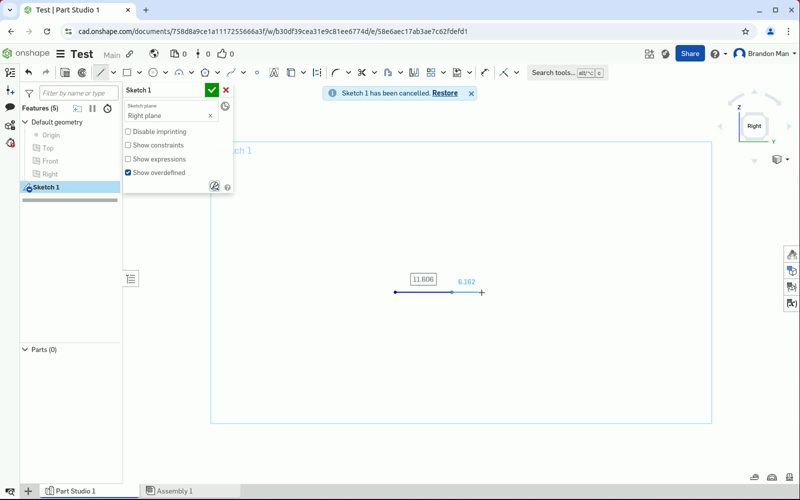
mouse_move(451, 273)
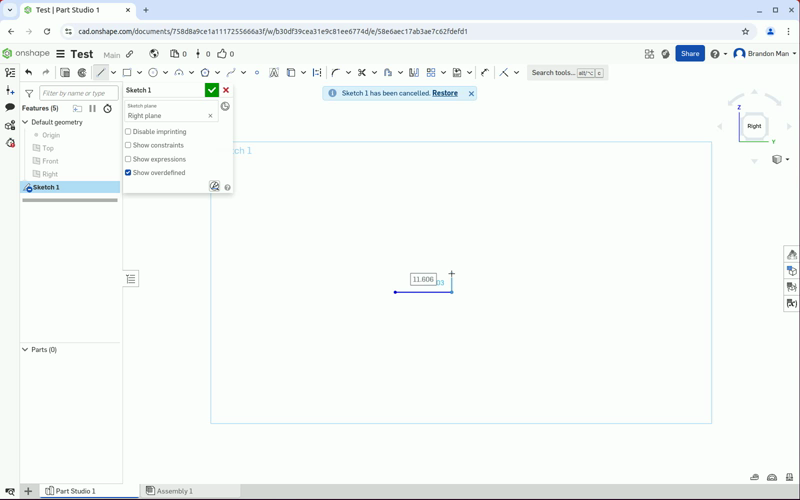
click(451, 273)
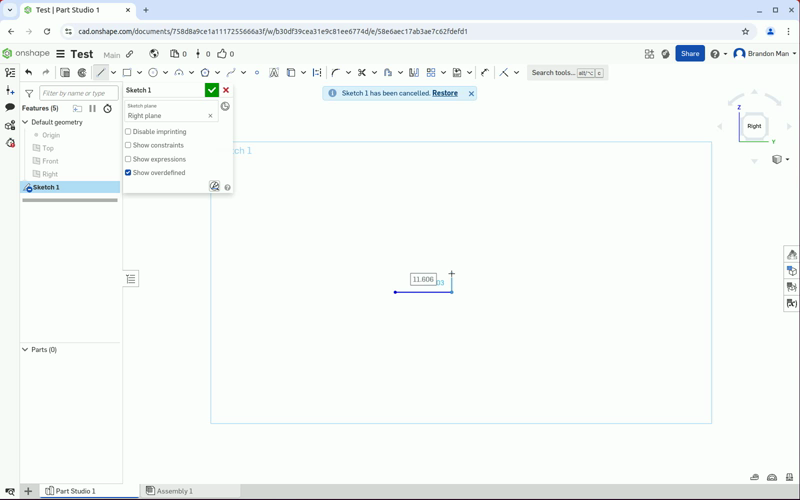
key_up(shift)
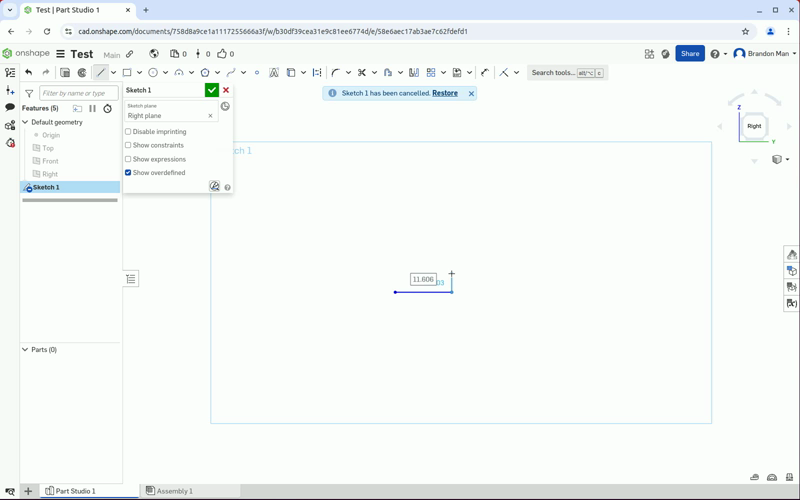
key_down(shift)
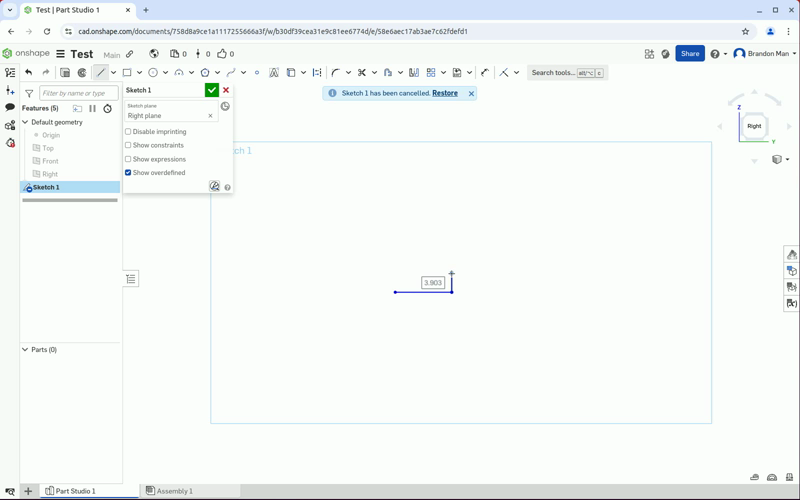
mouse_move(481, 273)
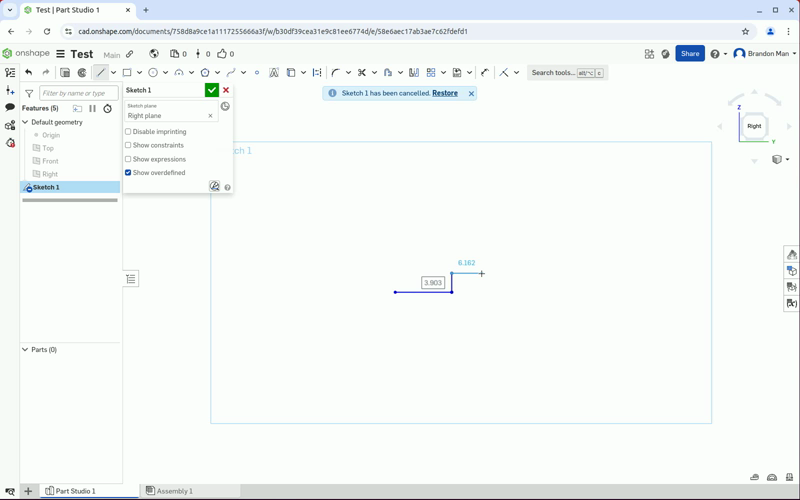
mouse_move(395, 273)
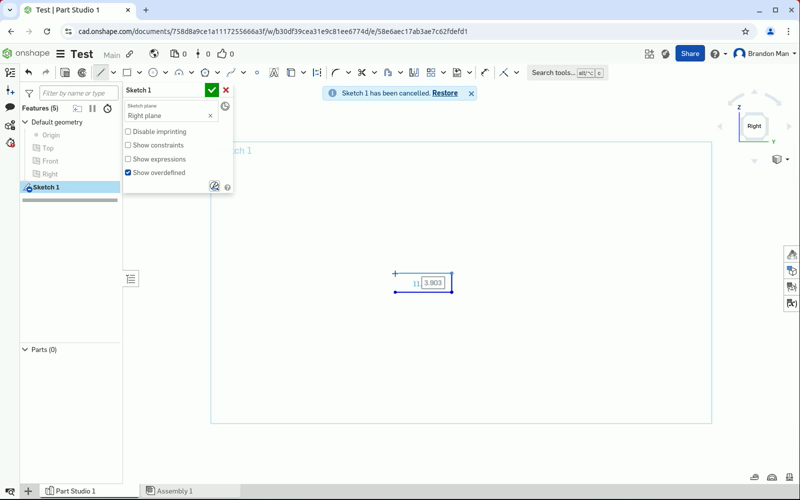
click(395, 273)
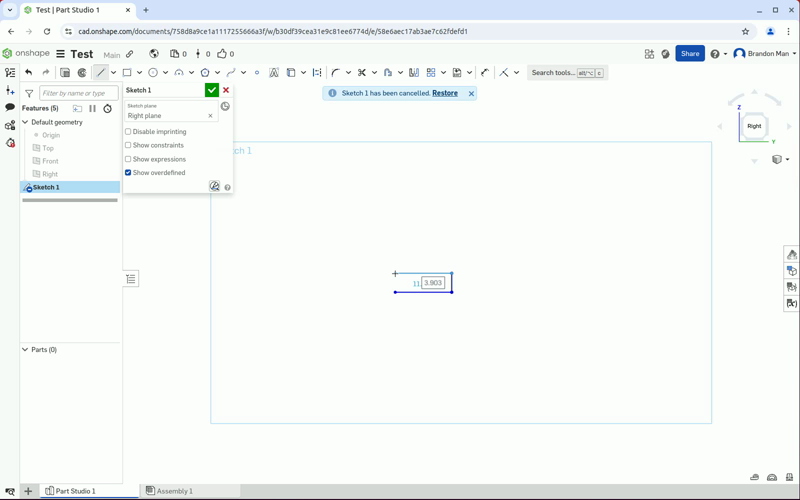
key_up(shift)
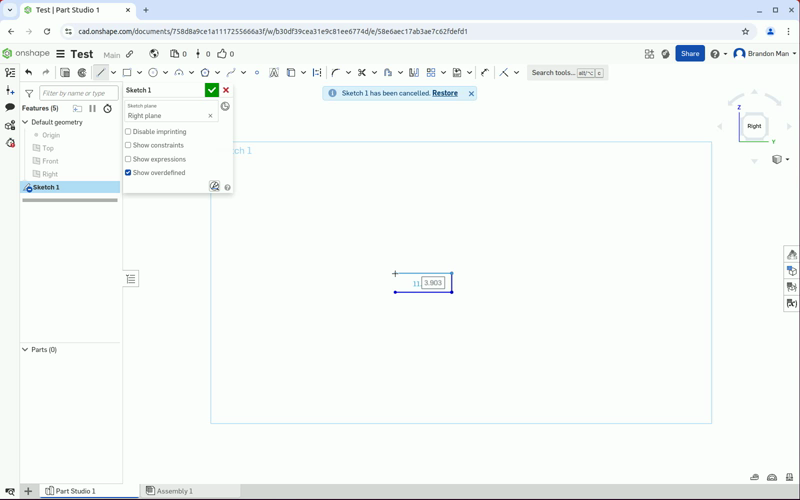
mouse_move(425, 273)
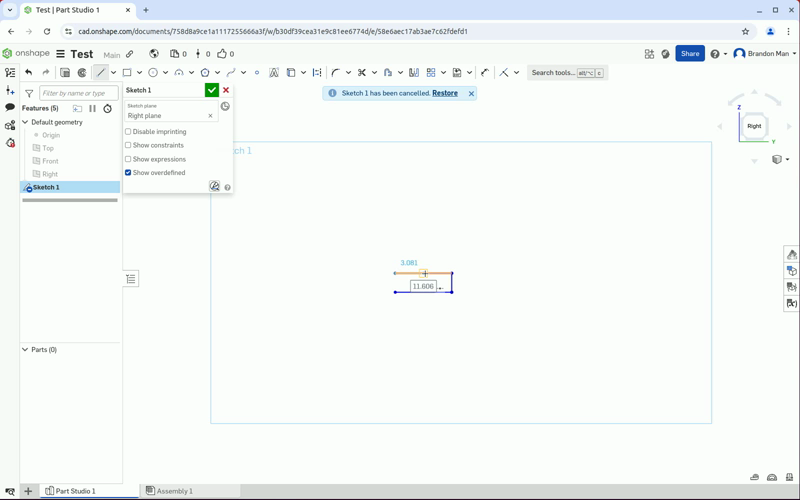
key_down(shift)
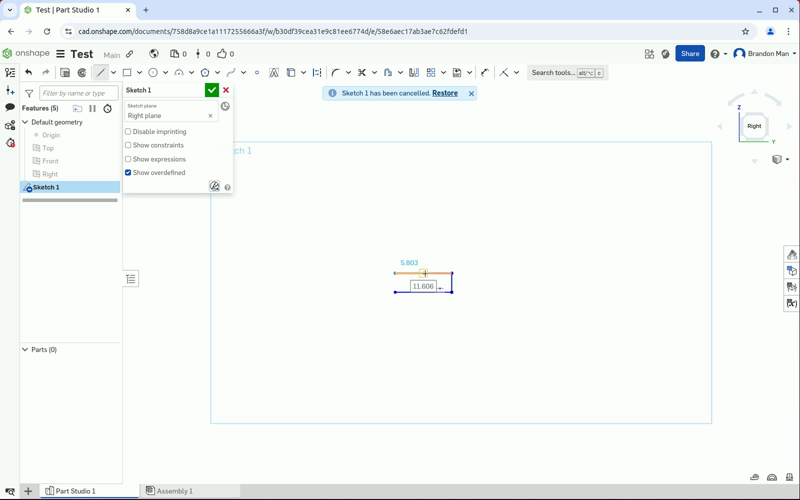
mouse_move(395, 292)
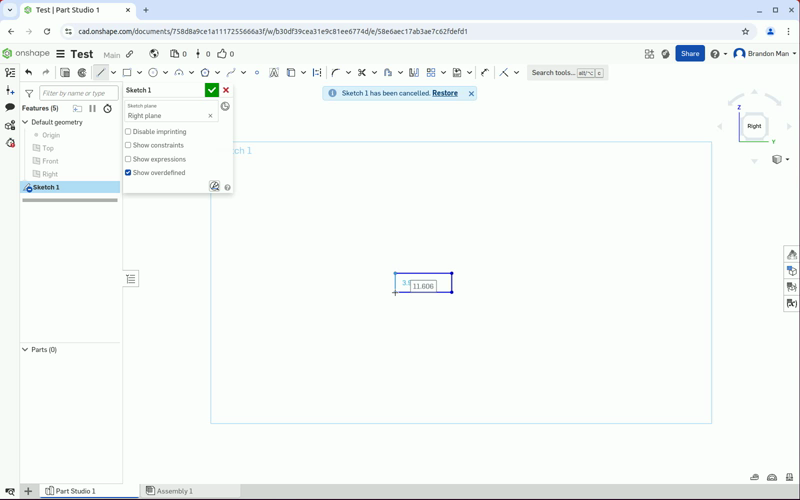
key_up(shift)
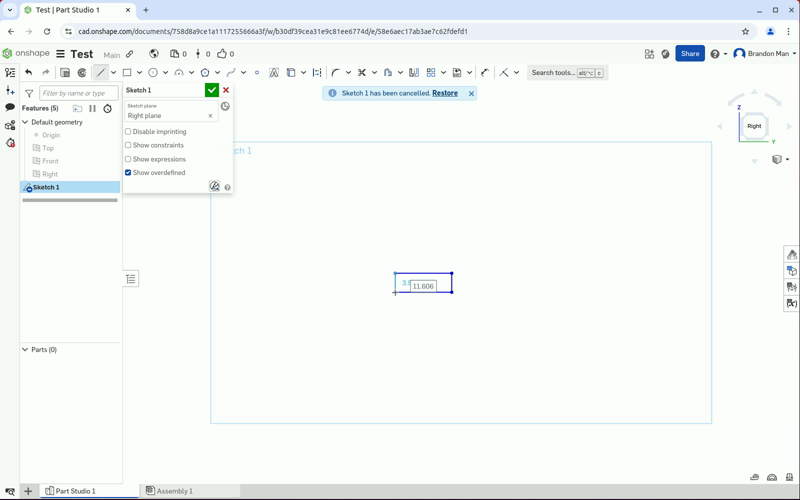
click(395, 292)
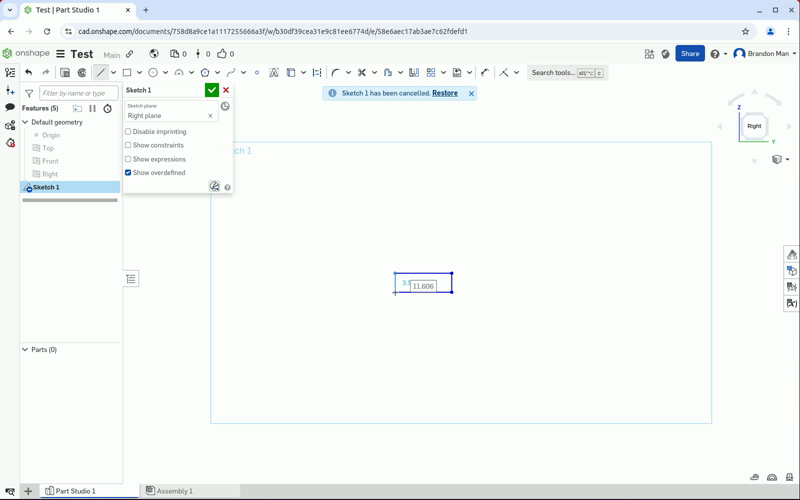
key(esc)
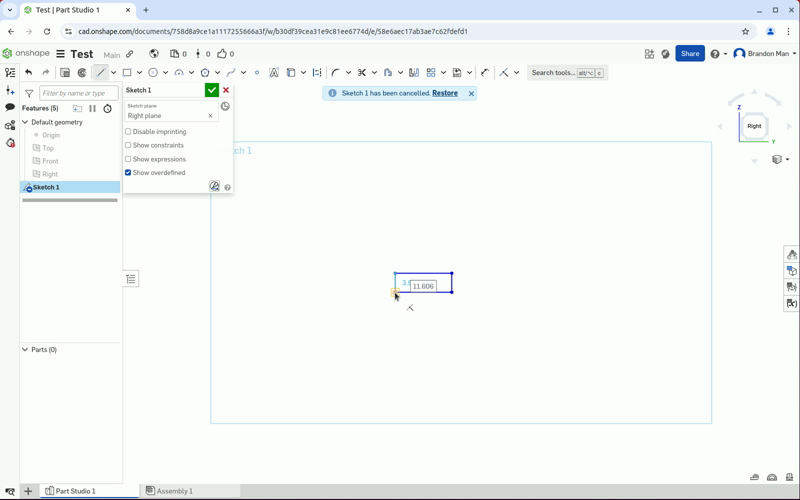
mouse_move(430, 280)
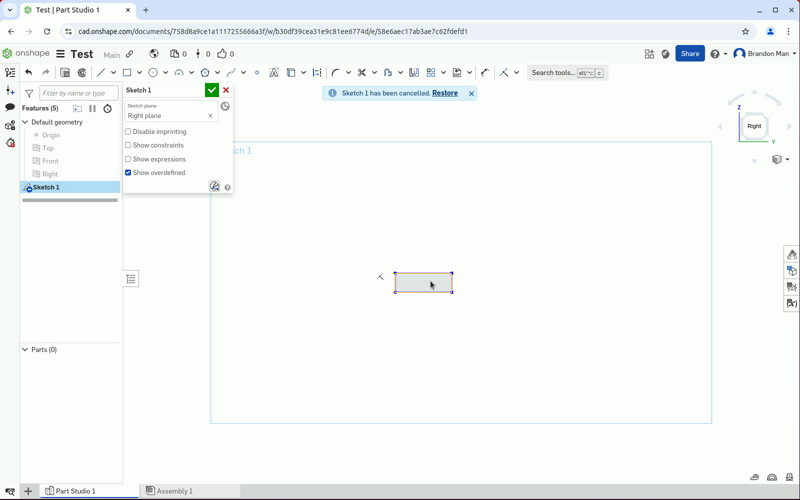
scroll(6)
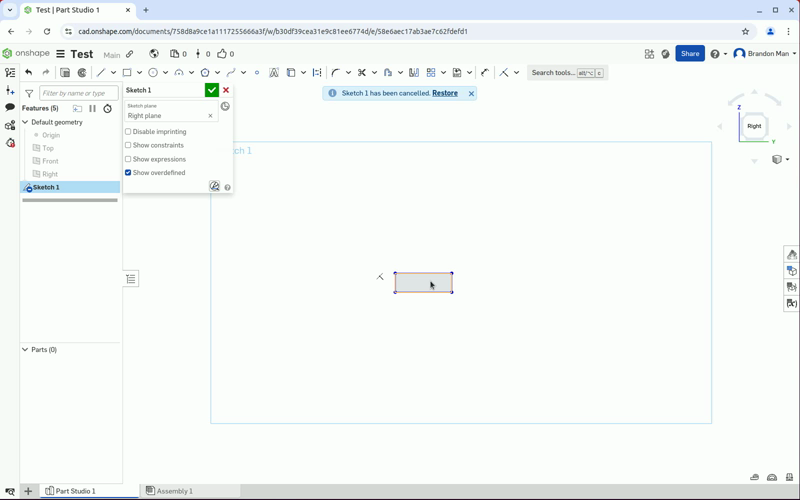
scroll(6)
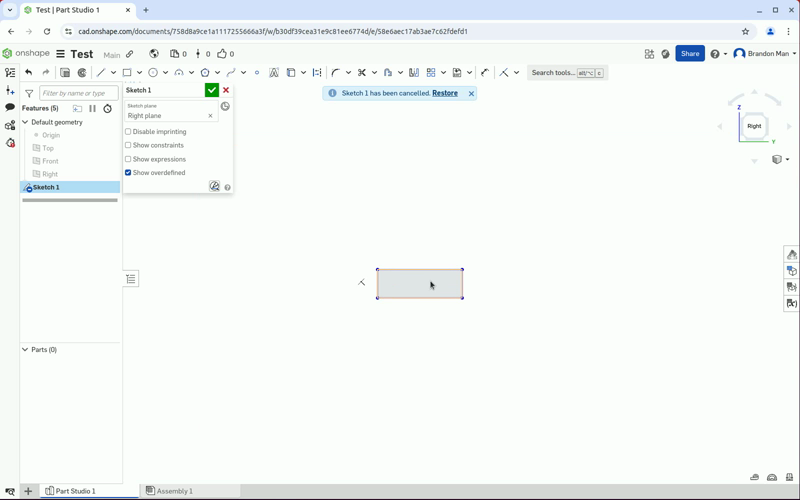
scroll(6)
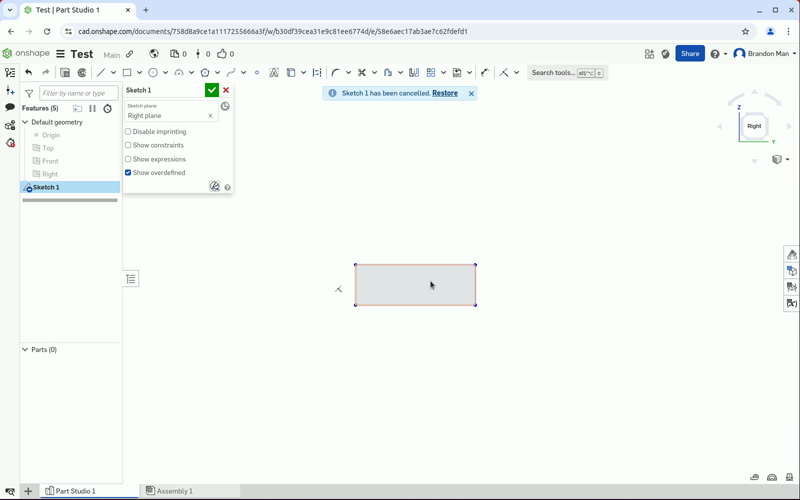
scroll(6)
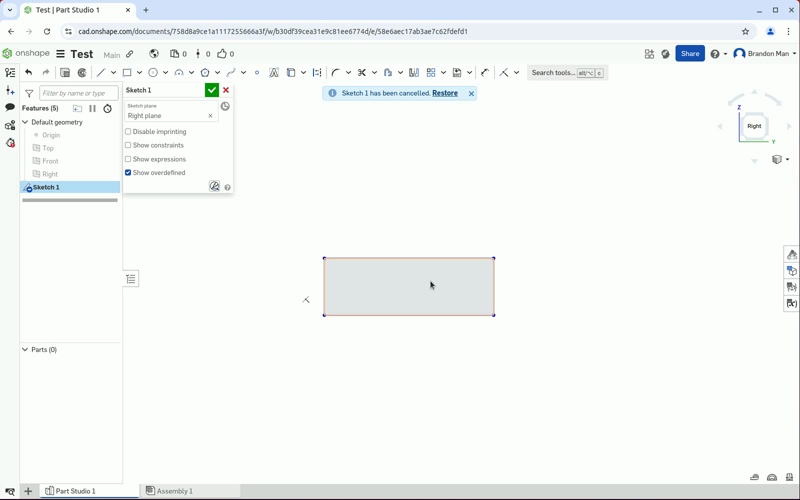
scroll(6)
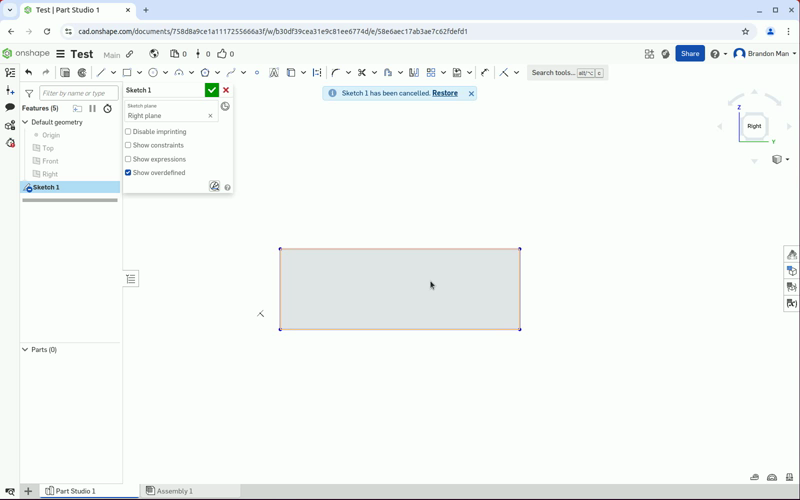
scroll(6)
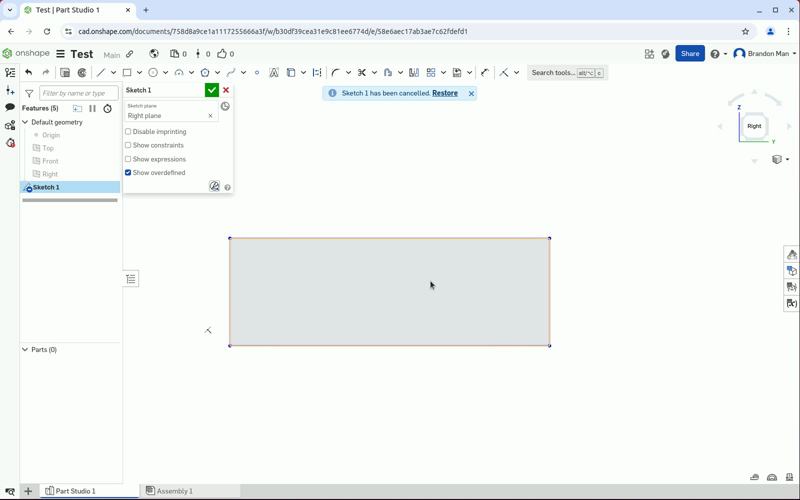
scroll(6)
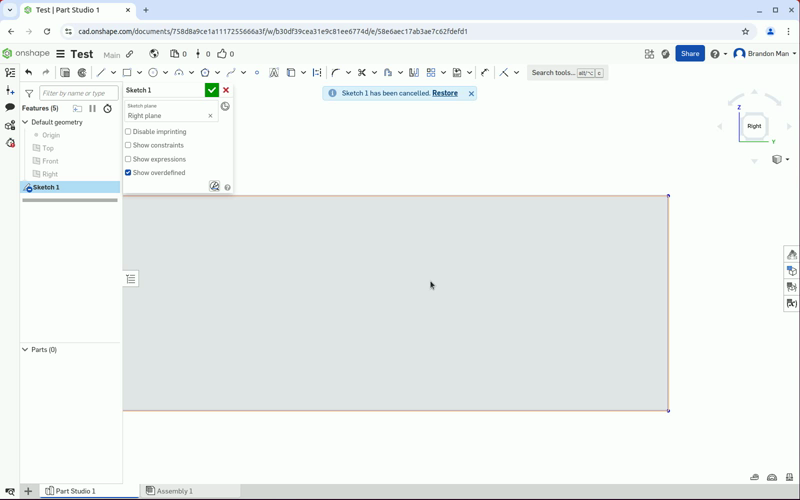
click(430, 280)
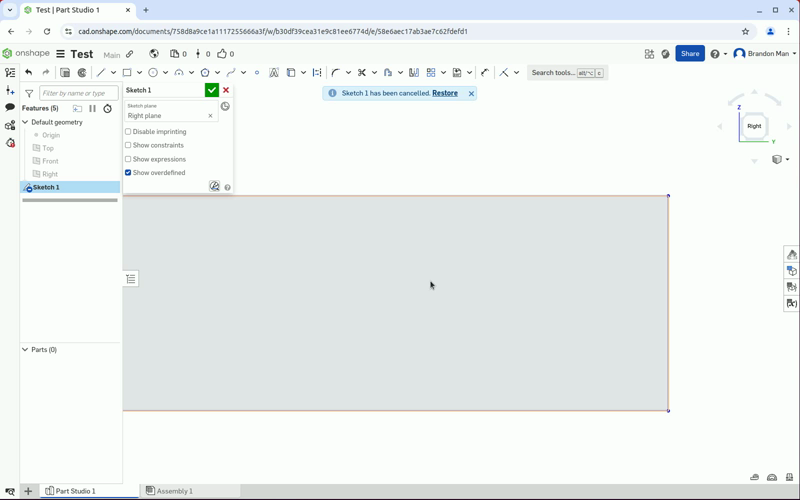
scroll(-6)
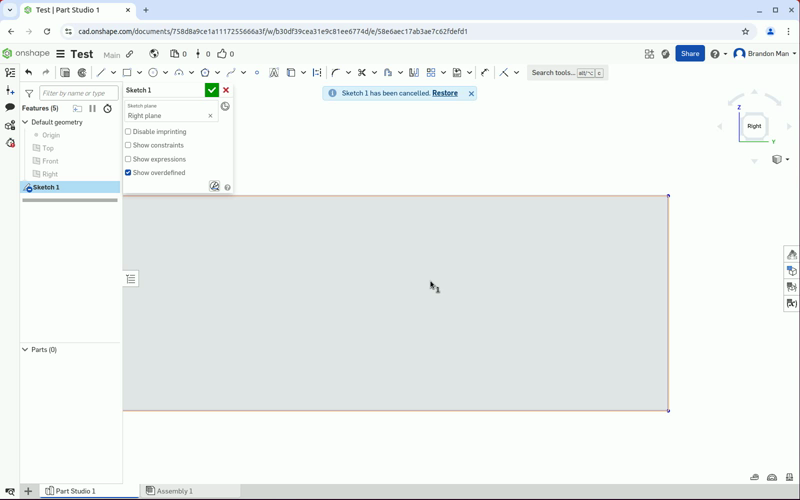
scroll(-6)
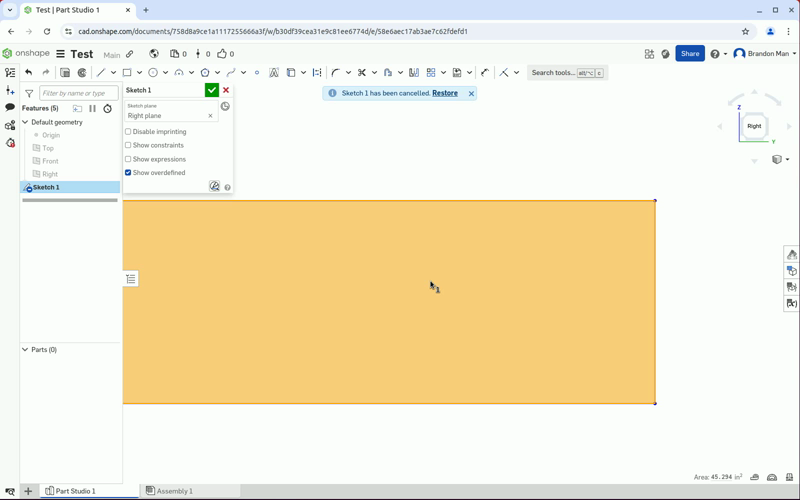
scroll(-6)
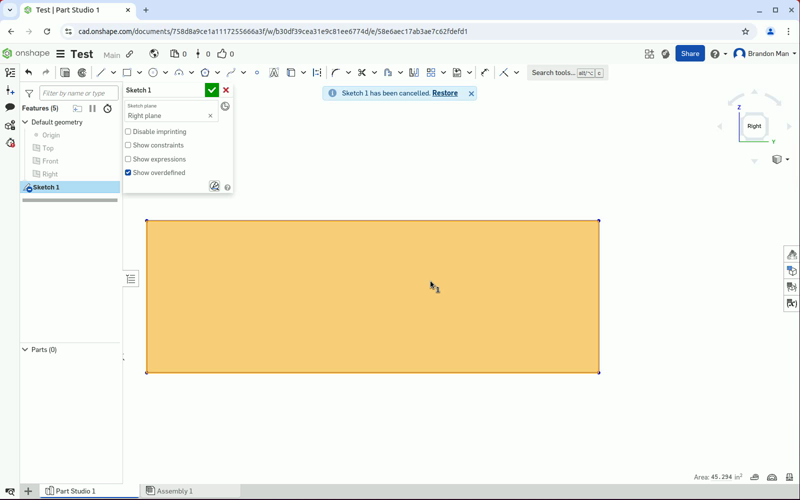
scroll(-6)
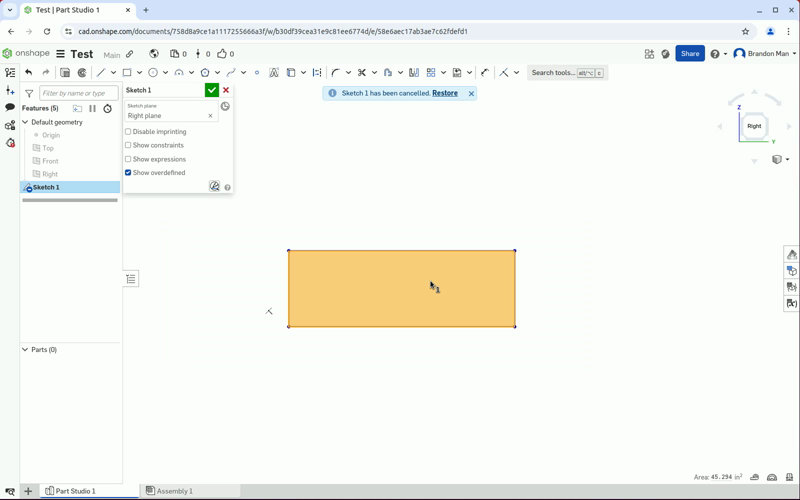
scroll(-6)
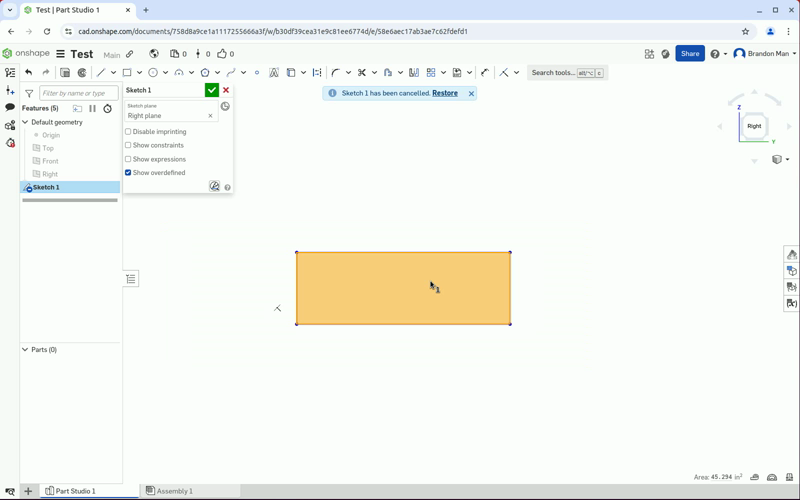
scroll(-6)
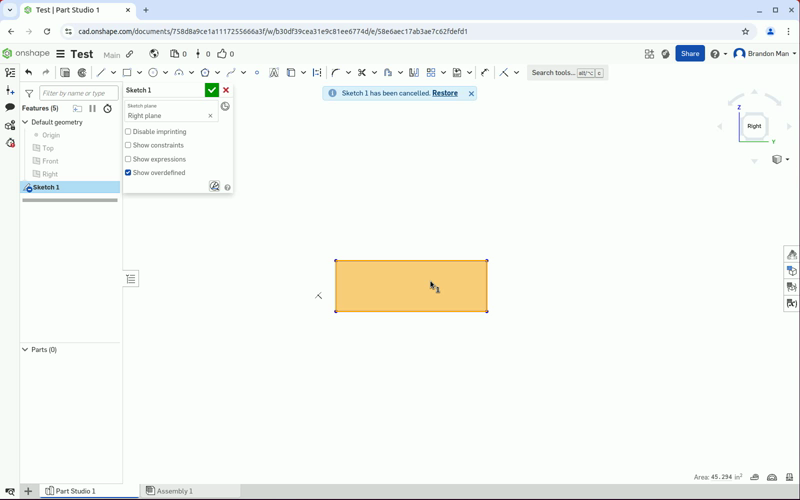
scroll(-6)
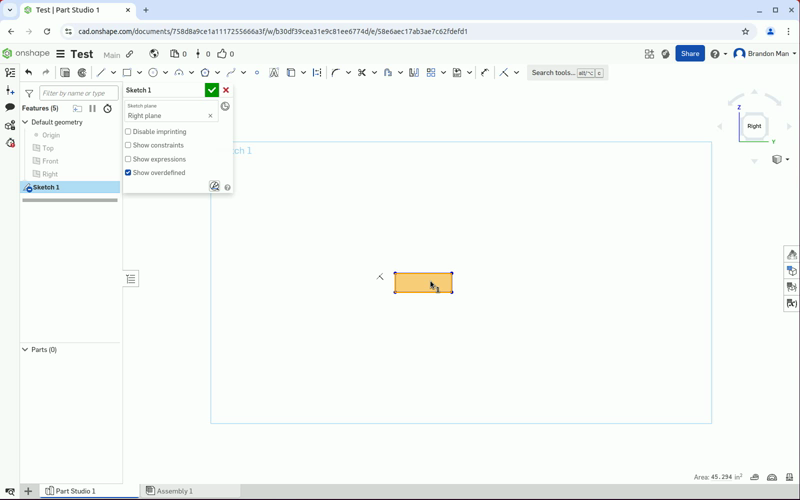
mouse_move(73, 352)
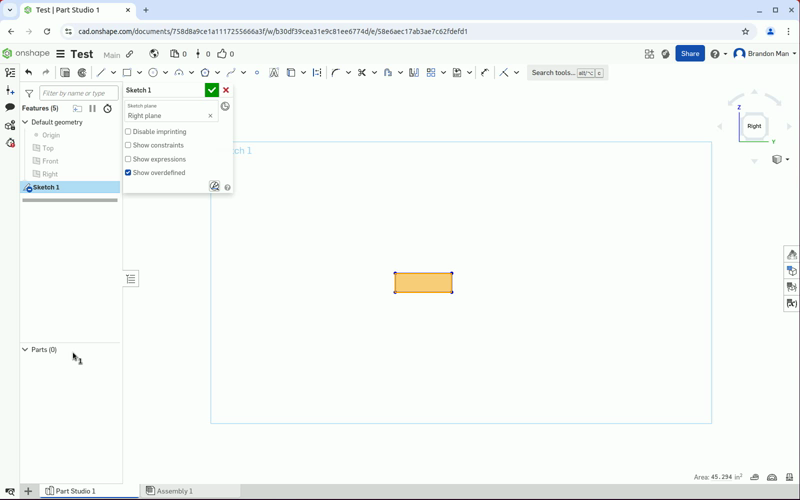
key(shift+y)
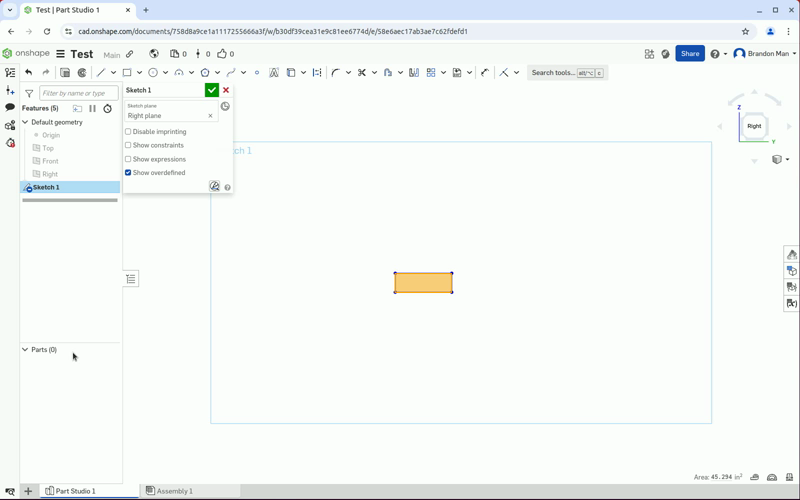
key(shift+e)
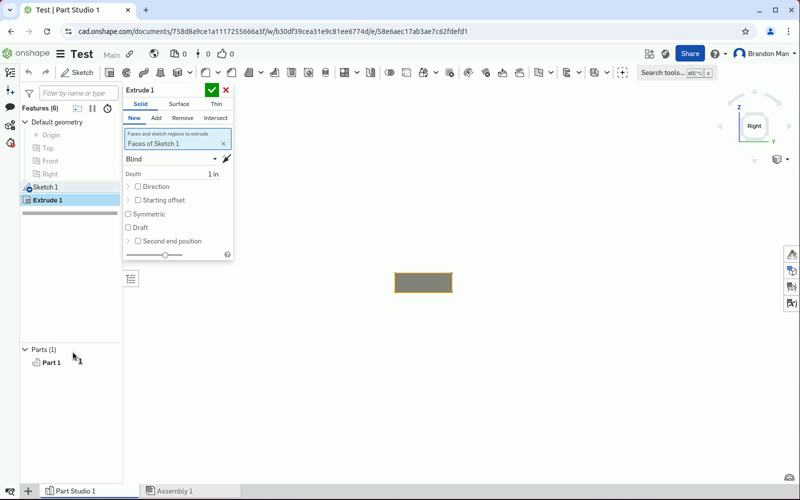
mouse_move(143, 106)
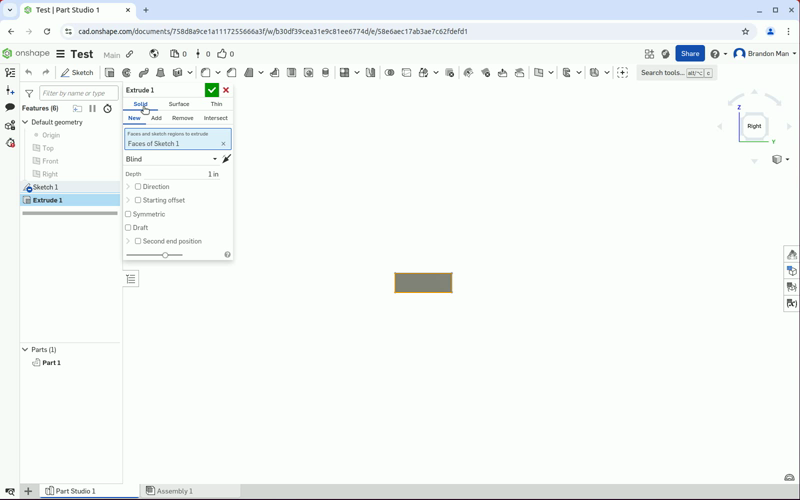
click(143, 106)
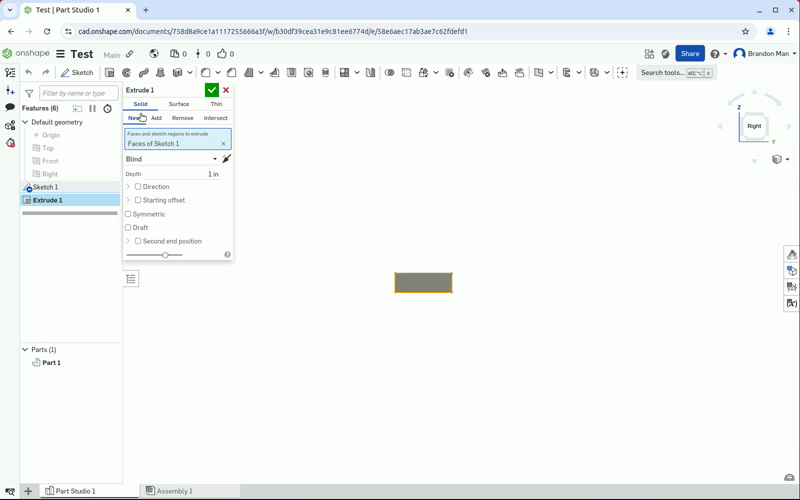
mouse_move(137, 120)
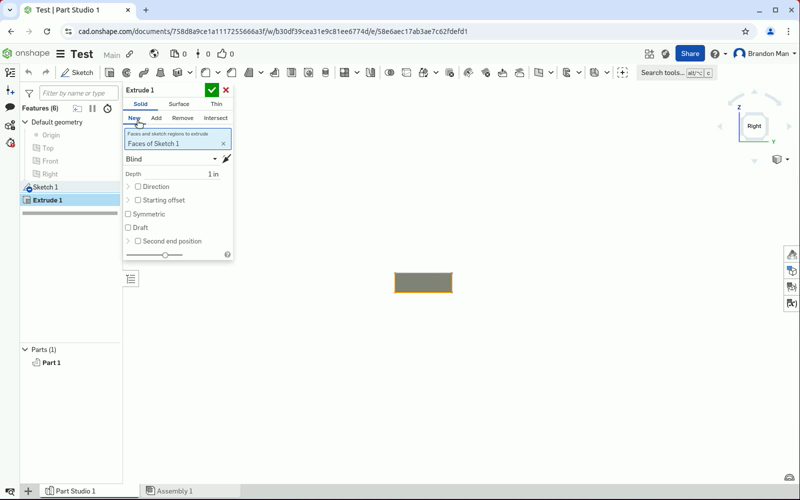
click(137, 120)
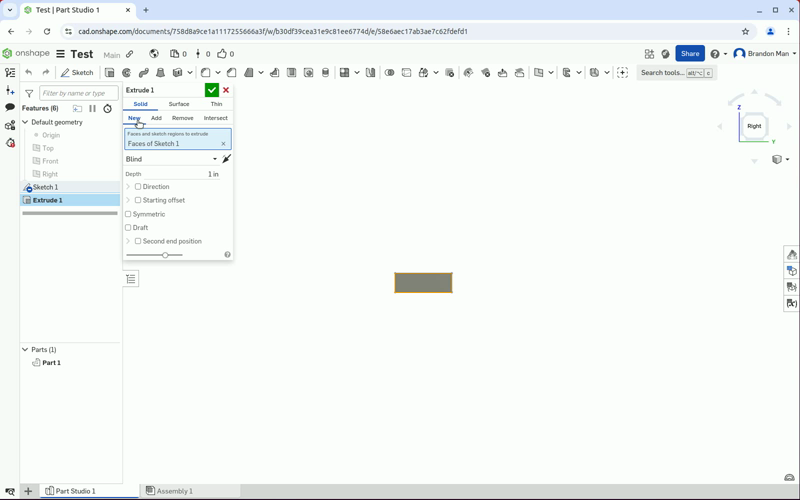
key(tab, 4)
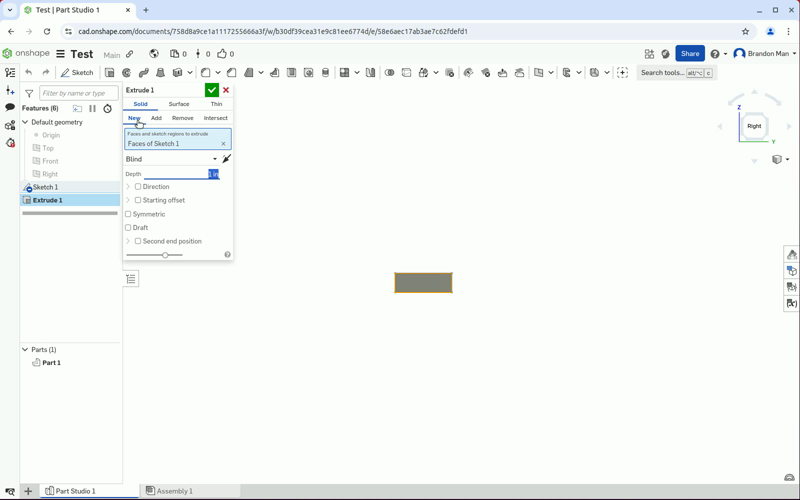
text(1.926)
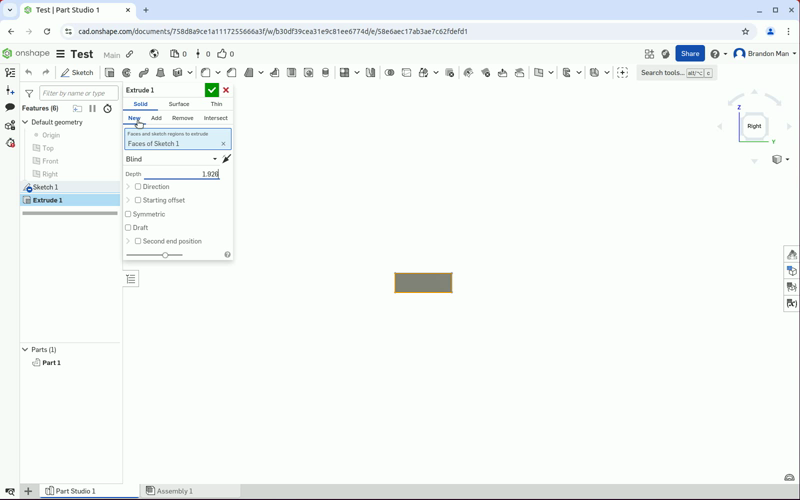
key(enter)
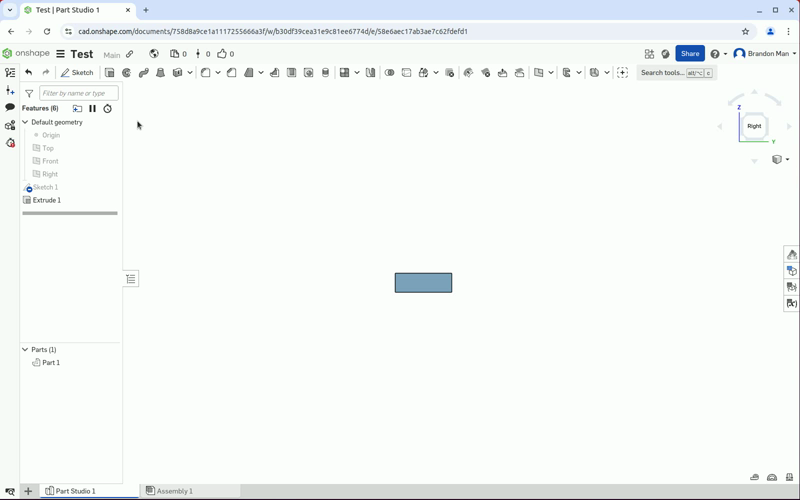
key(shift+h)
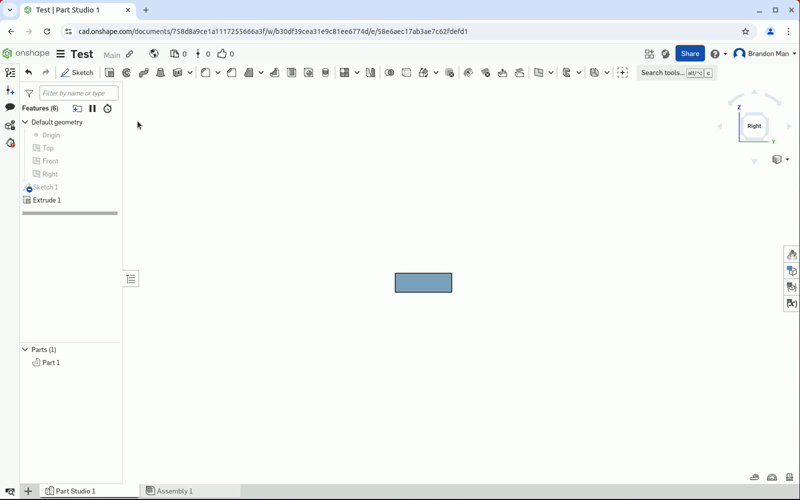
key(shift+h)
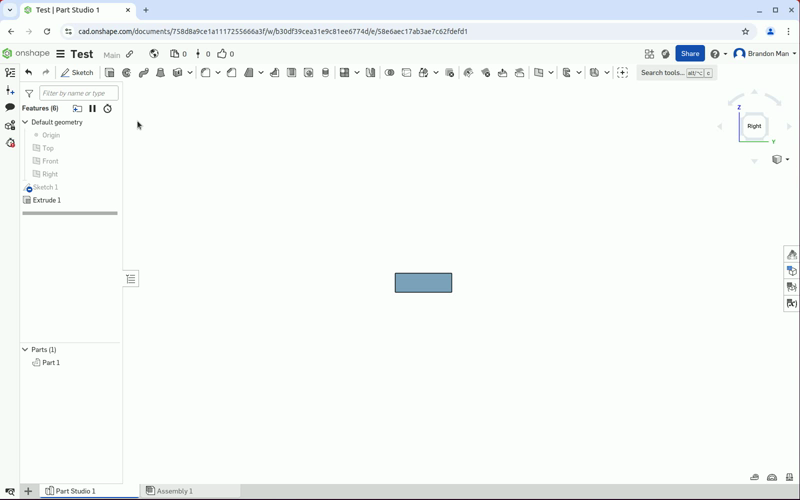
mouse_move(73, 189)
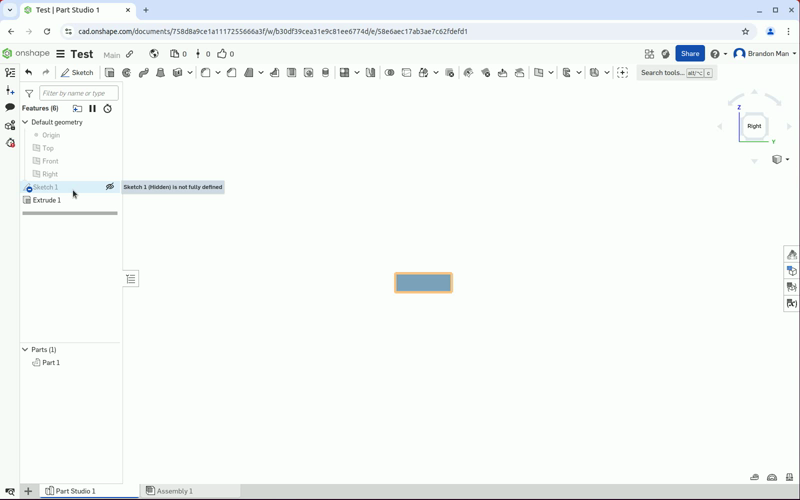
click(73, 189)
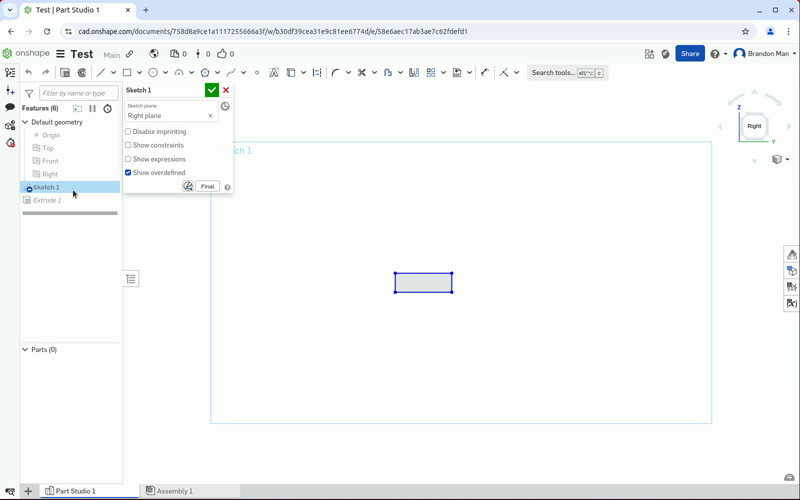
mouse_move(229, 92)
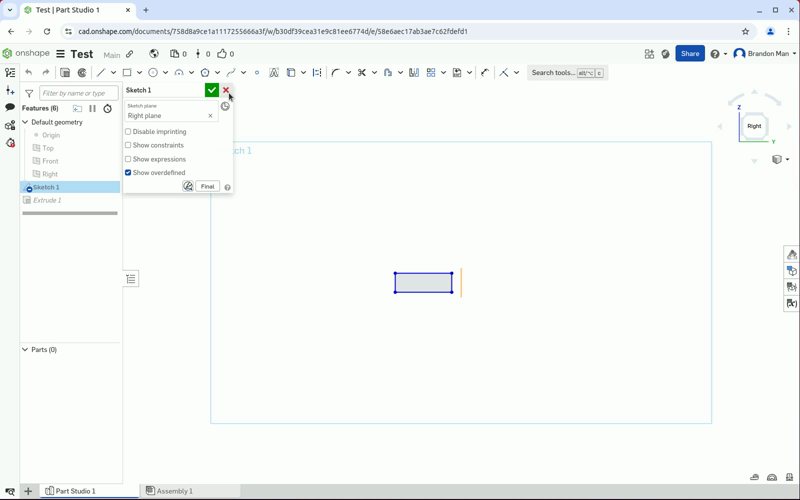
click(229, 92)
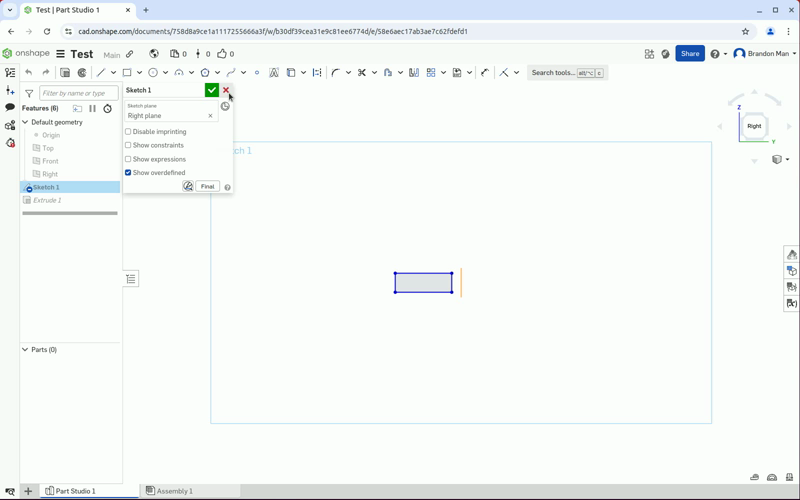
key(shift+s)
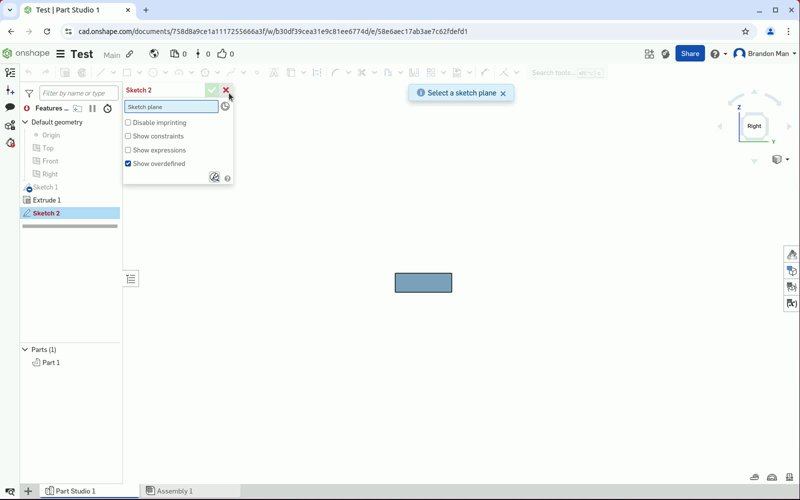
mouse_move(73, 176)
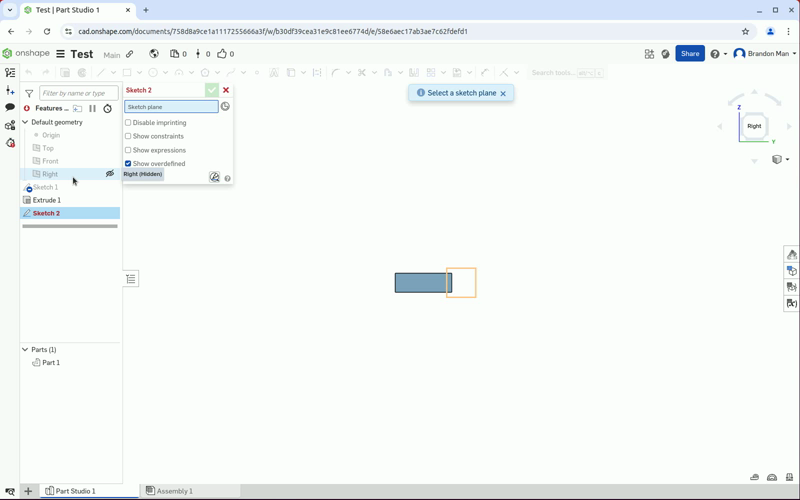
click(73, 176)
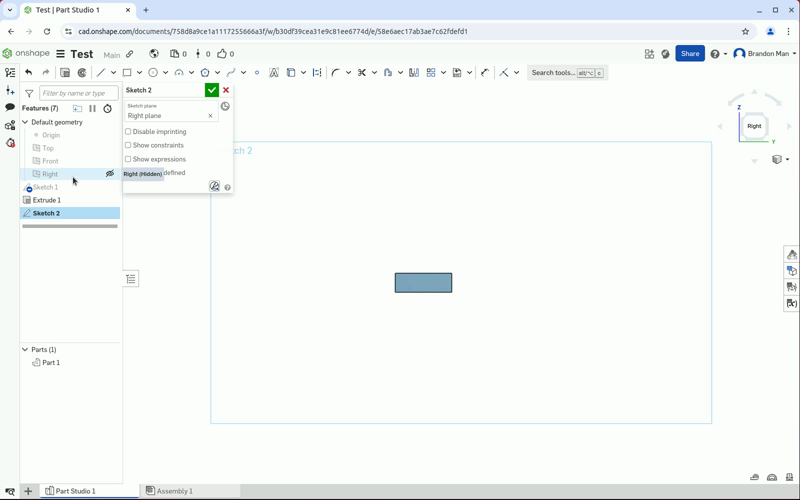
mouse_move(73, 352)
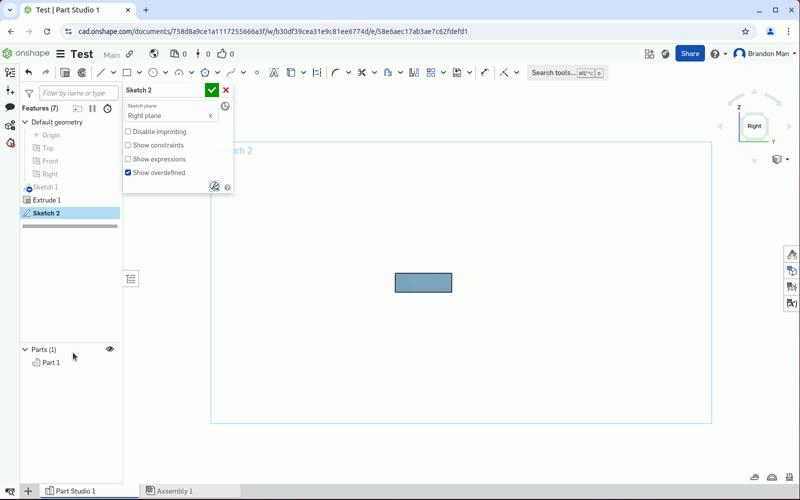
key(y)
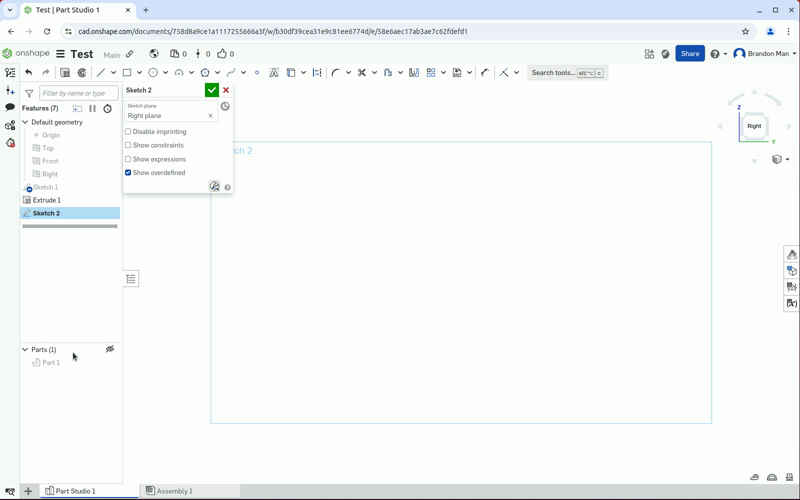
key(l)
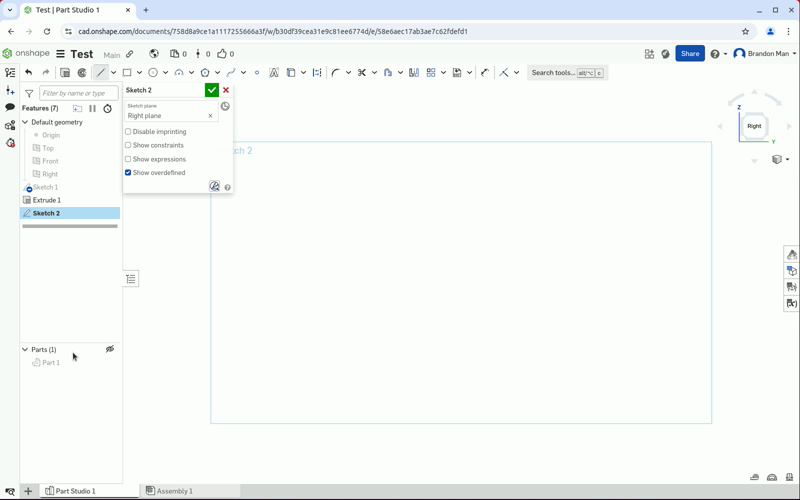
key_down(shift)
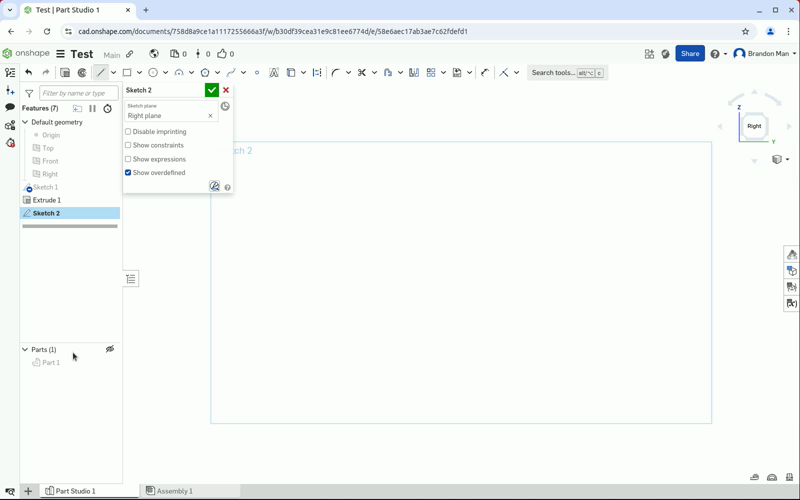
mouse_move(385, 395)
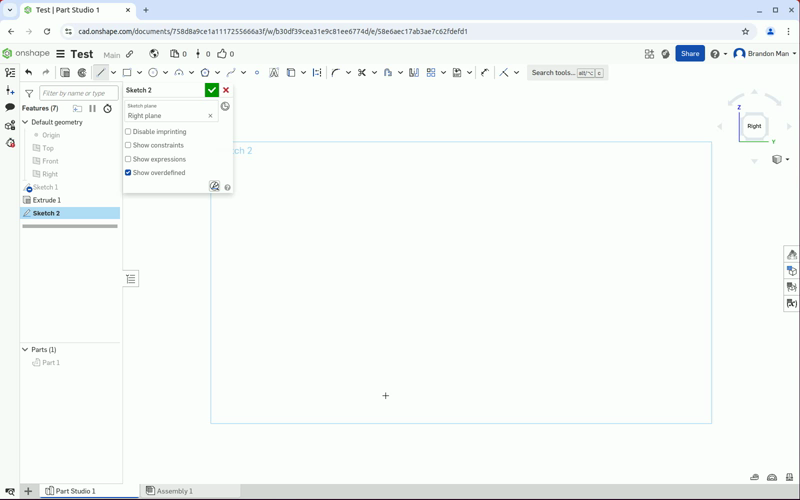
click(385, 395)
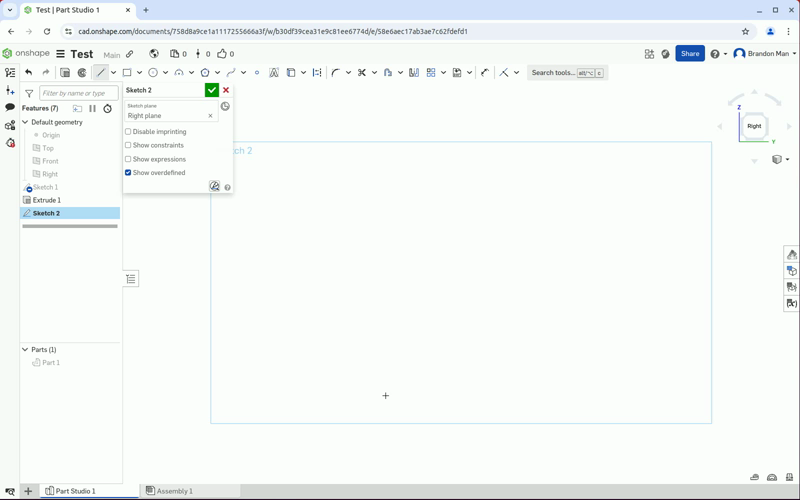
key_up(shift)
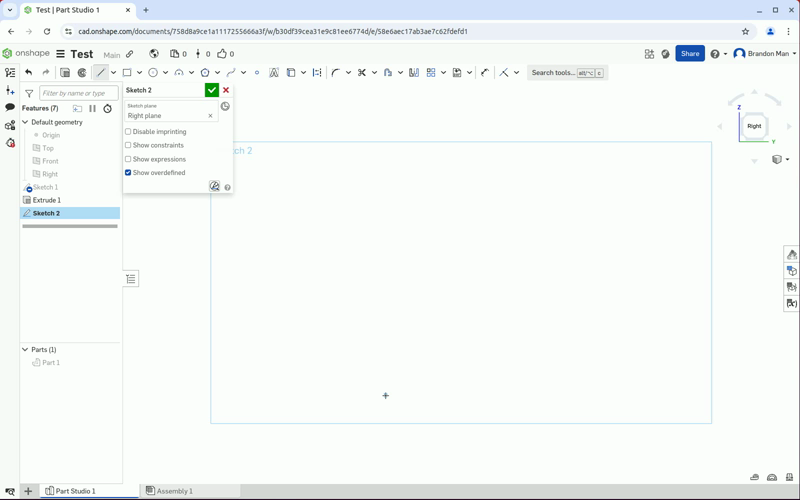
key_down(shift)
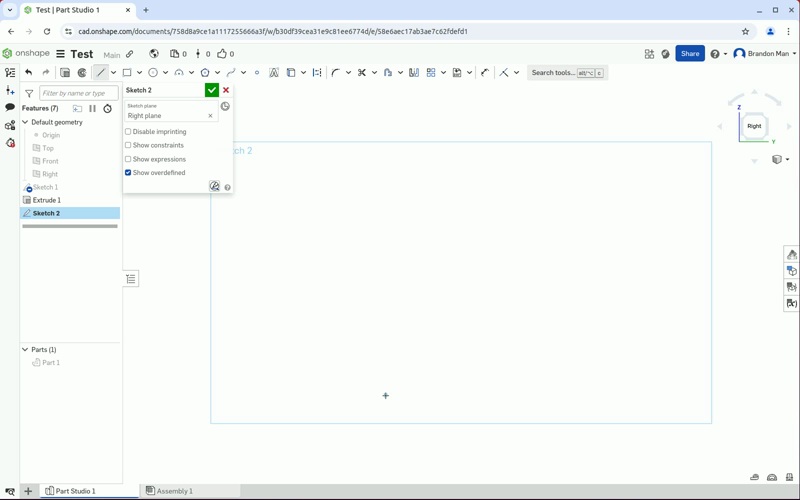
mouse_move(534, 395)
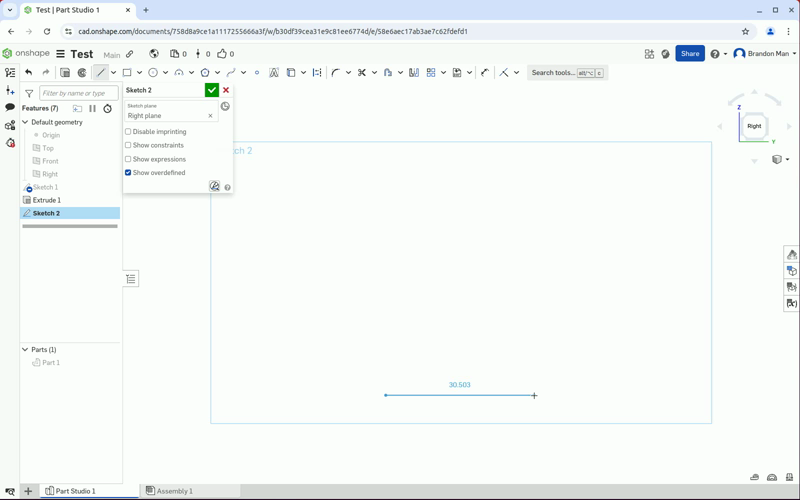
click(534, 395)
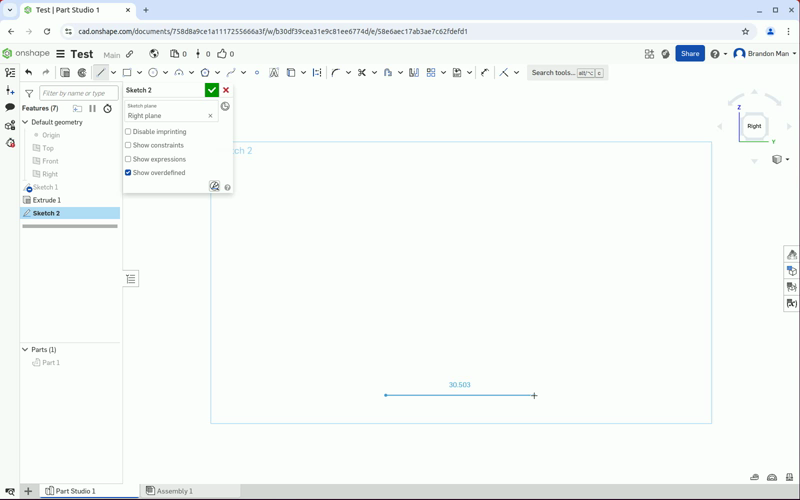
key_up(shift)
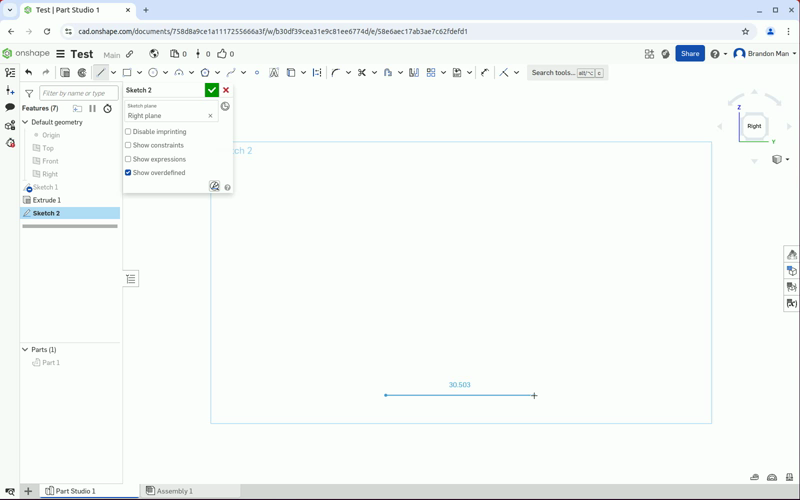
key_down(shift)
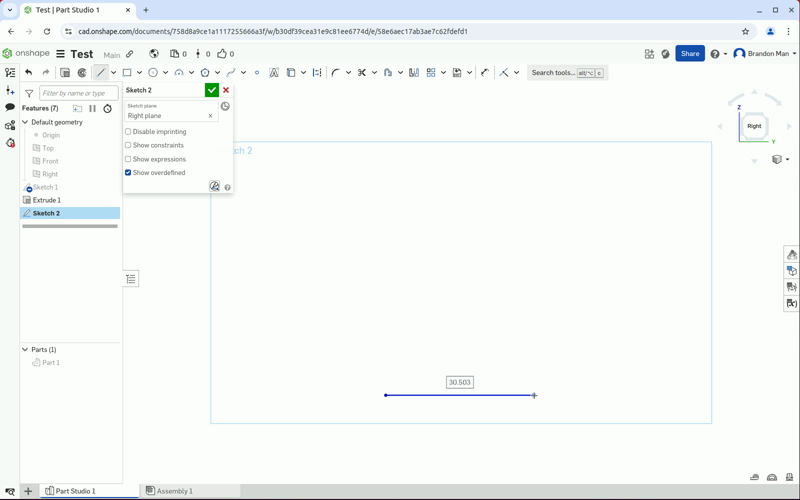
mouse_move(534, 171)
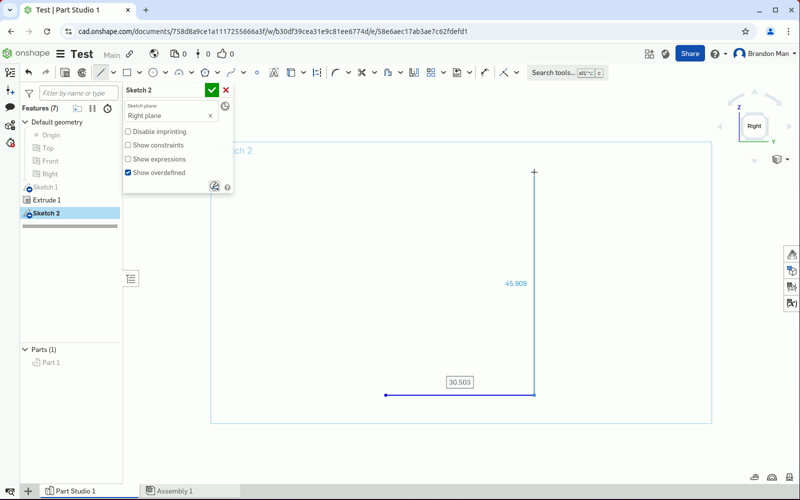
click(534, 171)
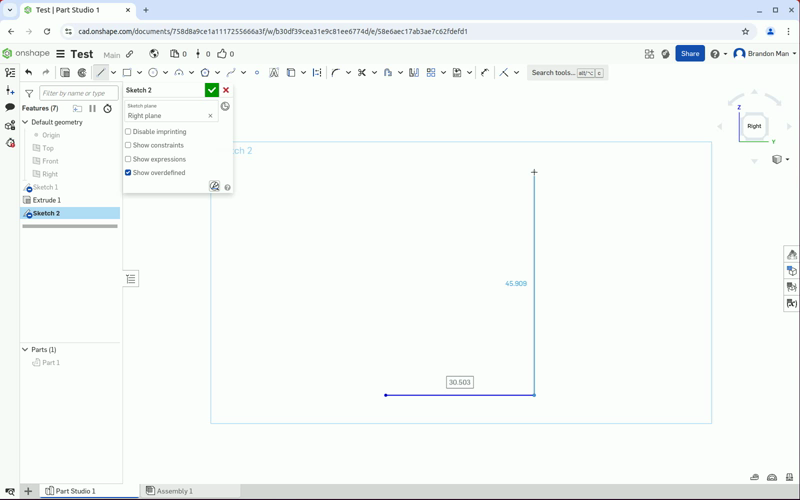
key_up(shift)
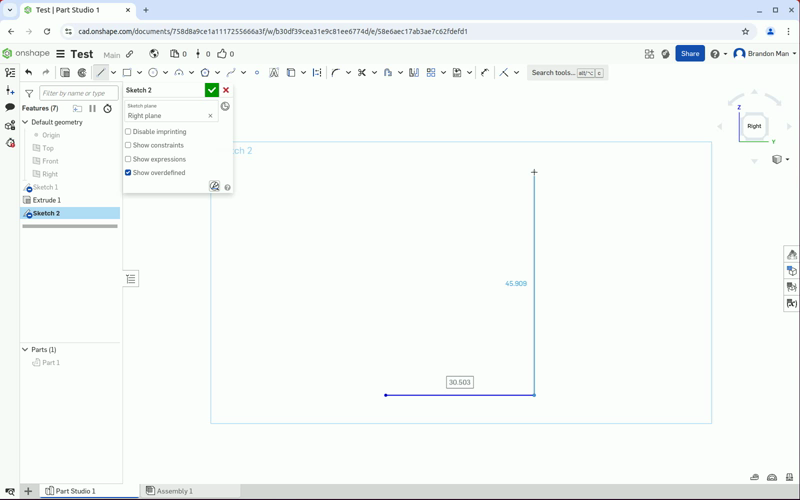
key_down(shift)
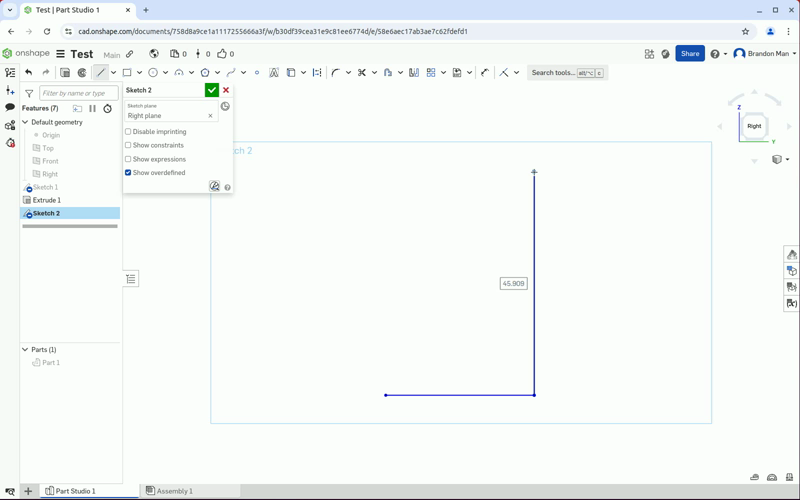
mouse_move(385, 171)
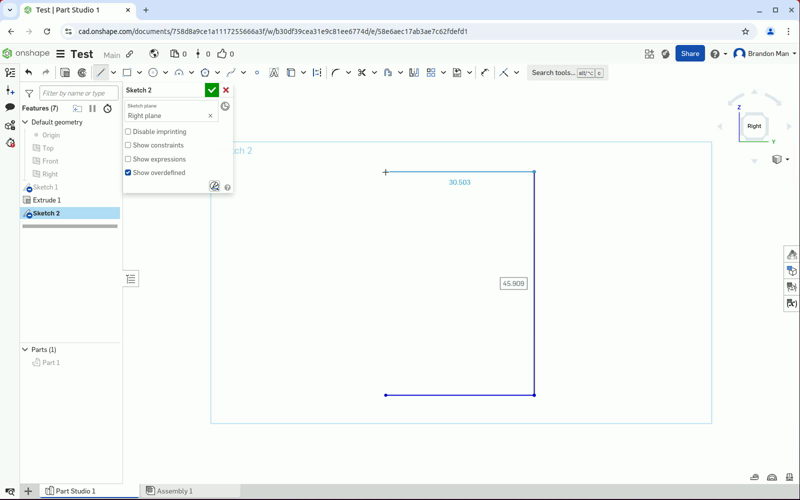
click(385, 171)
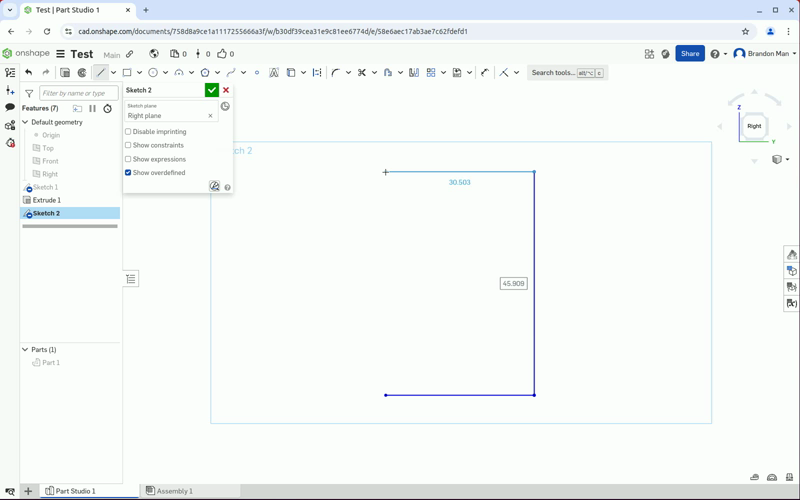
key_up(shift)
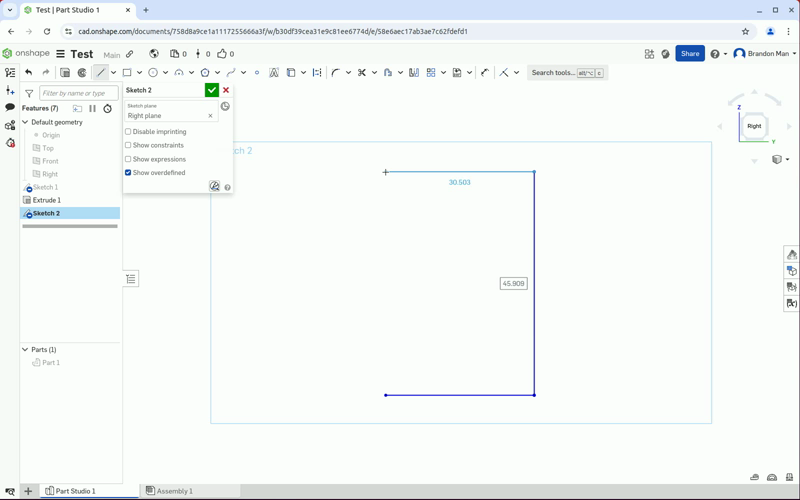
key_down(shift)
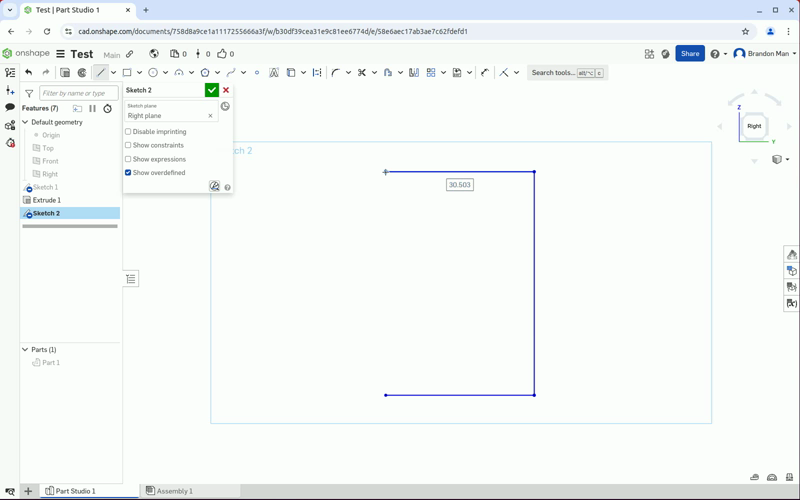
mouse_move(385, 395)
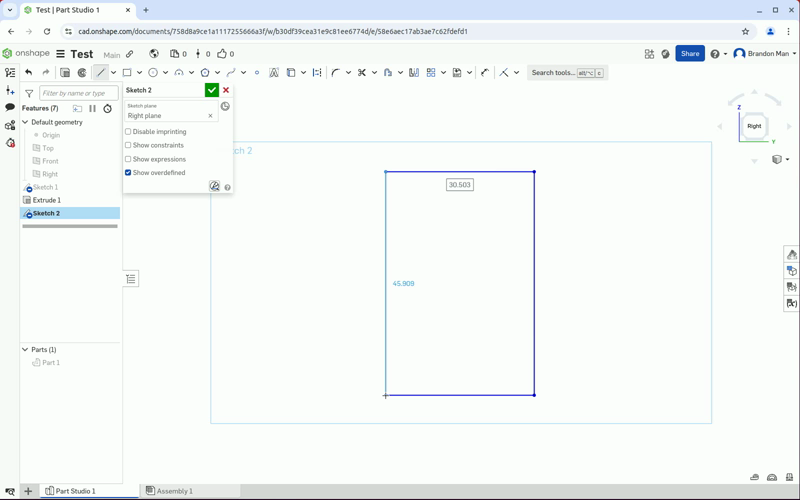
key_up(shift)
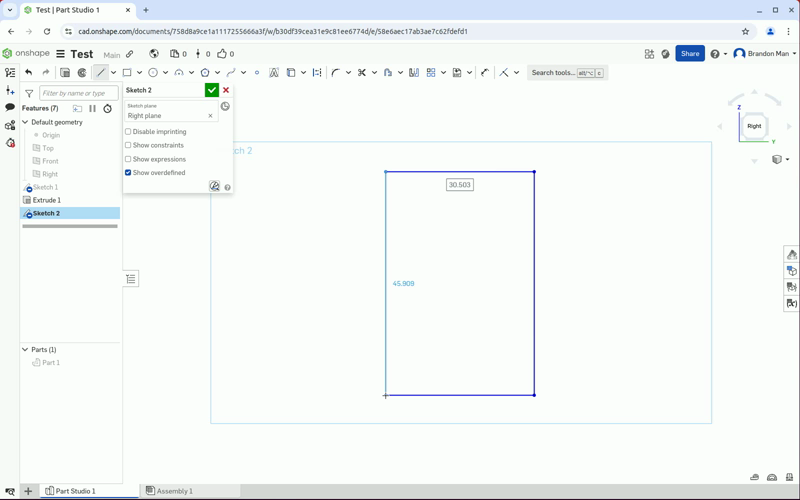
click(385, 395)
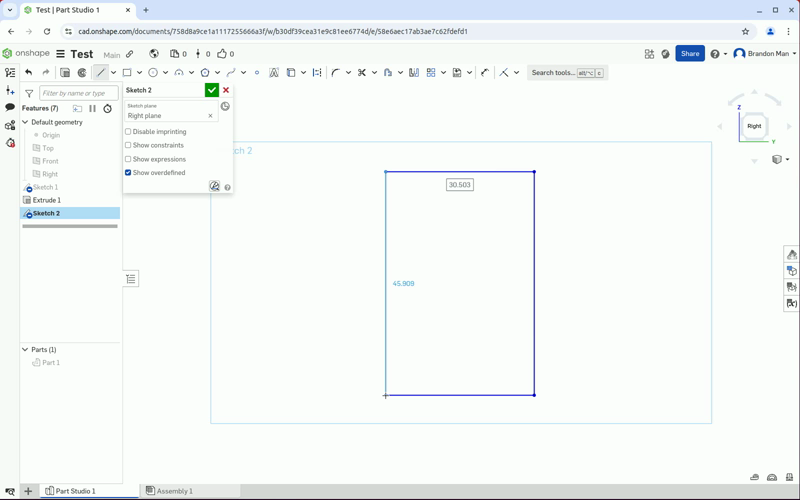
key(esc)
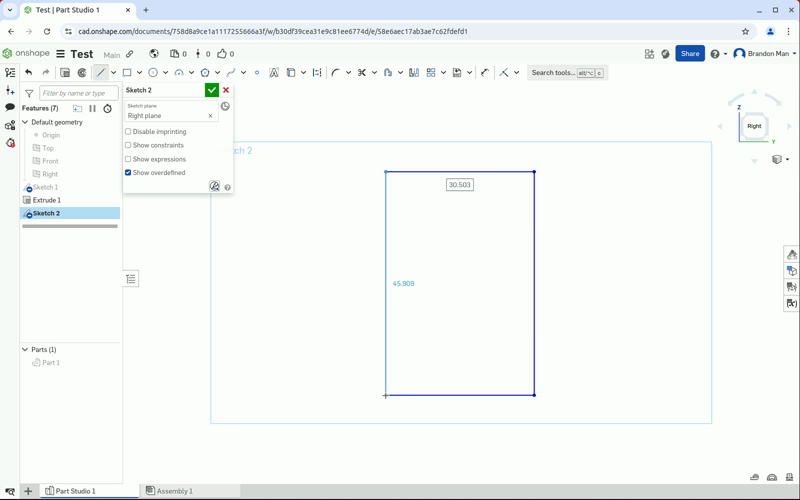
key(l)
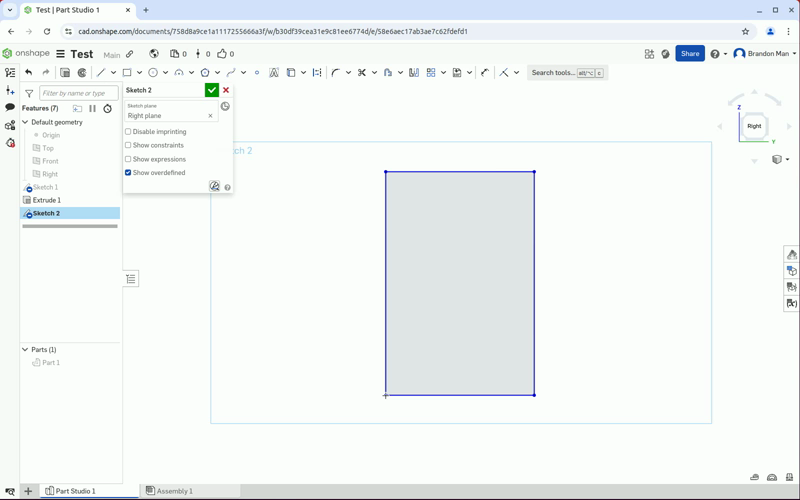
key_down(shift)
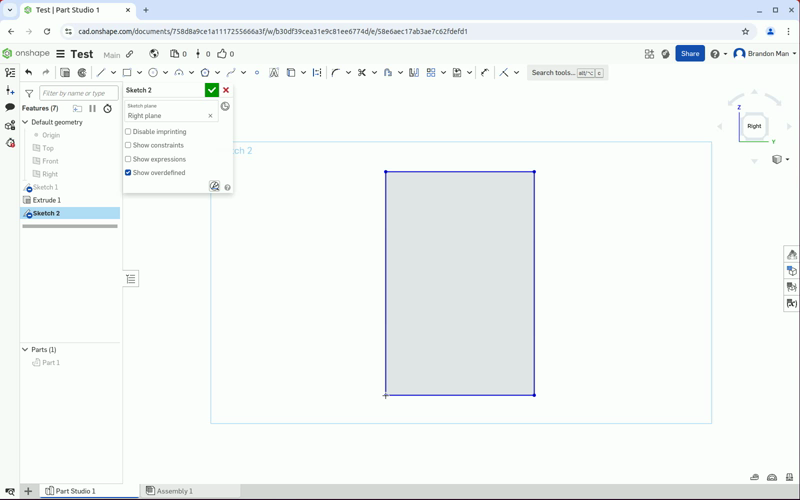
mouse_move(395, 386)
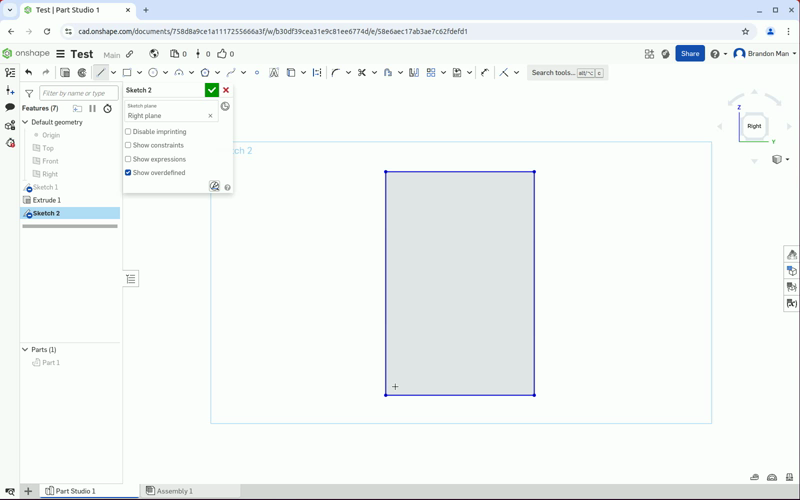
click(395, 386)
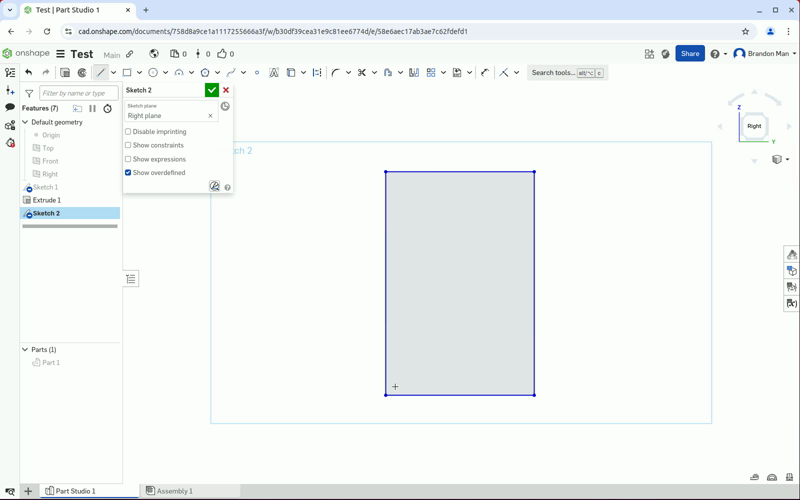
key_up(shift)
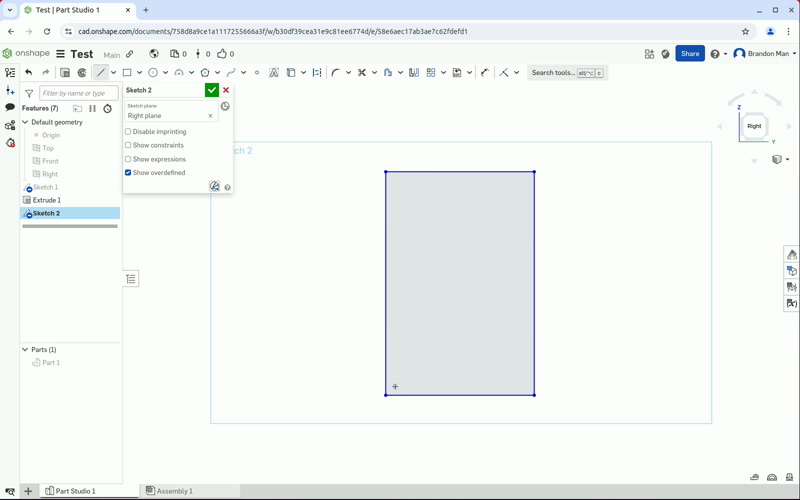
key_down(shift)
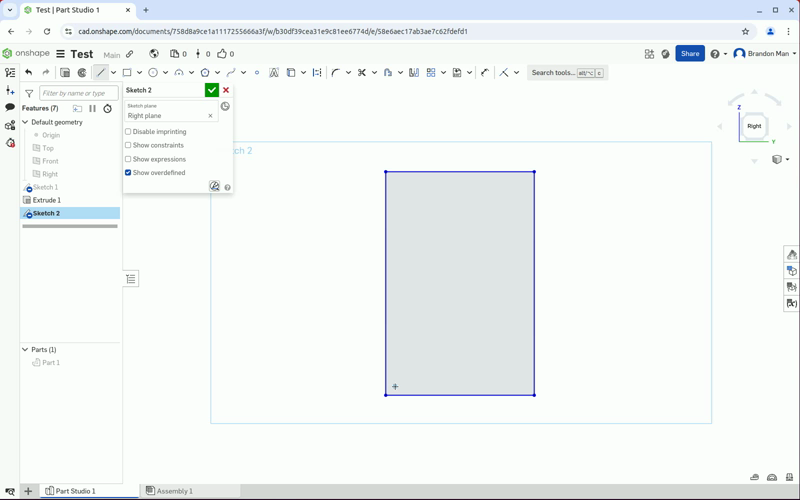
mouse_move(425, 386)
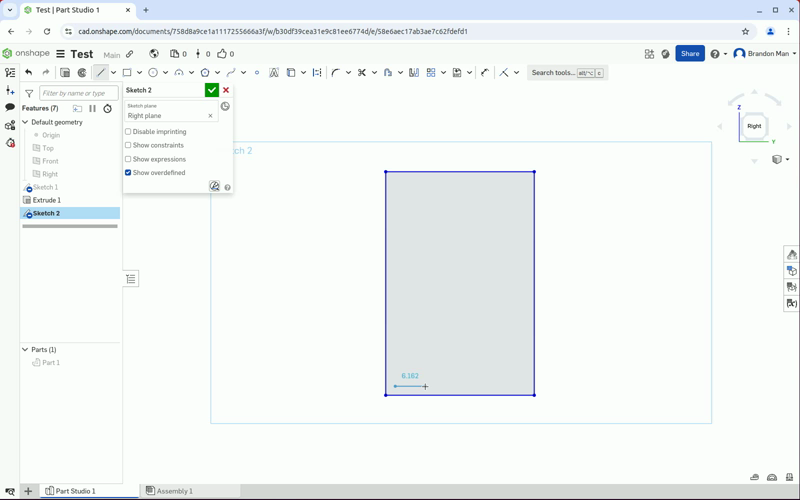
mouse_move(451, 386)
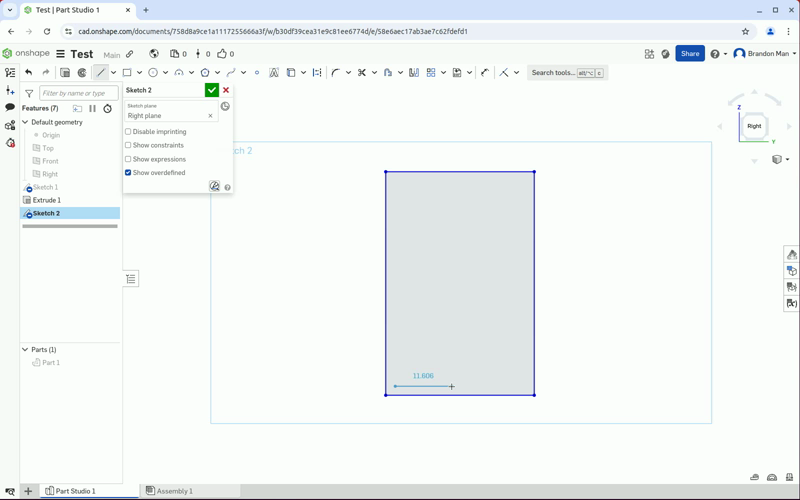
click(451, 386)
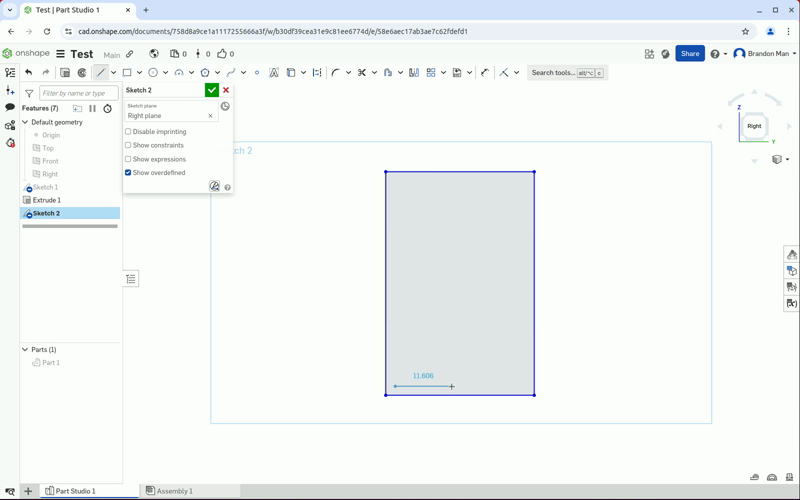
key_up(shift)
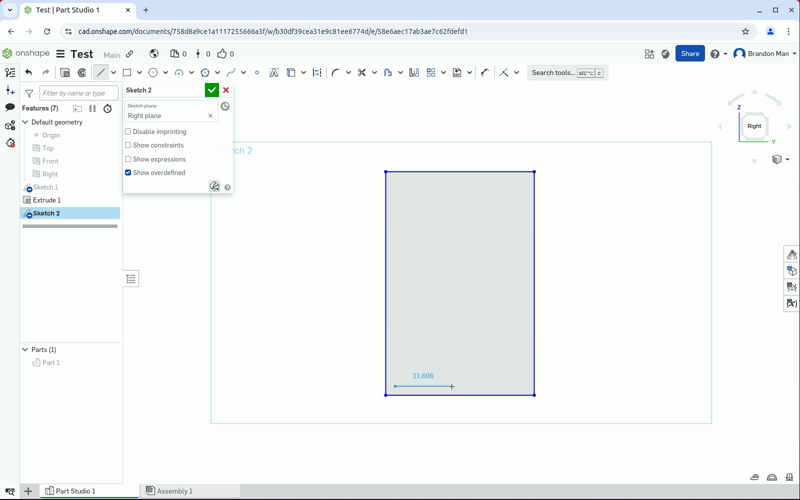
key_down(shift)
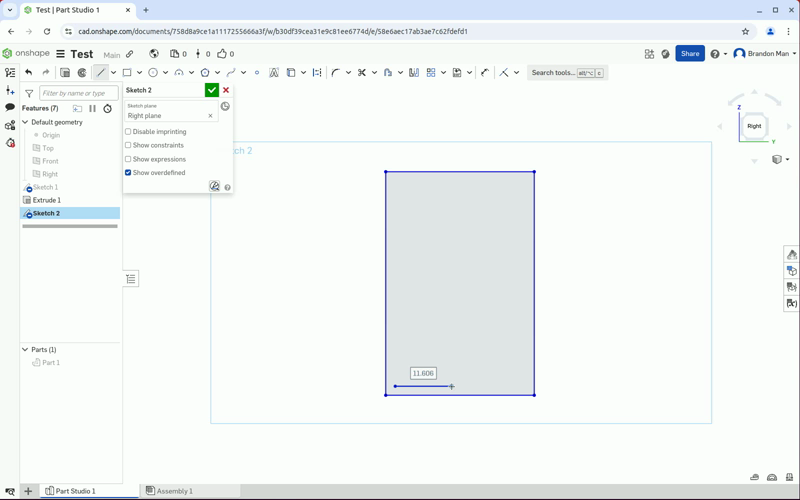
mouse_move(481, 386)
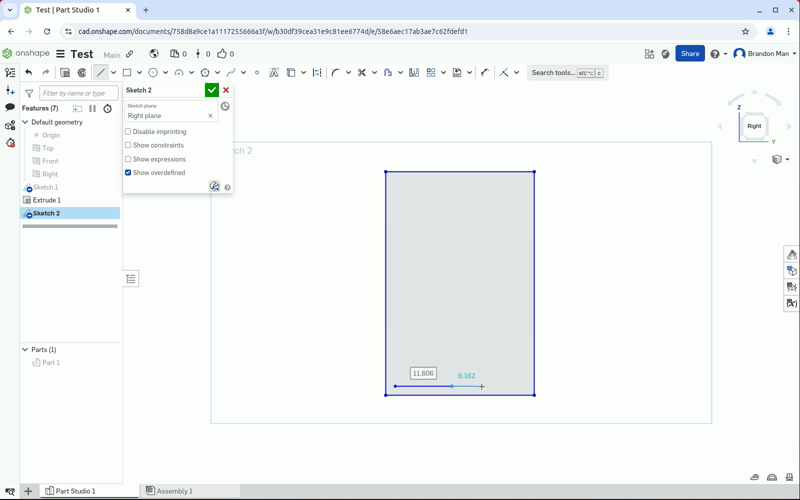
mouse_move(470, 386)
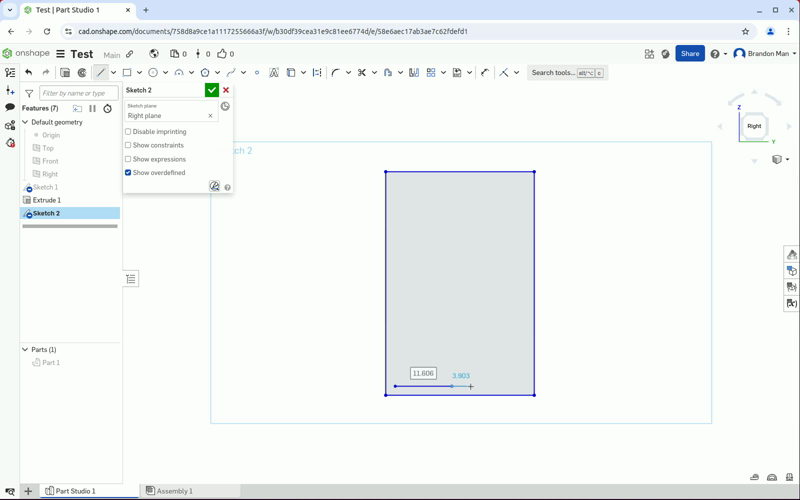
click(470, 386)
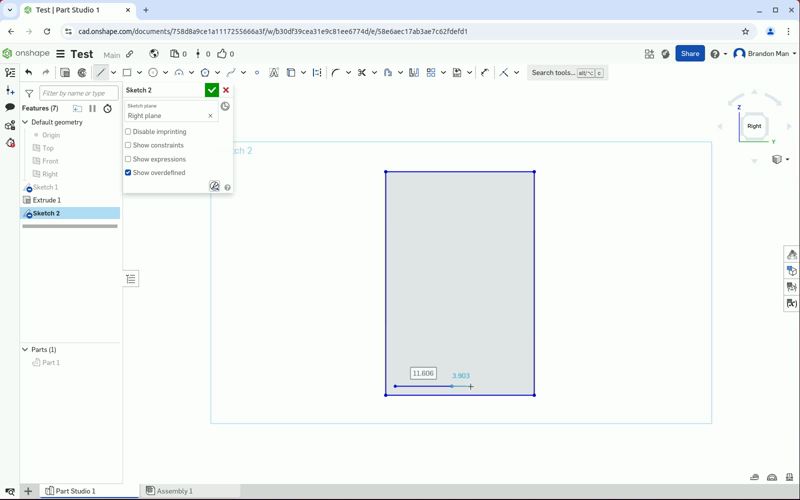
key_up(shift)
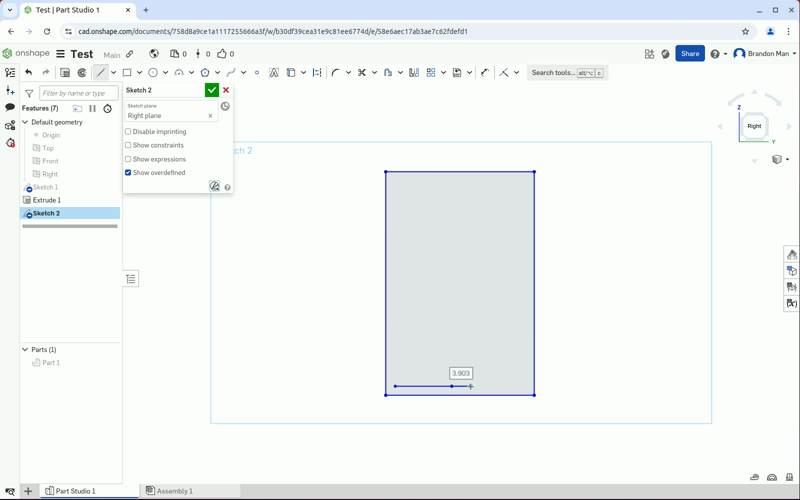
key_down(shift)
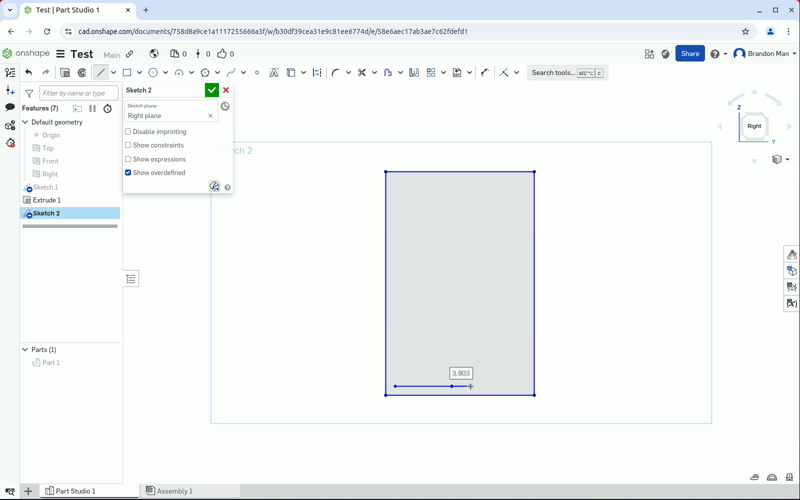
mouse_move(500, 386)
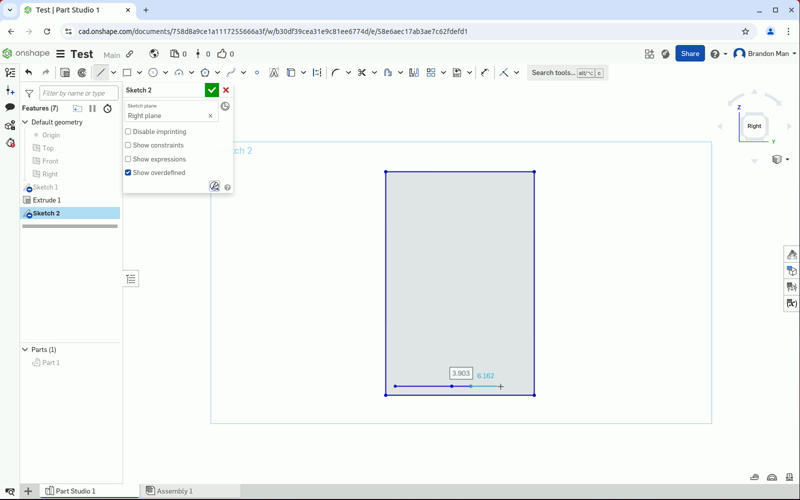
mouse_move(524, 386)
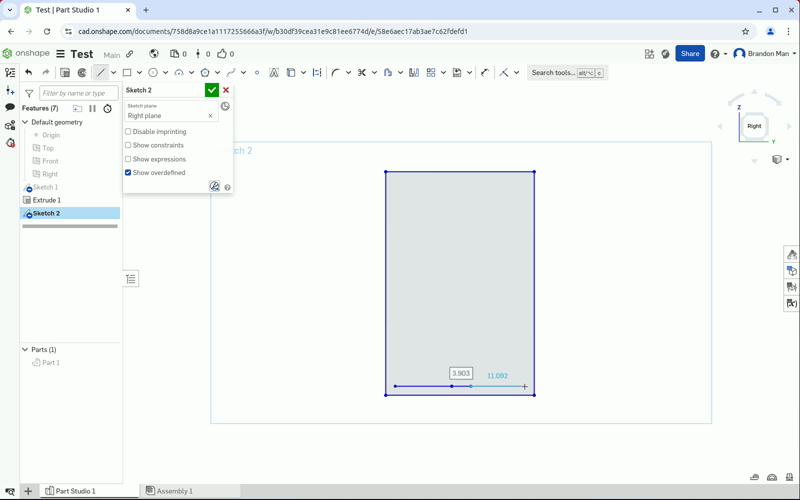
click(524, 386)
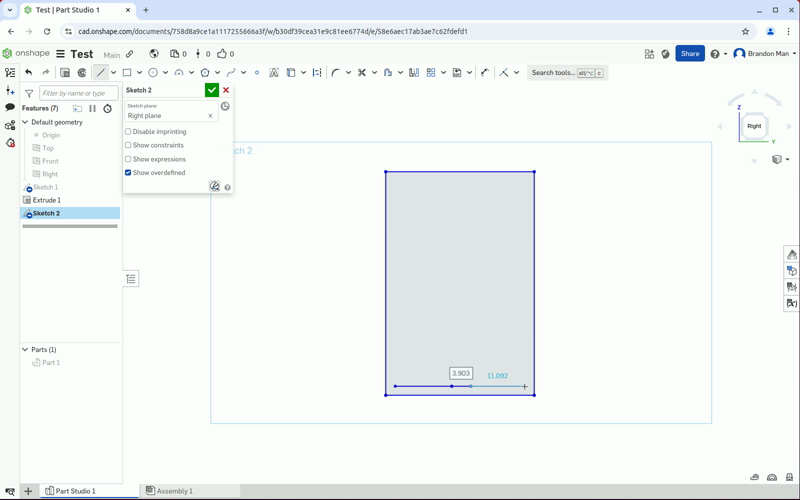
key_up(shift)
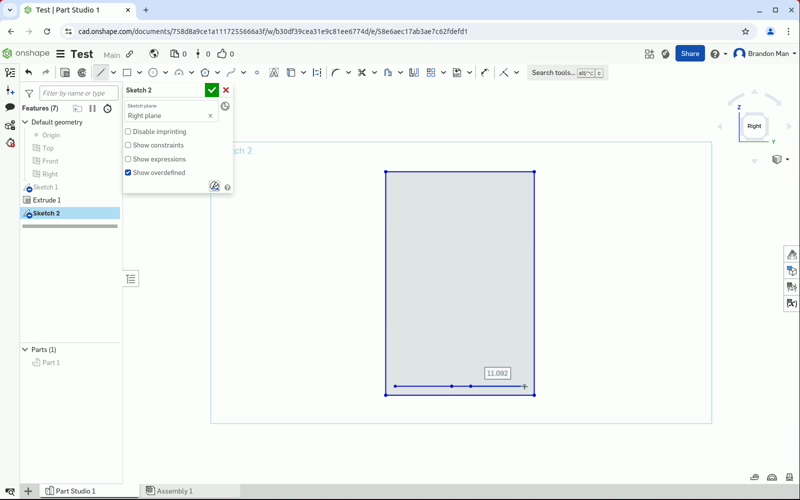
key_down(shift)
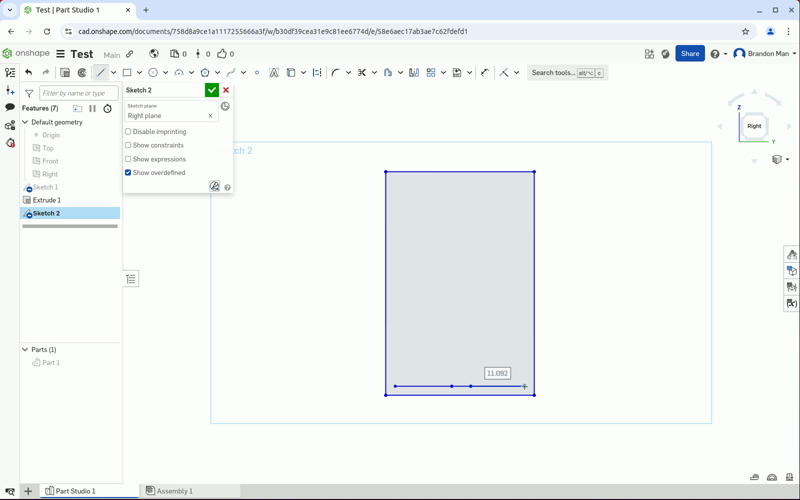
mouse_move(524, 291)
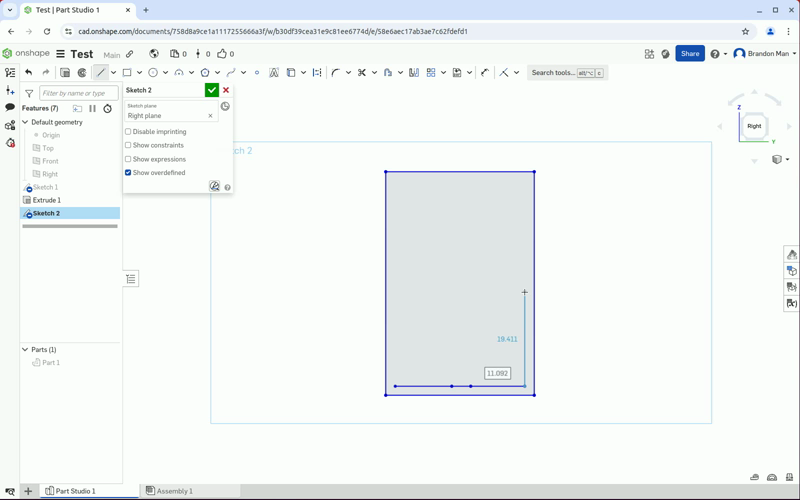
click(524, 291)
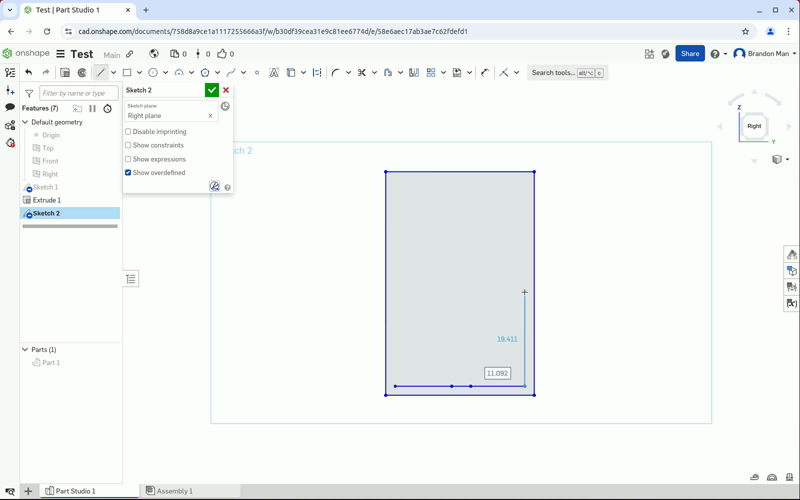
key_up(shift)
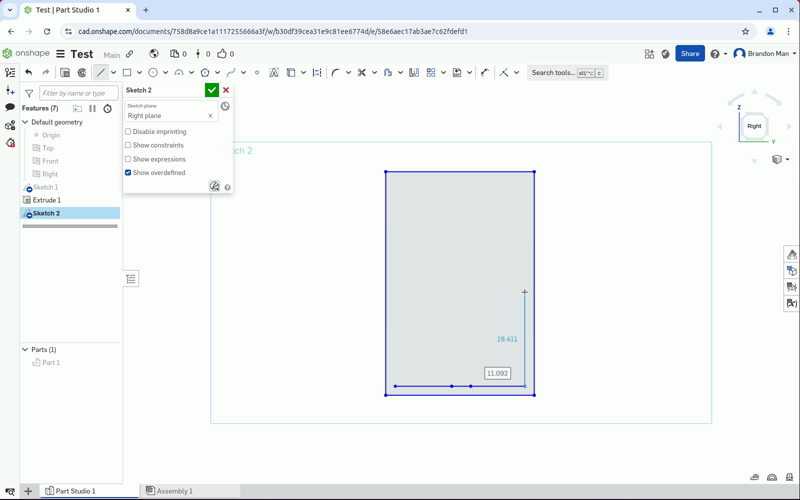
key_down(shift)
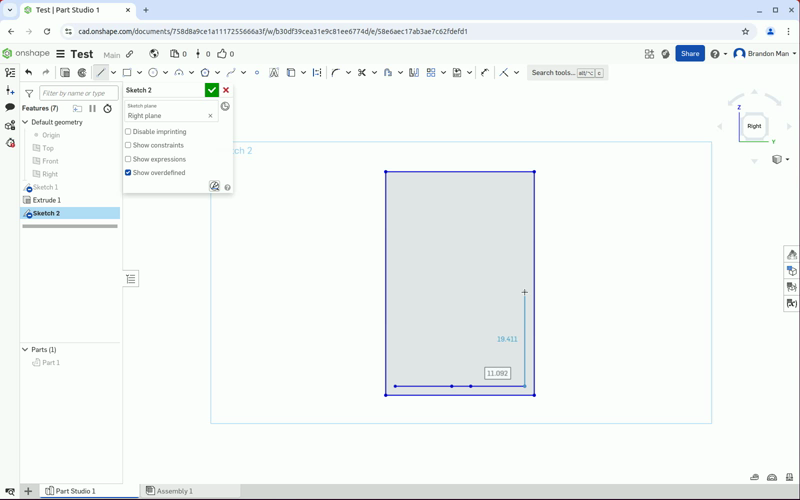
mouse_move(554, 291)
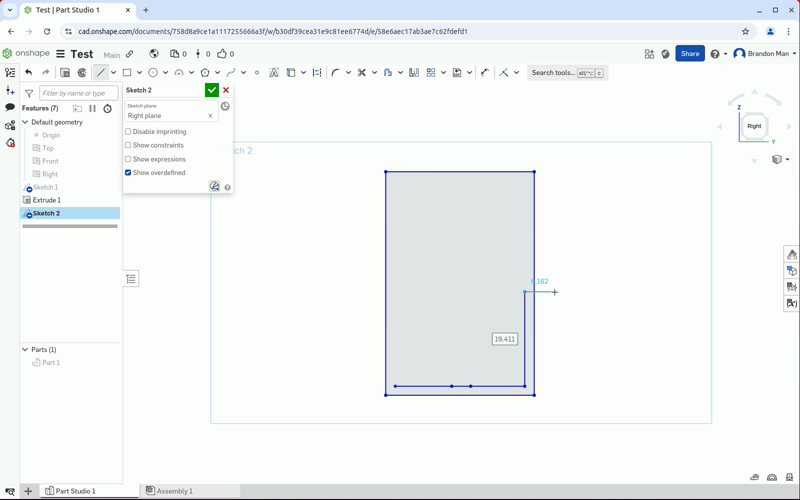
mouse_move(524, 275)
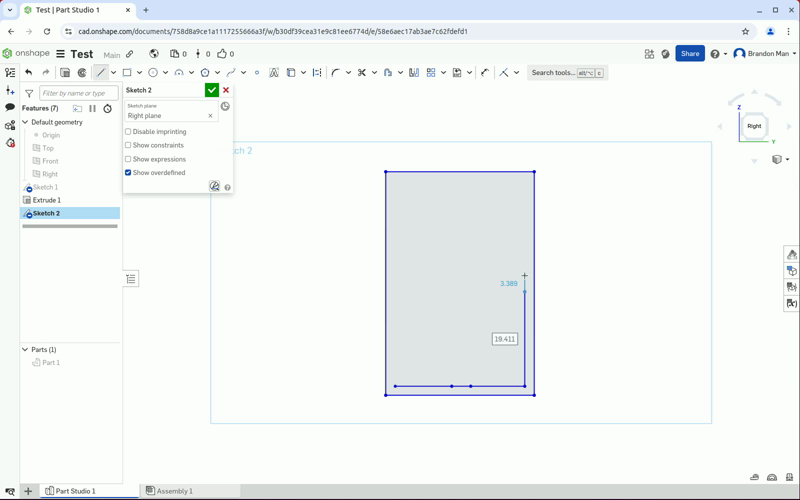
click(524, 275)
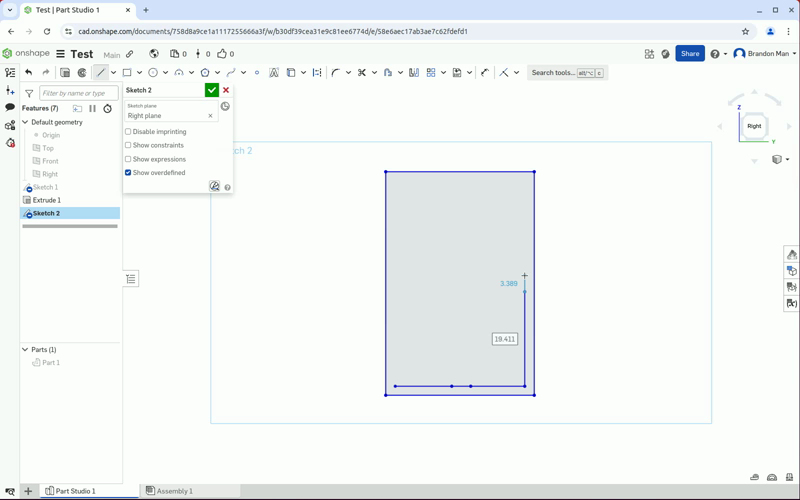
key_up(shift)
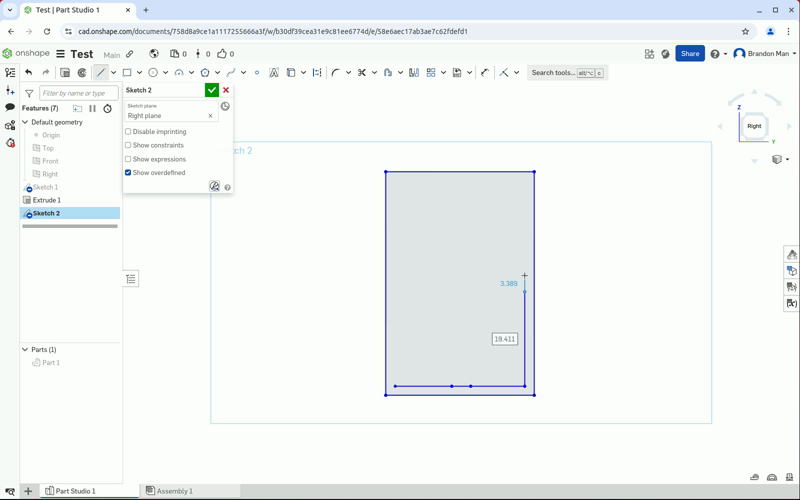
key_down(shift)
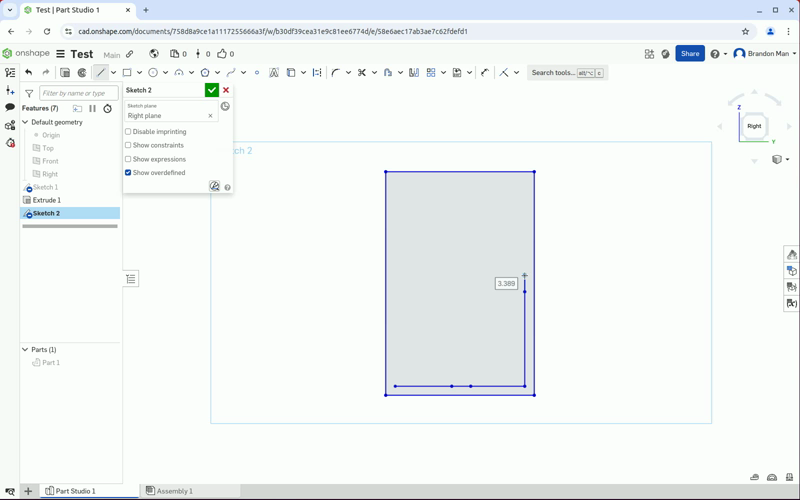
mouse_move(524, 180)
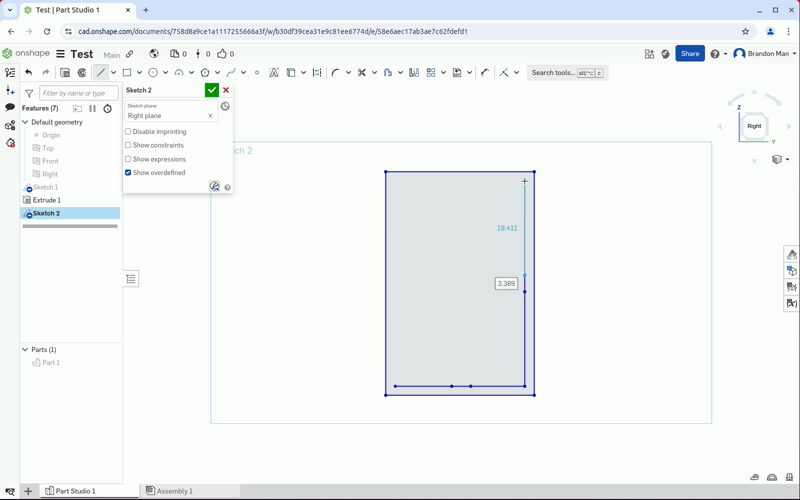
click(524, 180)
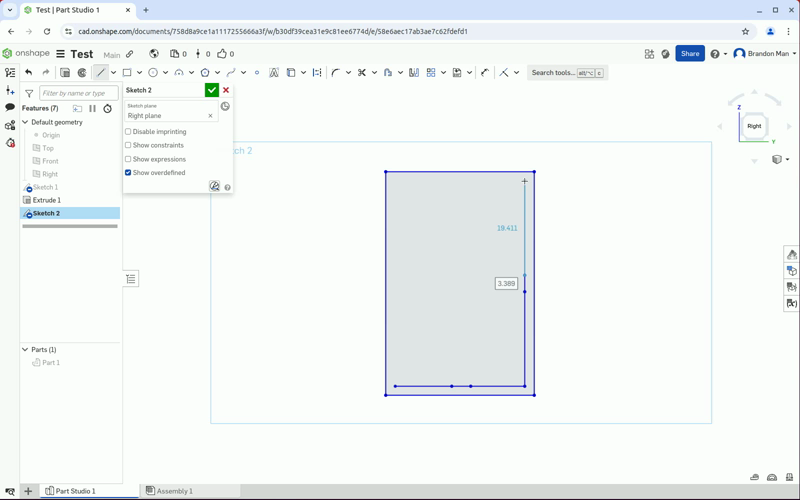
key_up(shift)
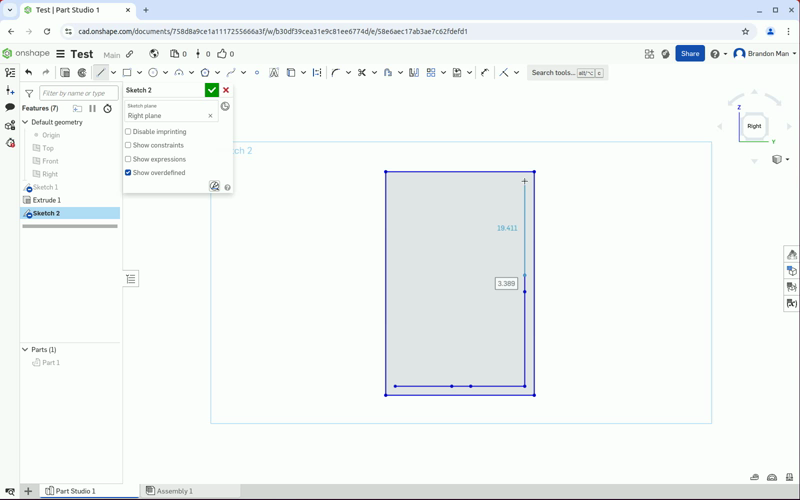
key_down(shift)
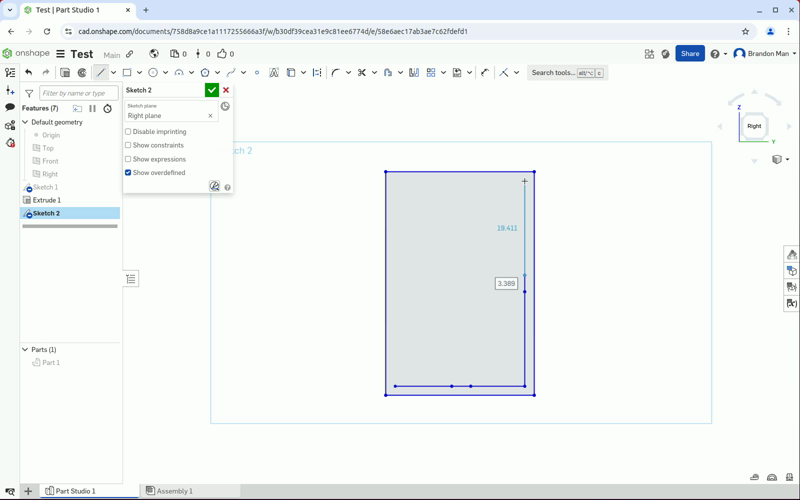
mouse_move(554, 180)
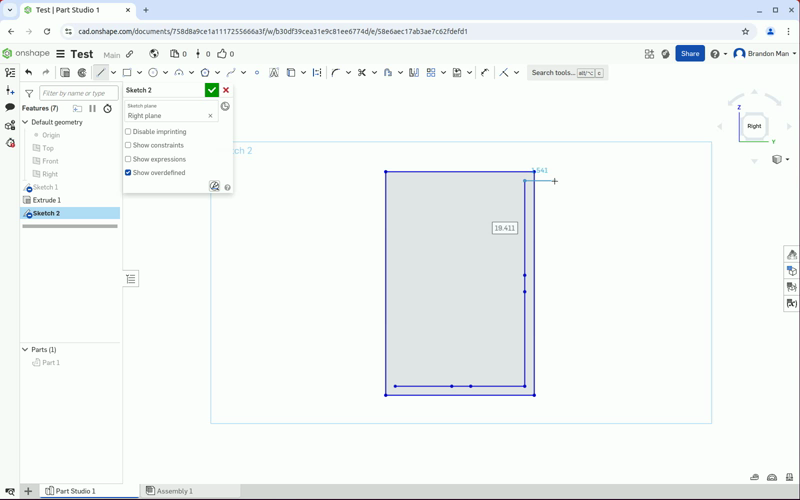
mouse_move(470, 180)
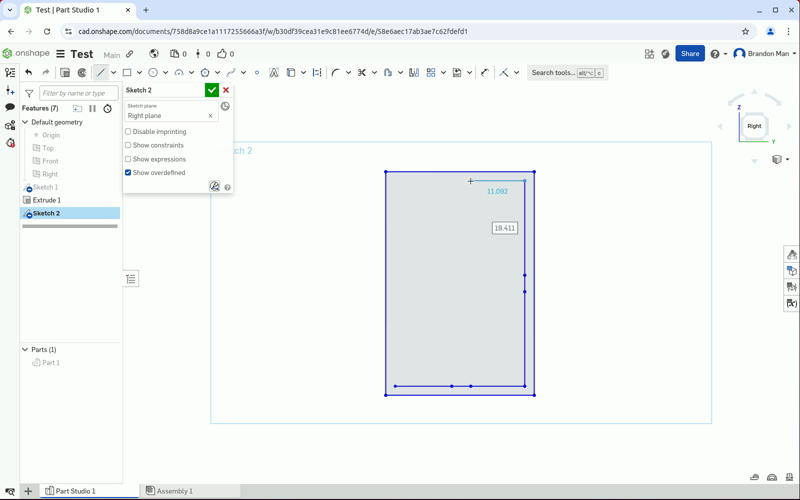
click(470, 180)
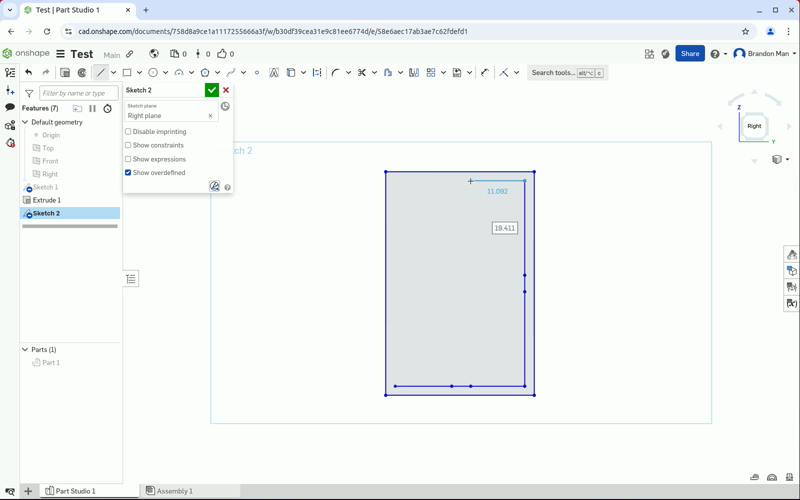
key_up(shift)
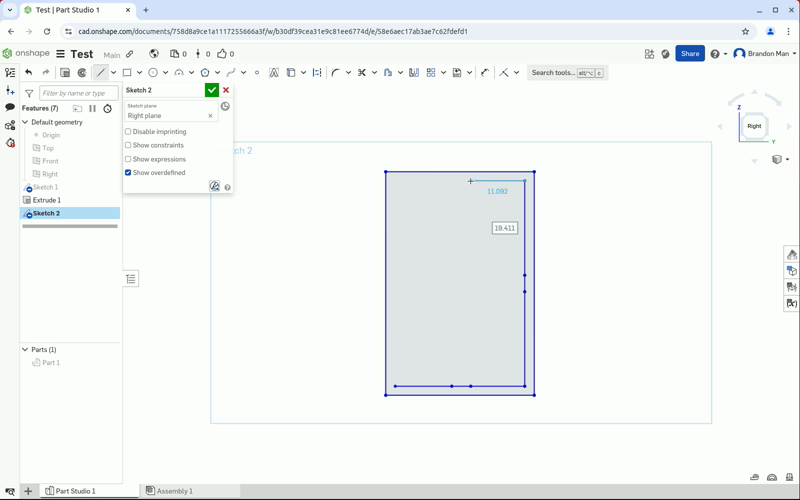
key_down(shift)
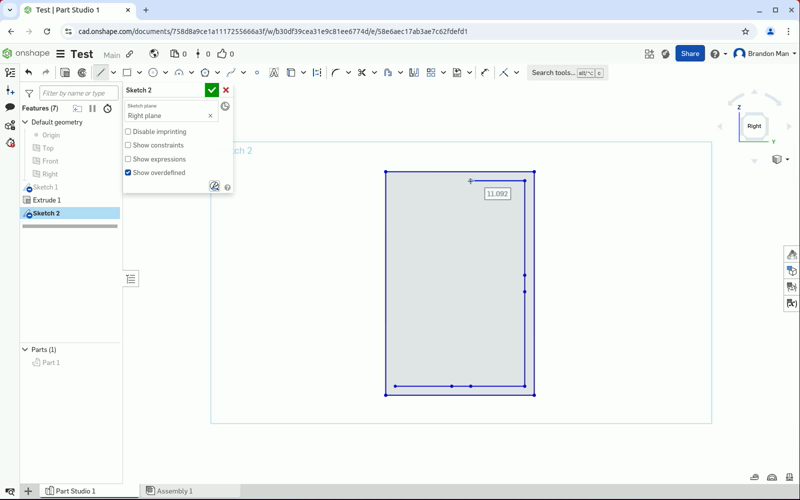
mouse_move(500, 180)
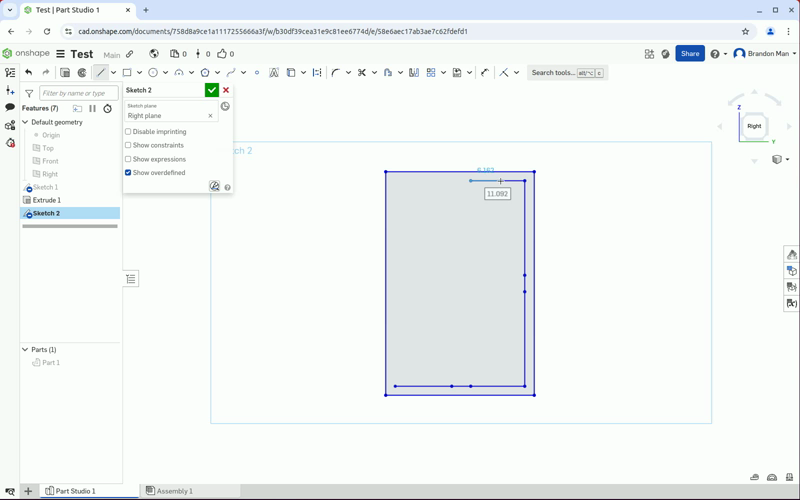
mouse_move(451, 180)
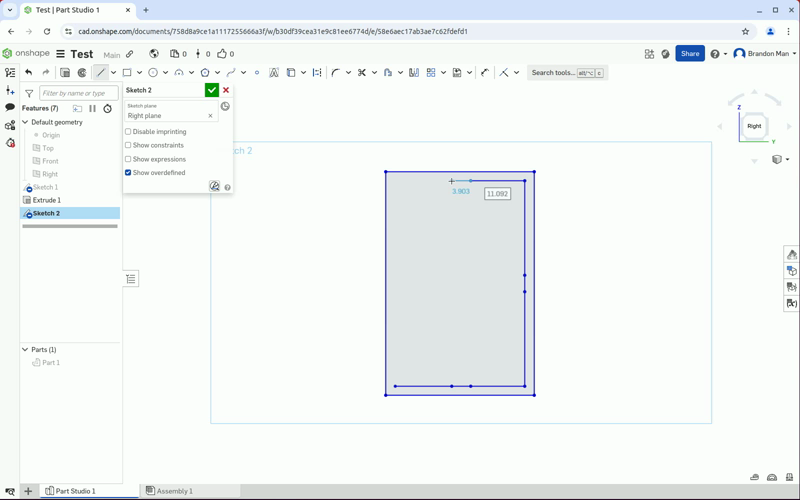
click(451, 180)
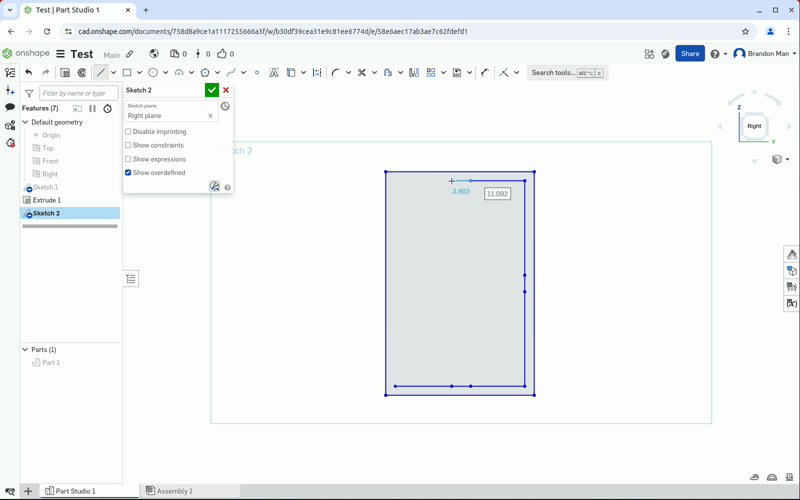
key_up(shift)
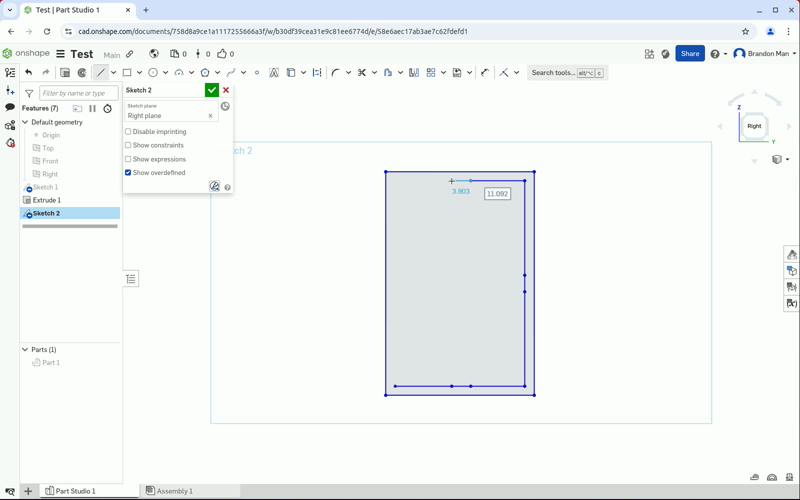
key_down(shift)
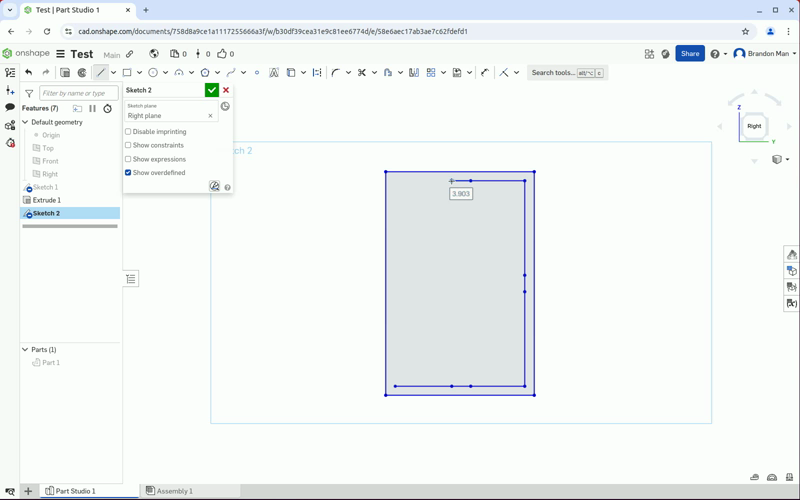
mouse_move(481, 180)
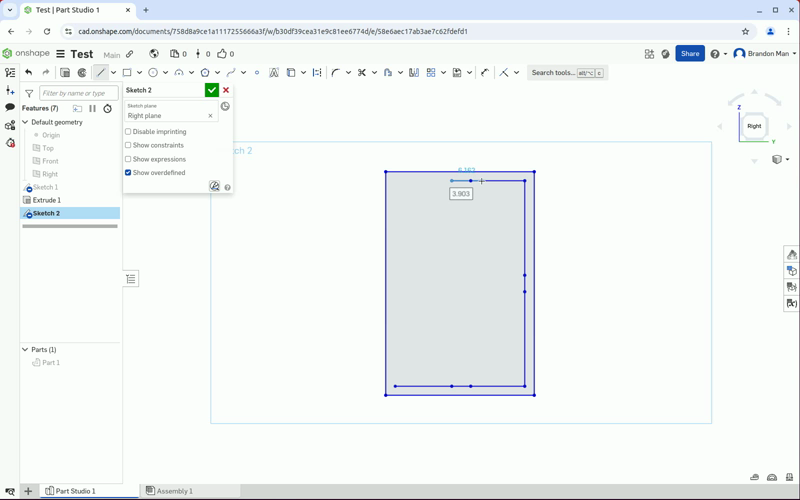
mouse_move(395, 180)
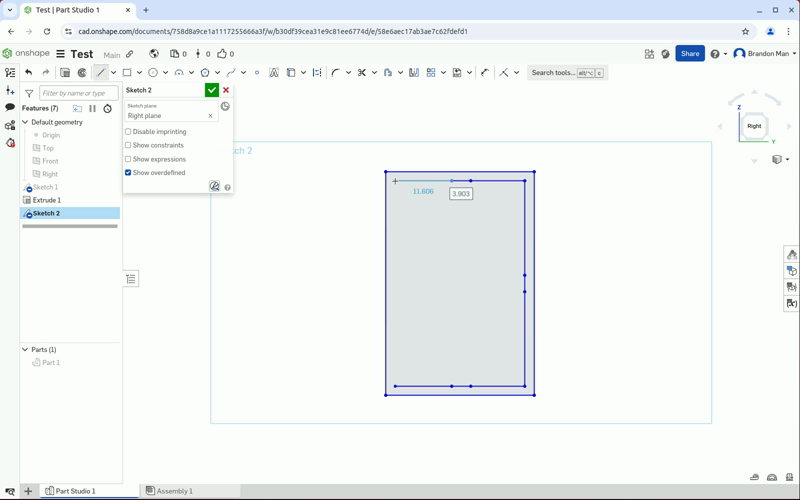
click(395, 180)
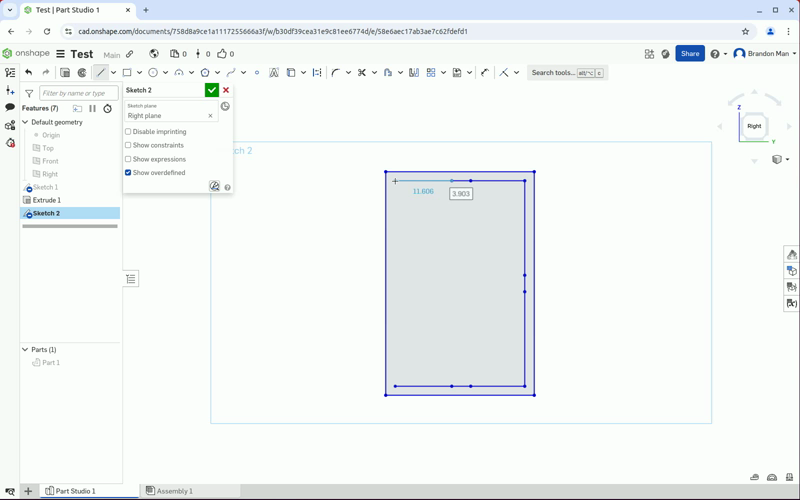
key_up(shift)
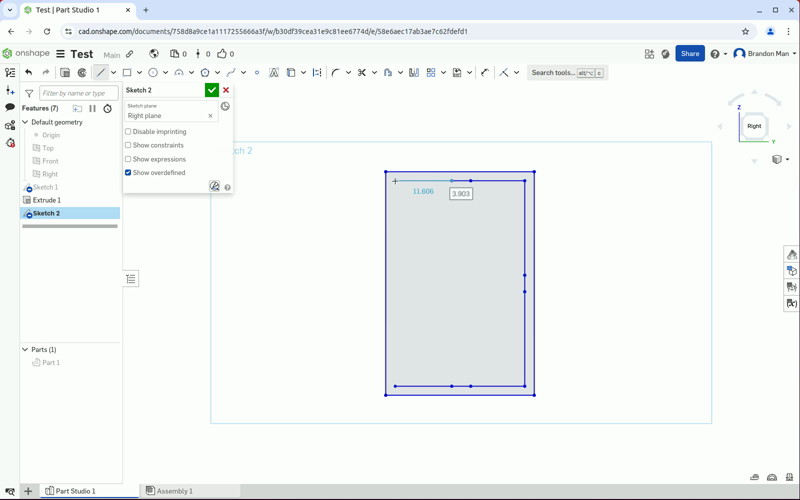
key_down(shift)
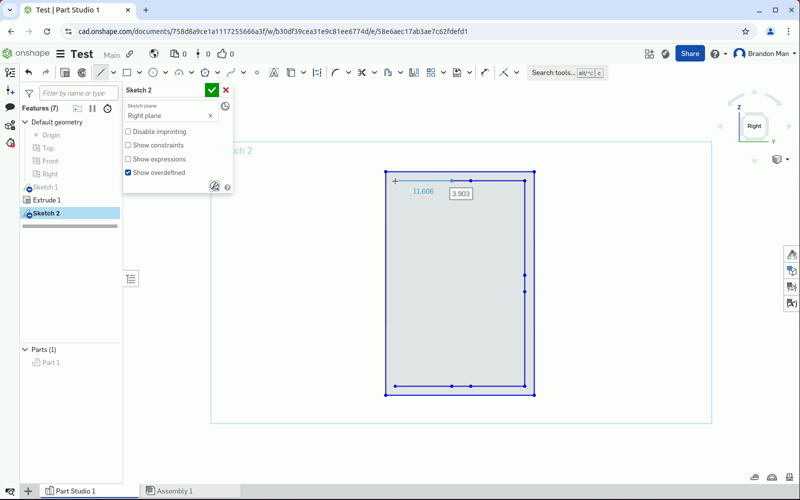
mouse_move(395, 275)
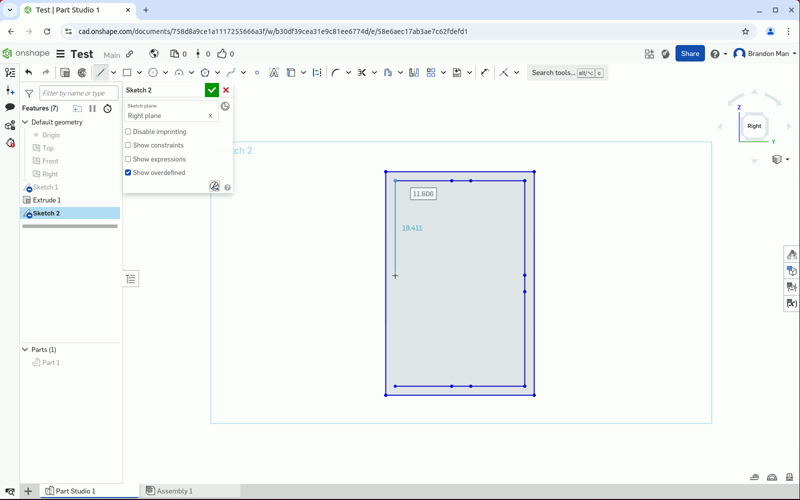
click(395, 275)
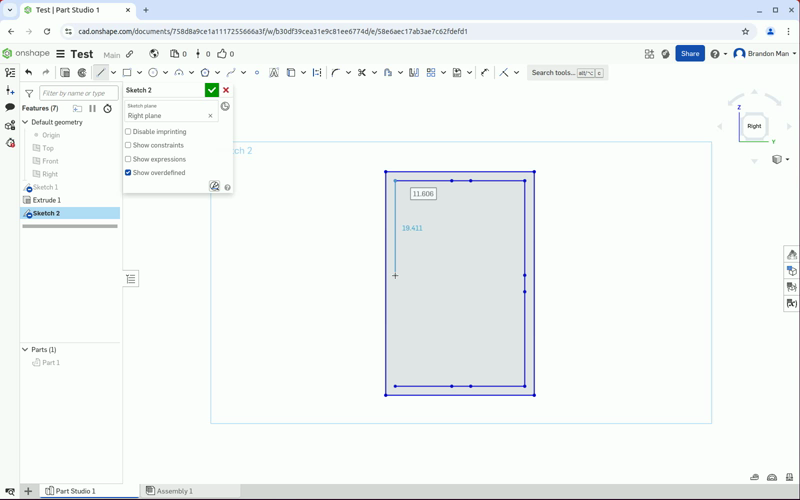
key_up(shift)
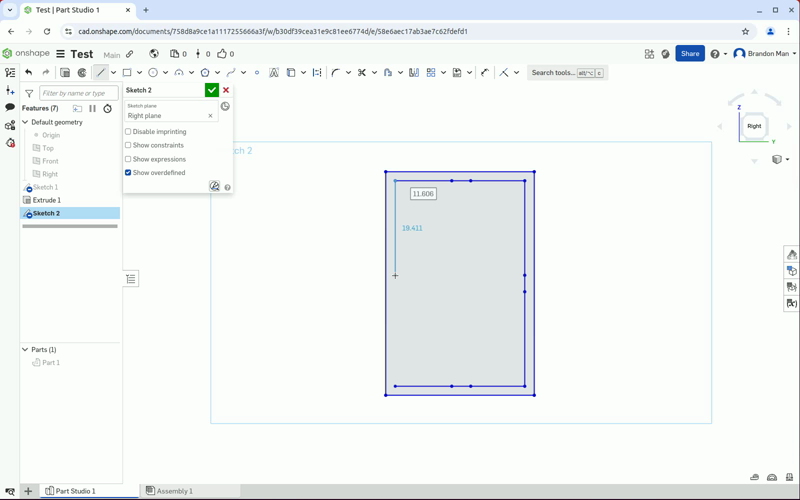
key_down(shift)
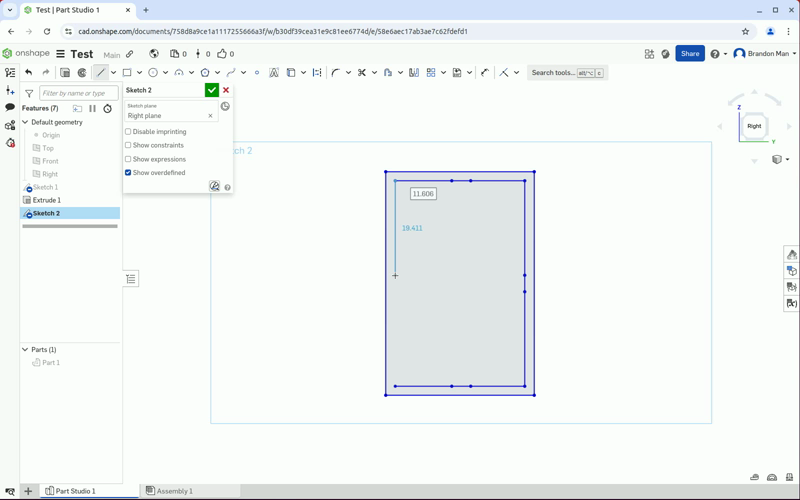
mouse_move(425, 275)
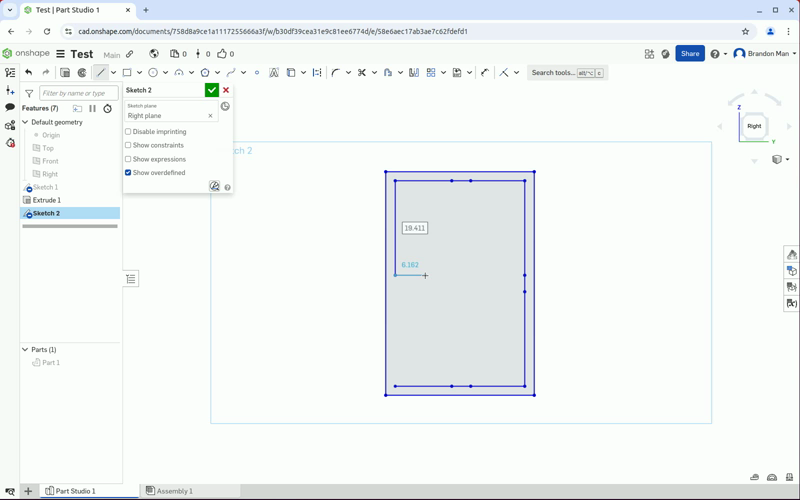
mouse_move(395, 291)
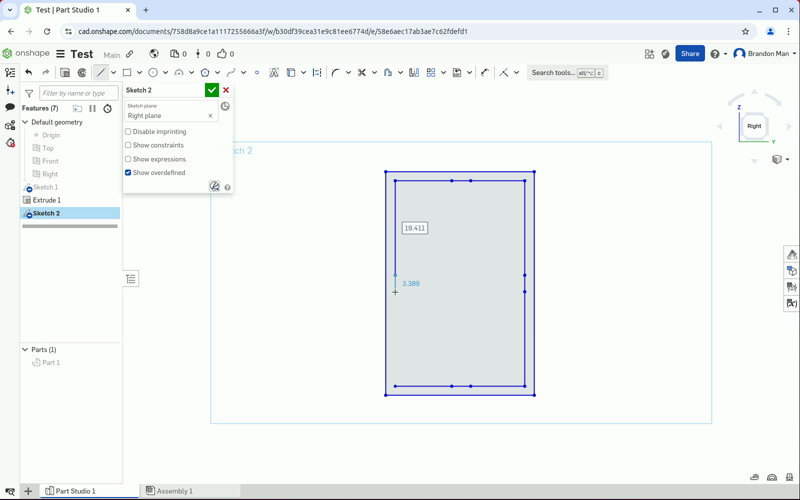
click(395, 291)
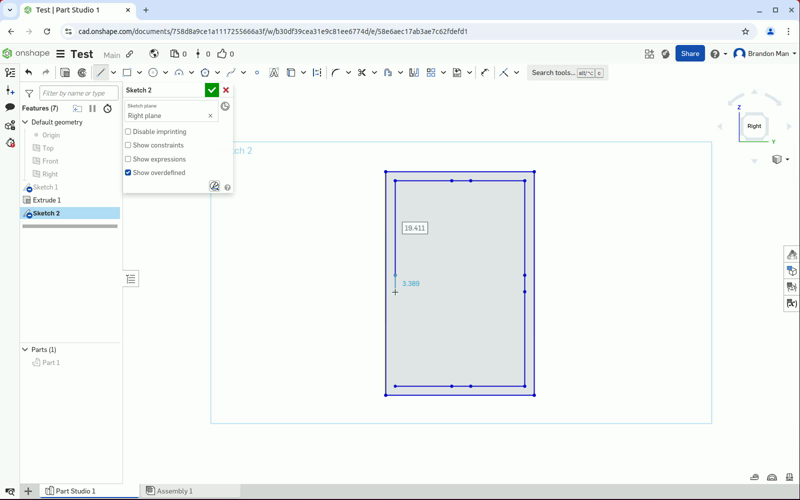
key_up(shift)
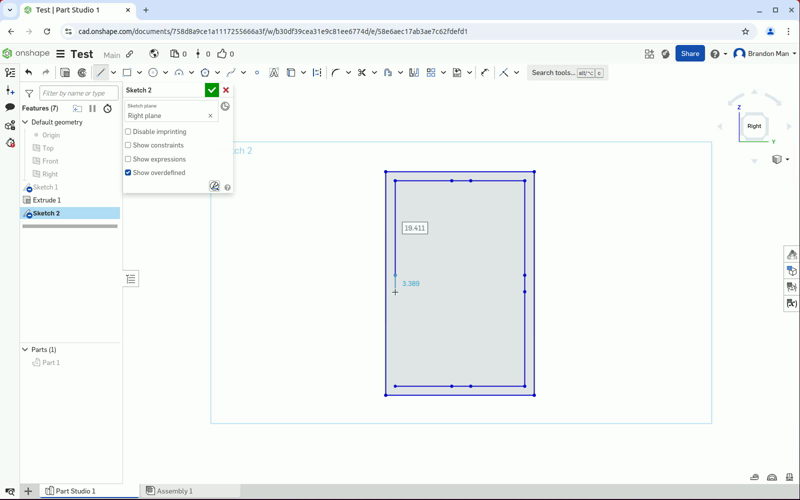
key_down(shift)
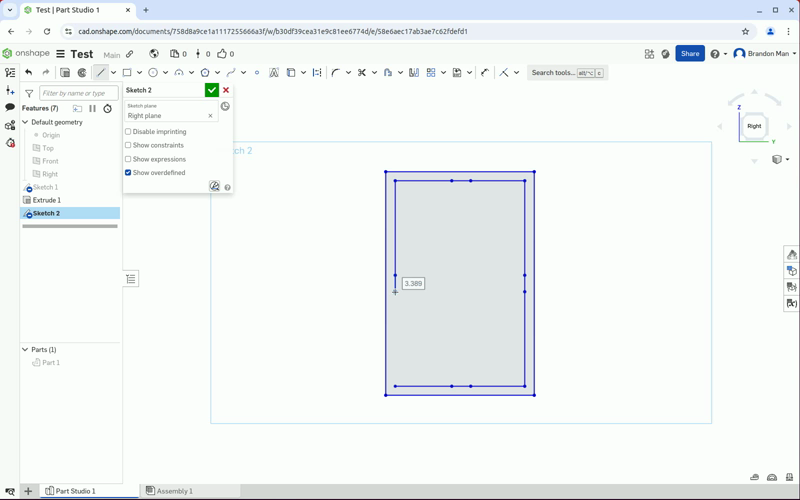
mouse_move(395, 386)
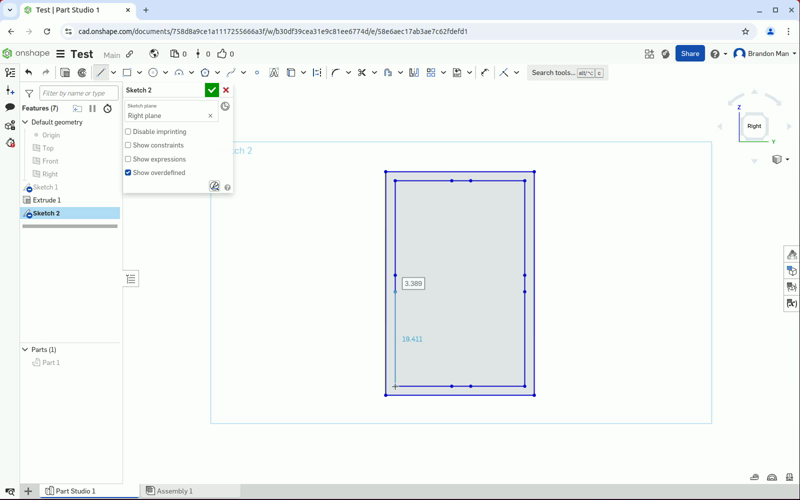
key_up(shift)
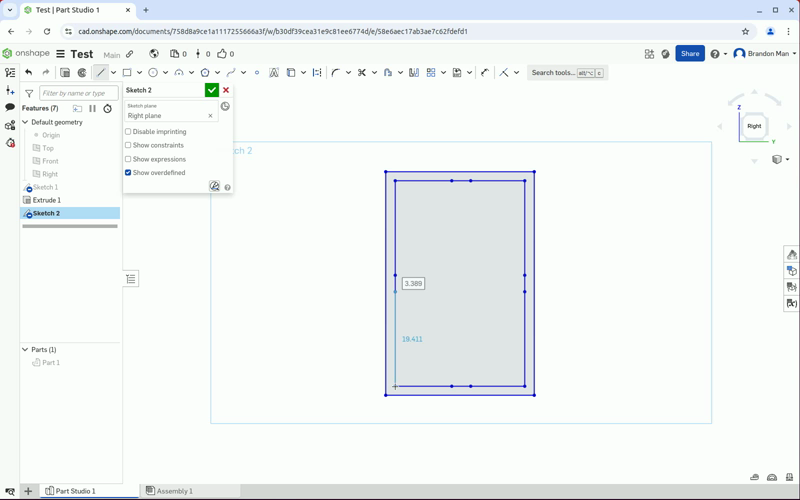
click(395, 386)
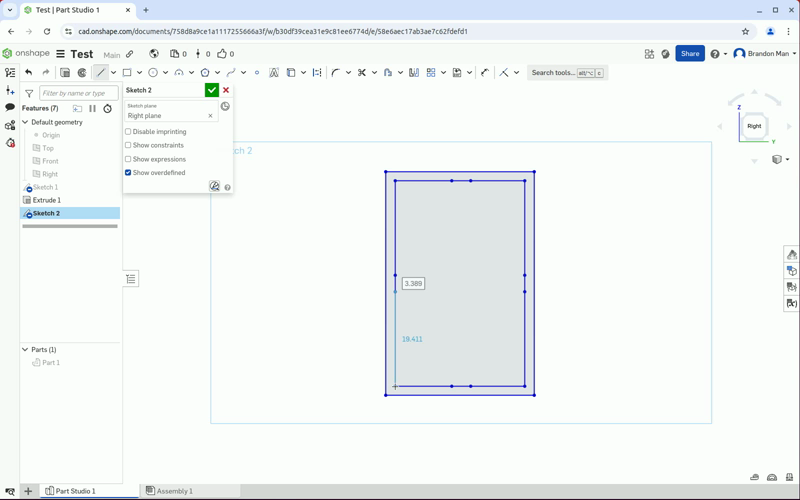
key(esc)
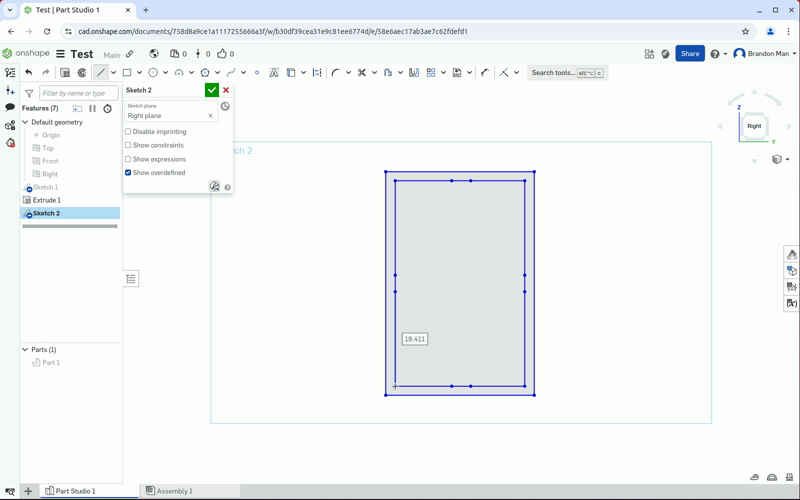
mouse_move(529, 221)
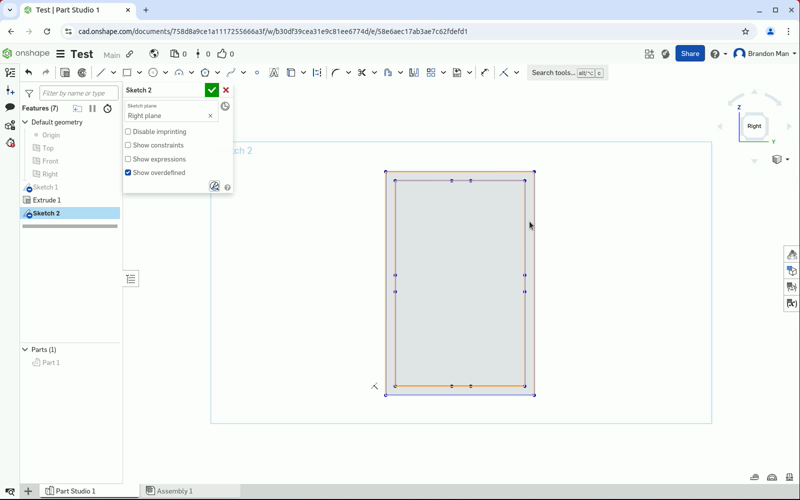
click(529, 221)
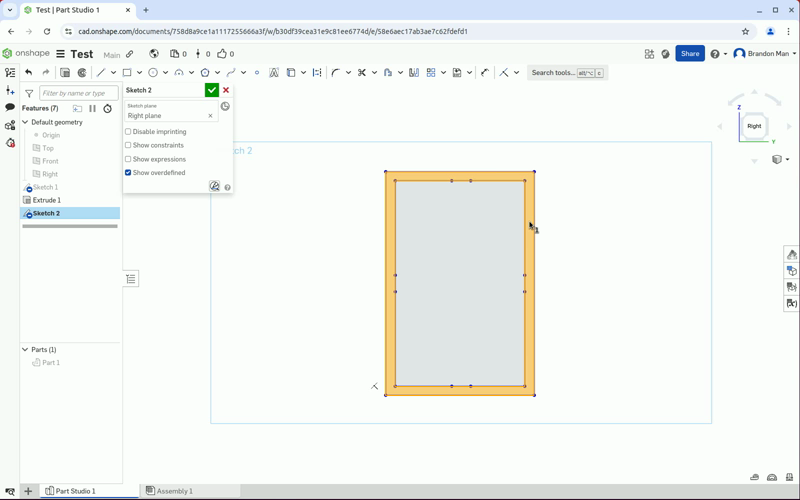
mouse_move(73, 352)
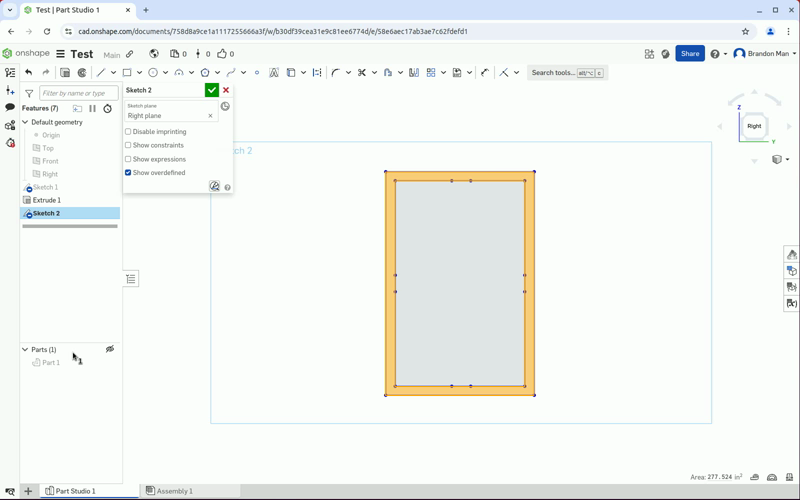
key(shift+y)
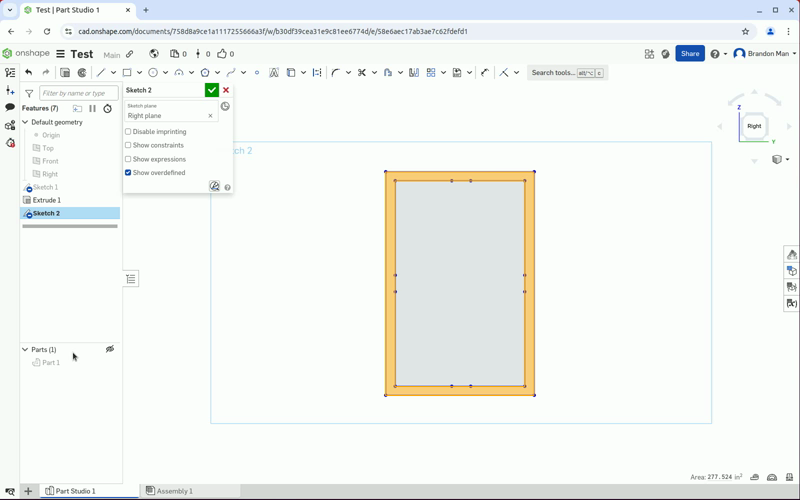
key(shift+e)
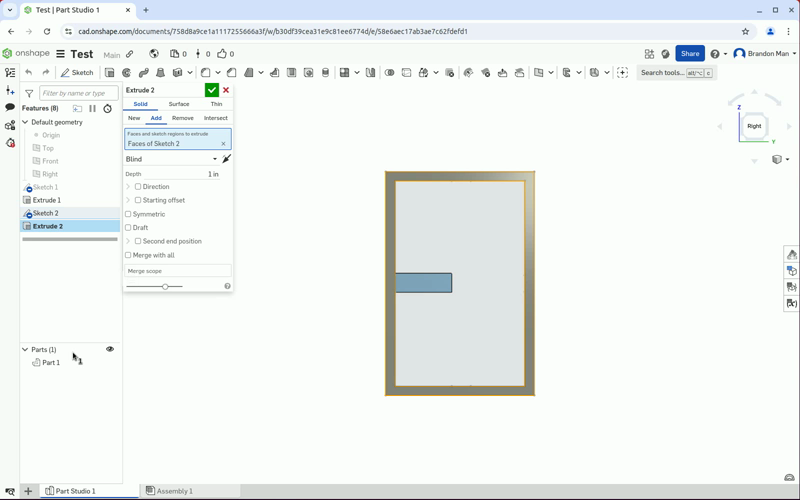
mouse_move(143, 106)
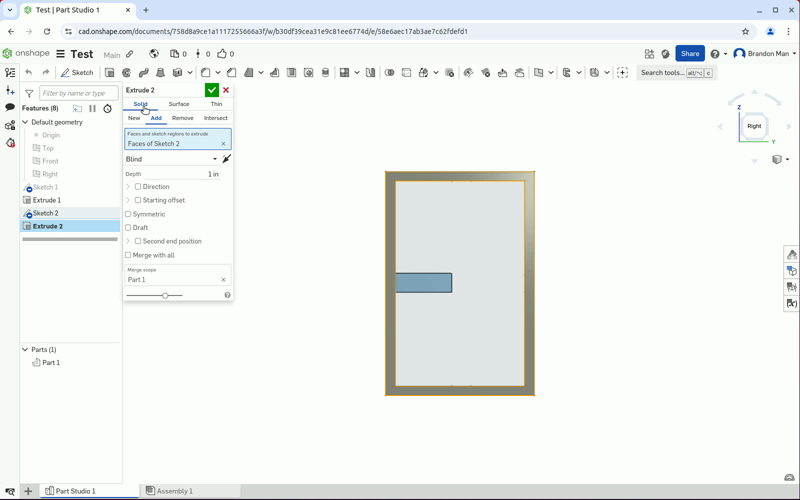
click(143, 106)
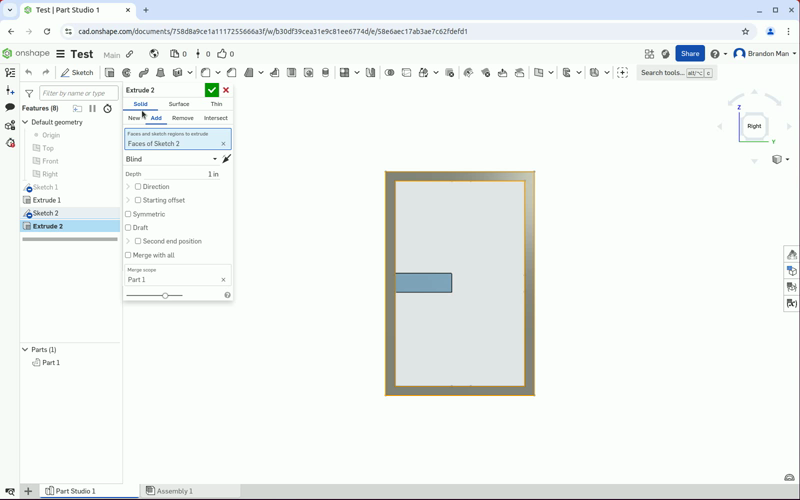
mouse_move(137, 120)
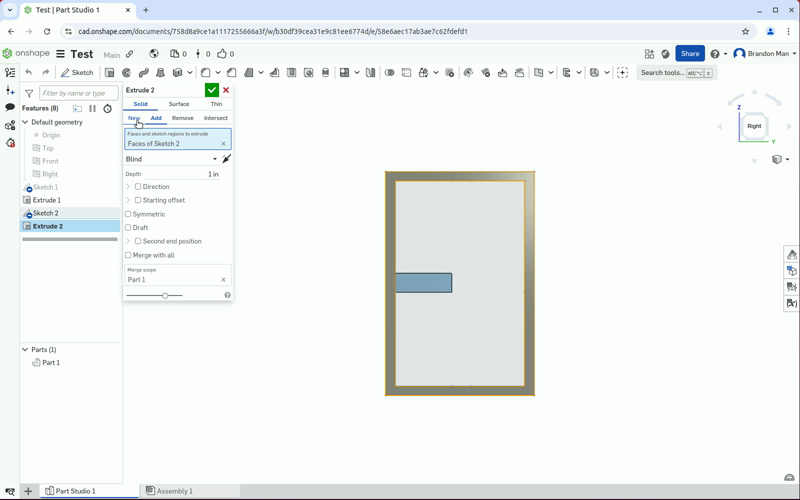
click(137, 120)
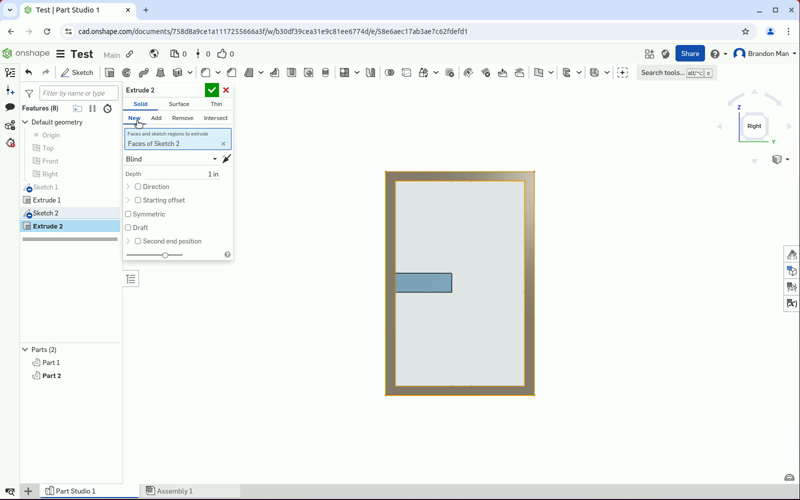
key(tab, 4)
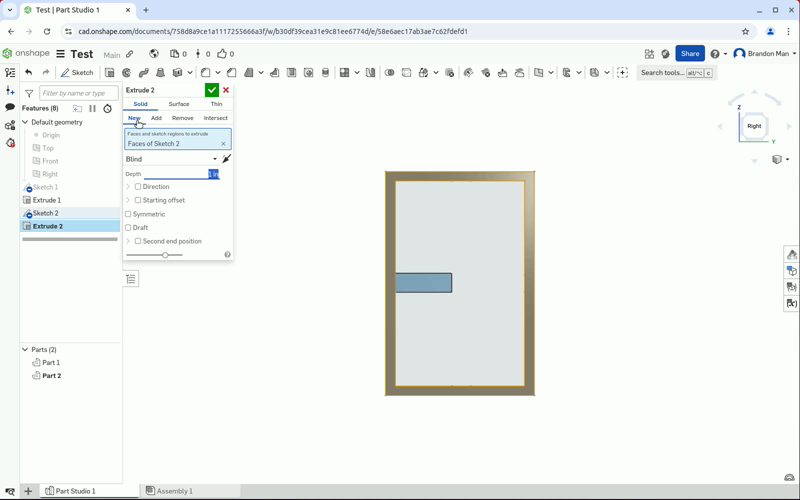
text(1.926)
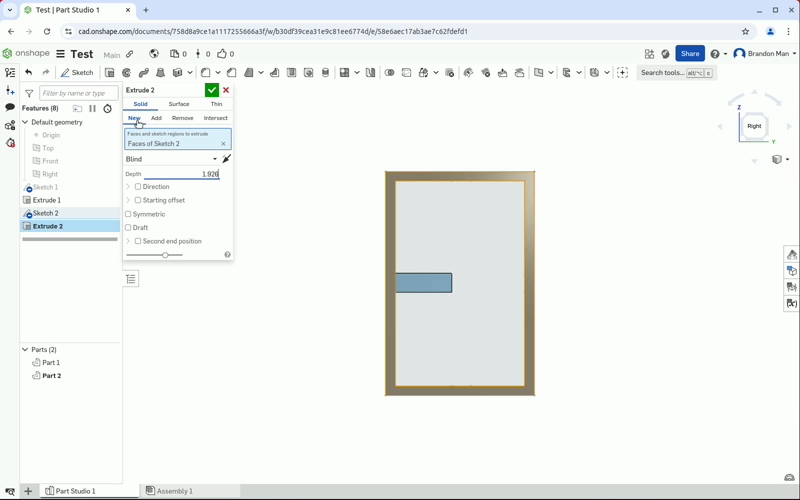
key(enter)
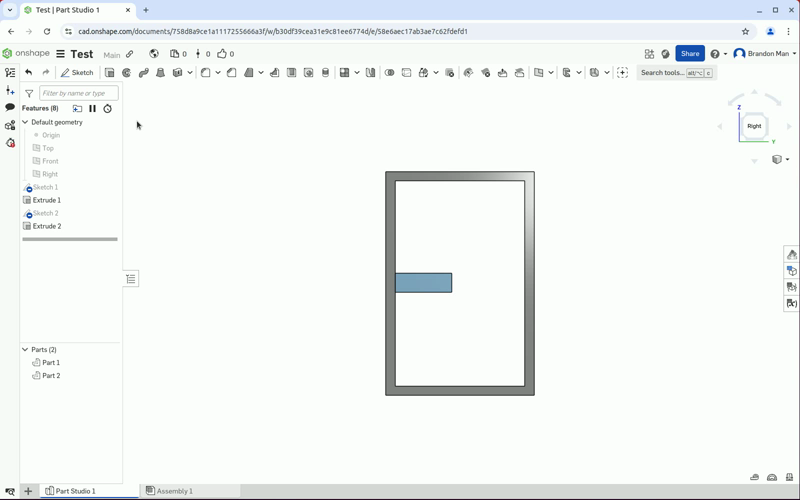
key(shift+h)
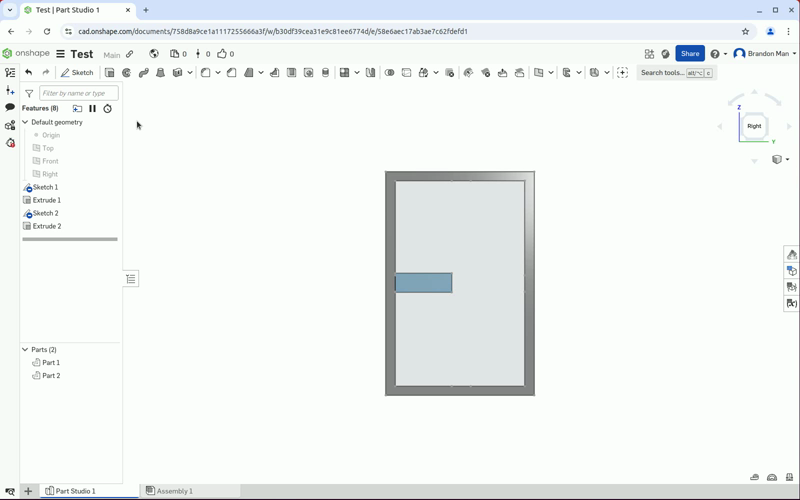
key(shift+h)
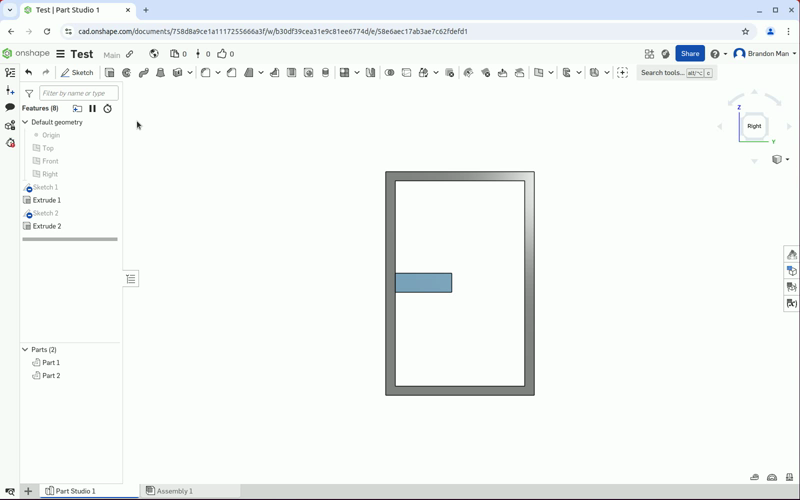
mouse_move(73, 189)
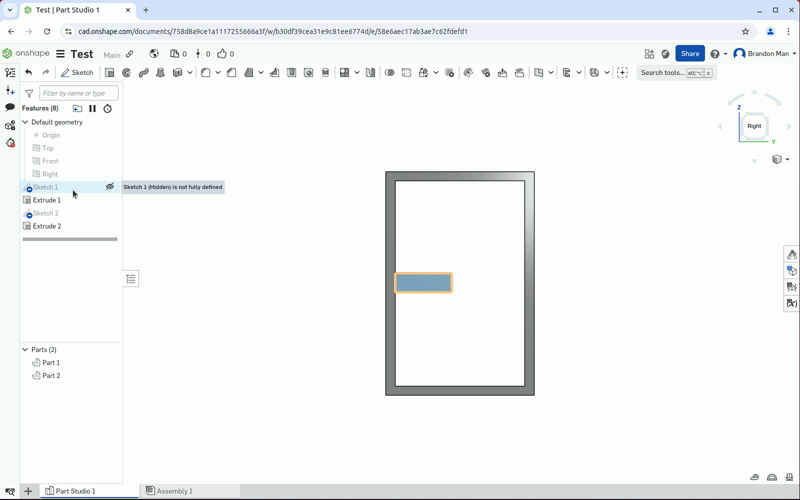
click(73, 189)
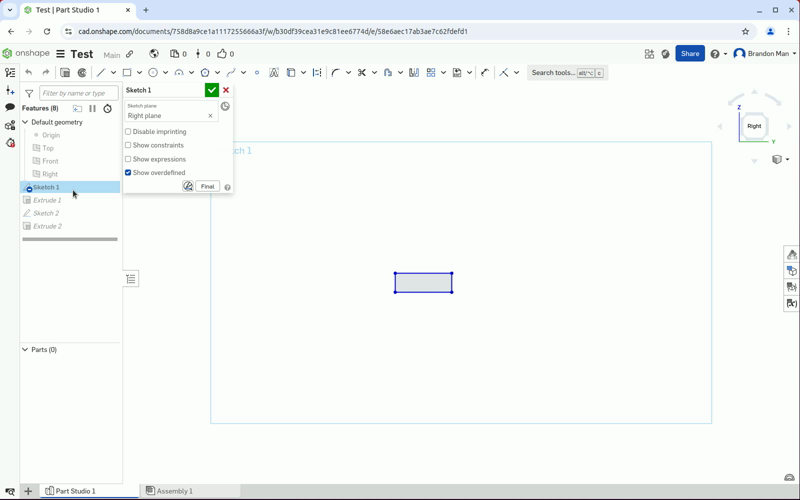
mouse_move(229, 92)
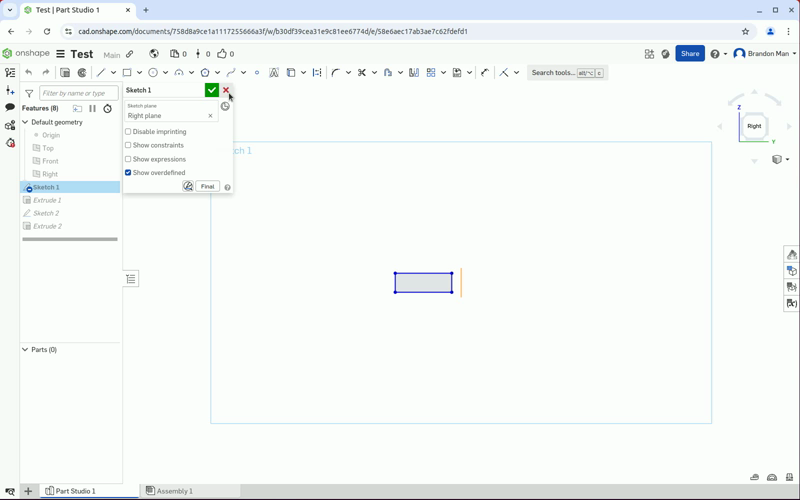
click(229, 92)
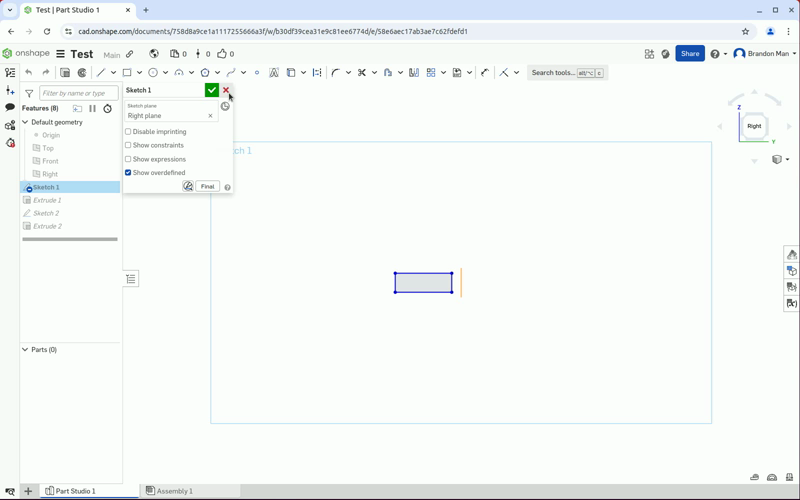
key(shift+s)
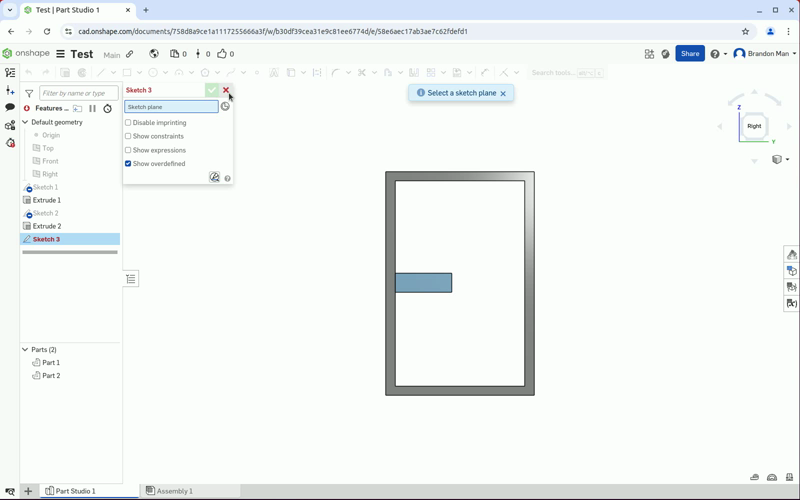
mouse_move(73, 176)
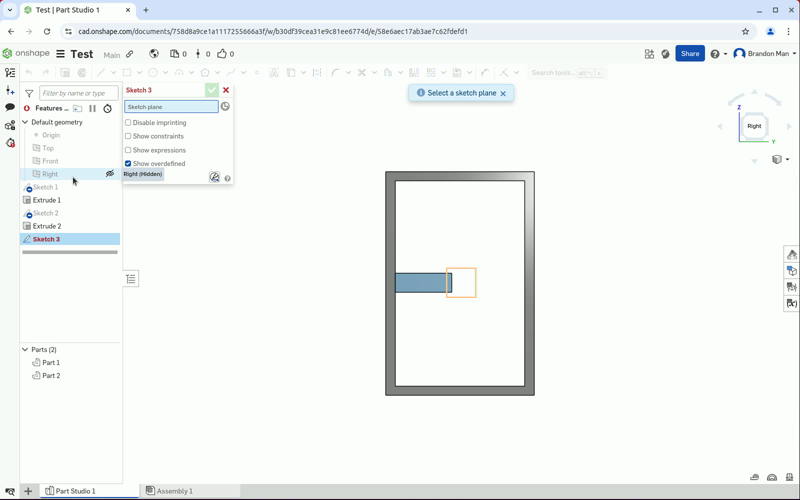
click(73, 176)
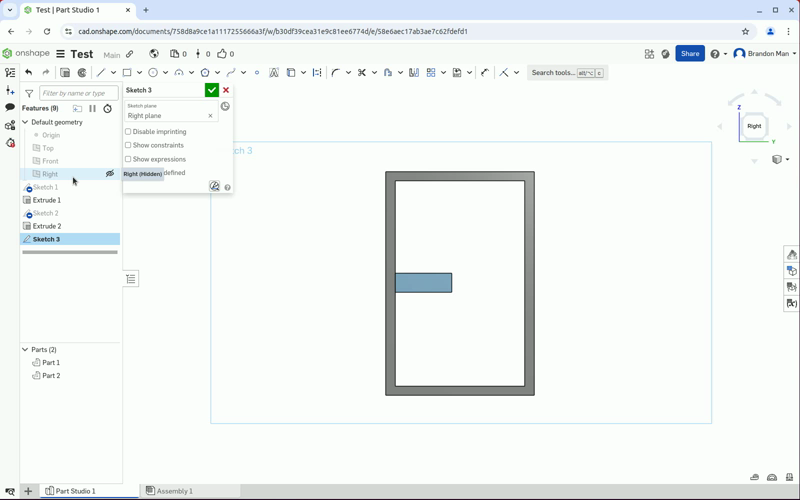
mouse_move(73, 352)
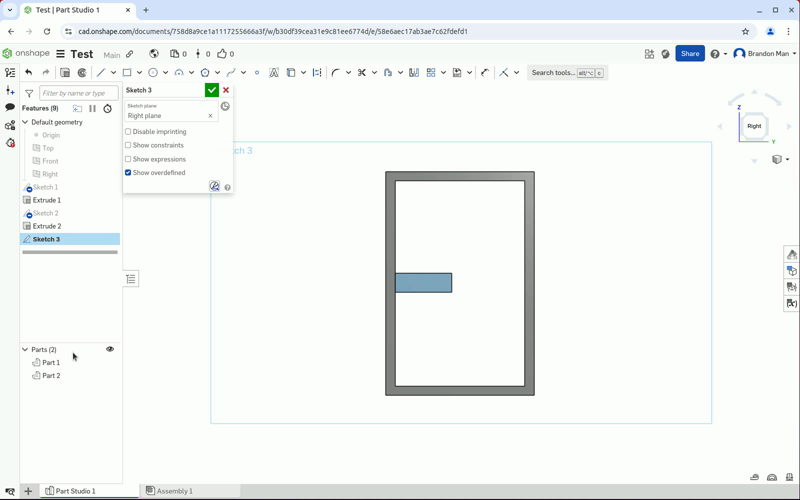
key(y)
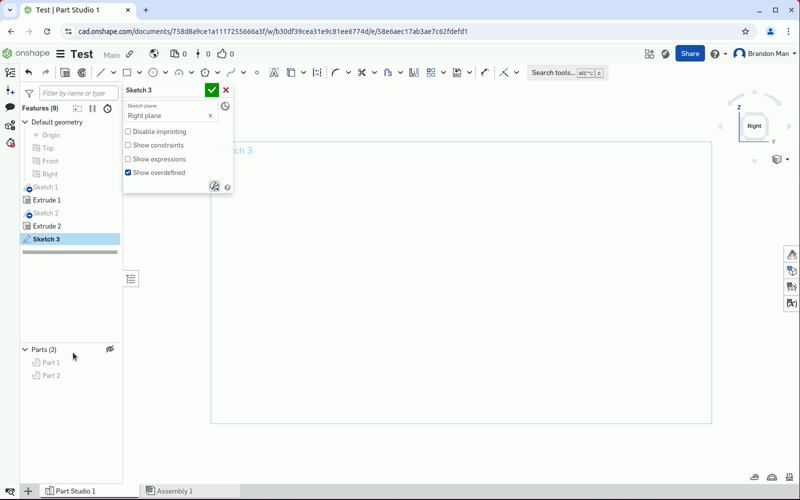
key(l)
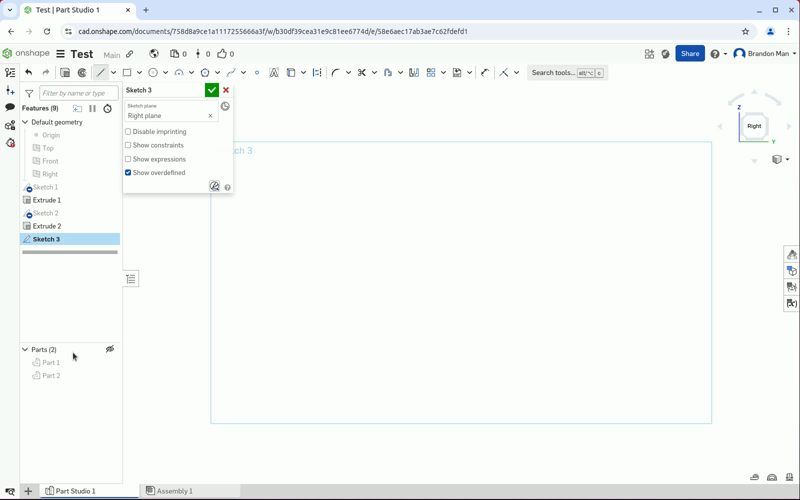
key_down(shift)
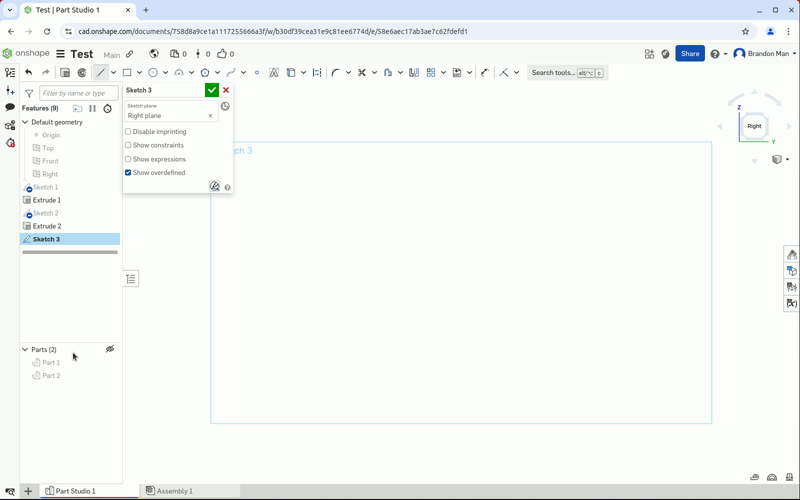
mouse_move(451, 386)
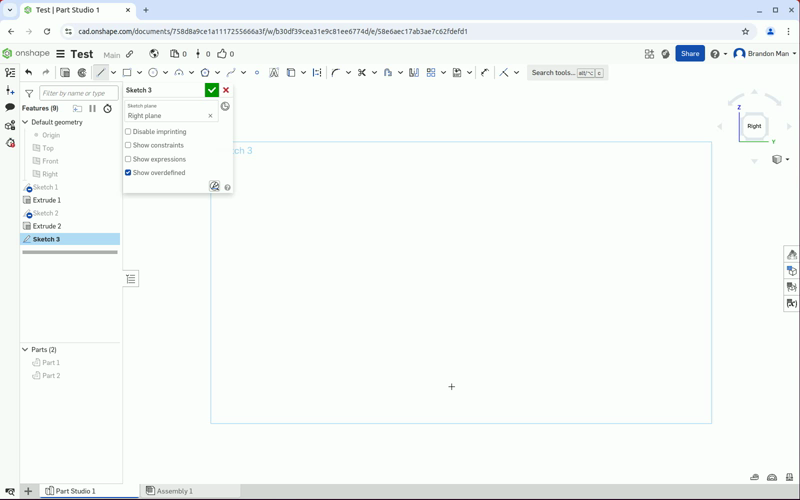
click(451, 386)
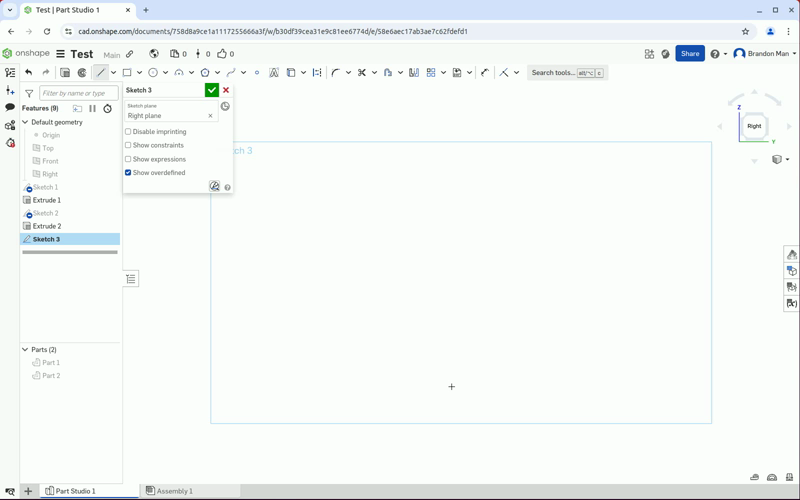
key_up(shift)
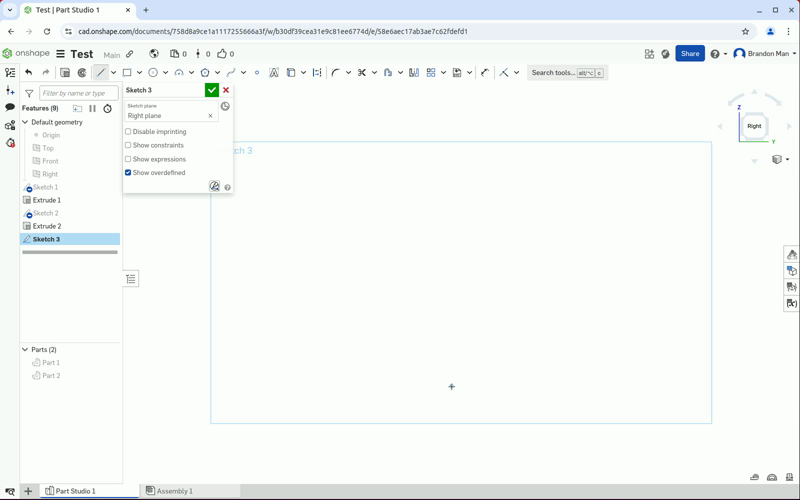
key_down(shift)
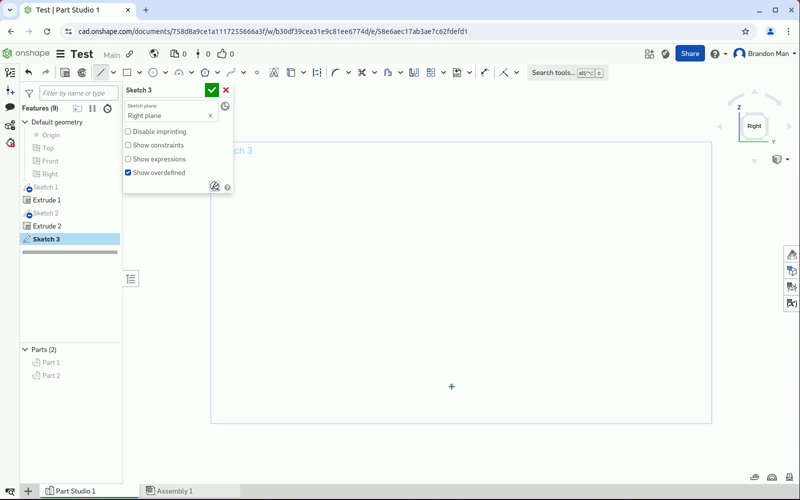
mouse_move(481, 386)
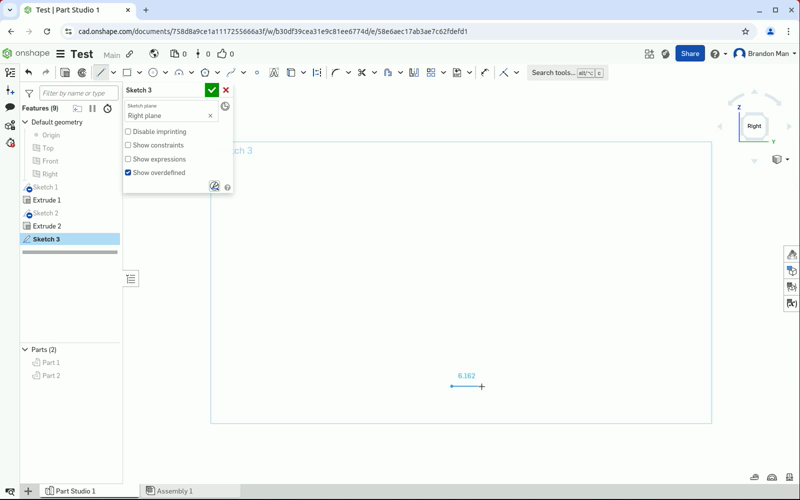
mouse_move(470, 386)
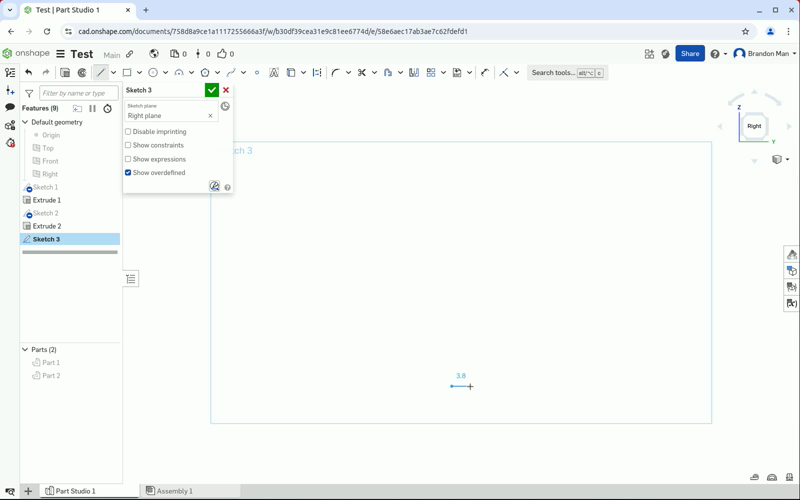
click(470, 386)
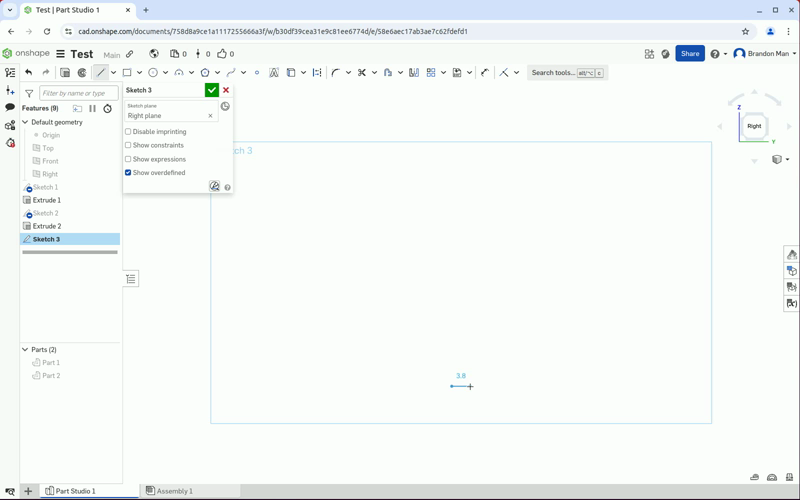
key_up(shift)
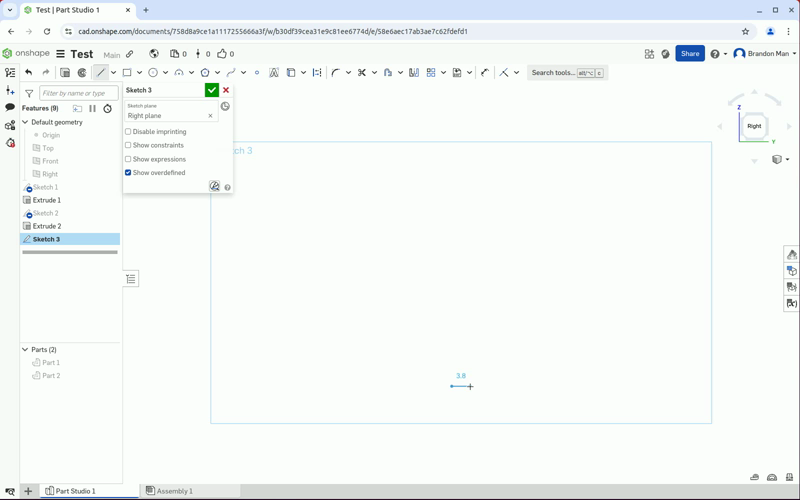
key_down(shift)
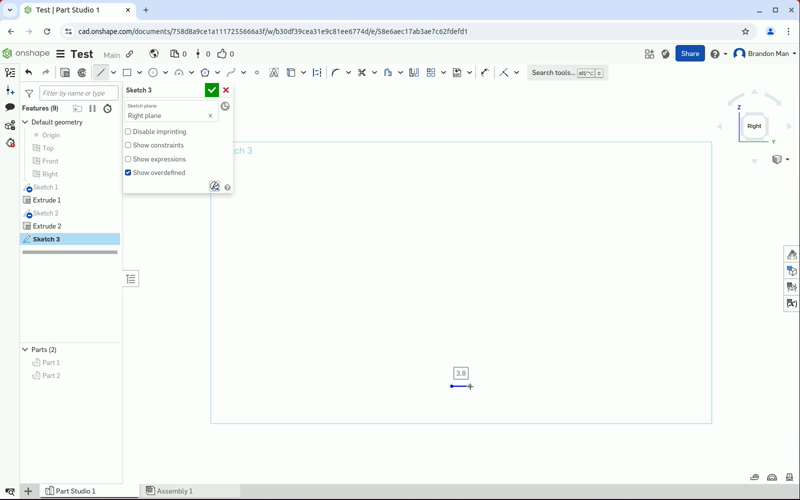
mouse_move(470, 292)
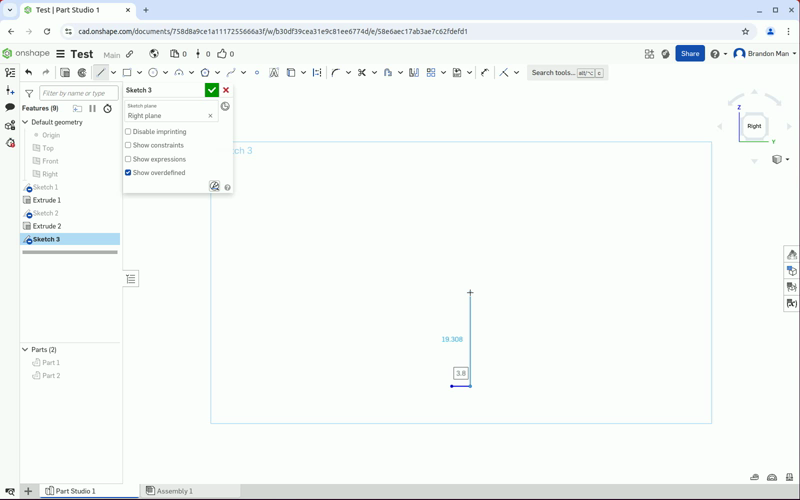
click(470, 292)
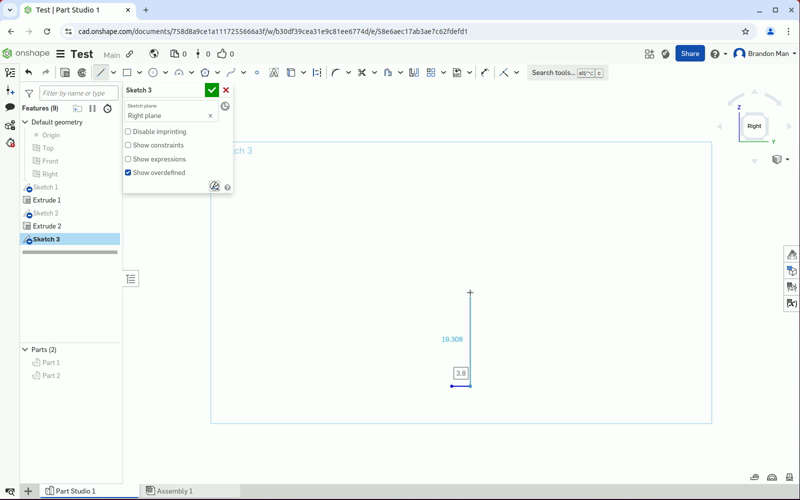
key_up(shift)
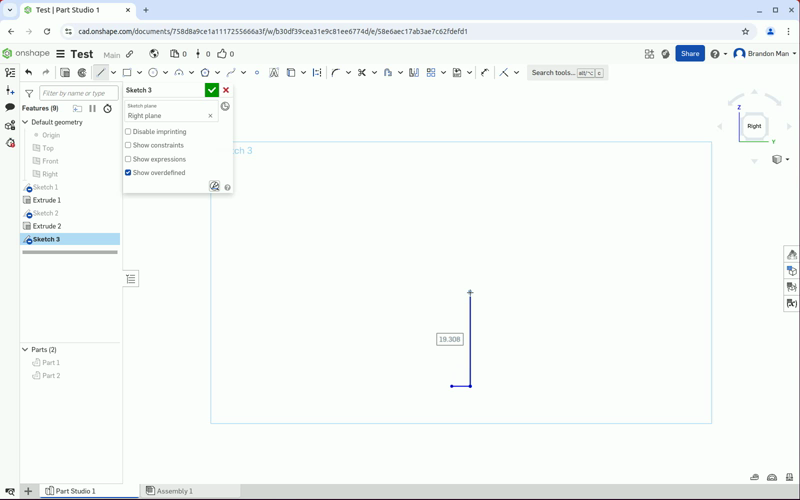
key_down(shift)
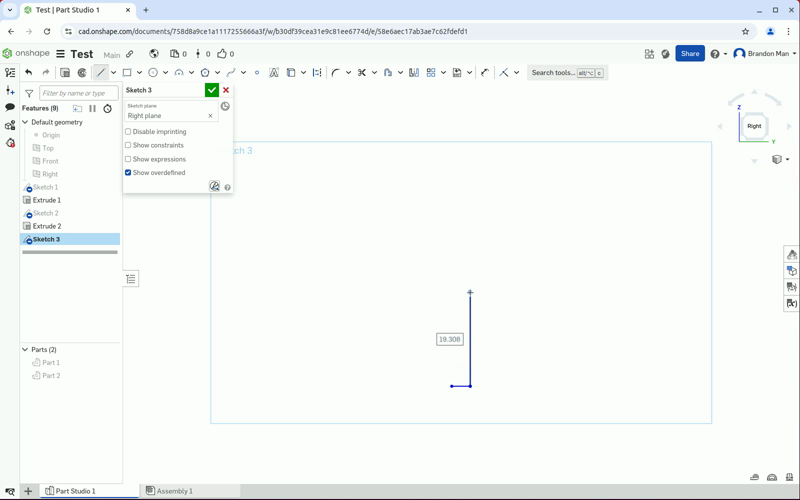
mouse_move(500, 292)
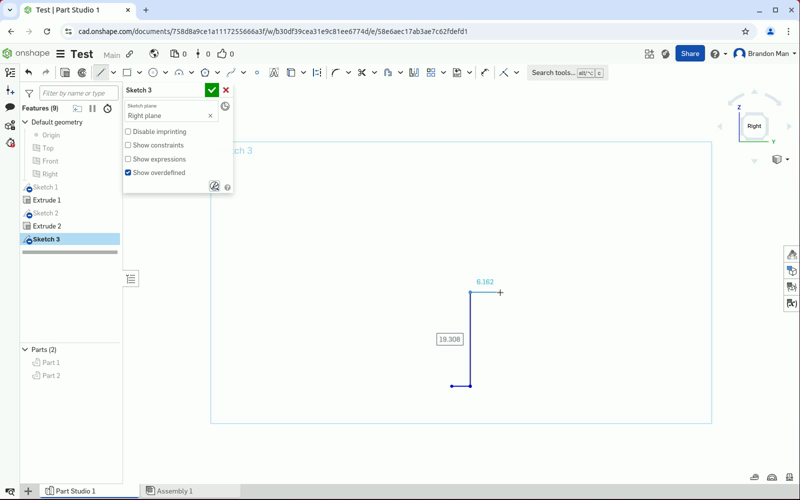
mouse_move(451, 292)
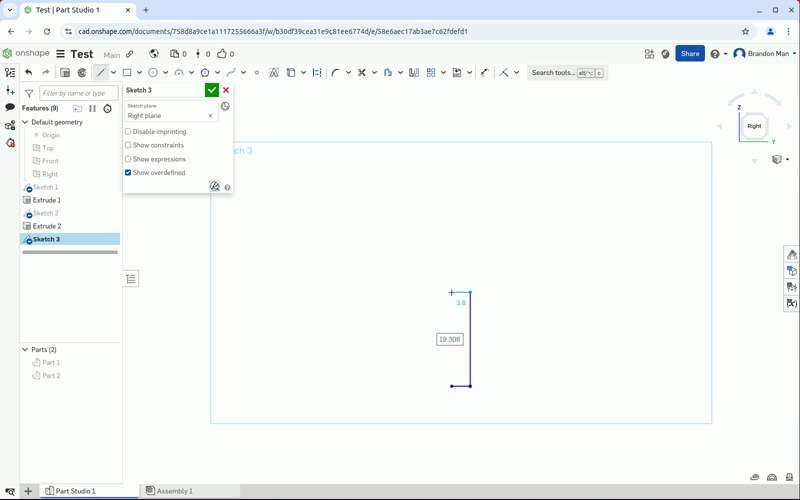
click(451, 292)
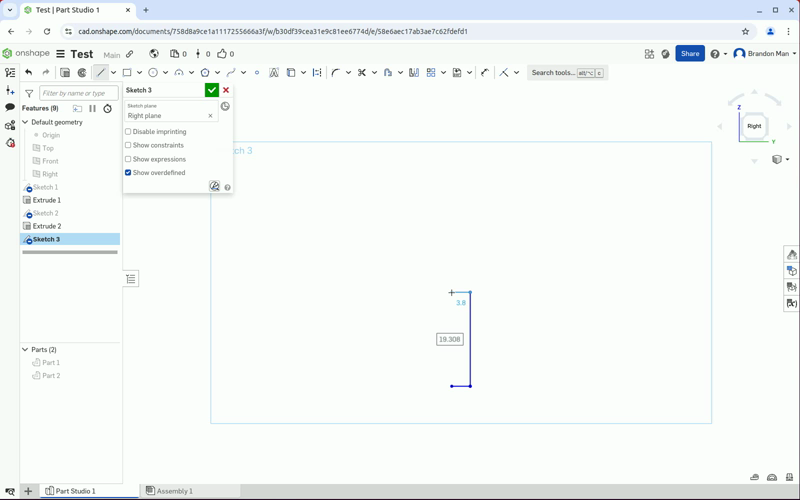
key_up(shift)
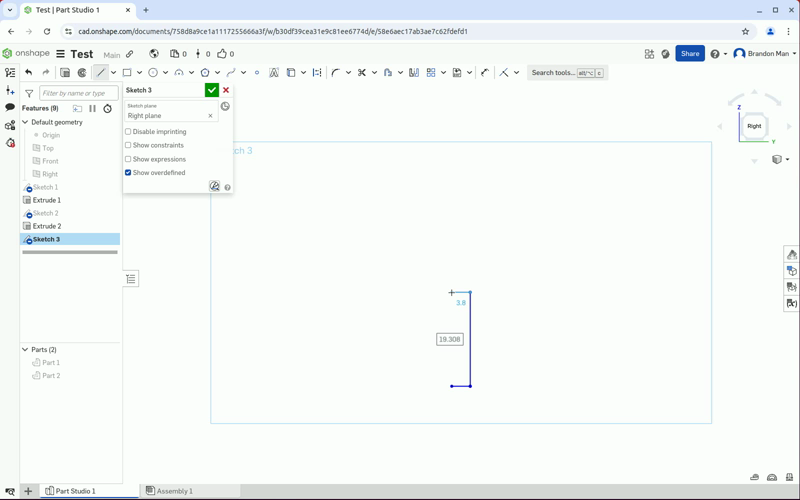
key_down(shift)
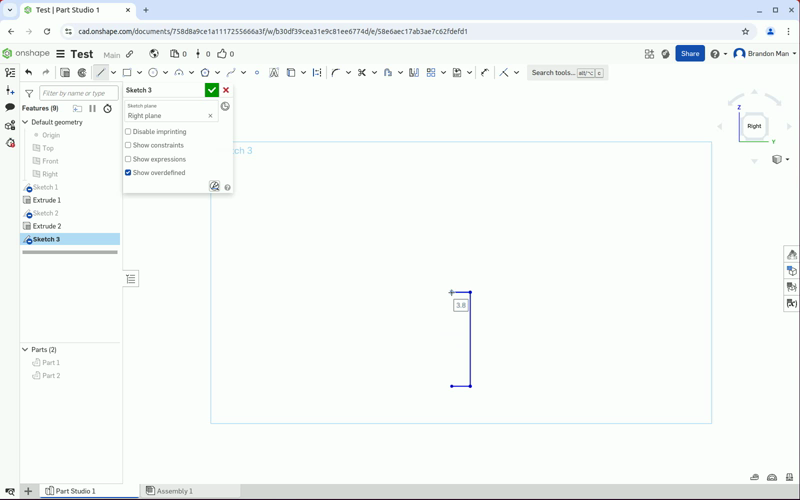
mouse_move(451, 386)
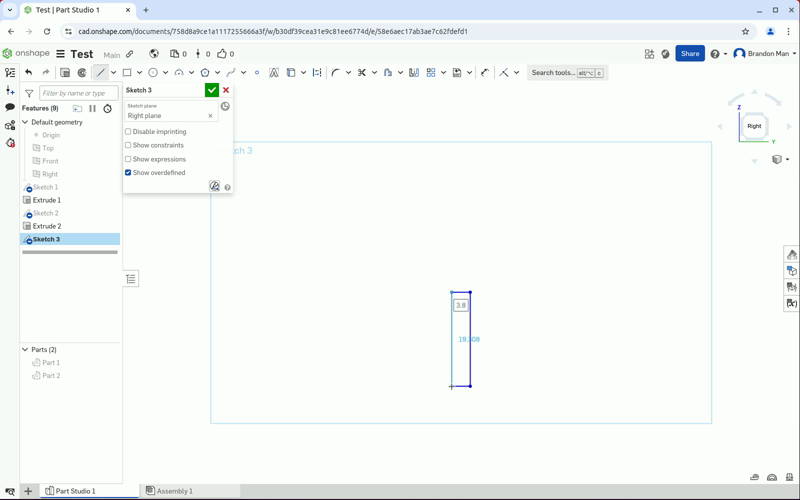
key_up(shift)
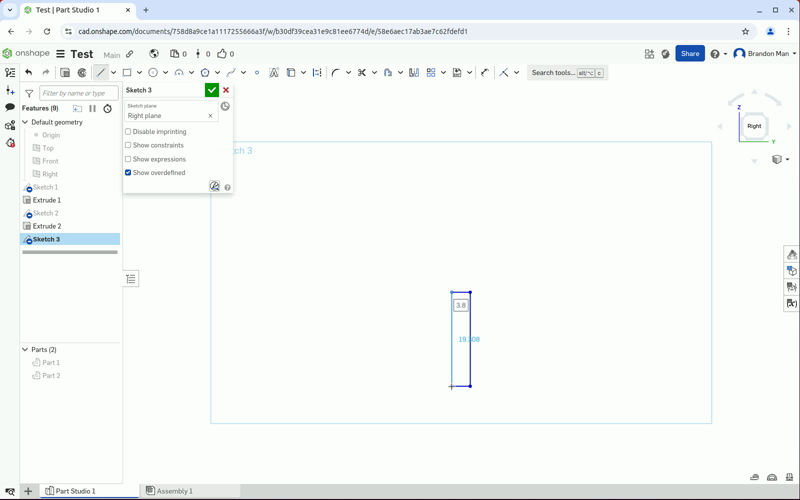
click(451, 386)
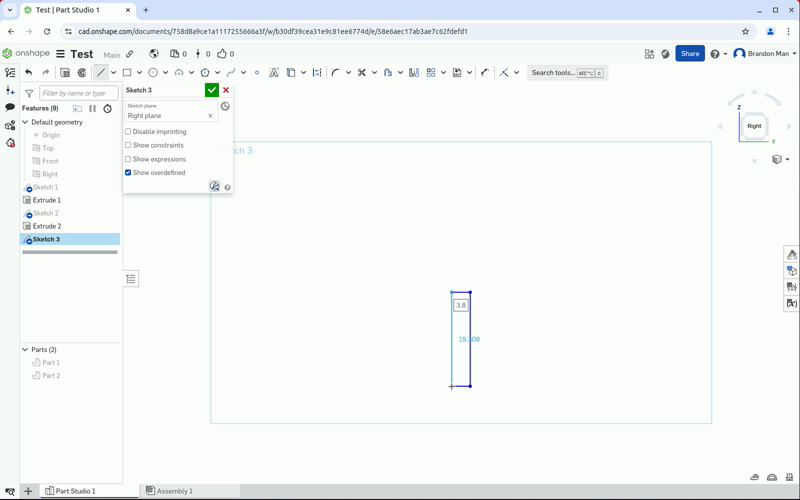
key(esc)
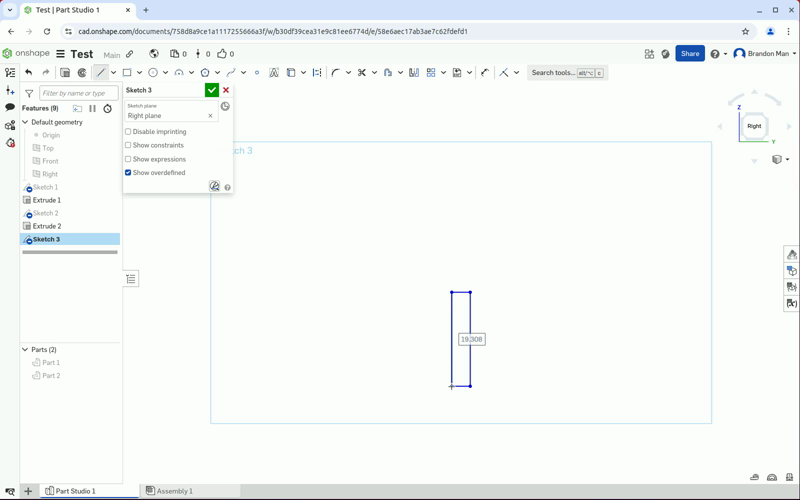
mouse_move(459, 373)
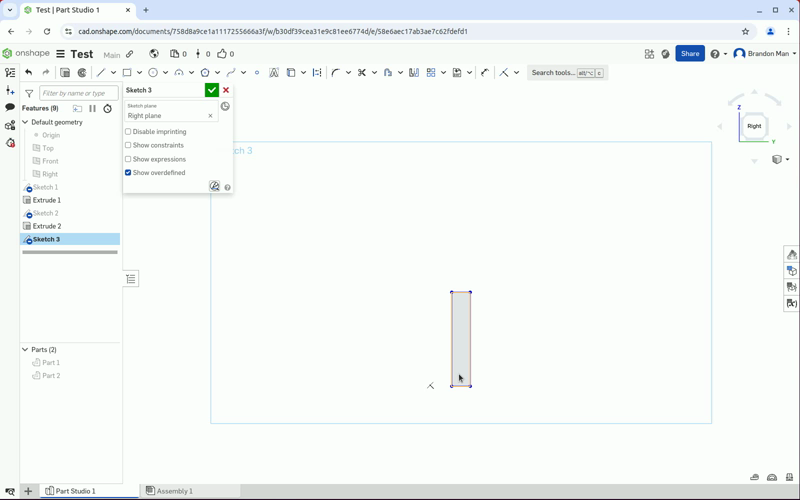
scroll(6)
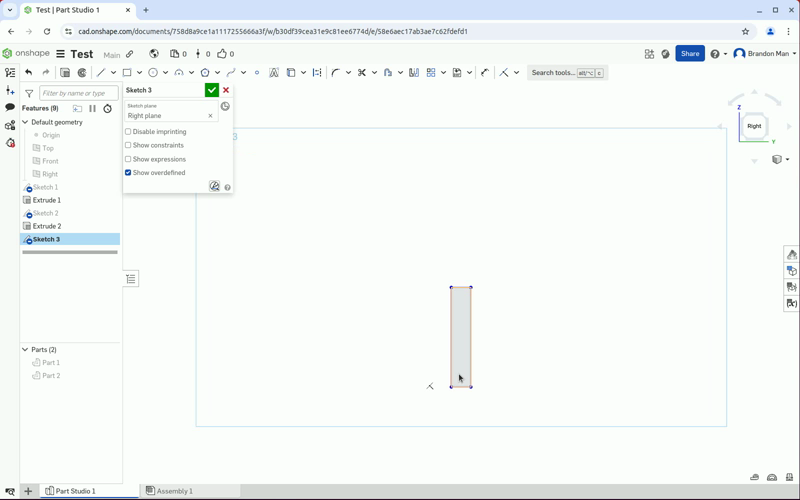
scroll(6)
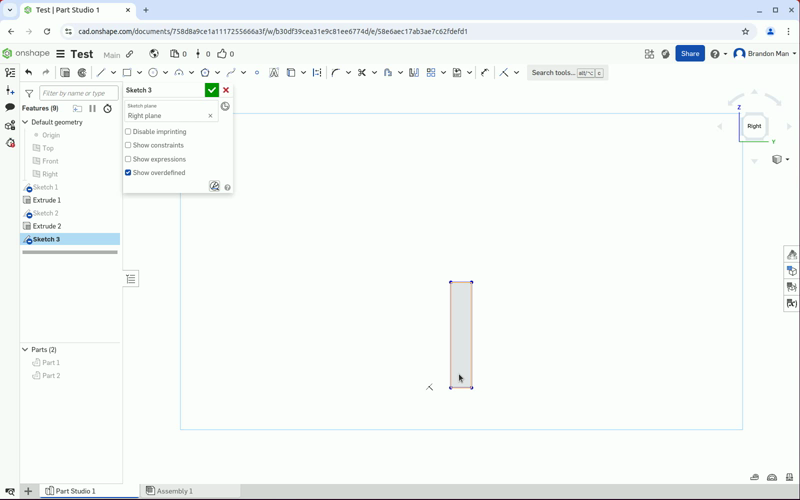
scroll(6)
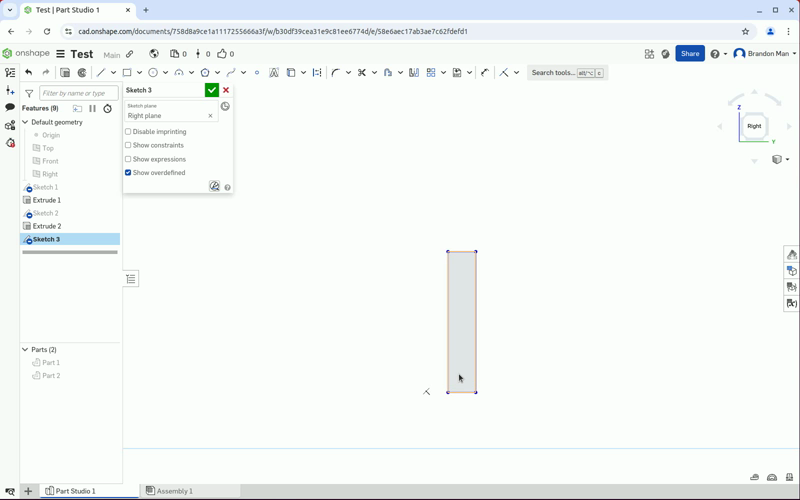
scroll(6)
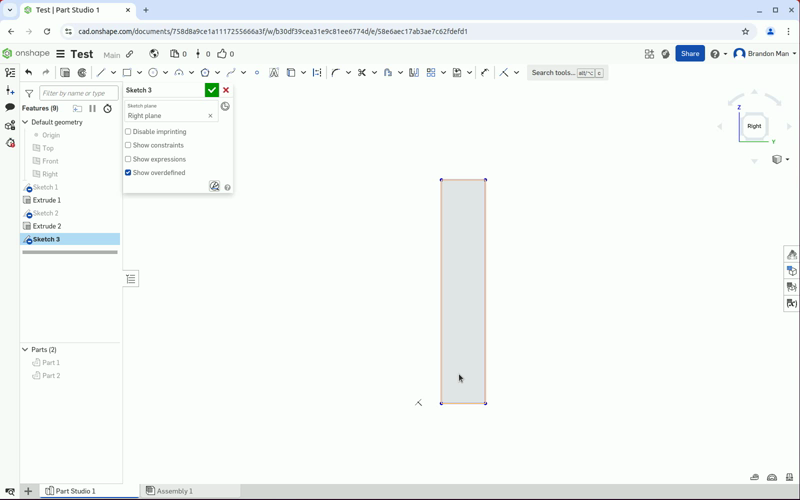
scroll(6)
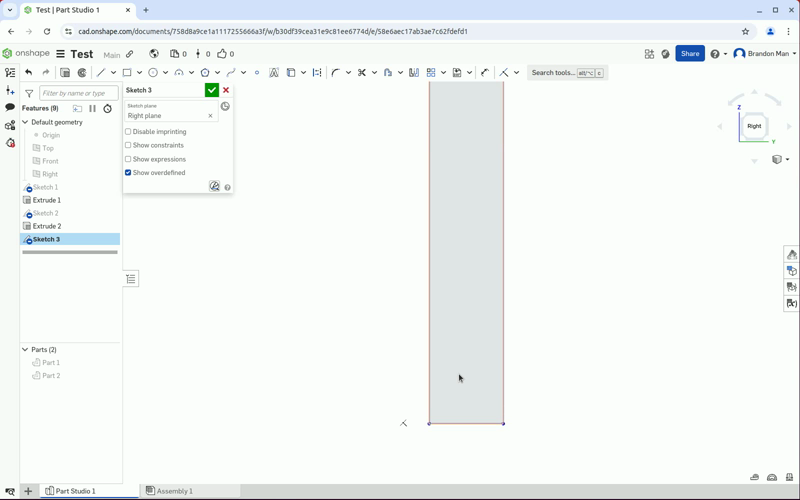
scroll(6)
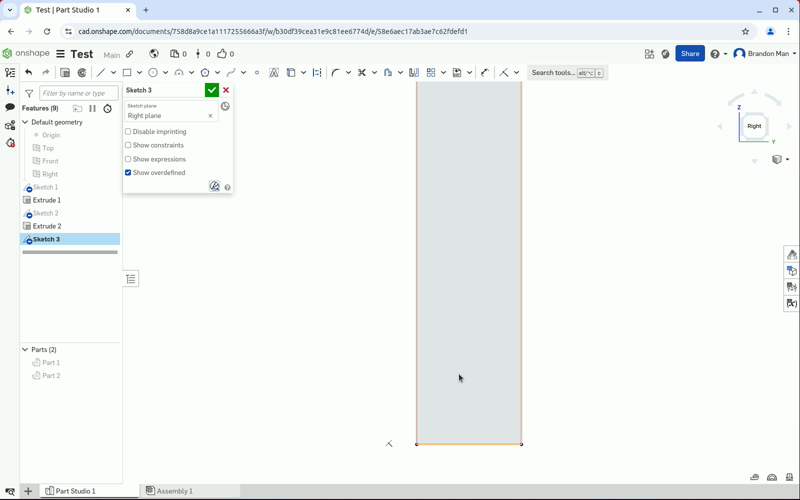
scroll(6)
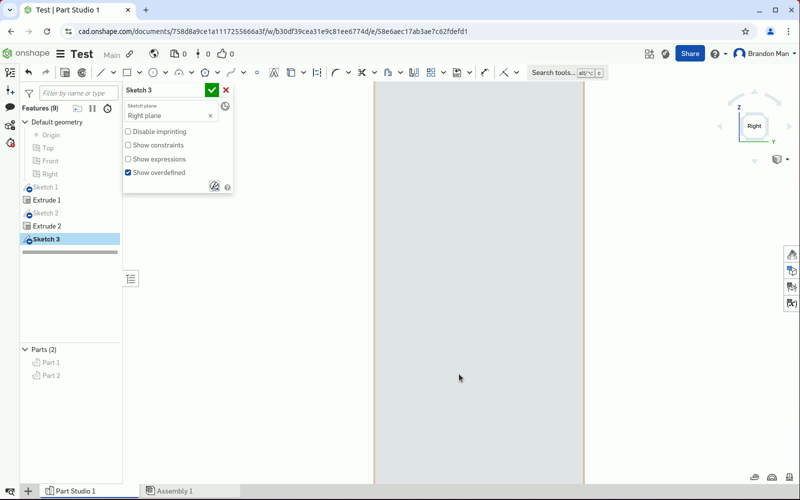
click(459, 373)
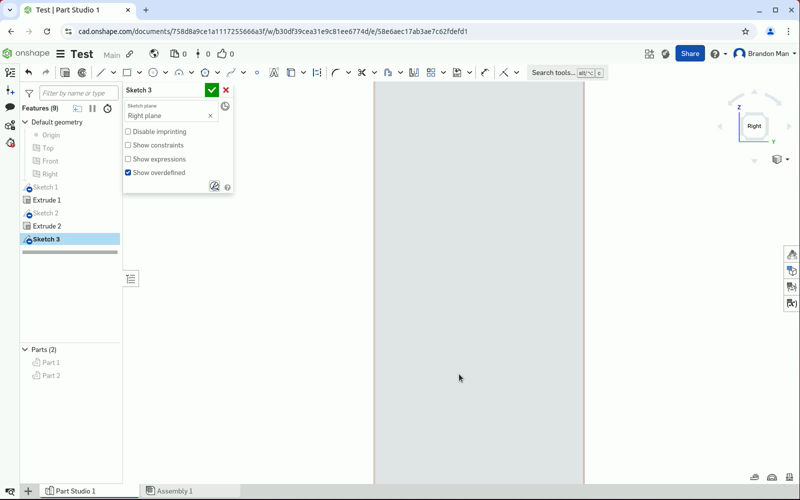
scroll(-6)
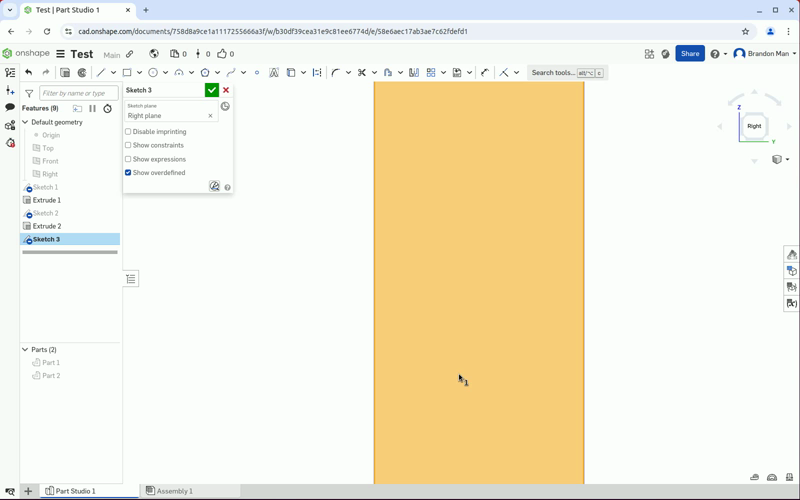
scroll(-6)
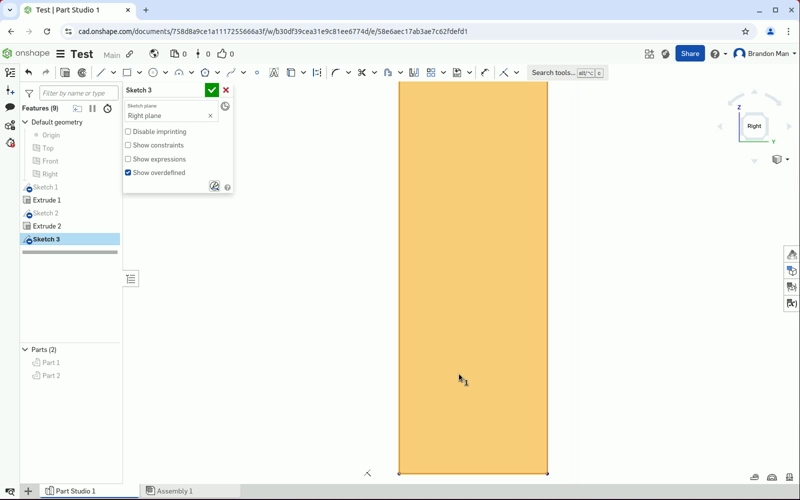
scroll(-6)
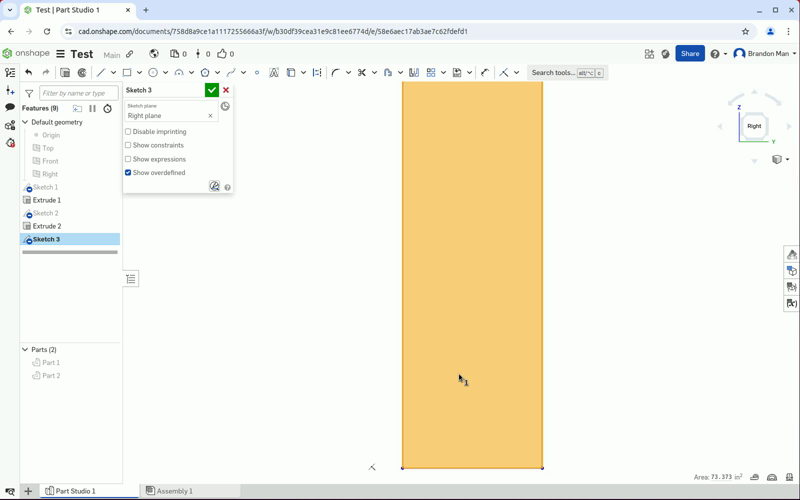
scroll(-6)
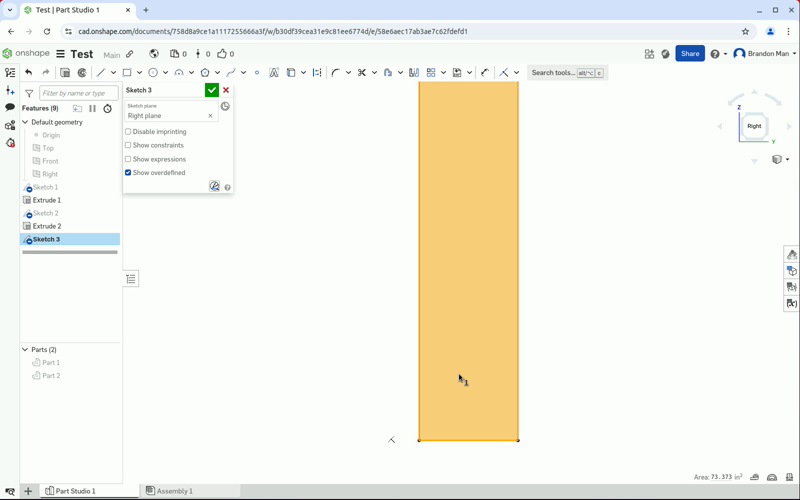
scroll(-6)
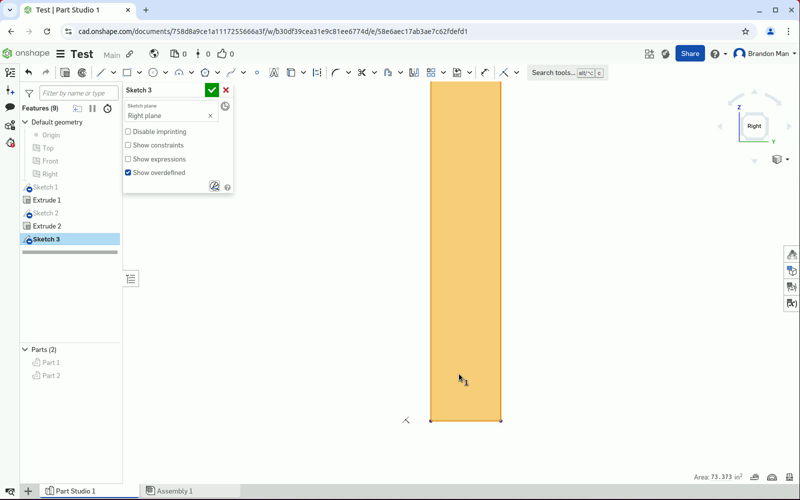
scroll(-6)
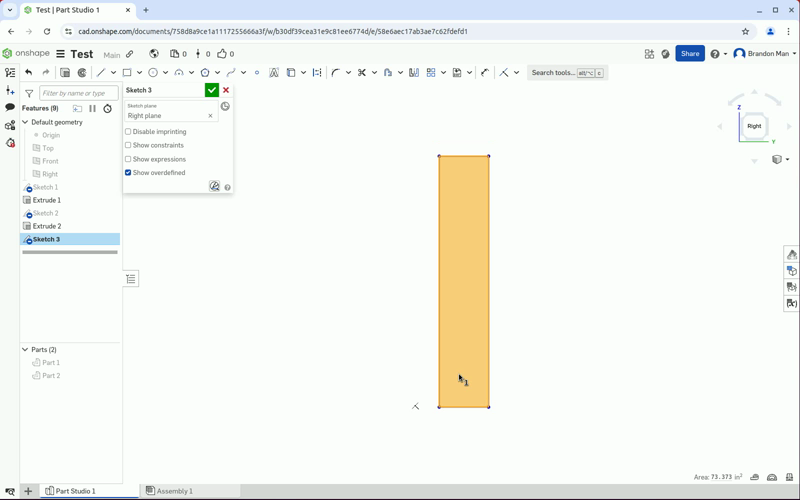
scroll(-6)
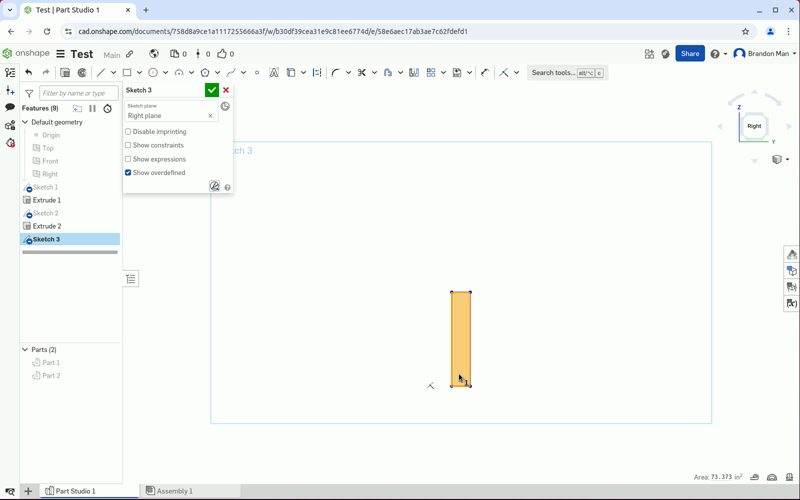
mouse_move(73, 352)
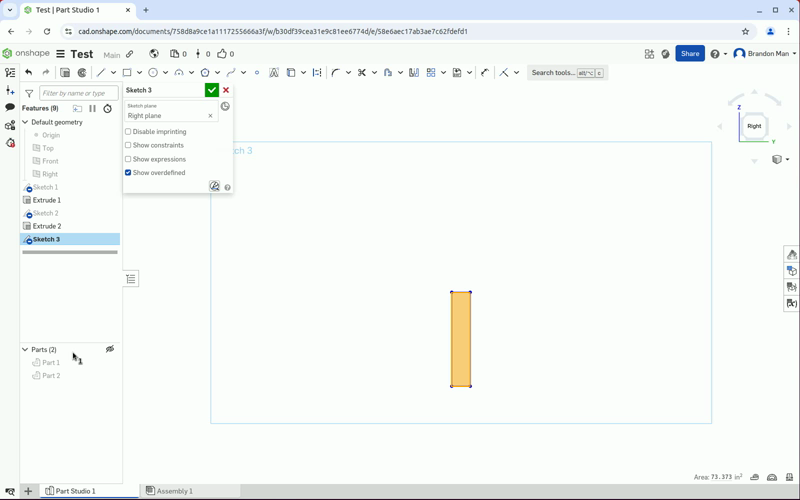
key(shift+y)
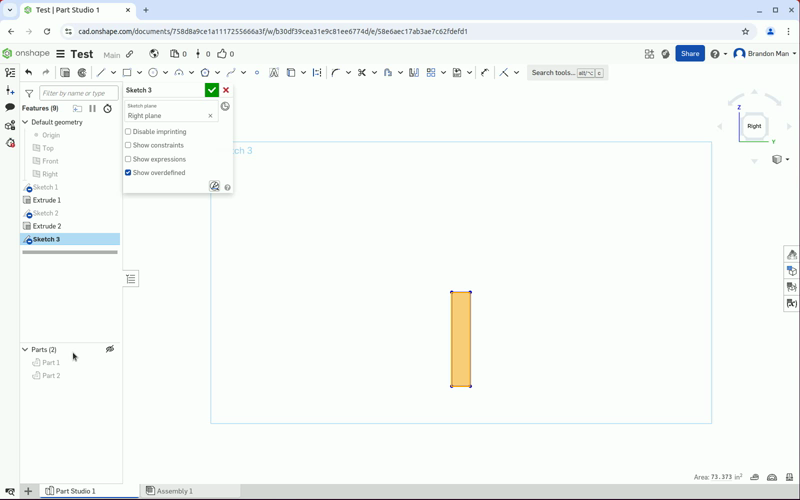
key(shift+e)
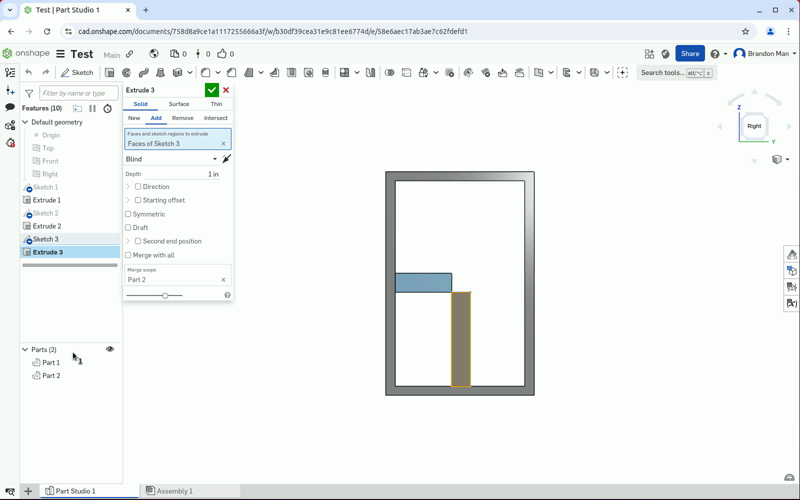
mouse_move(143, 106)
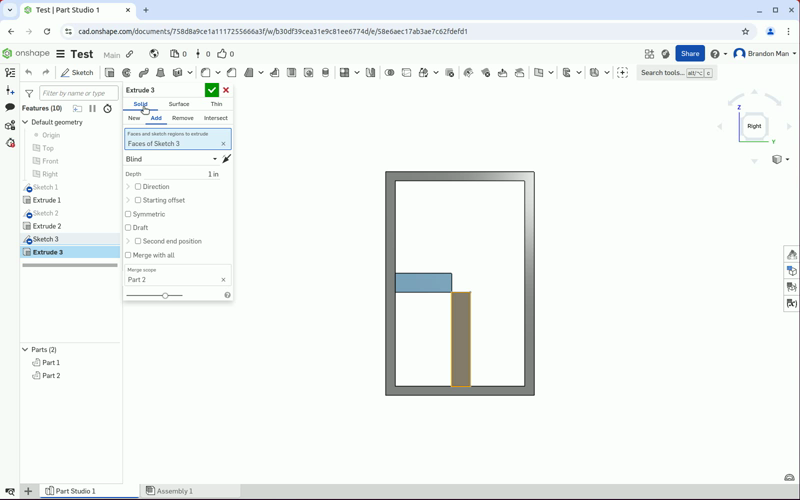
click(143, 106)
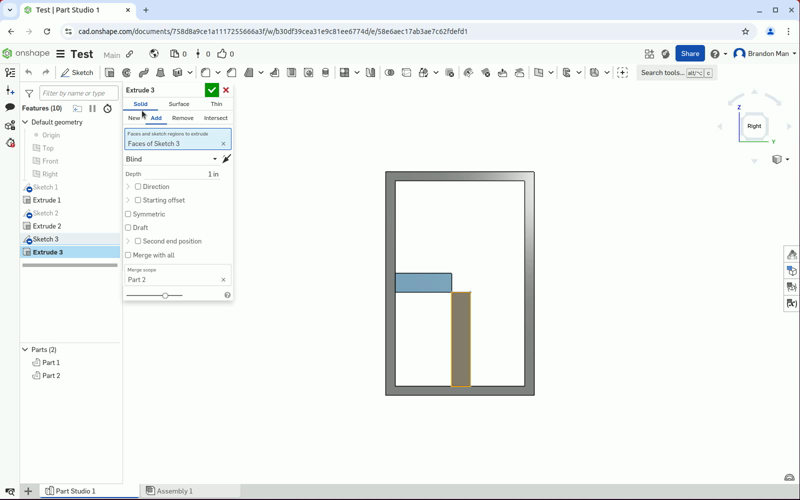
mouse_move(137, 120)
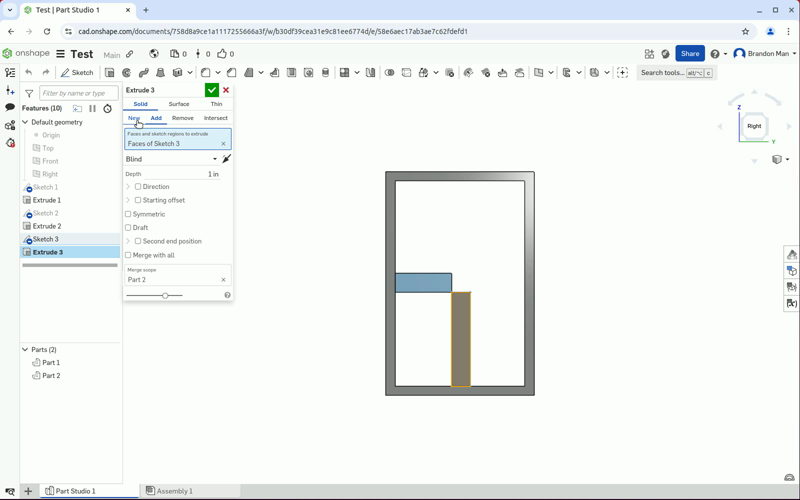
click(137, 120)
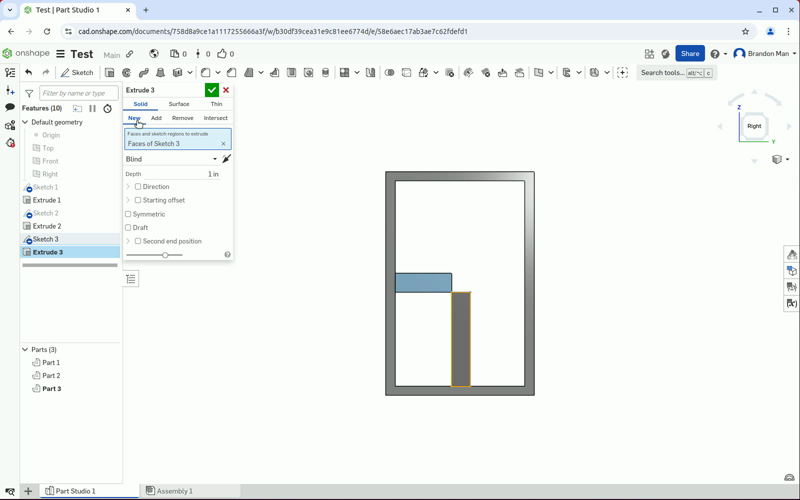
key(tab, 4)
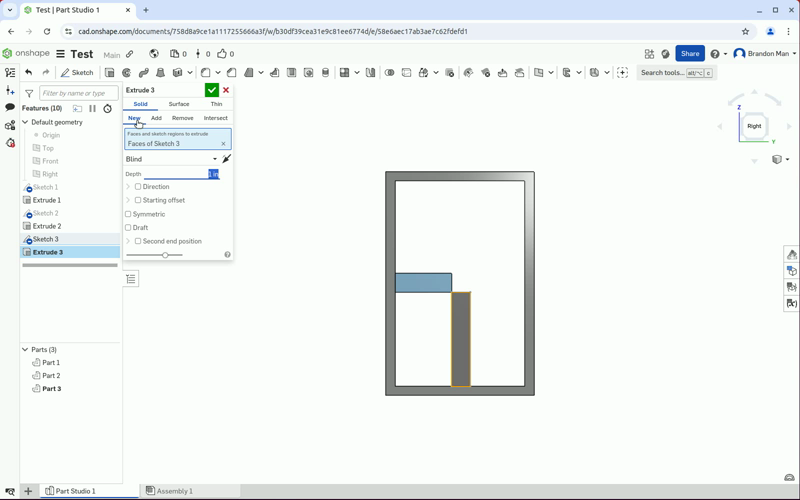
text(1.926)
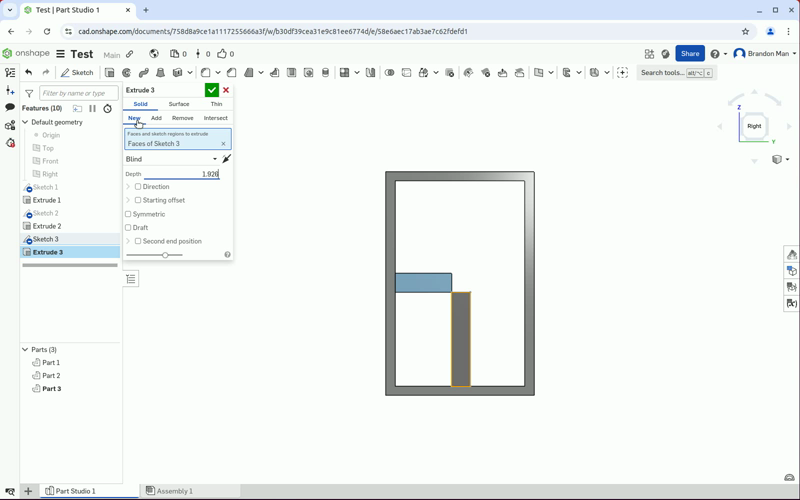
key(enter)
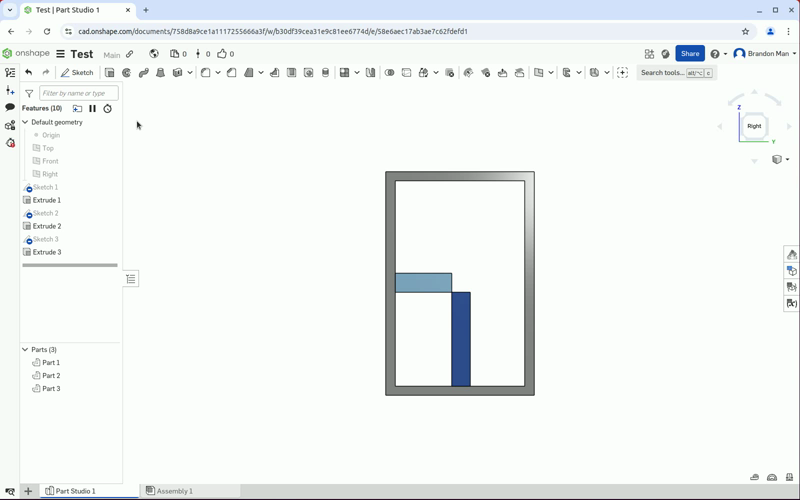
key(shift+h)
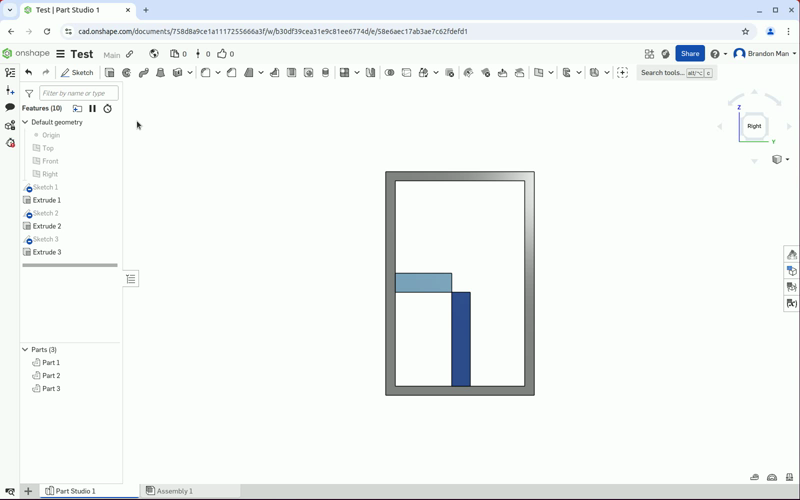
key(shift+h)
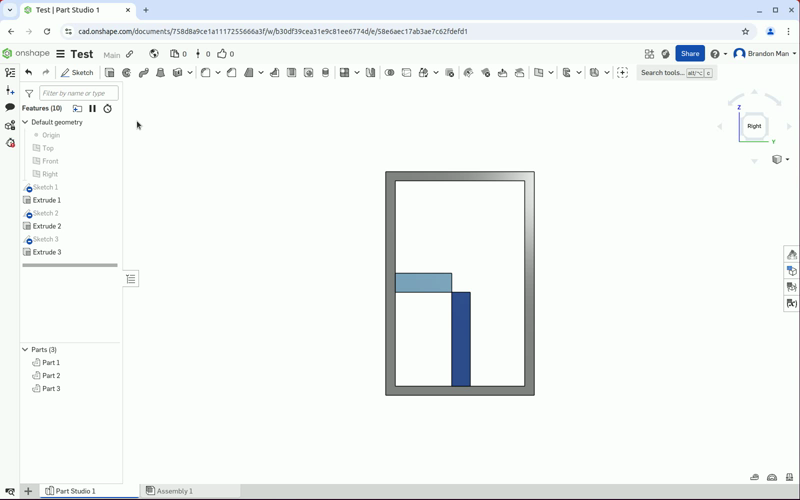
mouse_move(73, 189)
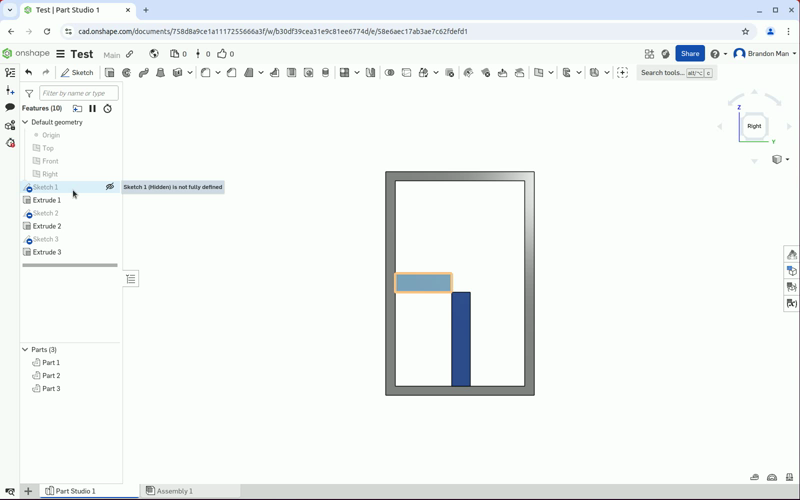
click(73, 189)
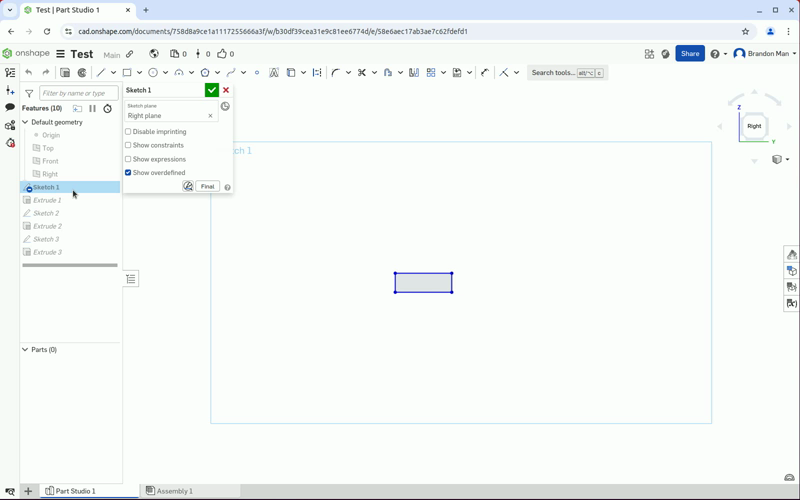
mouse_move(229, 92)
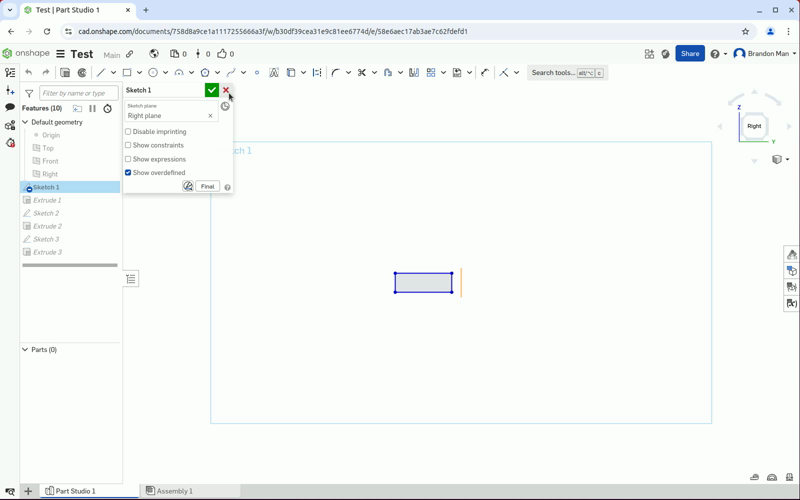
click(229, 92)
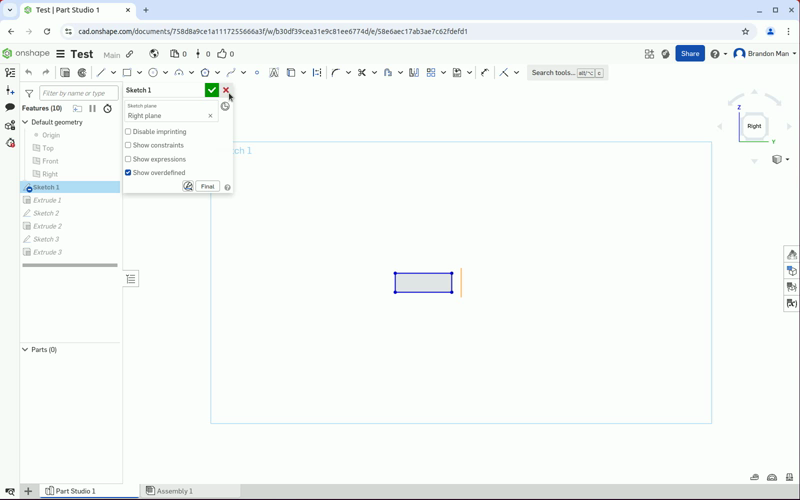
key(shift+s)
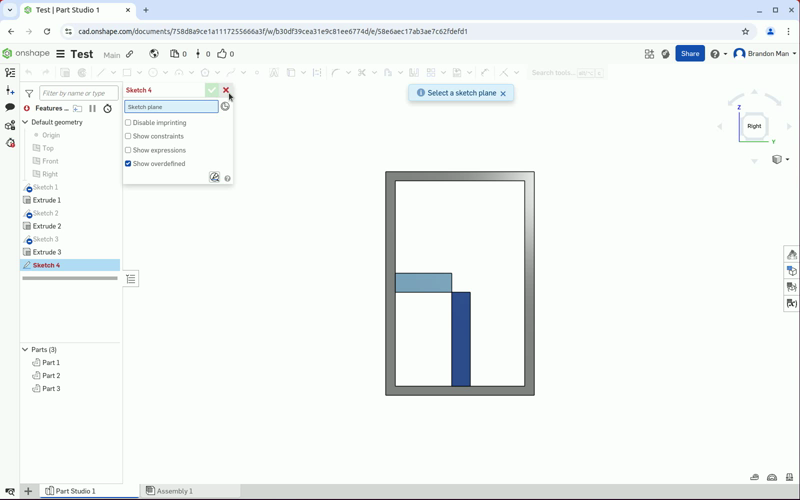
mouse_move(73, 176)
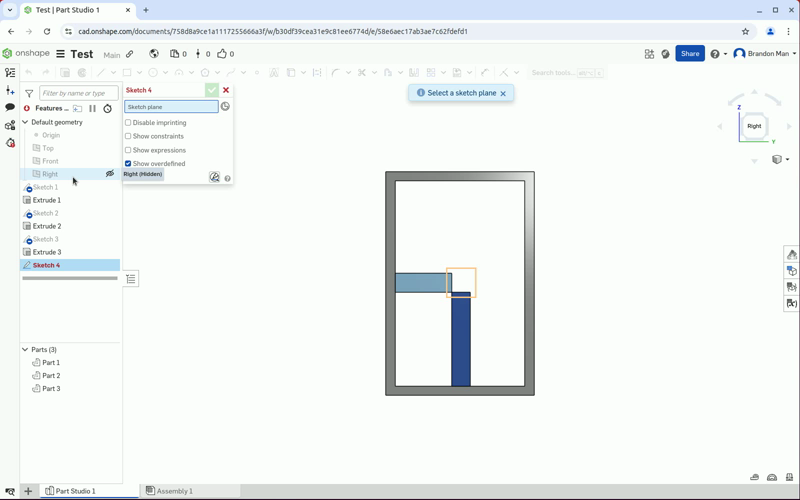
click(73, 176)
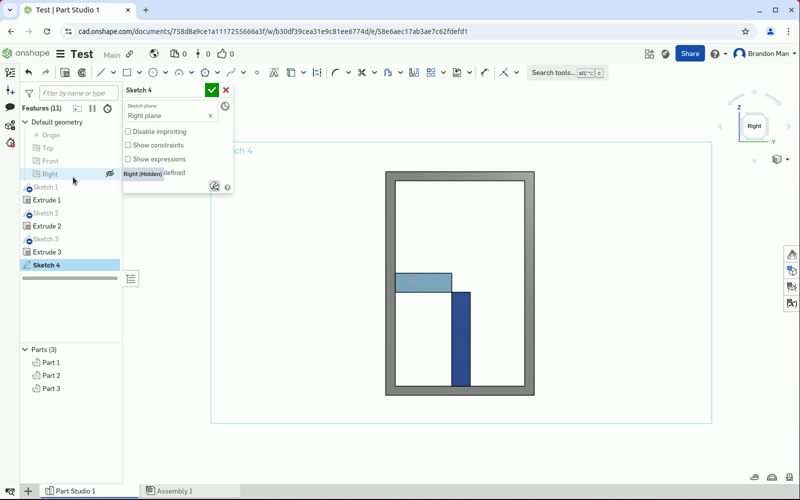
mouse_move(73, 352)
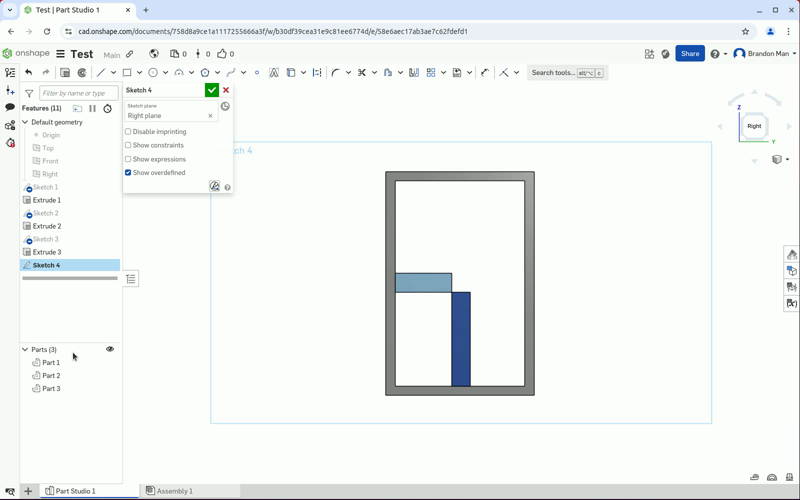
key(y)
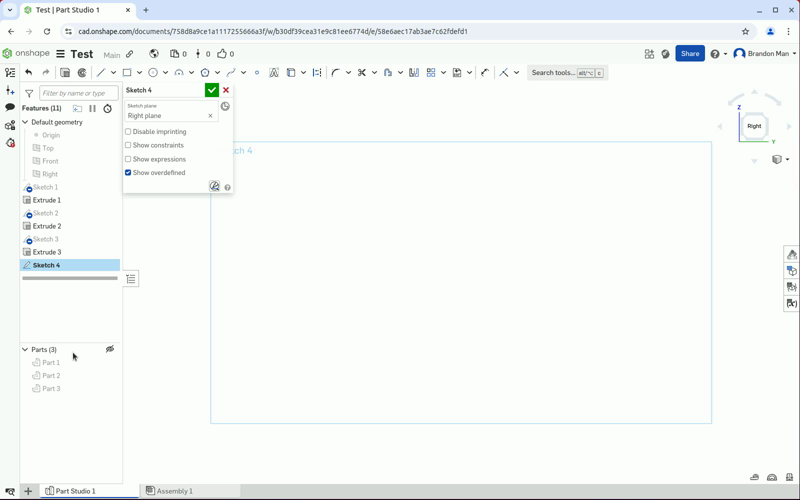
key(l)
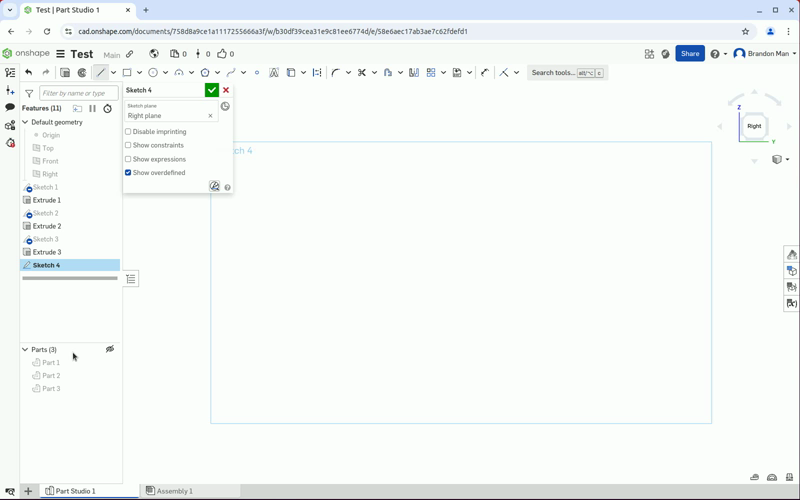
key_down(shift)
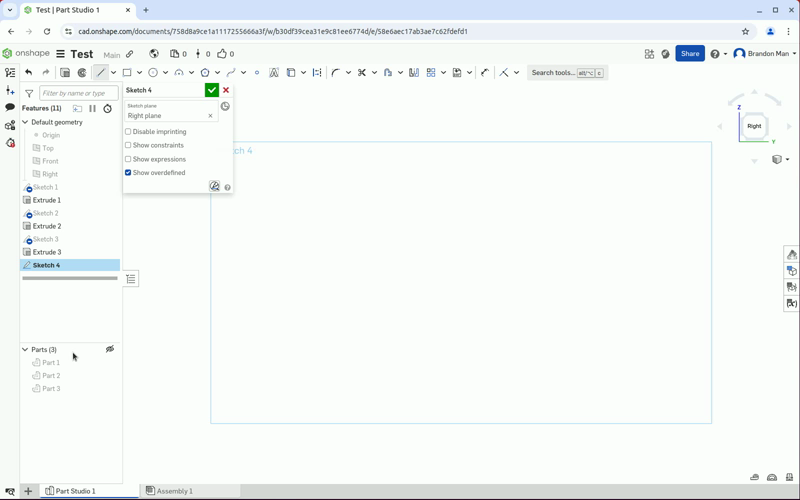
mouse_move(451, 292)
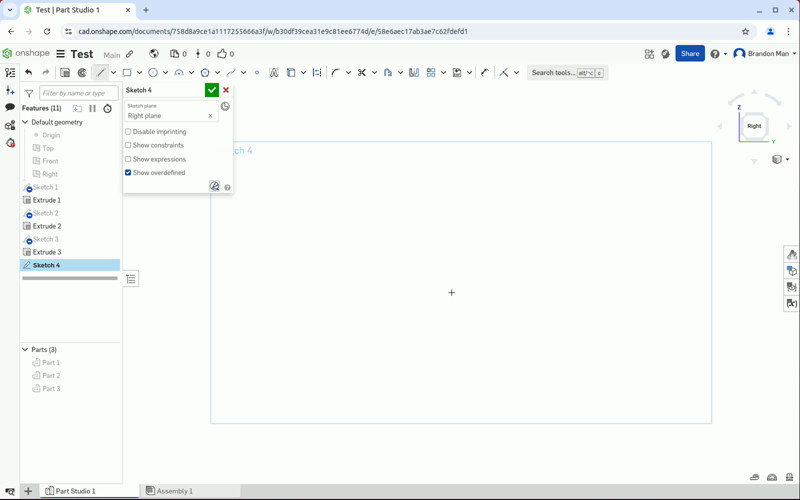
click(451, 292)
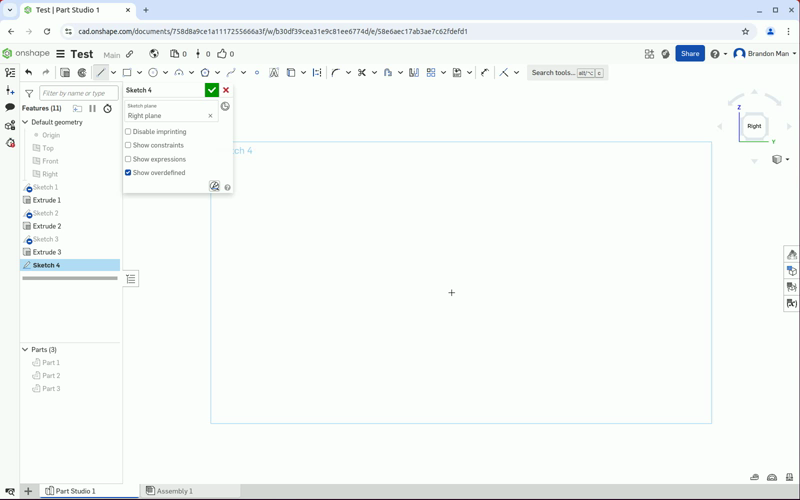
key_up(shift)
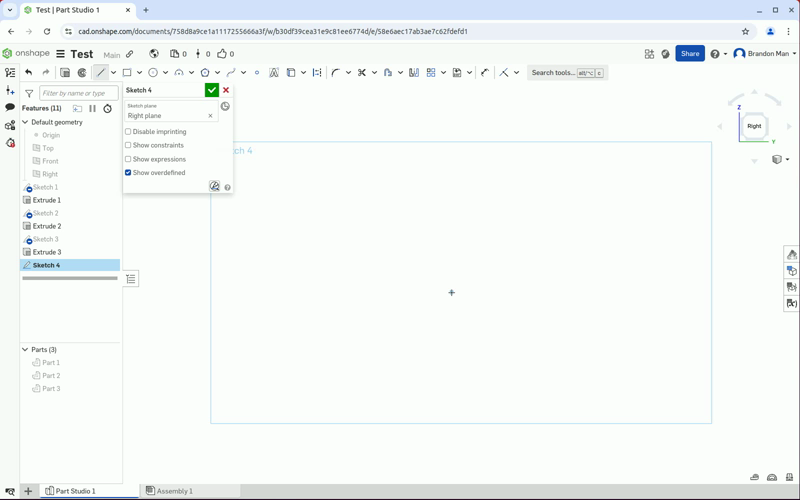
key_down(shift)
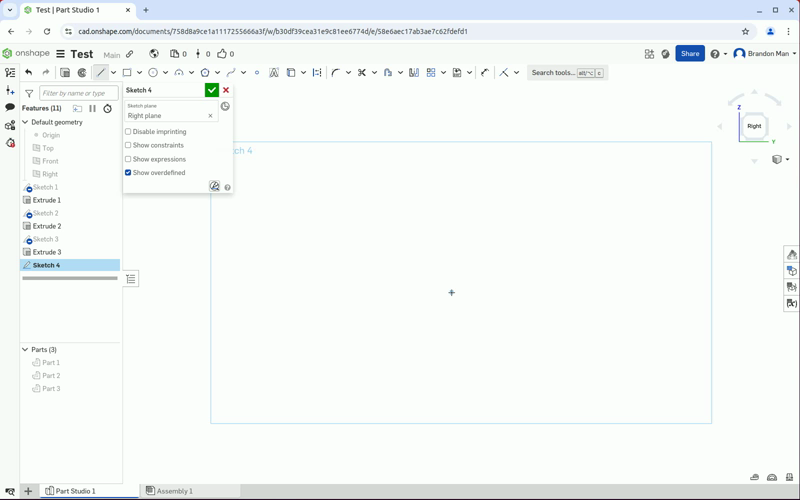
mouse_move(481, 292)
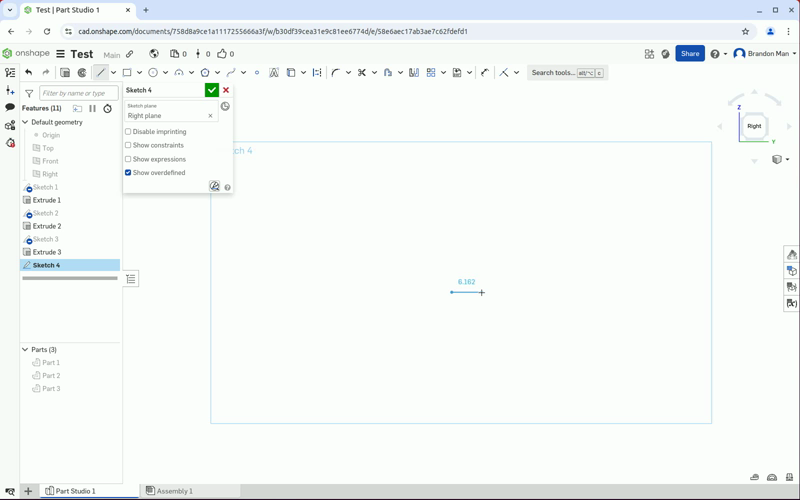
mouse_move(471, 292)
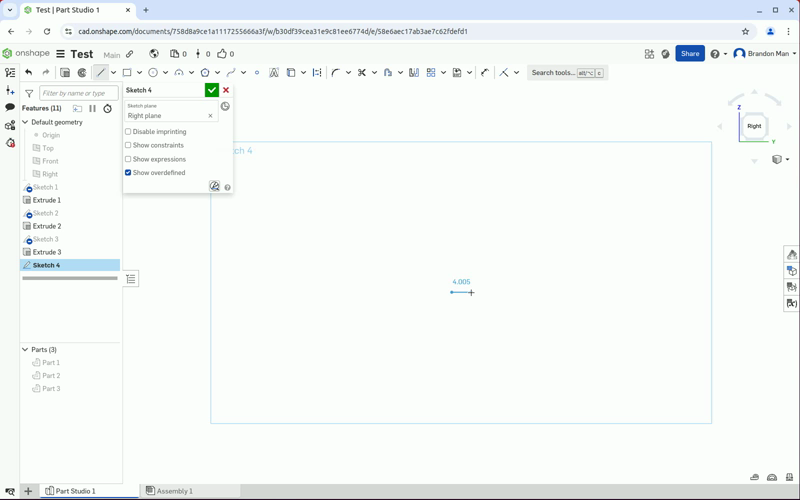
click(471, 292)
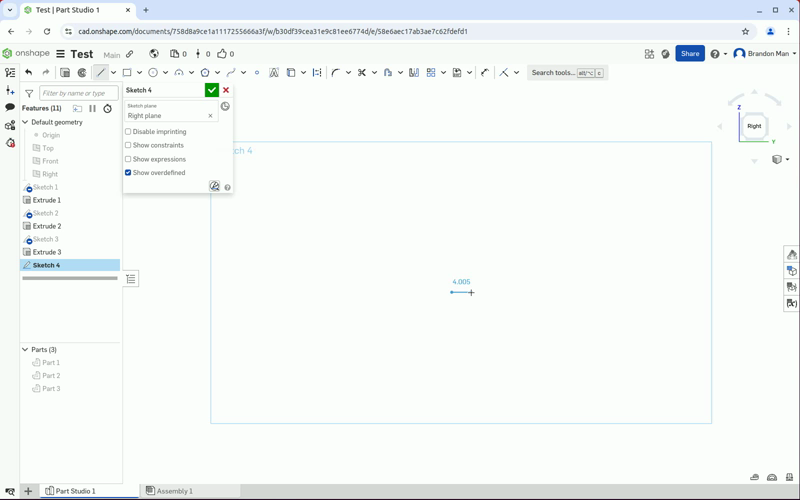
key_up(shift)
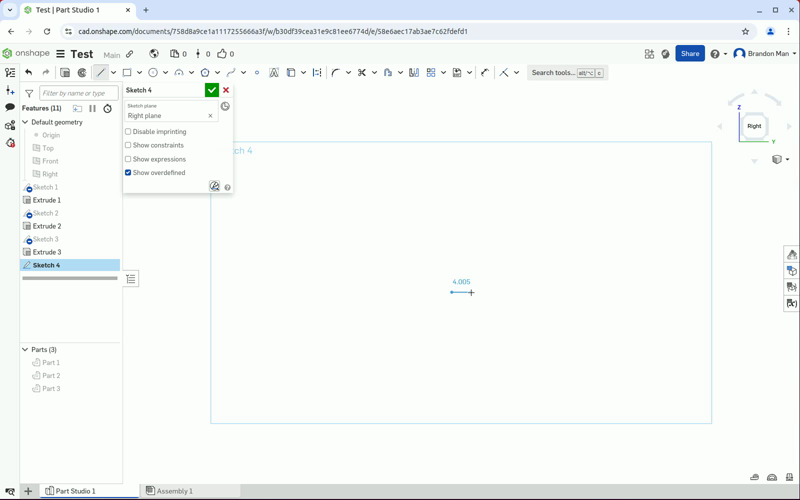
key_down(shift)
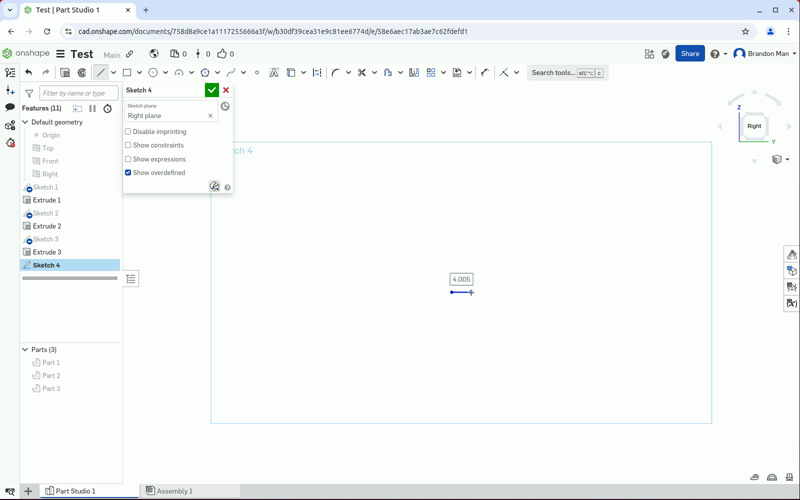
mouse_move(501, 292)
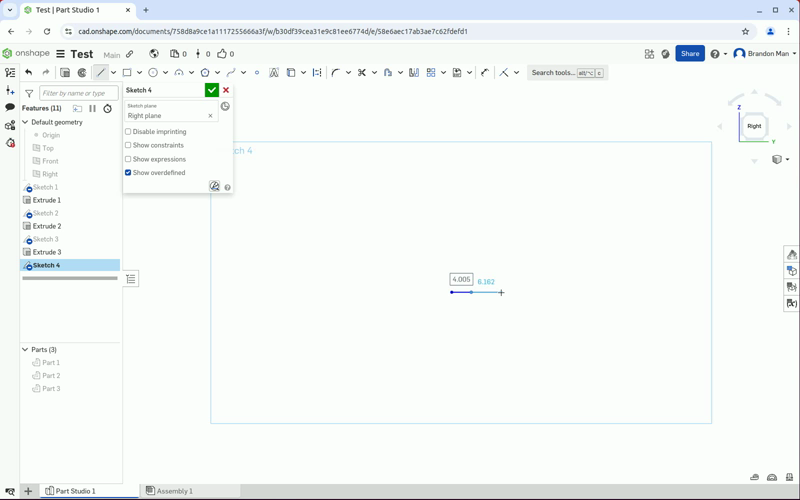
mouse_move(471, 272)
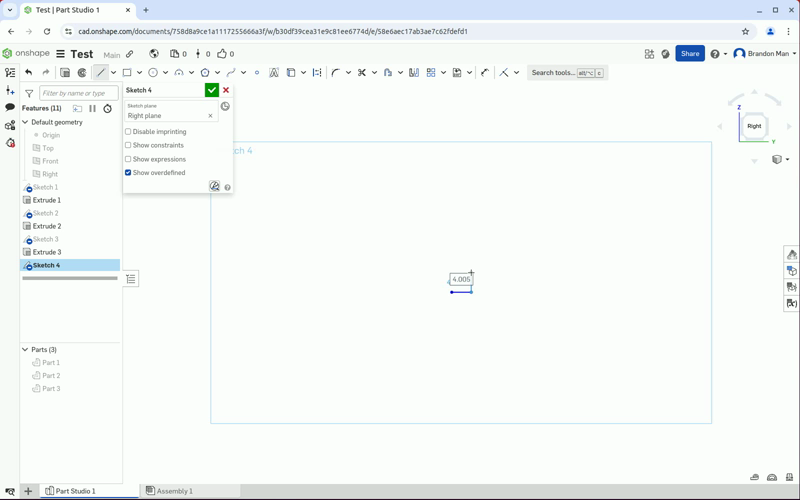
click(471, 272)
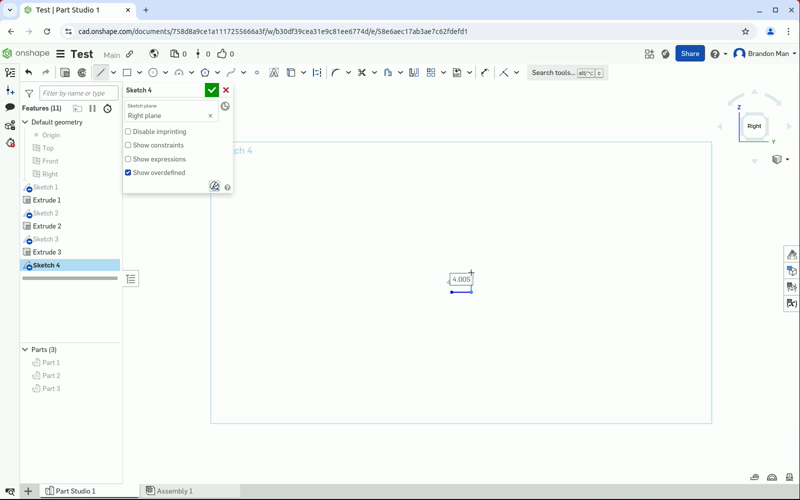
key_up(shift)
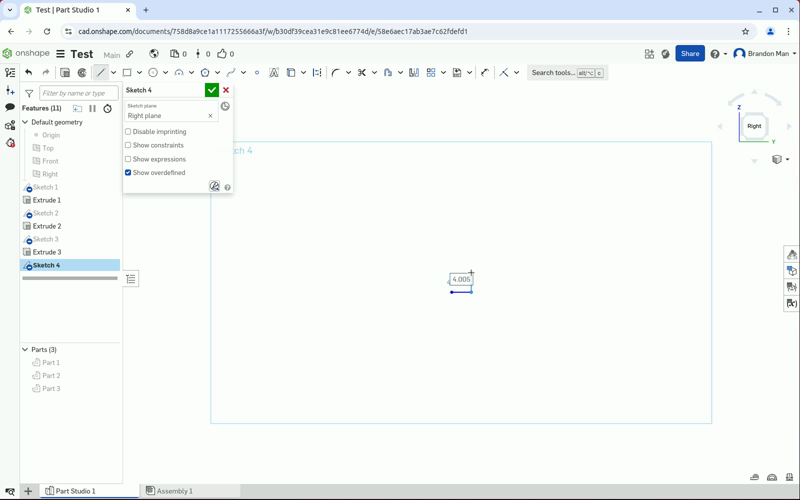
key_down(shift)
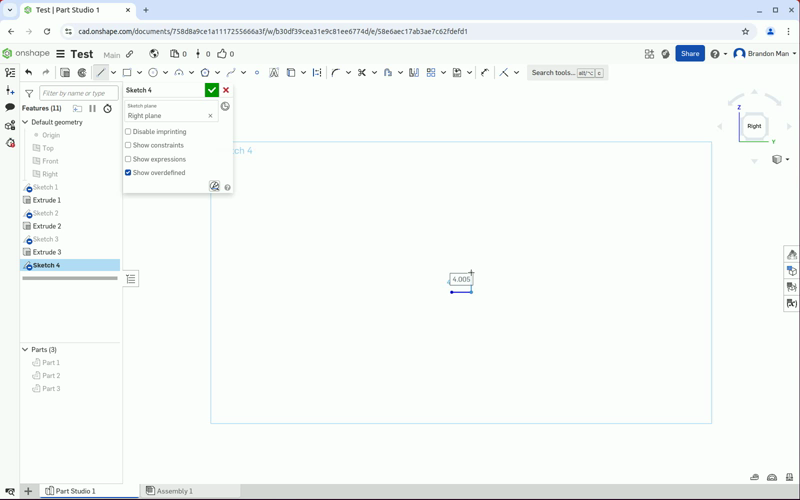
mouse_move(501, 272)
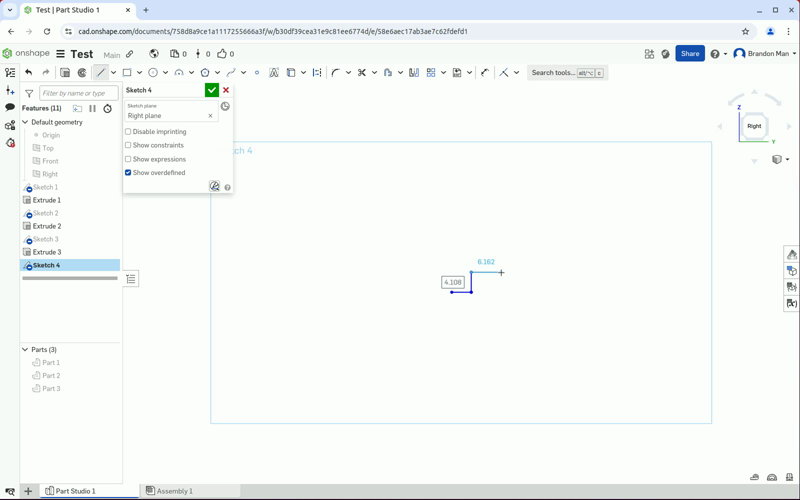
mouse_move(451, 272)
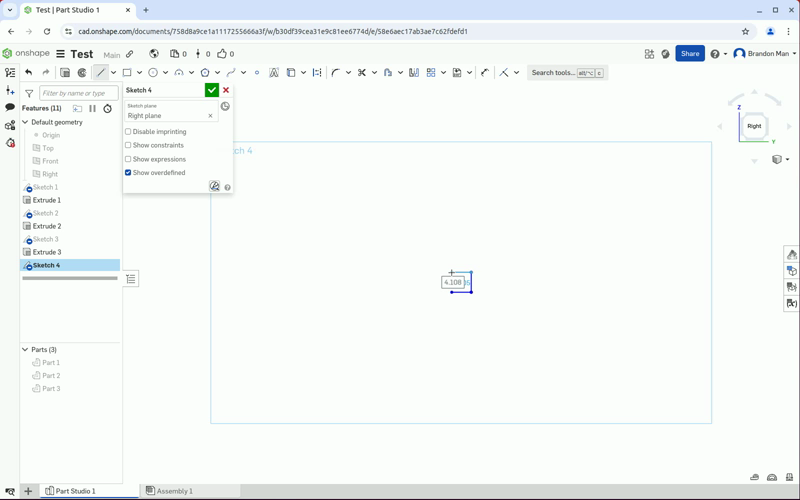
click(451, 272)
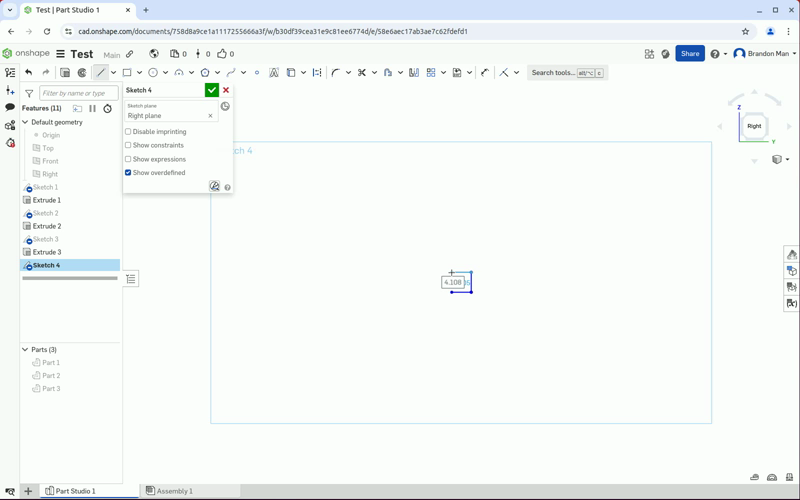
key_up(shift)
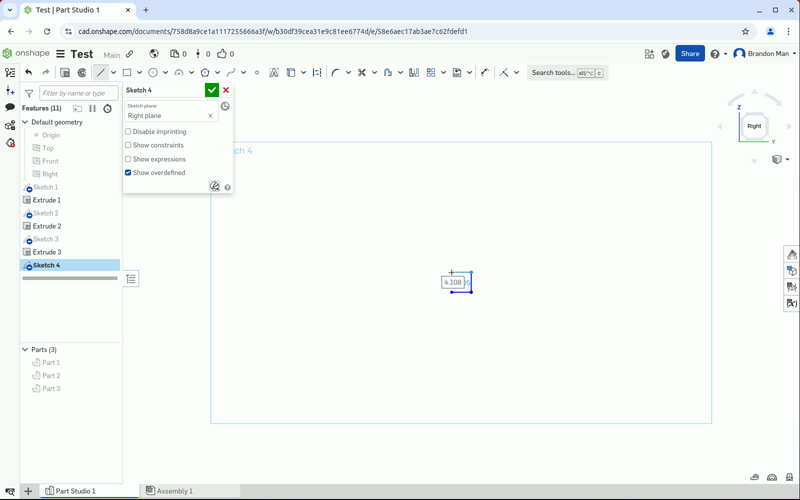
mouse_move(481, 272)
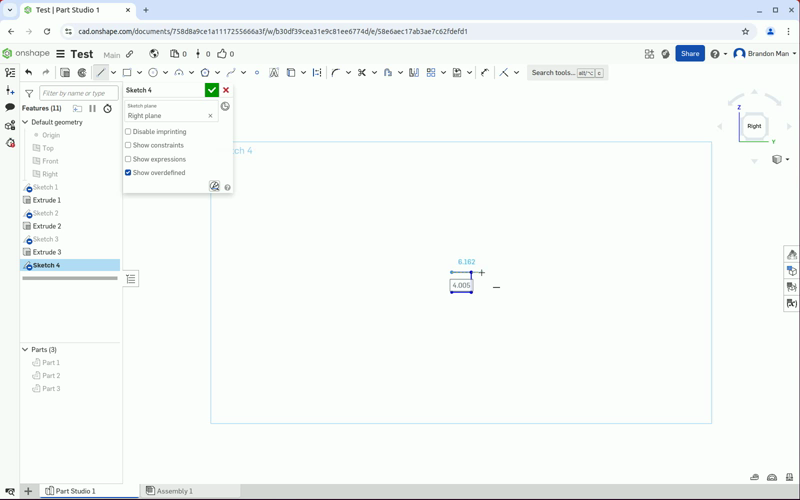
key_down(shift)
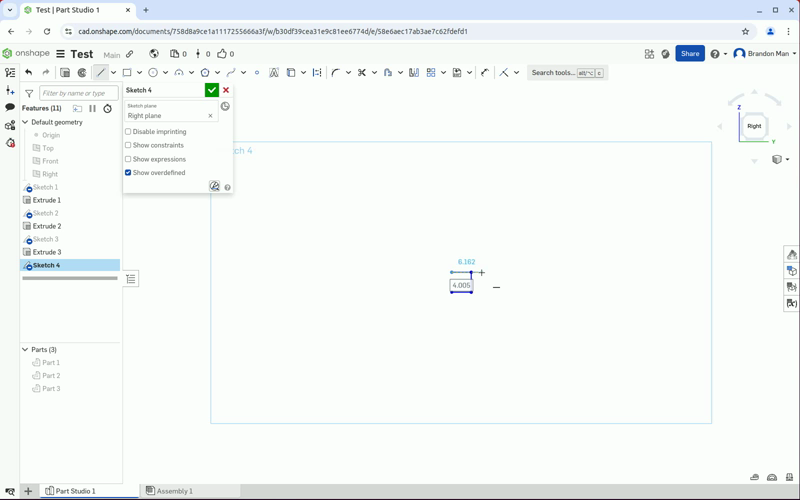
mouse_move(451, 292)
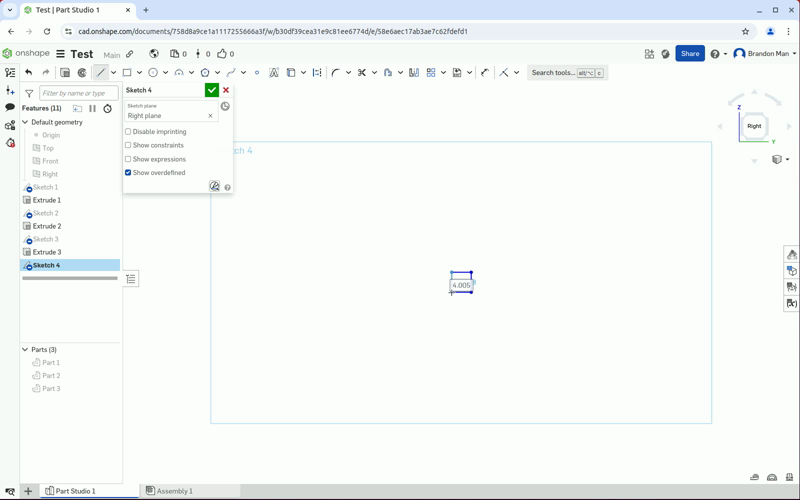
key_up(shift)
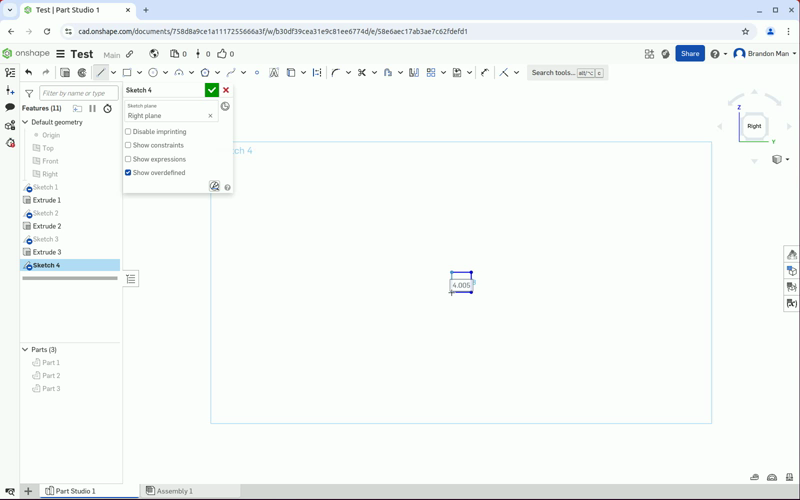
click(451, 292)
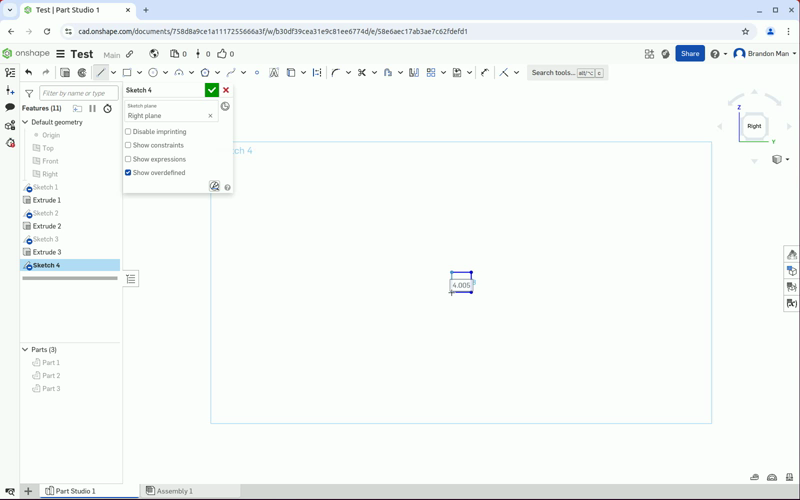
key(esc)
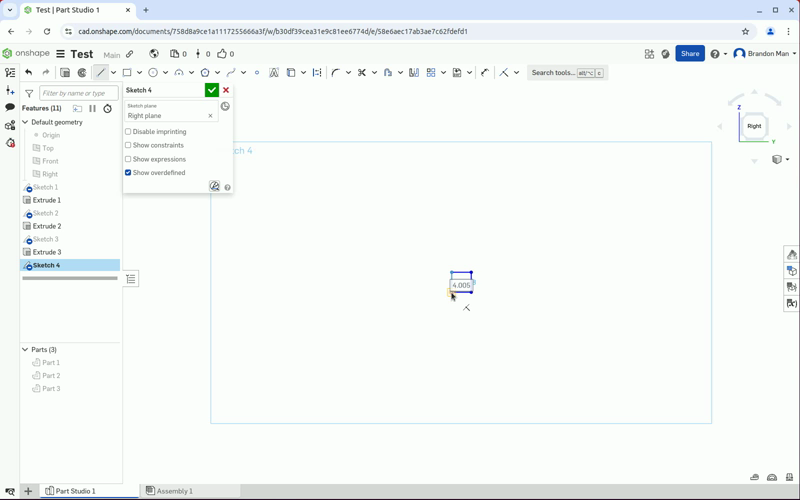
mouse_move(462, 279)
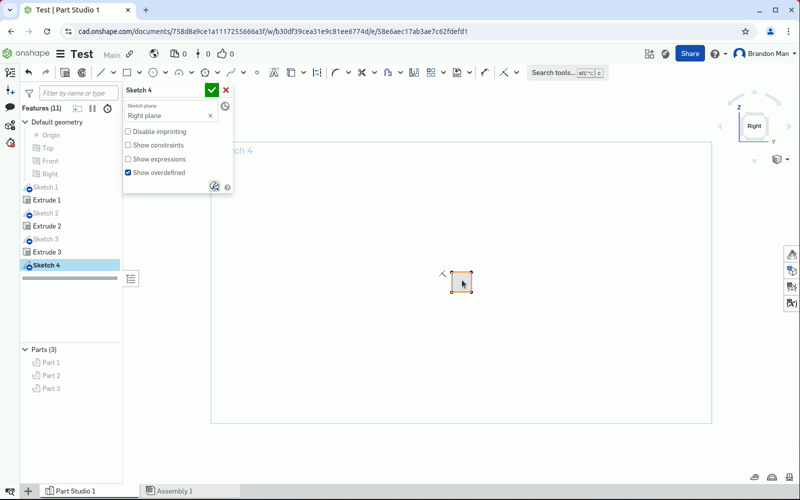
scroll(6)
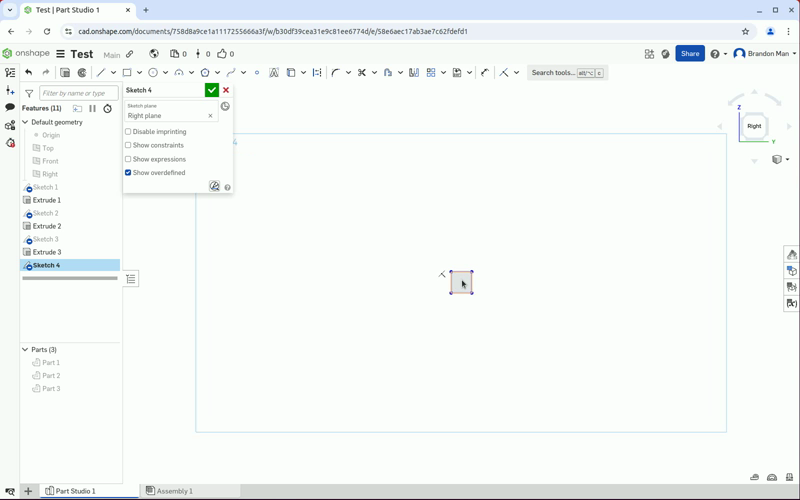
scroll(6)
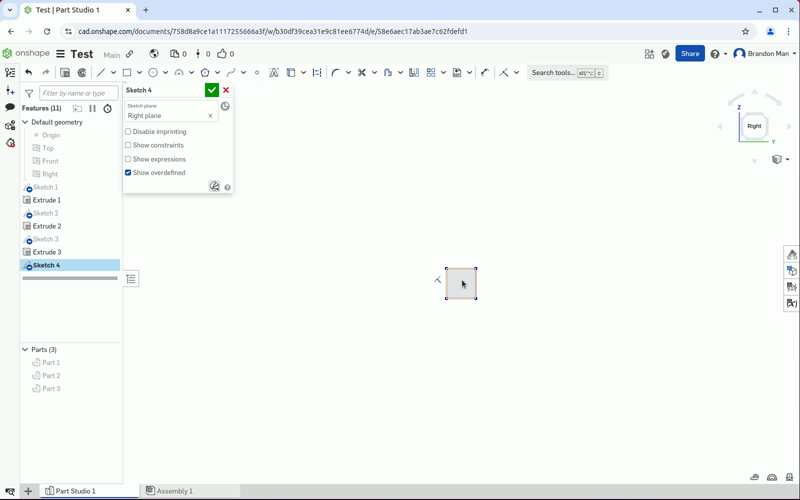
scroll(6)
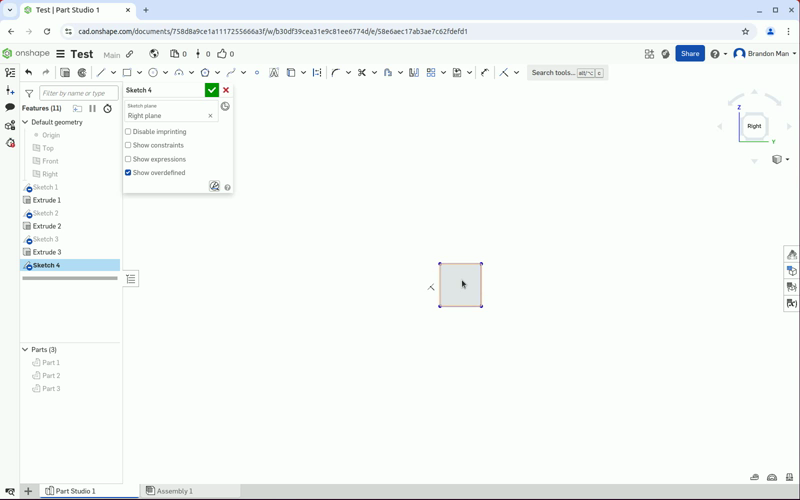
scroll(6)
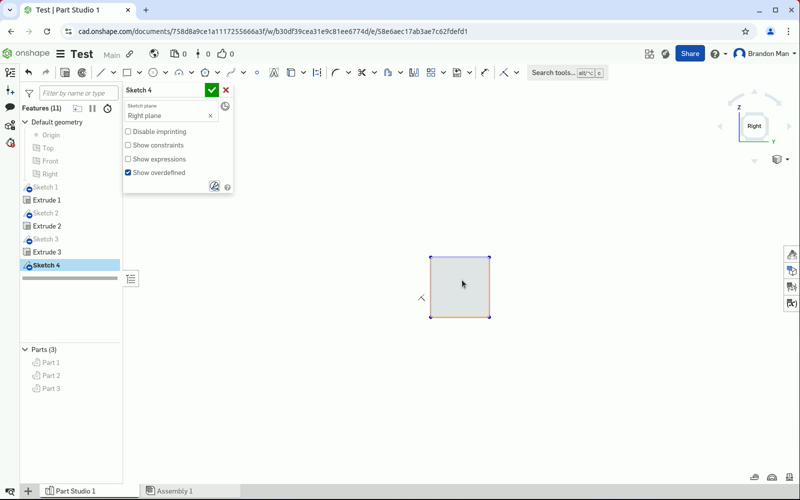
scroll(6)
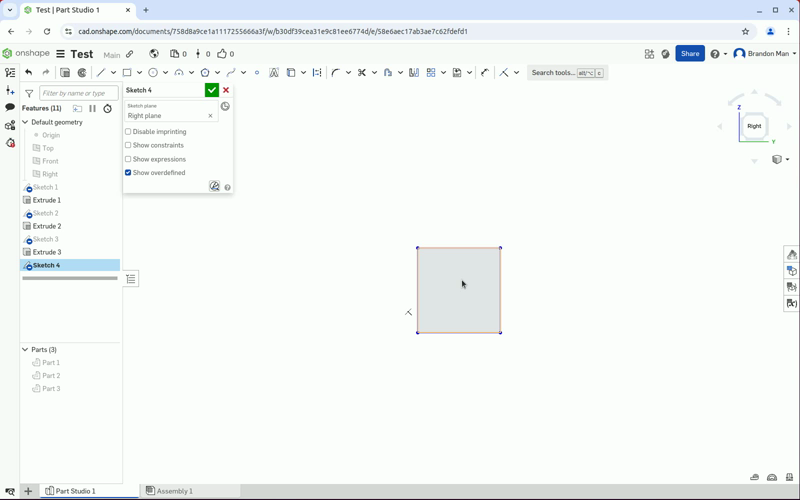
scroll(6)
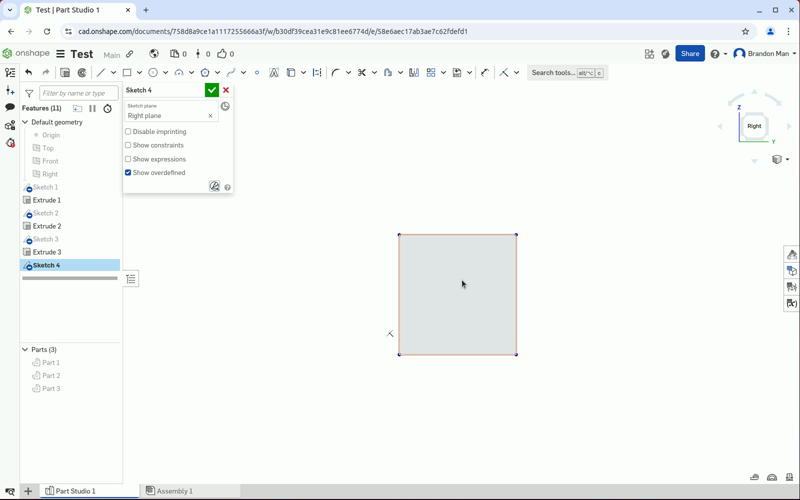
scroll(6)
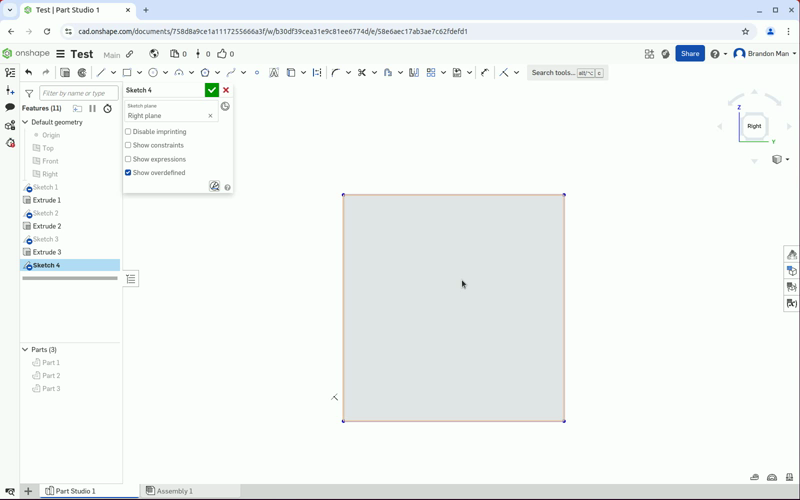
click(462, 279)
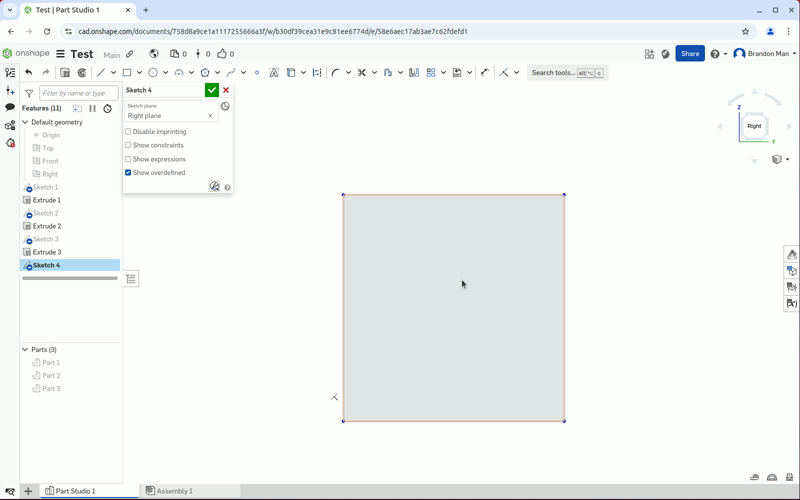
scroll(-6)
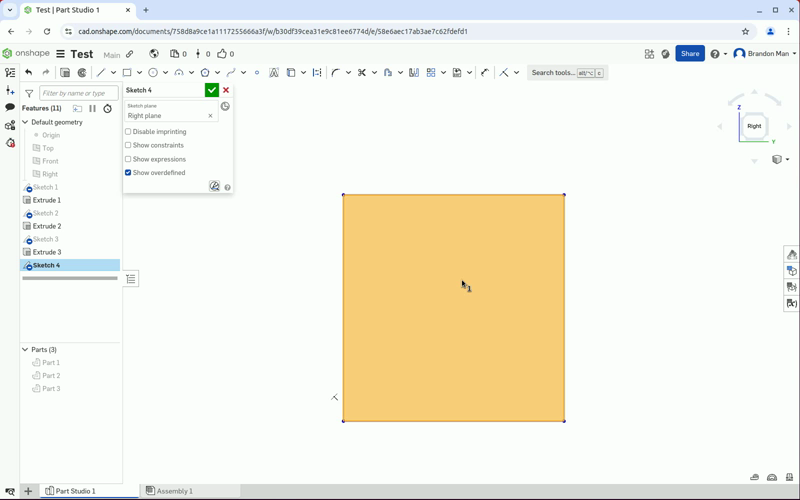
scroll(-6)
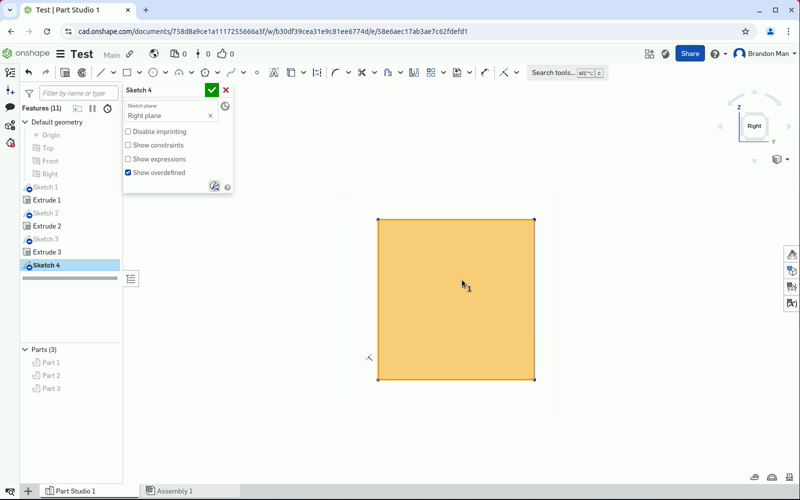
scroll(-6)
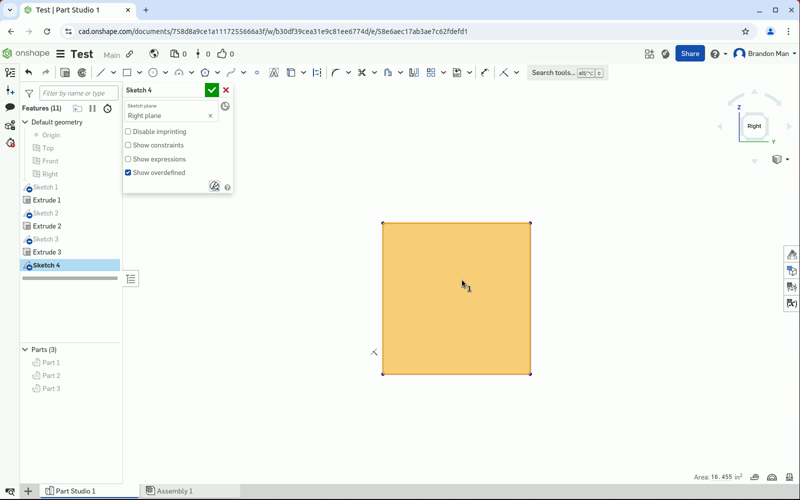
scroll(-6)
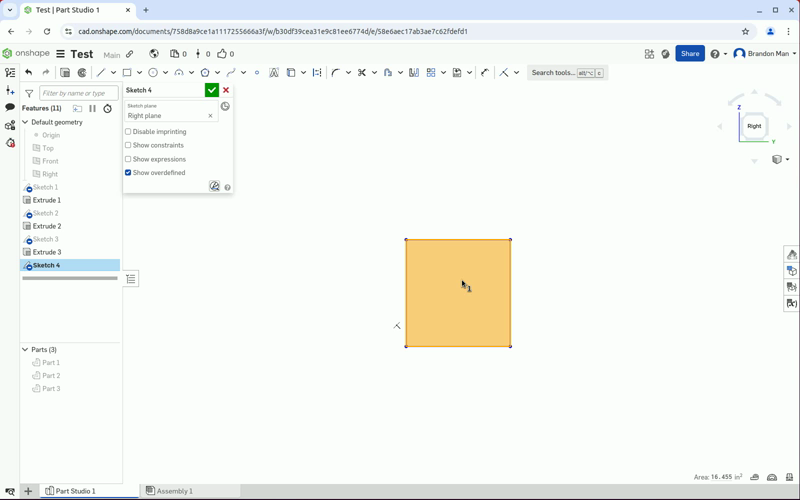
scroll(-6)
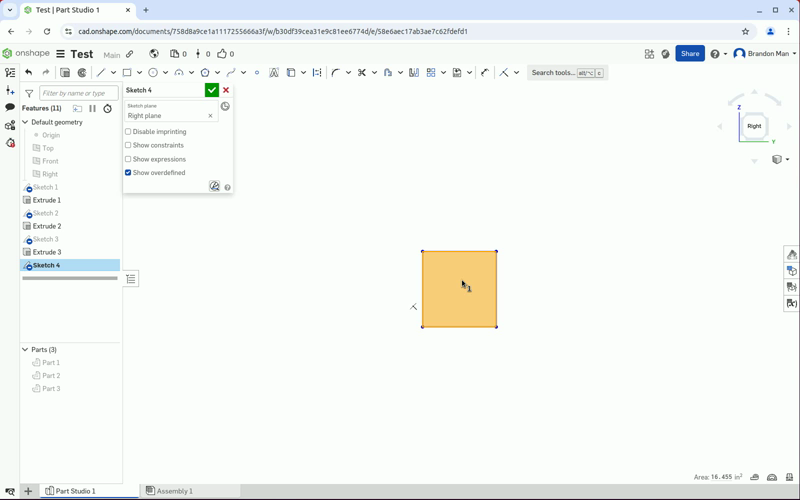
scroll(-6)
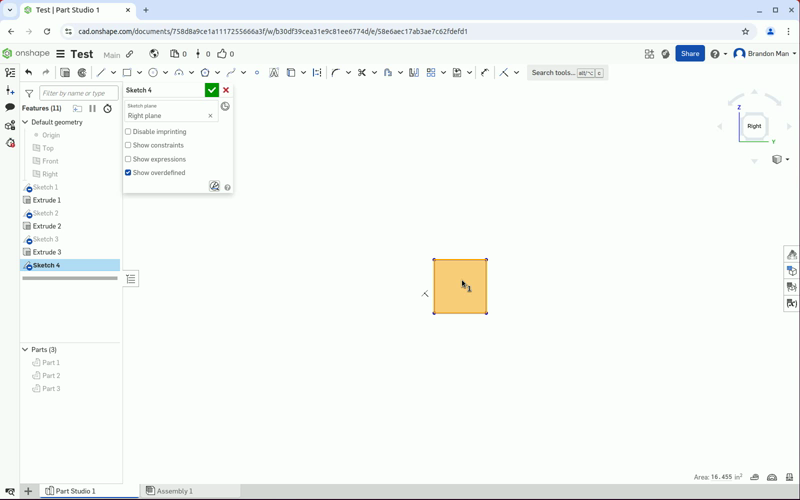
scroll(-6)
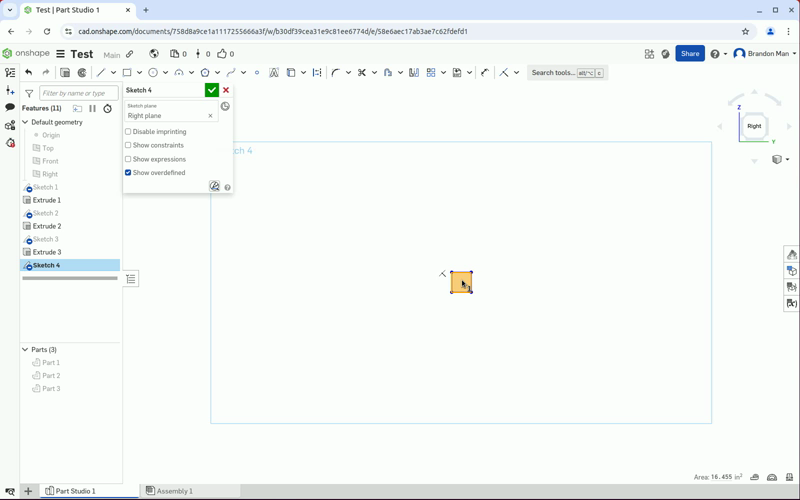
mouse_move(73, 352)
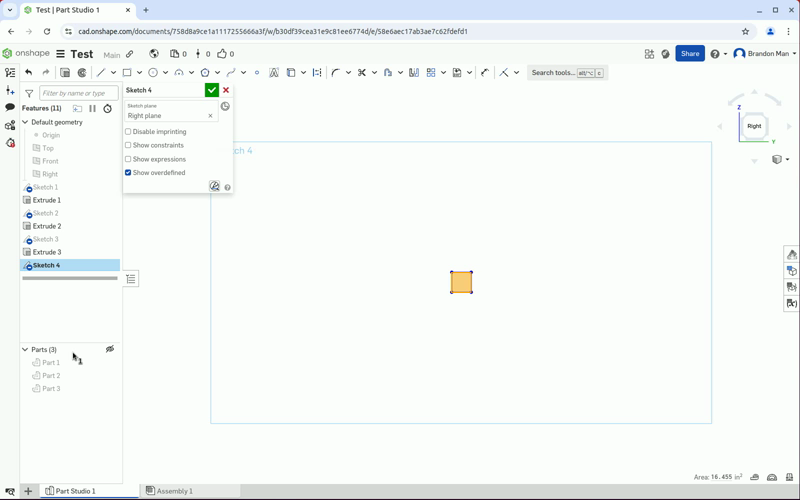
key(shift+y)
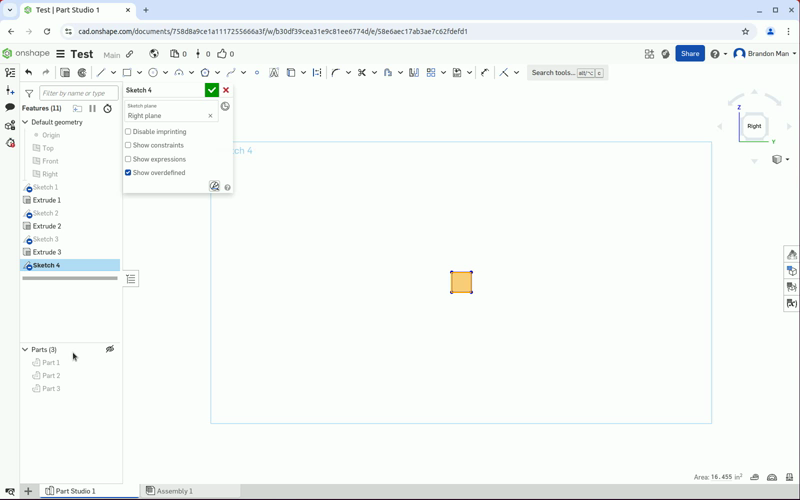
key(shift+e)
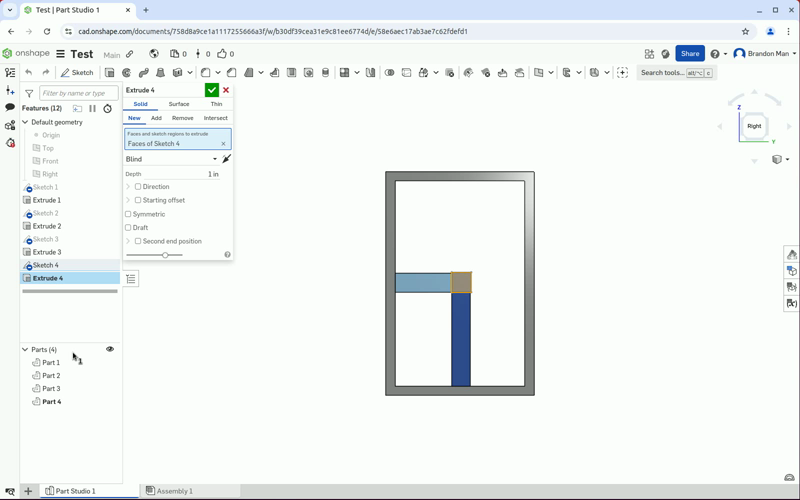
mouse_move(143, 106)
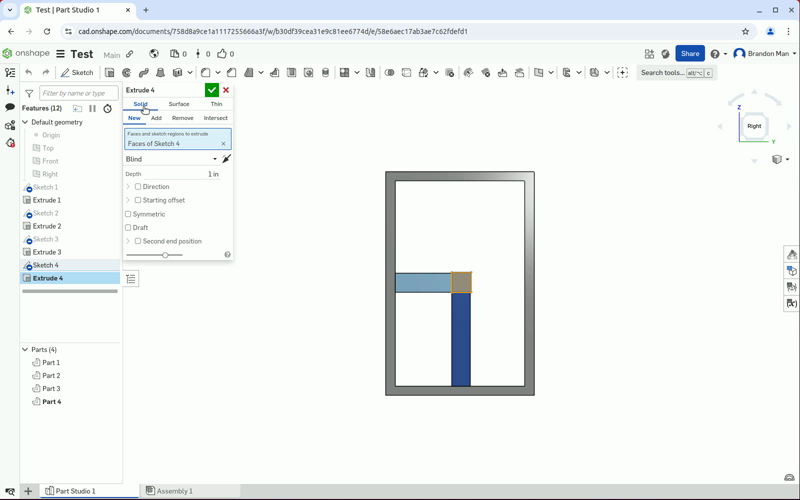
click(143, 106)
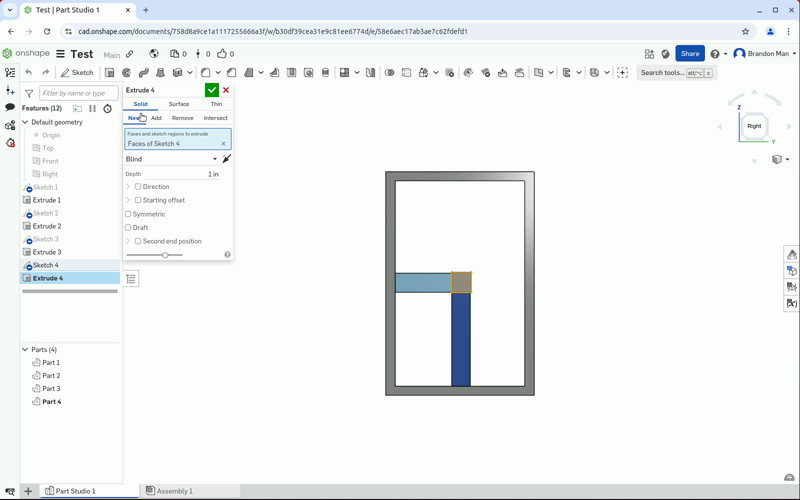
mouse_move(137, 120)
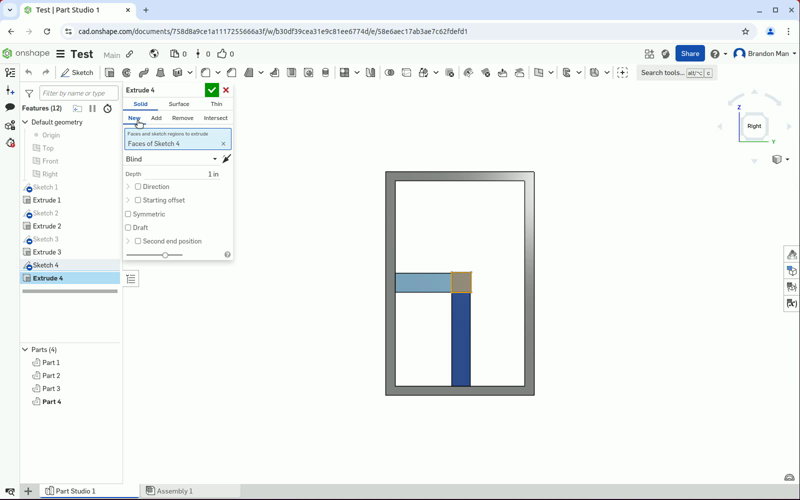
click(137, 120)
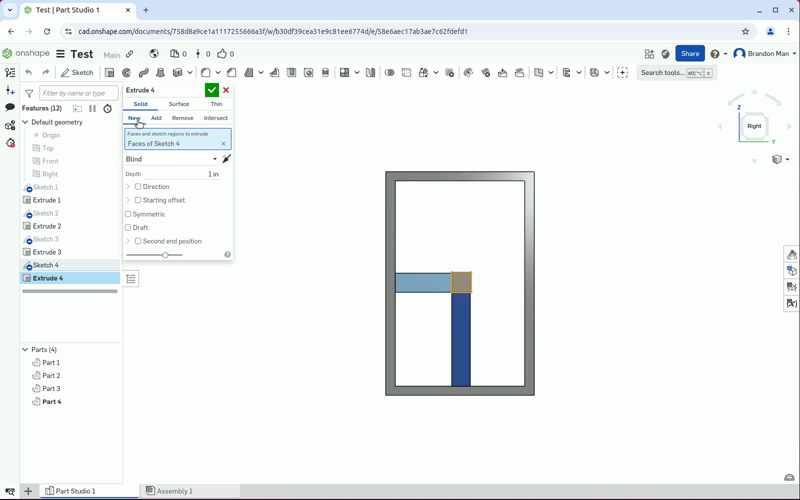
key(tab, 4)
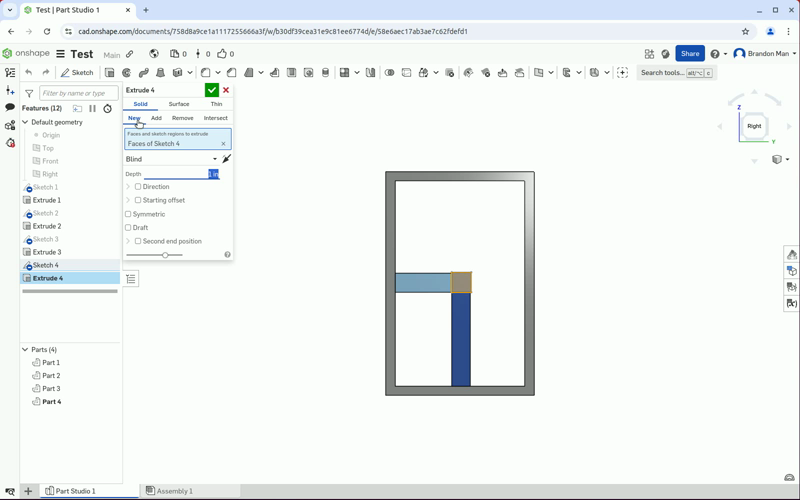
text(1.926)
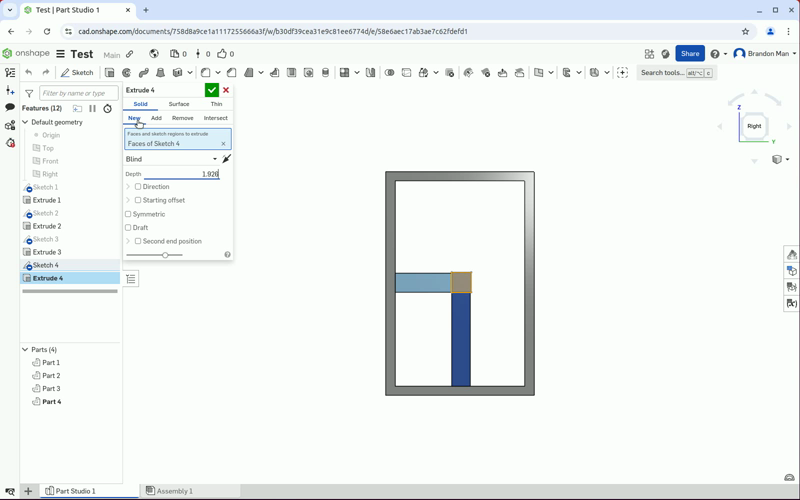
key(enter)
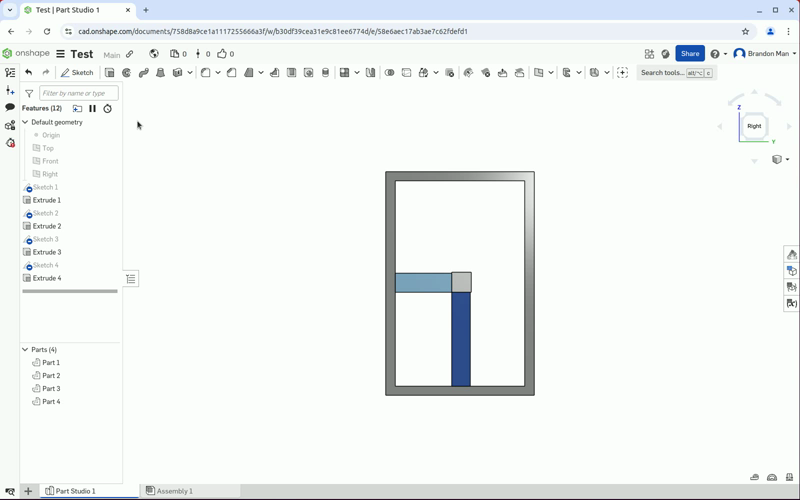
key(shift+h)
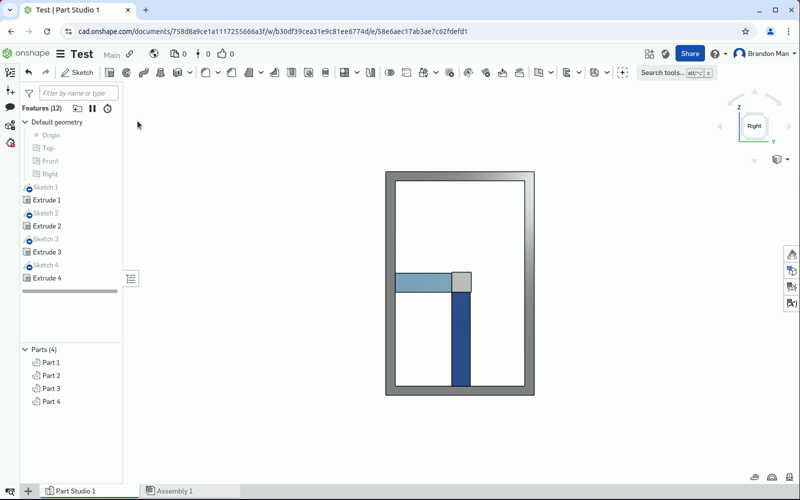
key(shift+h)
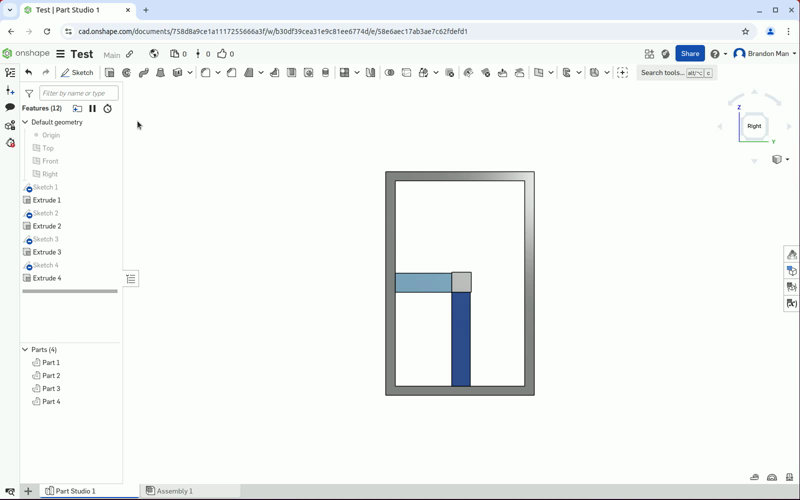
mouse_move(73, 189)
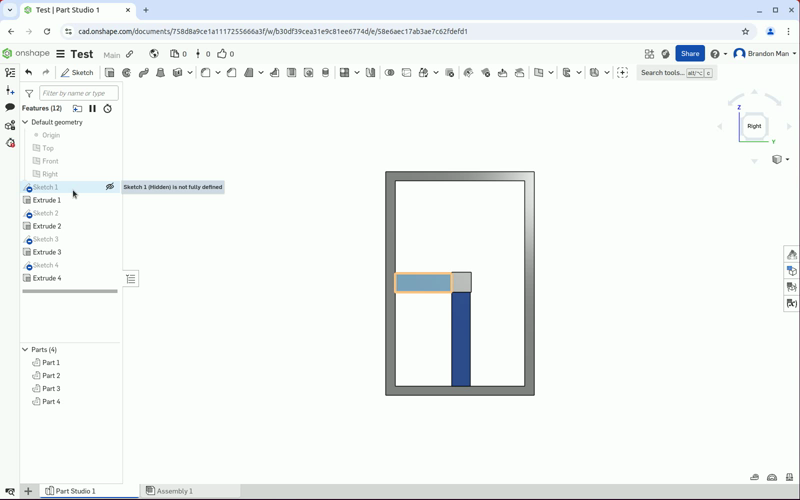
click(73, 189)
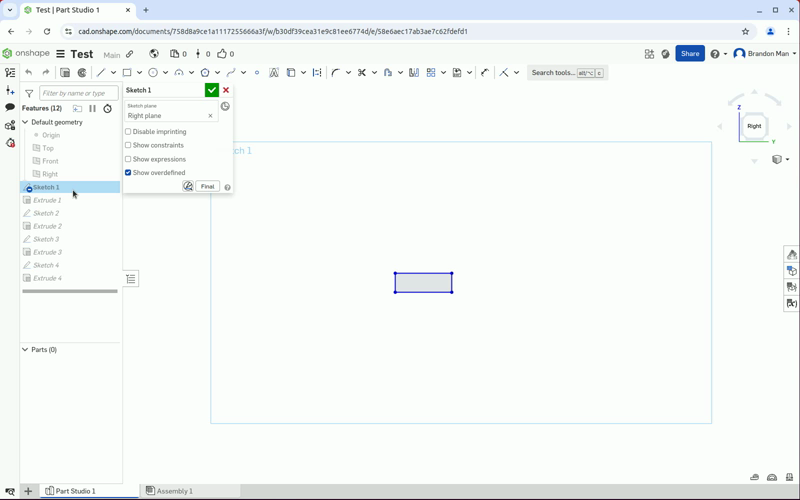
mouse_move(229, 92)
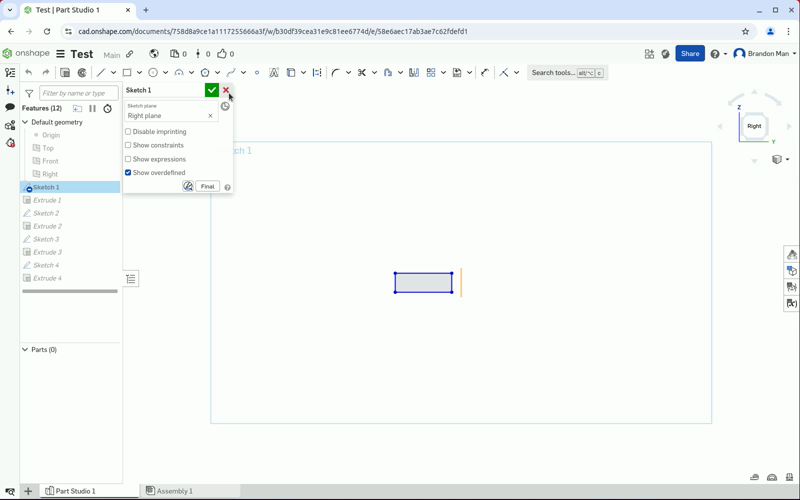
click(229, 92)
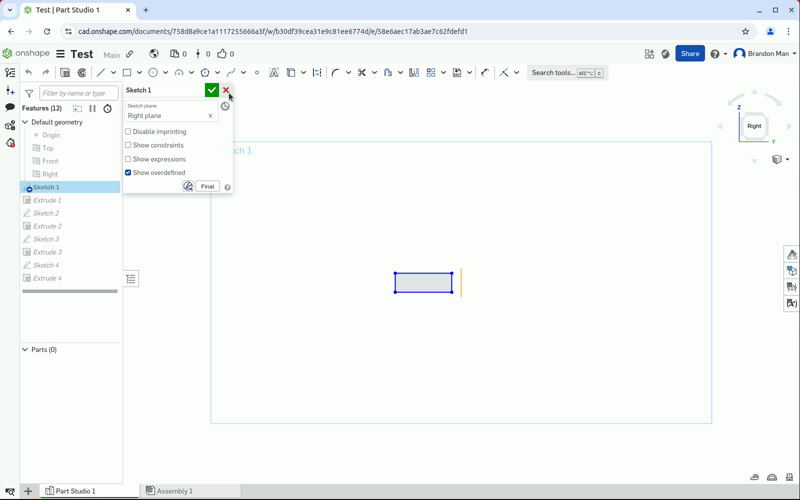
key(shift+s)
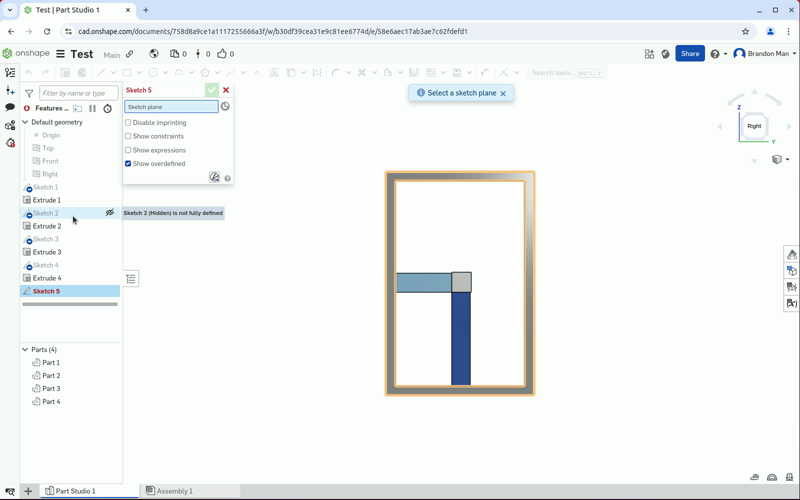
scroll(3)
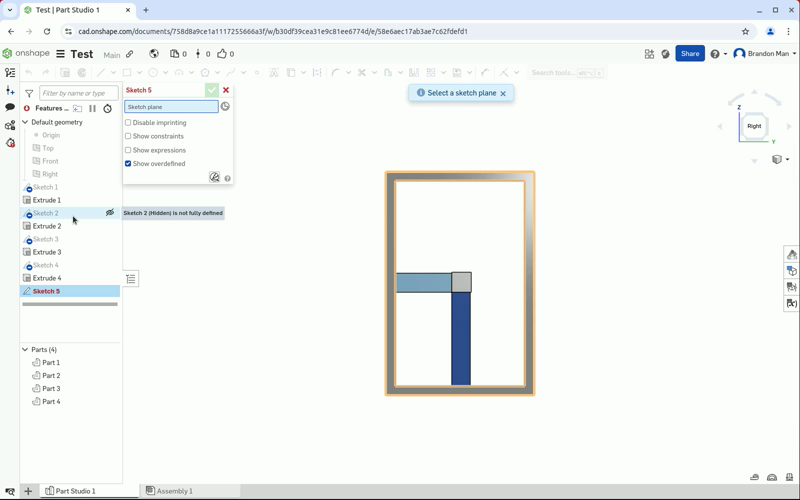
mouse_move(73, 176)
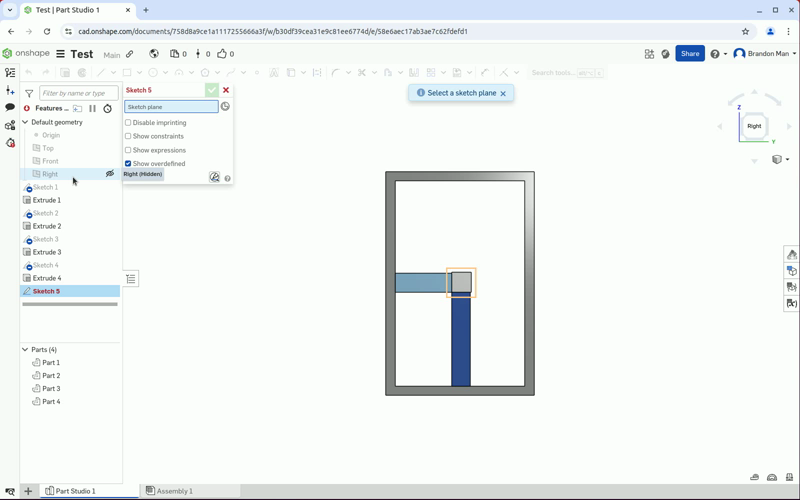
click(73, 176)
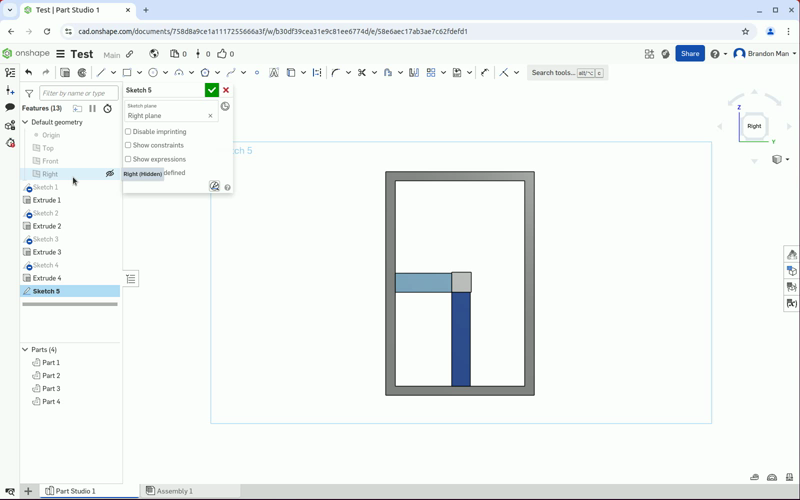
mouse_move(73, 352)
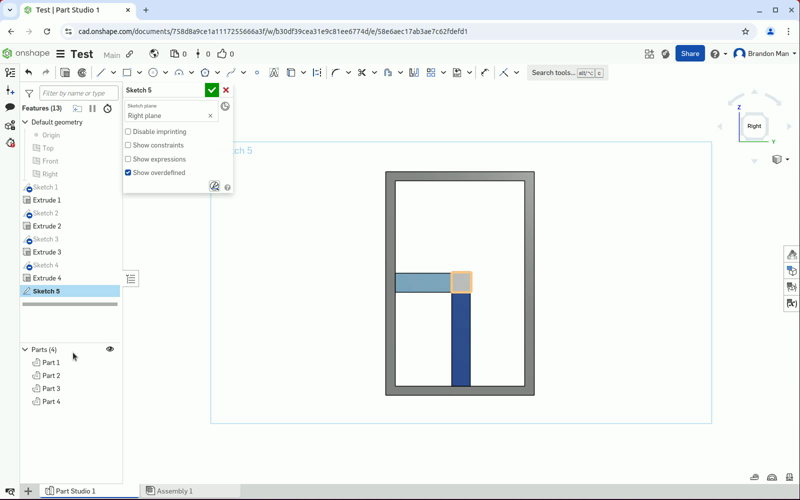
key(y)
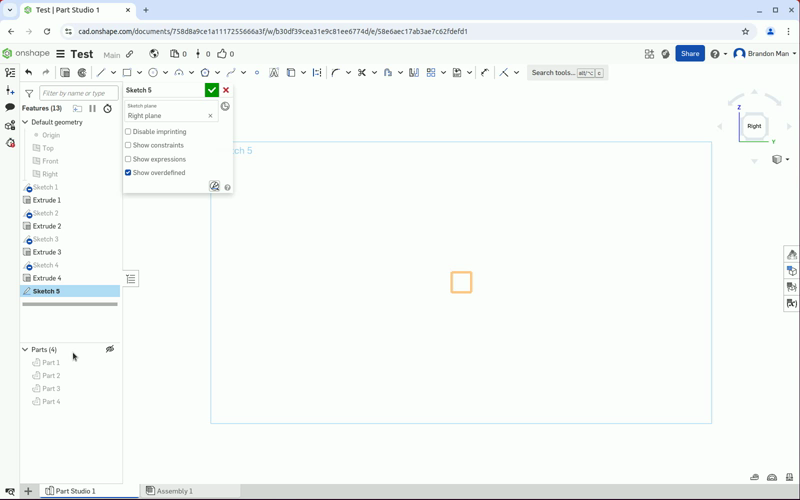
key(l)
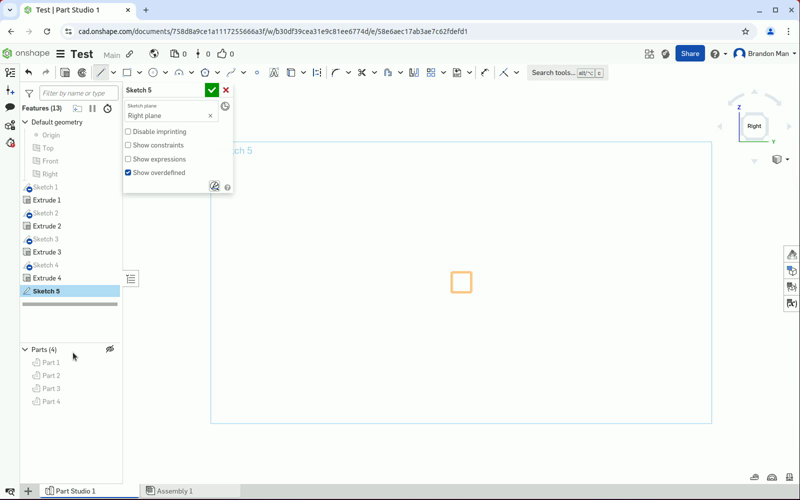
key_down(shift)
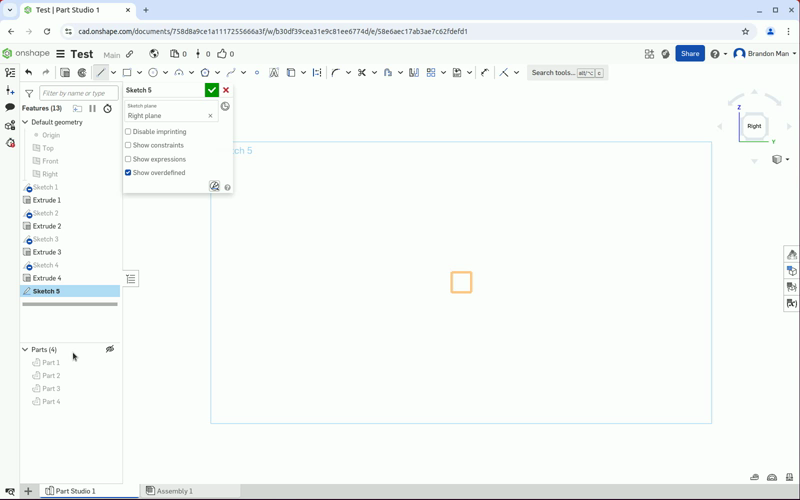
mouse_move(470, 292)
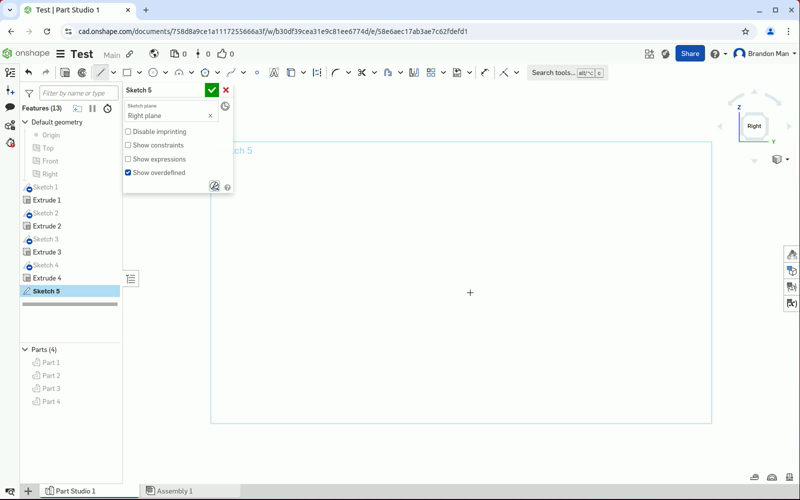
click(470, 292)
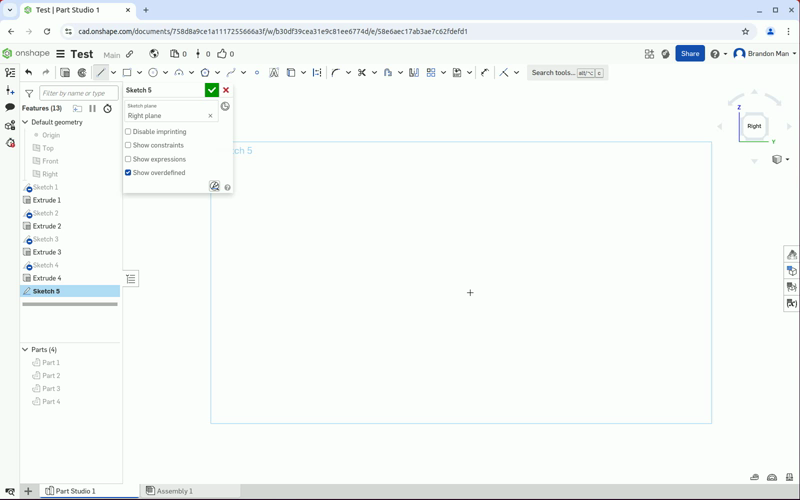
key_up(shift)
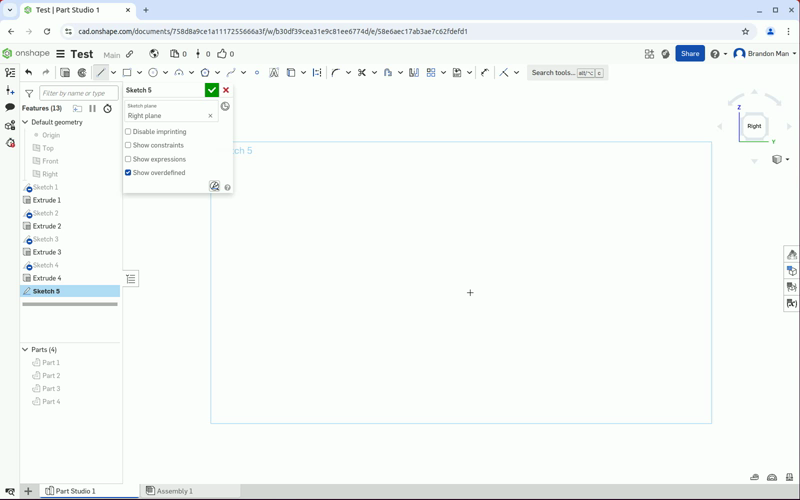
key_down(shift)
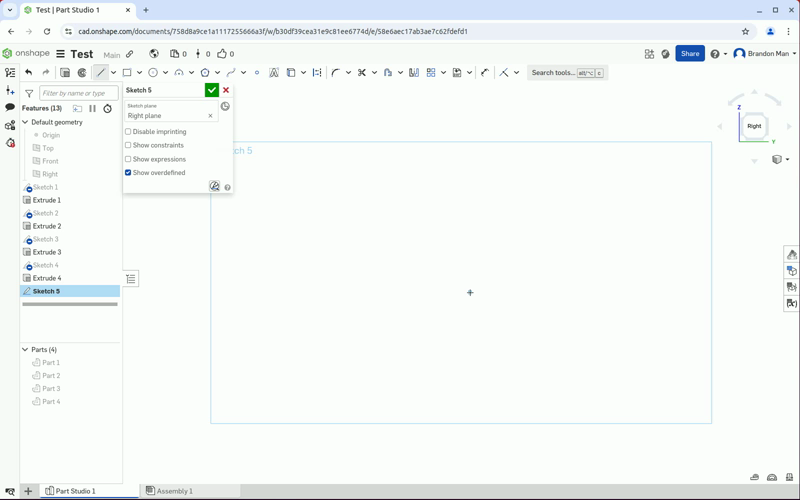
mouse_move(500, 292)
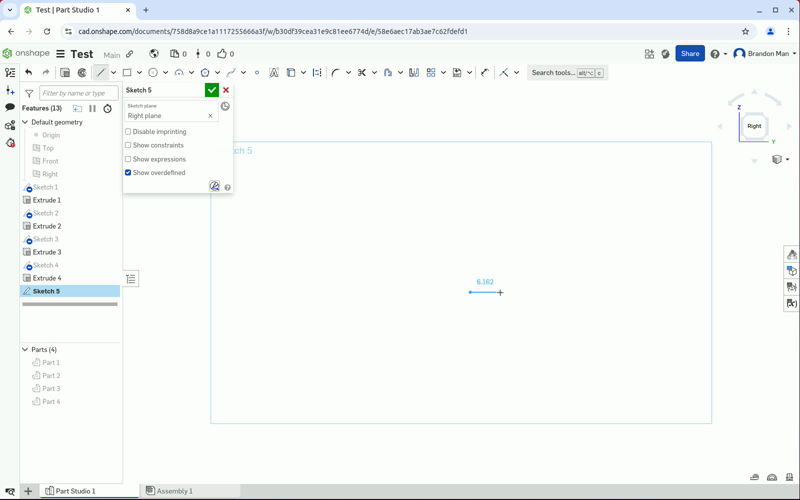
mouse_move(526, 292)
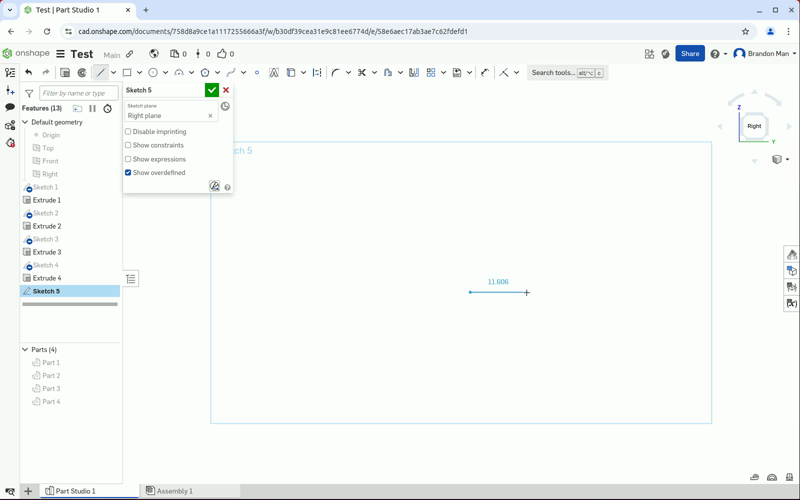
click(526, 292)
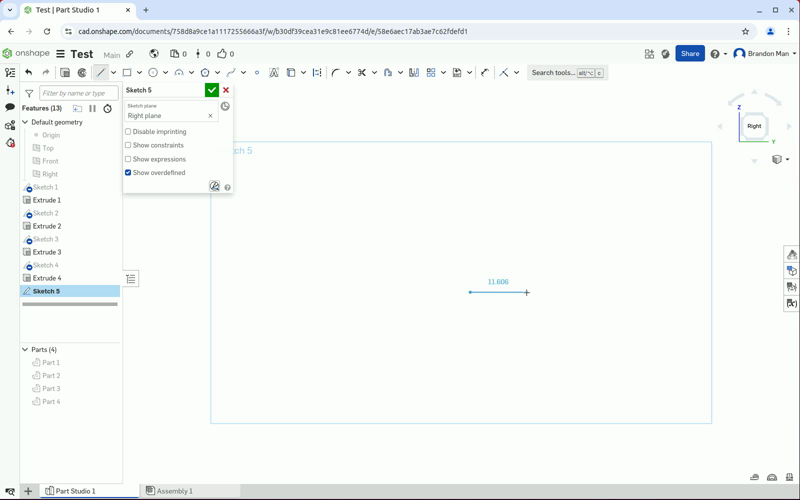
key_up(shift)
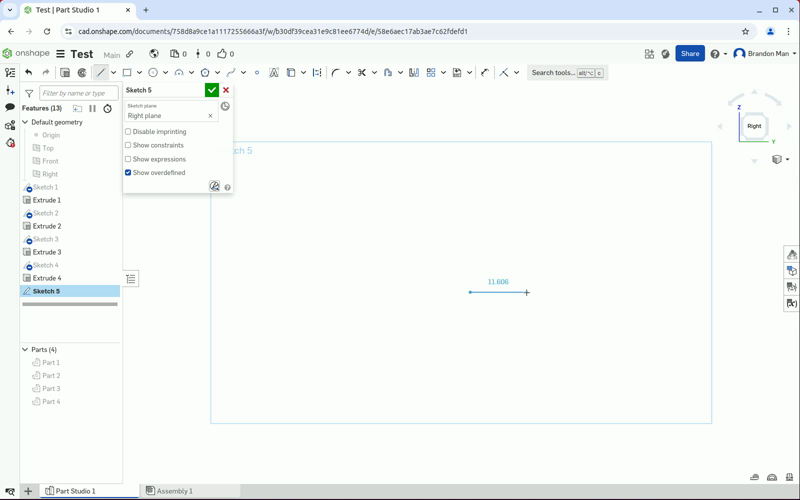
key_down(shift)
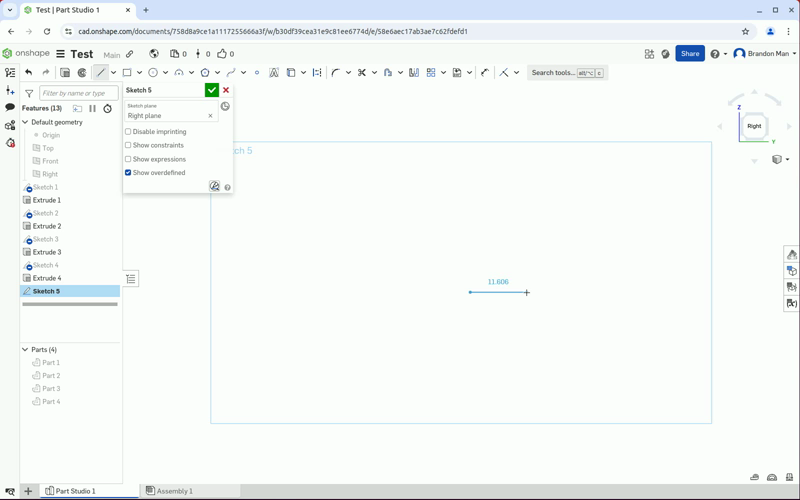
mouse_move(556, 292)
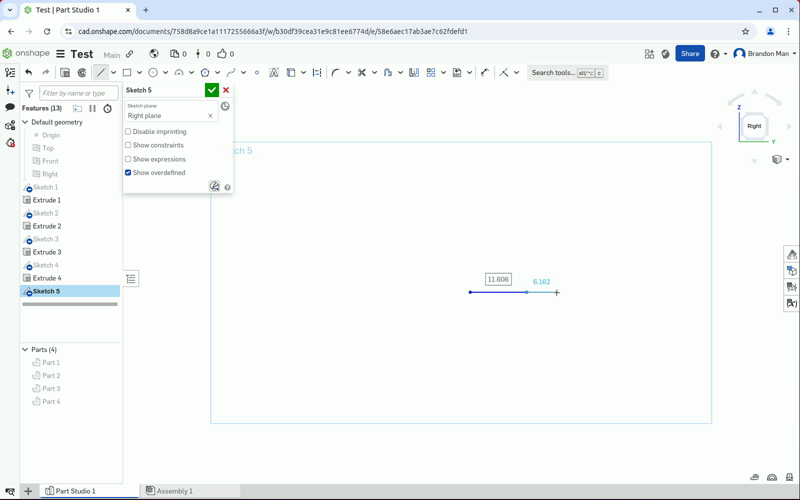
mouse_move(526, 273)
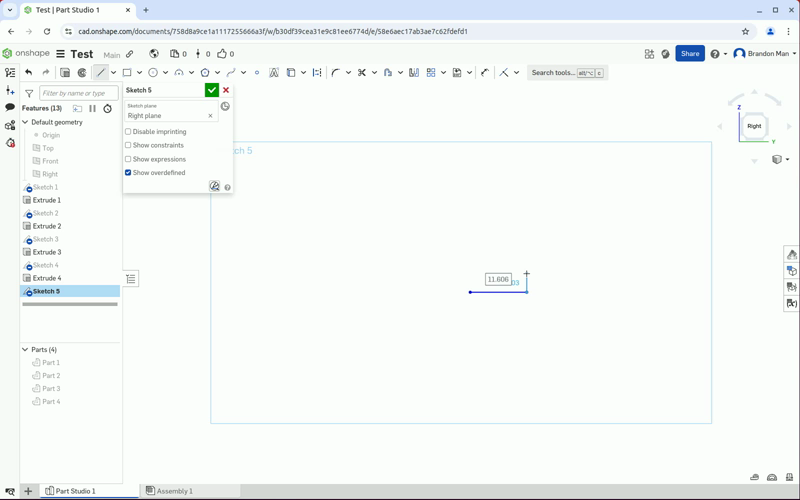
click(526, 273)
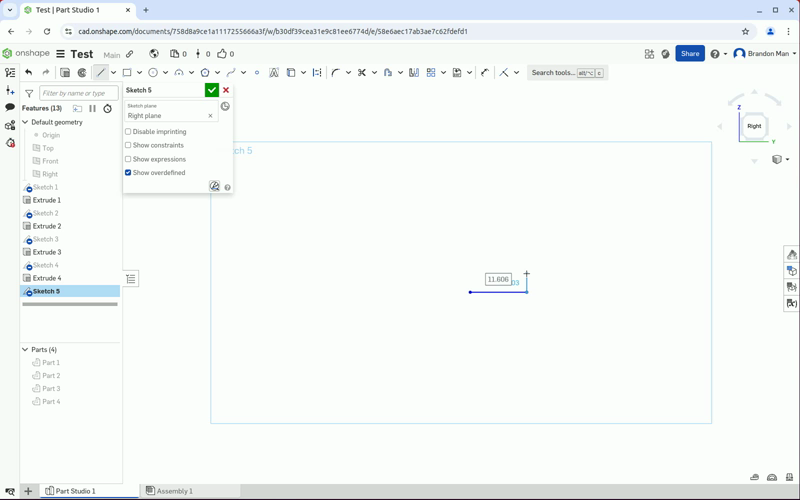
key_up(shift)
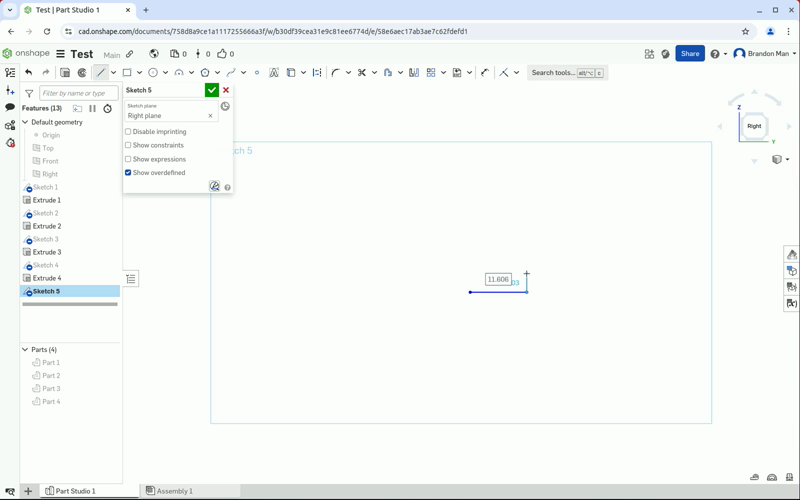
key_down(shift)
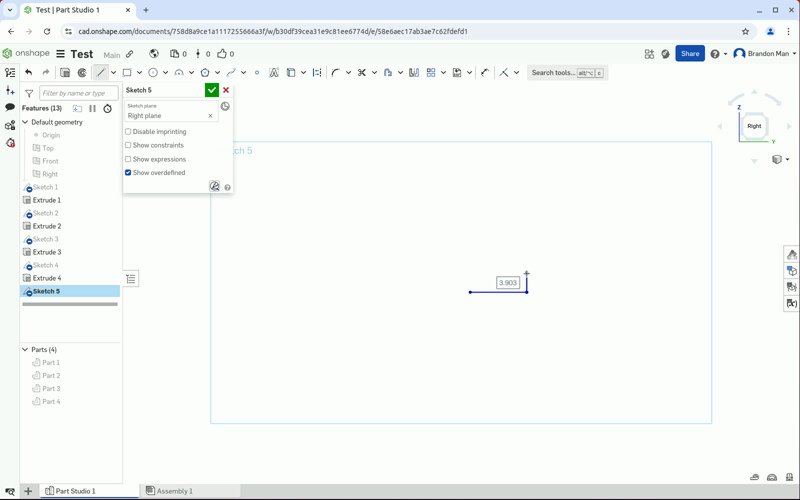
mouse_move(556, 273)
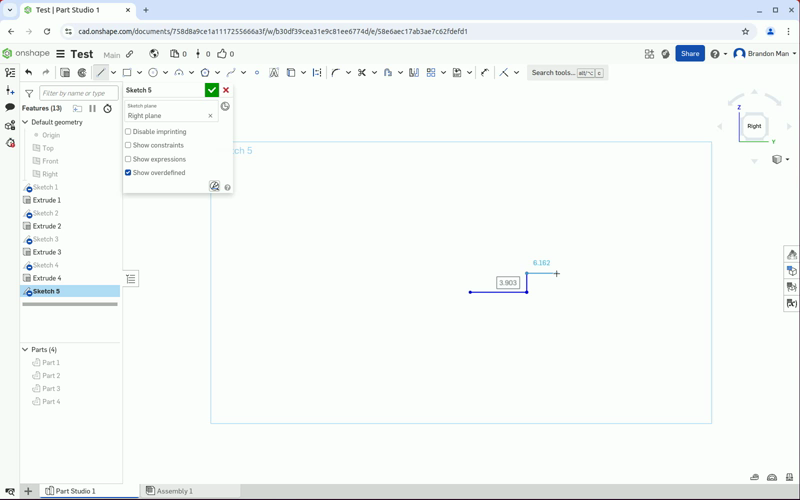
mouse_move(470, 273)
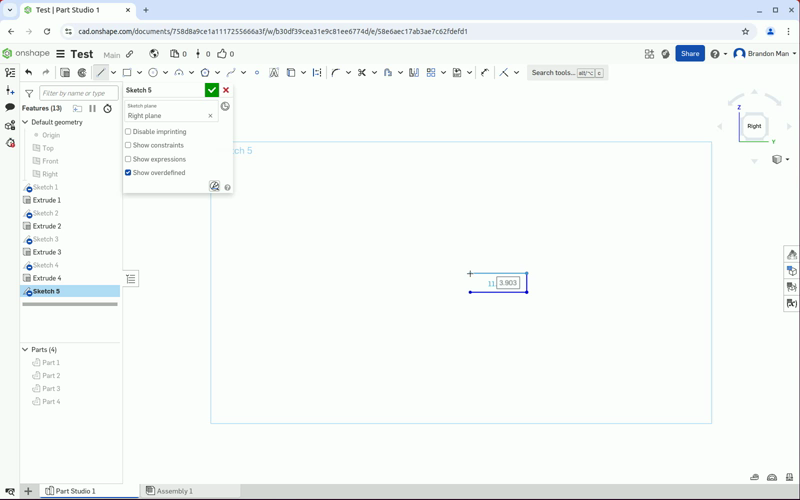
click(470, 273)
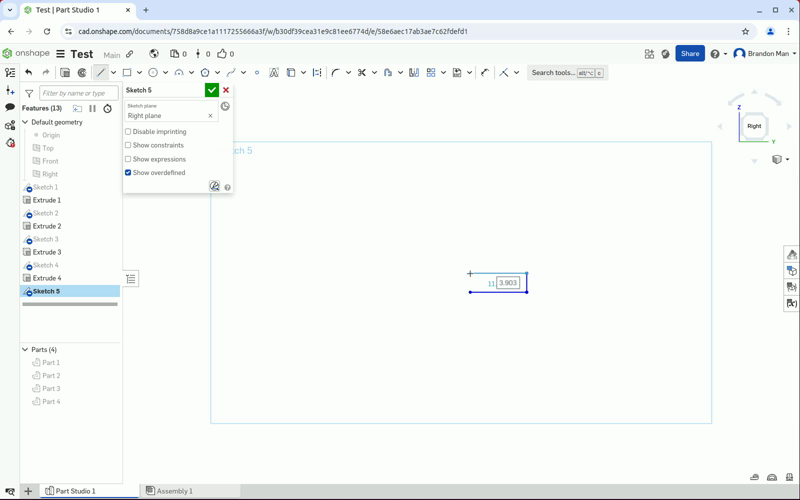
key_up(shift)
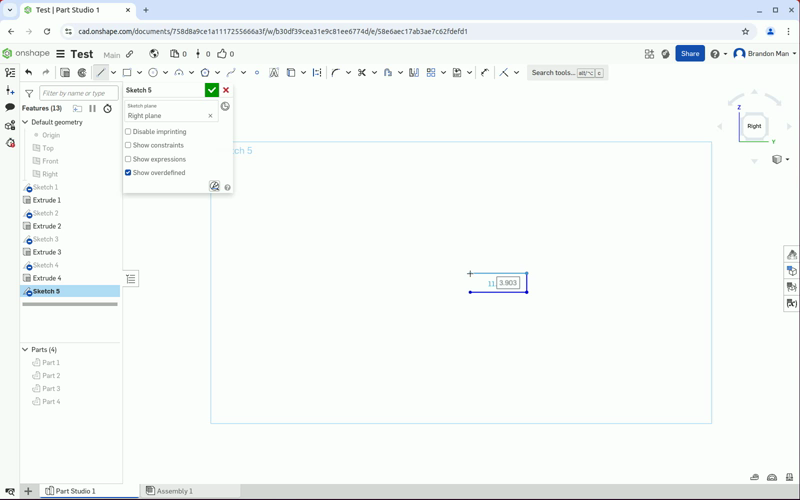
mouse_move(500, 273)
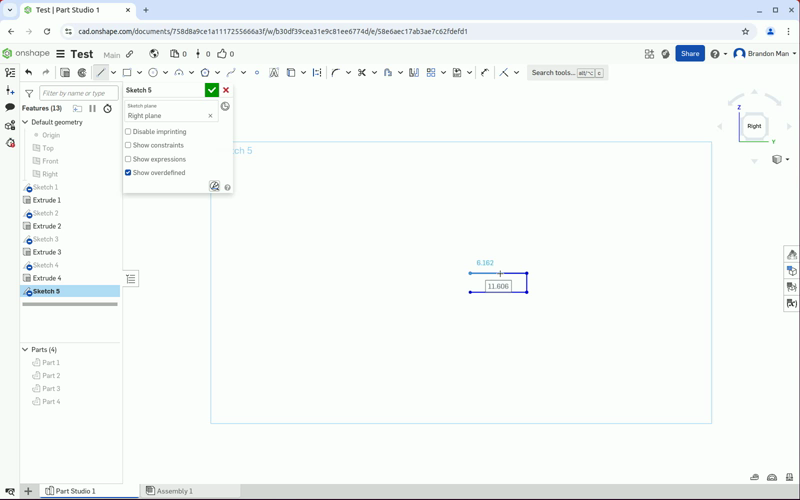
key_down(shift)
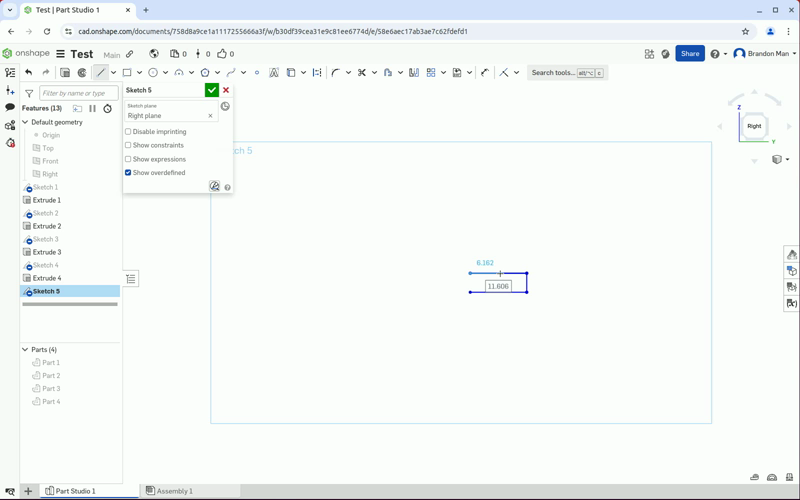
mouse_move(470, 292)
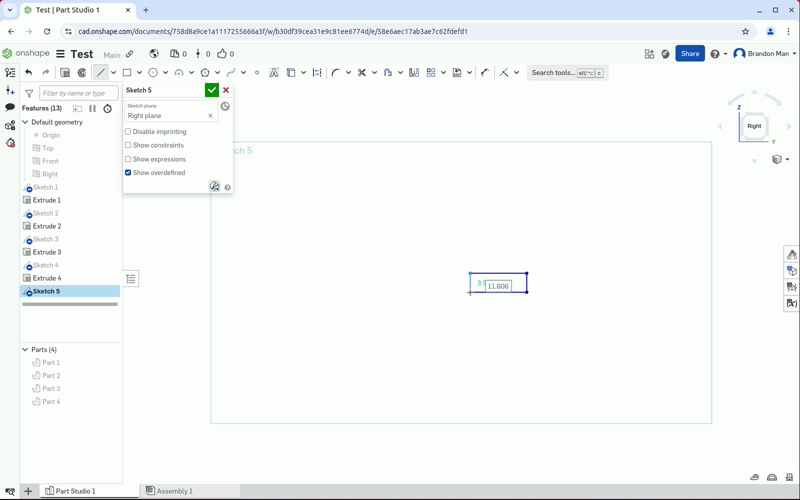
key_up(shift)
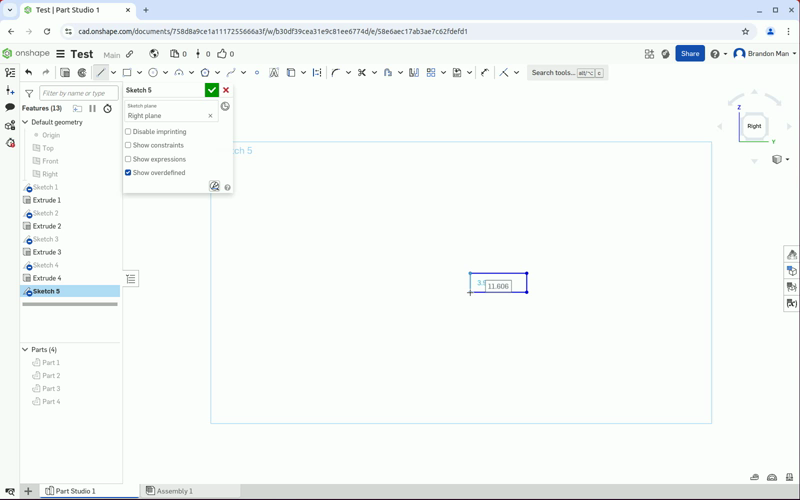
click(470, 292)
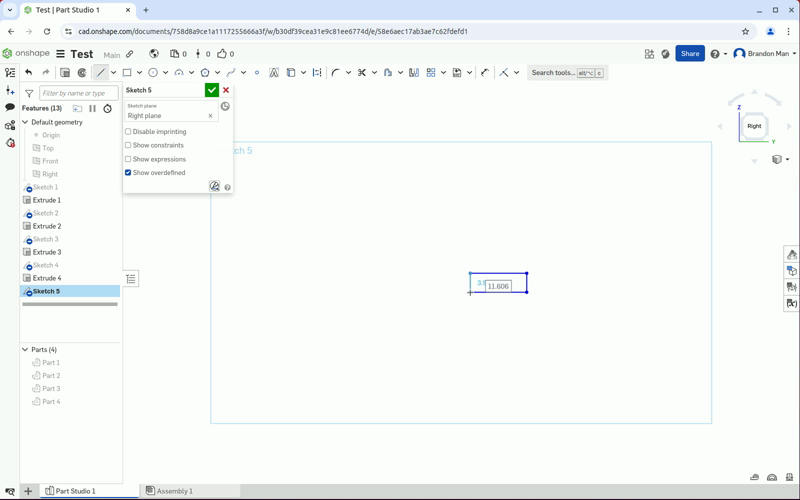
key(esc)
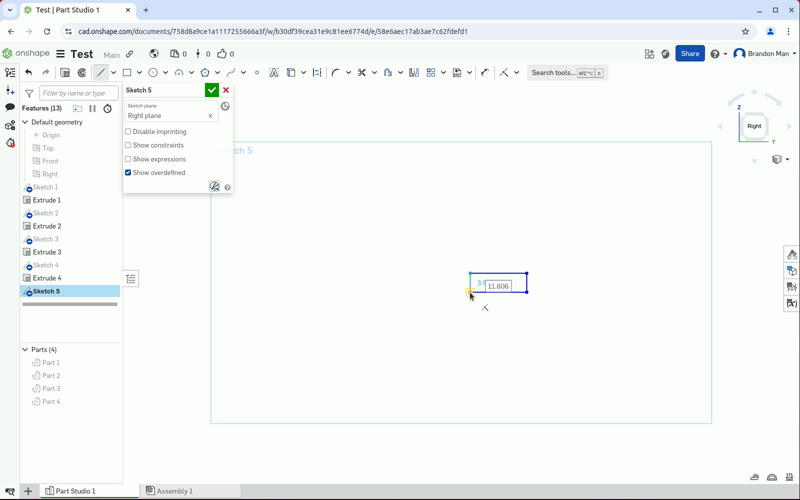
mouse_move(479, 273)
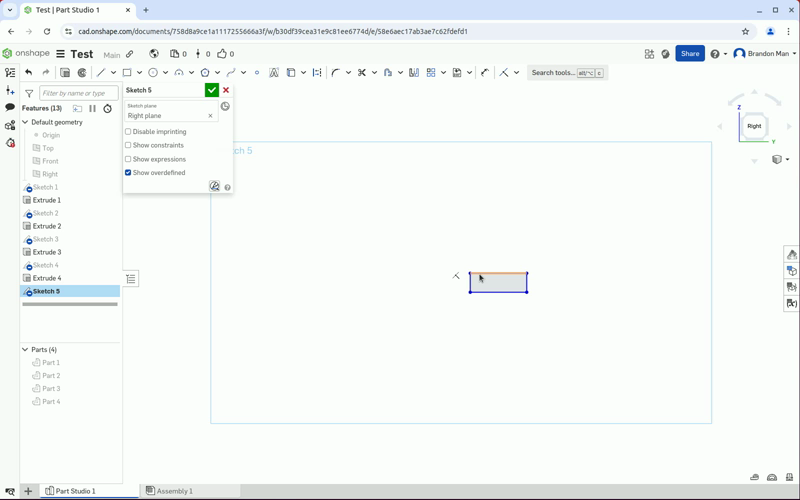
scroll(6)
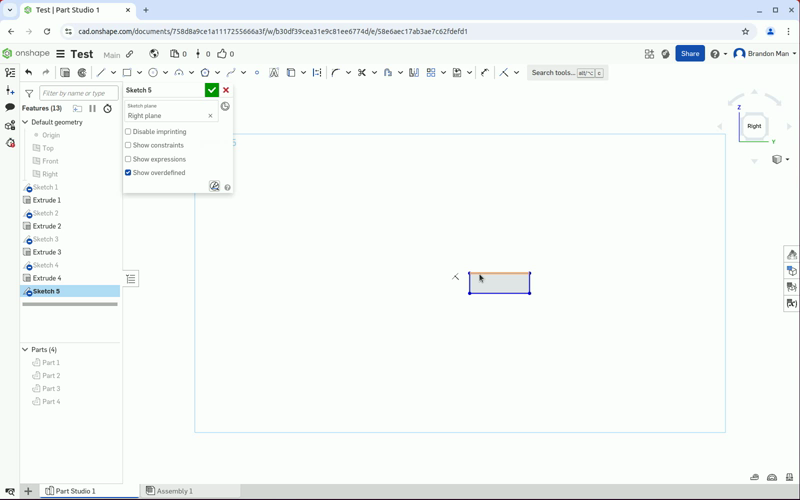
scroll(6)
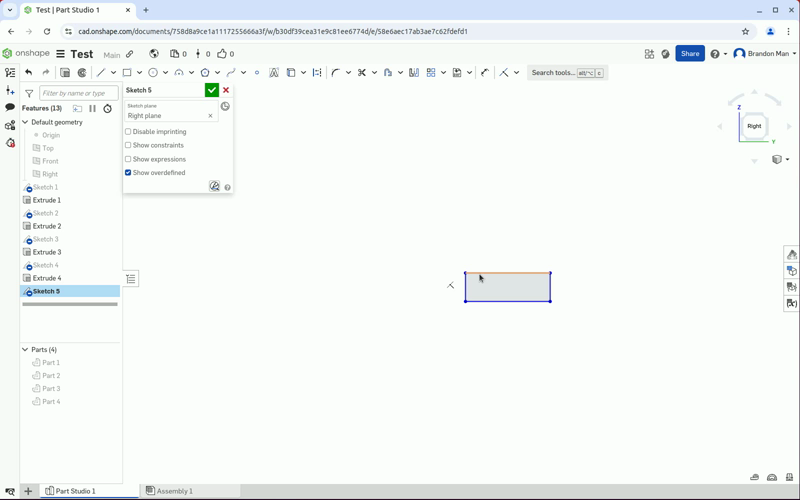
scroll(6)
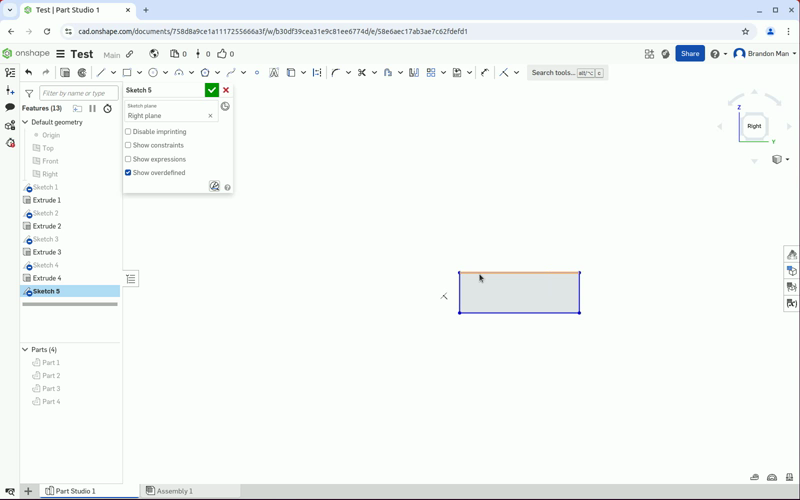
scroll(6)
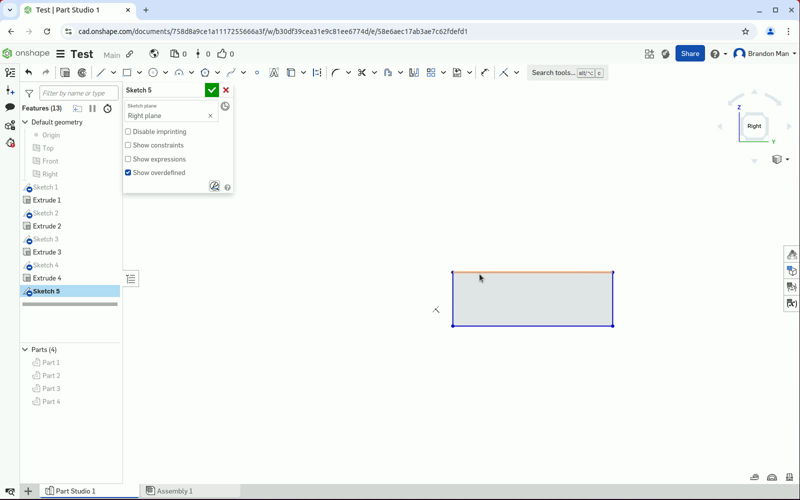
scroll(6)
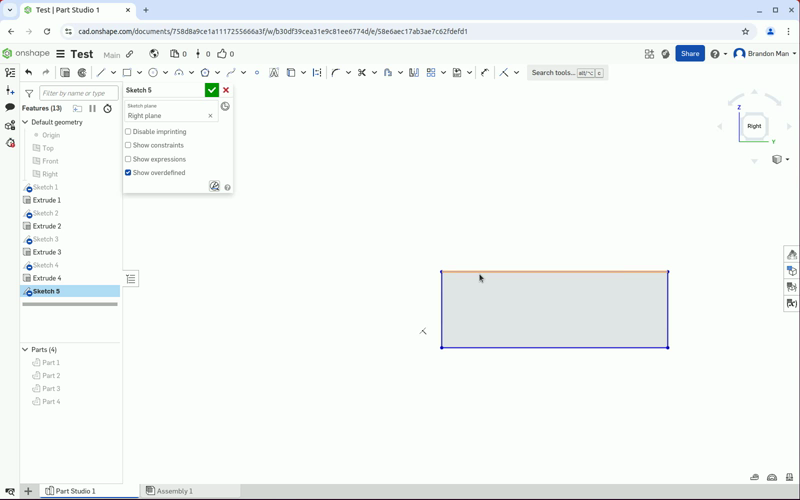
scroll(6)
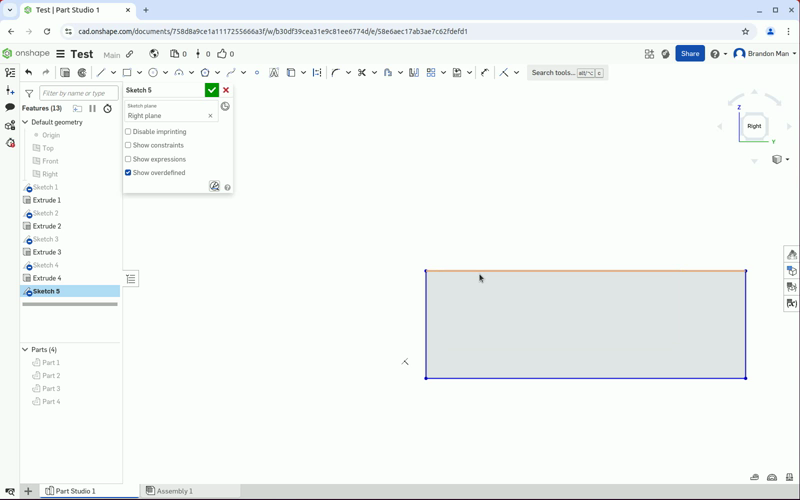
scroll(6)
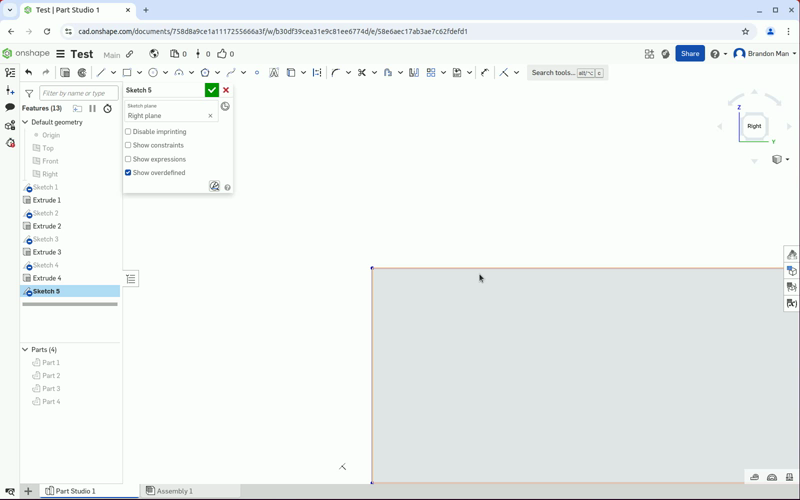
click(479, 273)
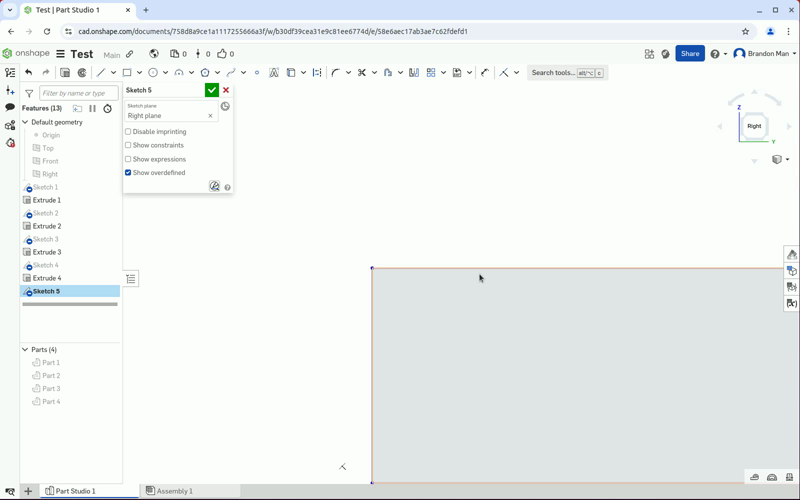
scroll(-6)
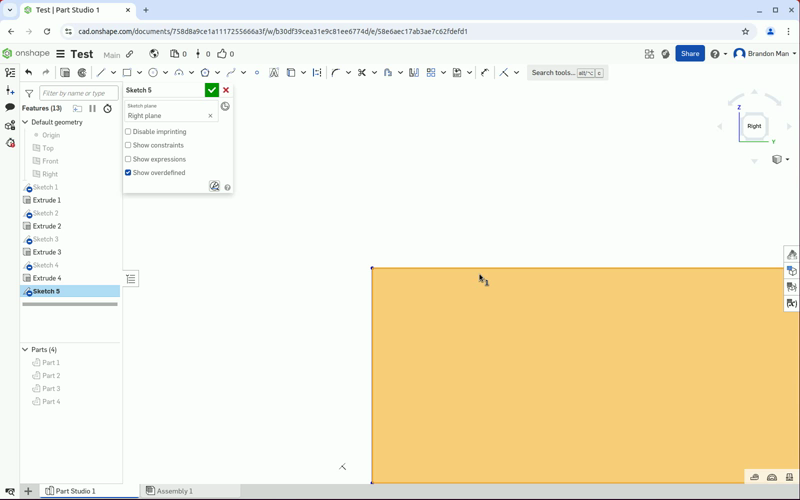
scroll(-6)
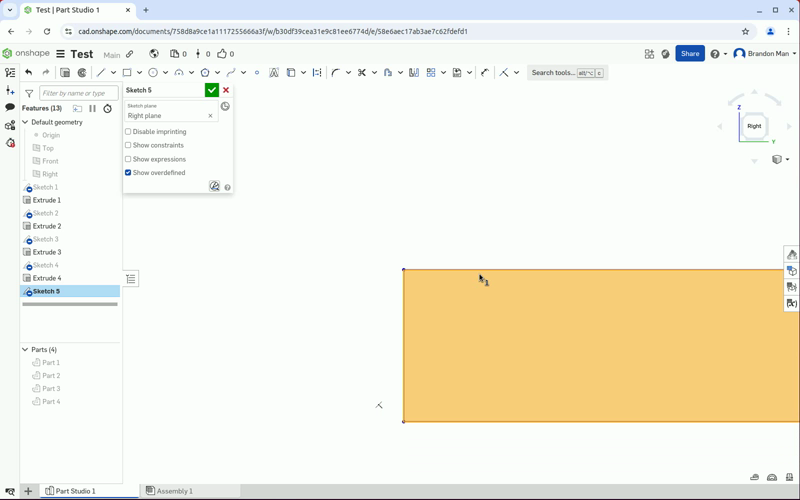
scroll(-6)
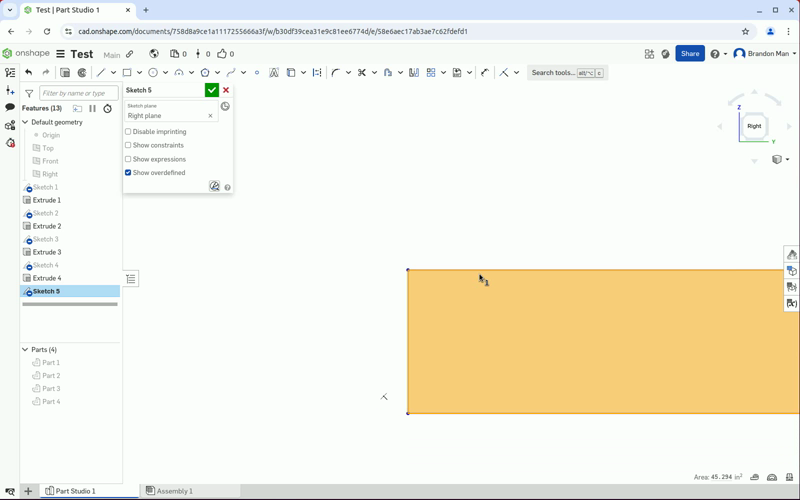
scroll(-6)
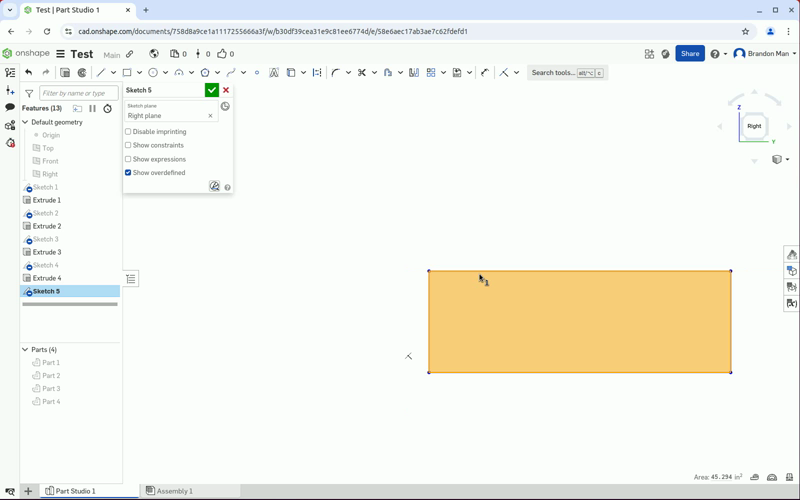
scroll(-6)
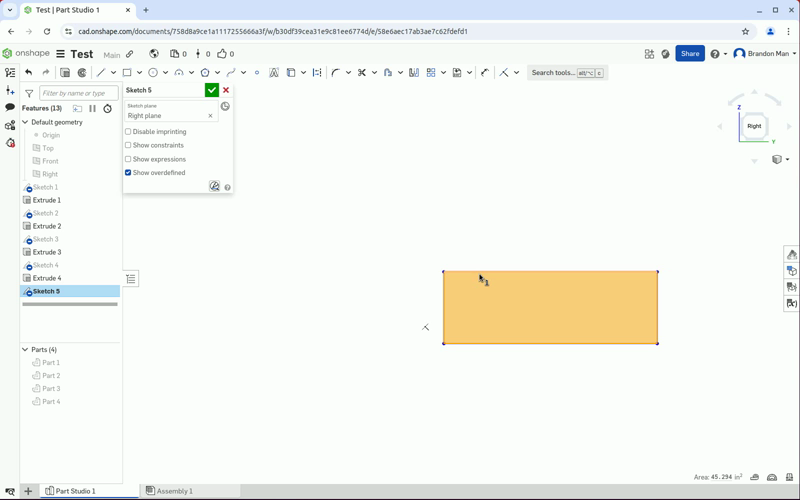
scroll(-6)
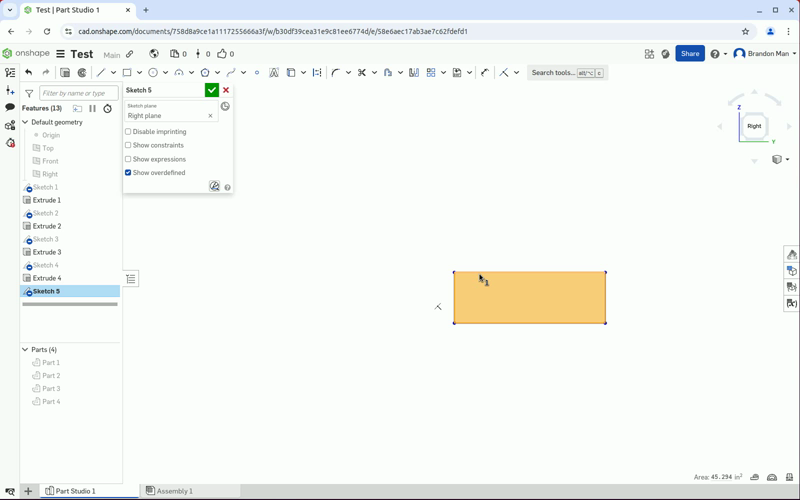
scroll(-6)
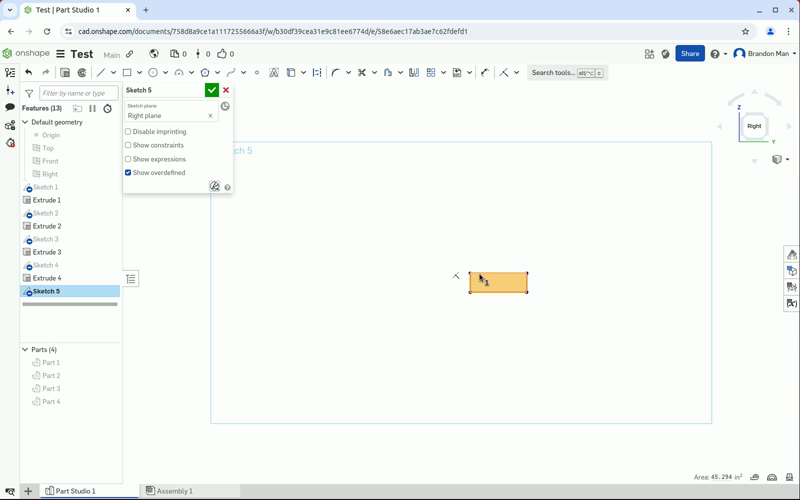
mouse_move(73, 352)
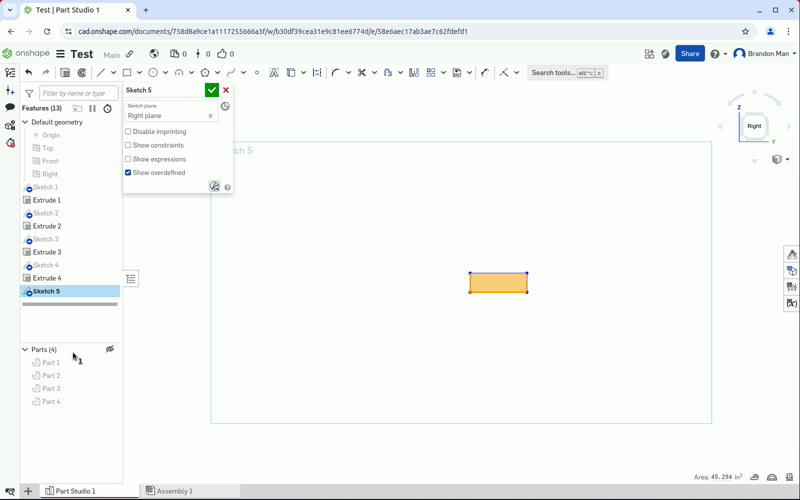
key(shift+y)
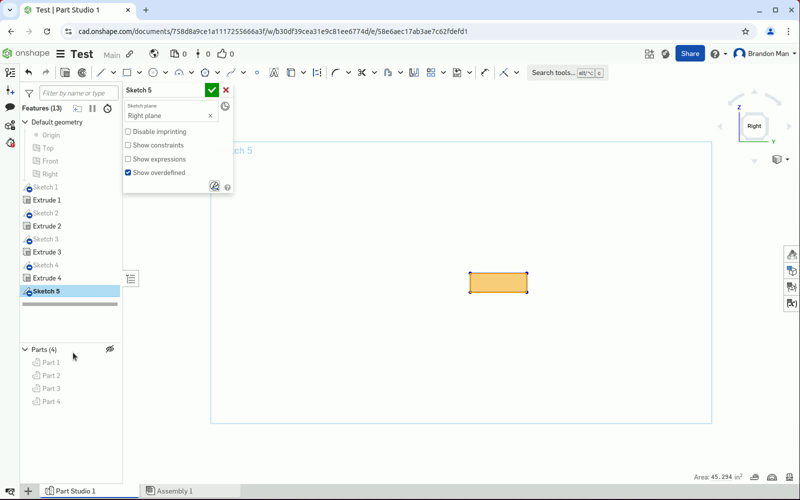
key(shift+e)
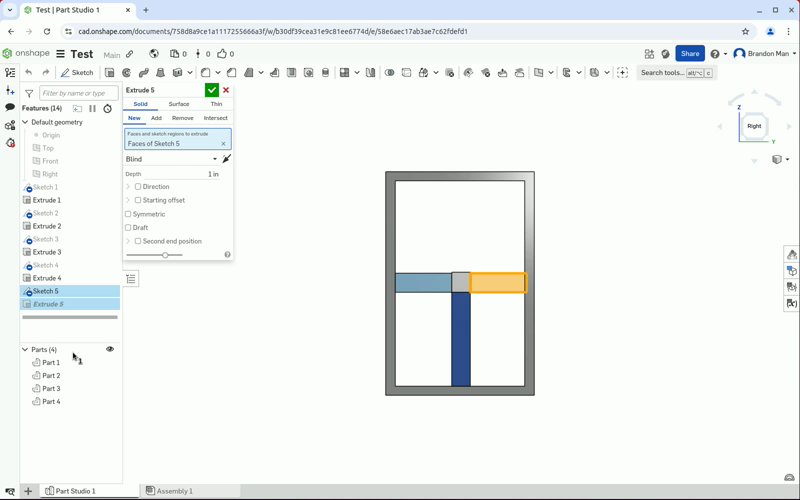
mouse_move(143, 106)
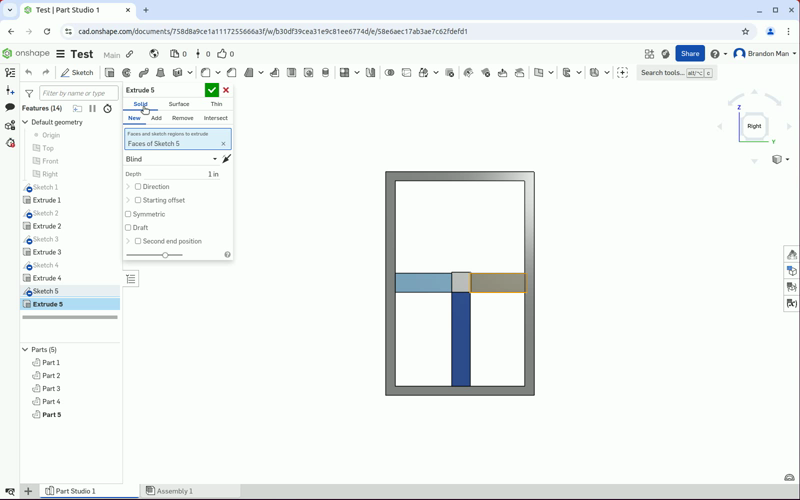
click(143, 106)
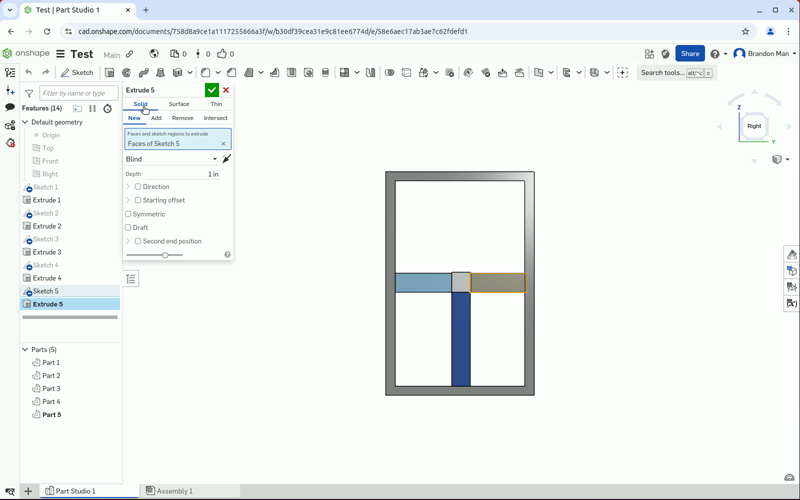
mouse_move(137, 120)
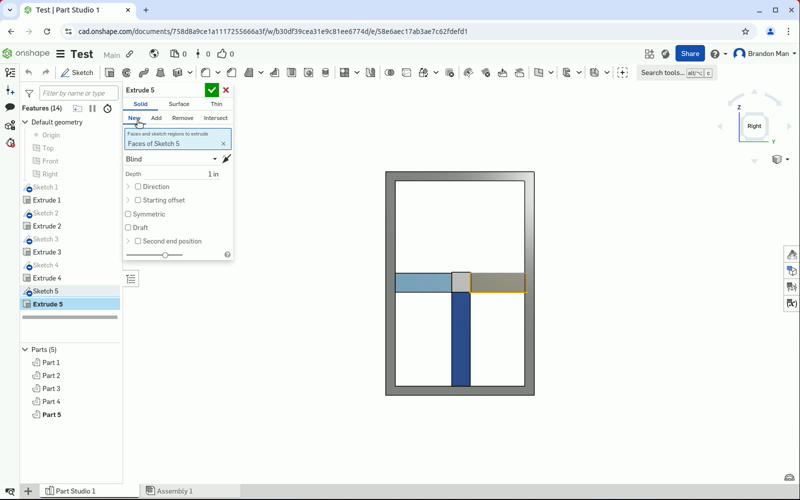
click(137, 120)
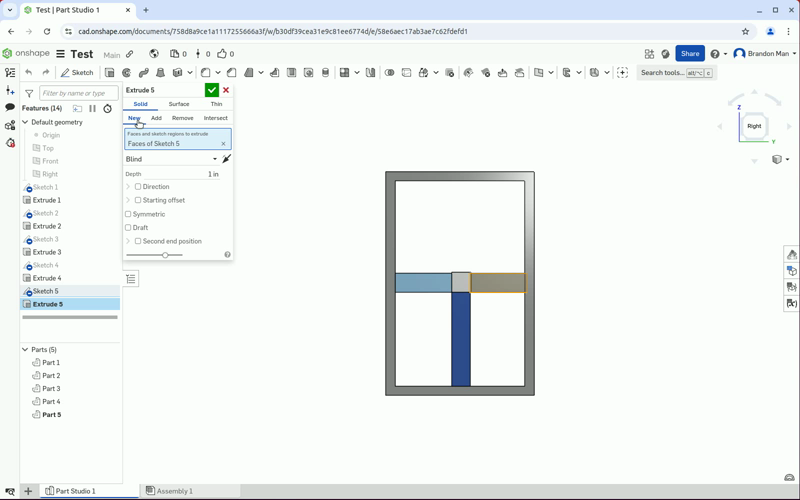
key(tab, 4)
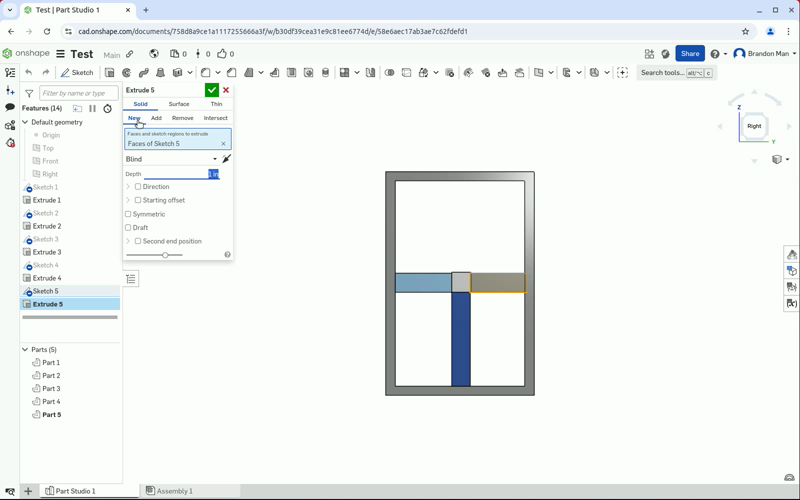
text(1.926)
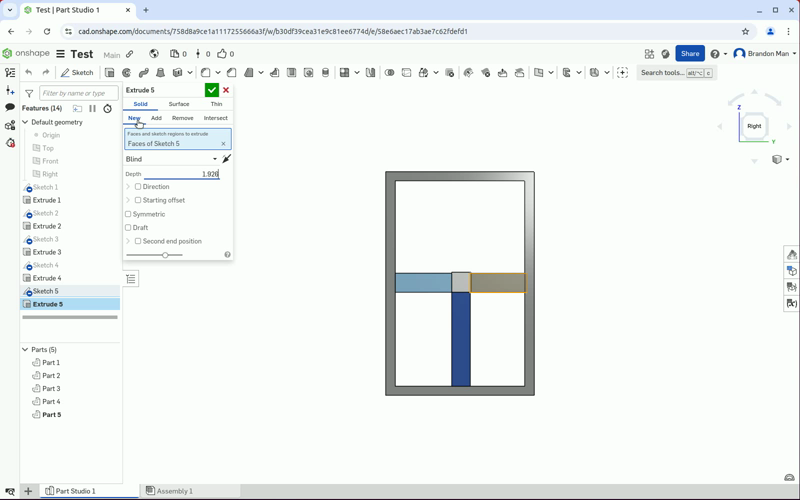
key(enter)
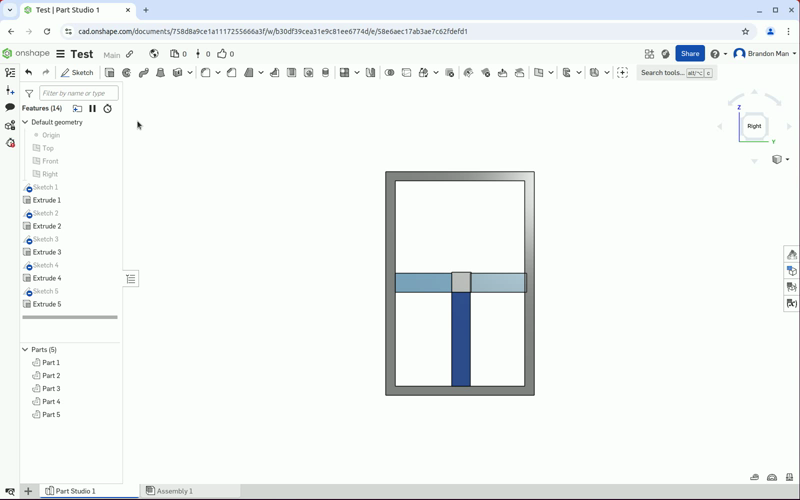
key(shift+h)
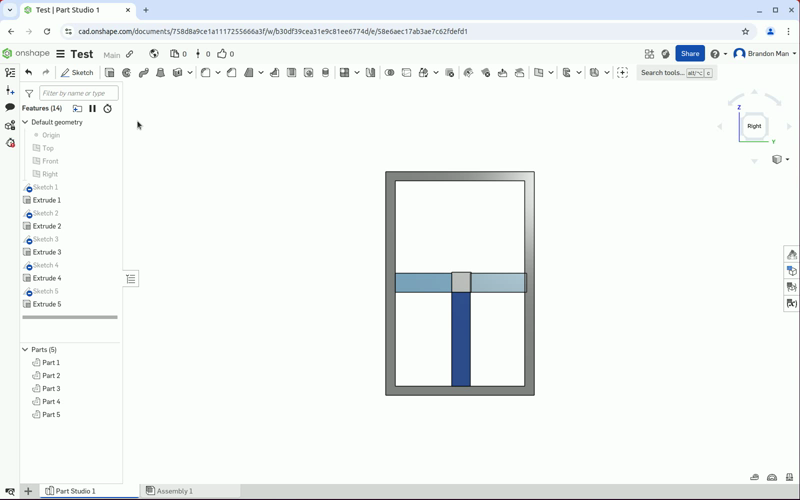
key(shift+h)
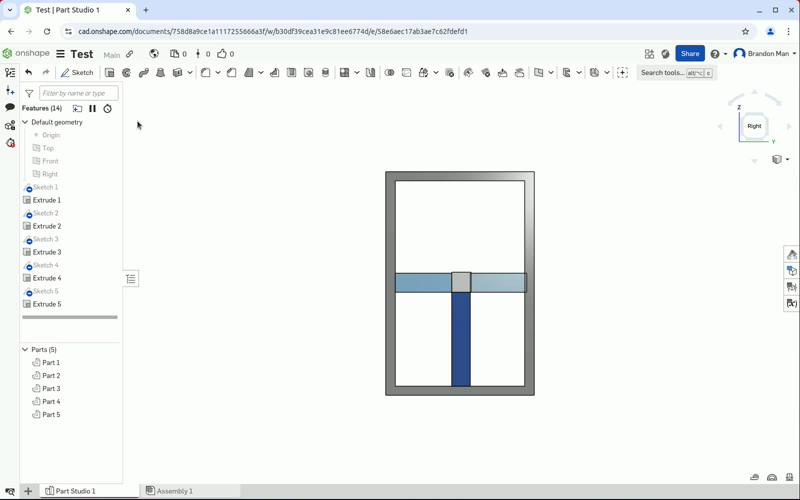
mouse_move(73, 189)
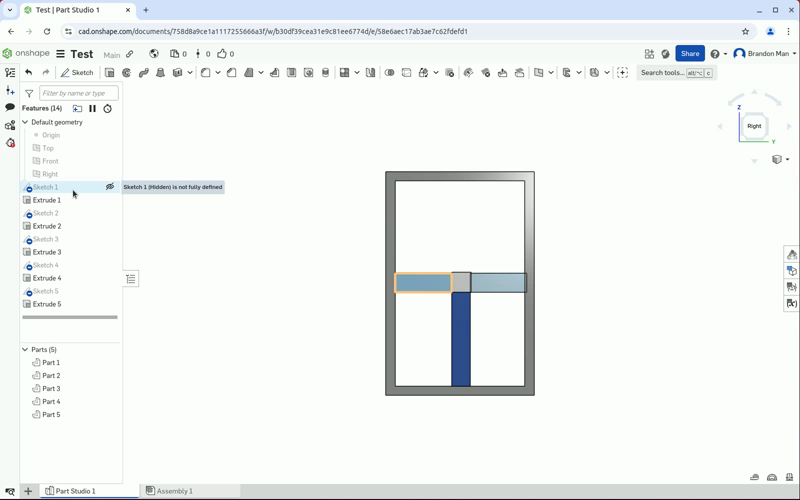
click(73, 189)
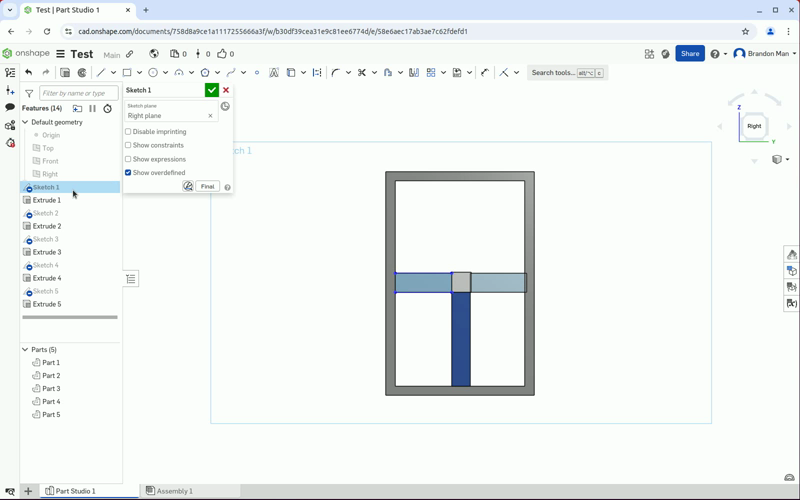
mouse_move(229, 92)
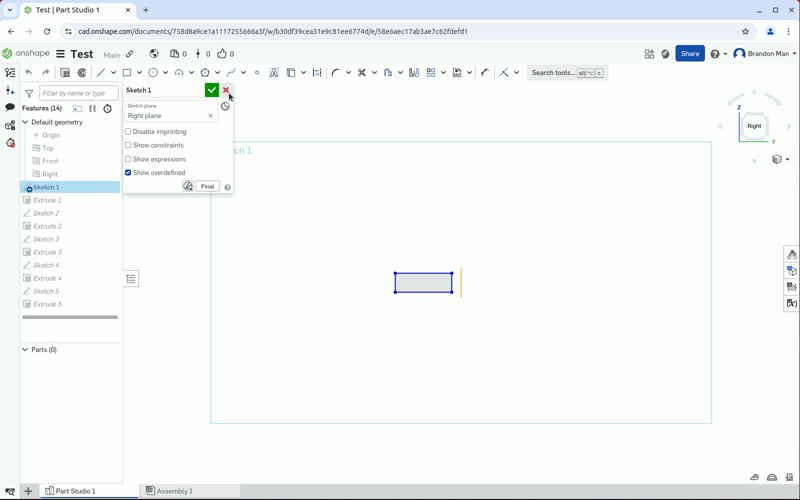
click(229, 92)
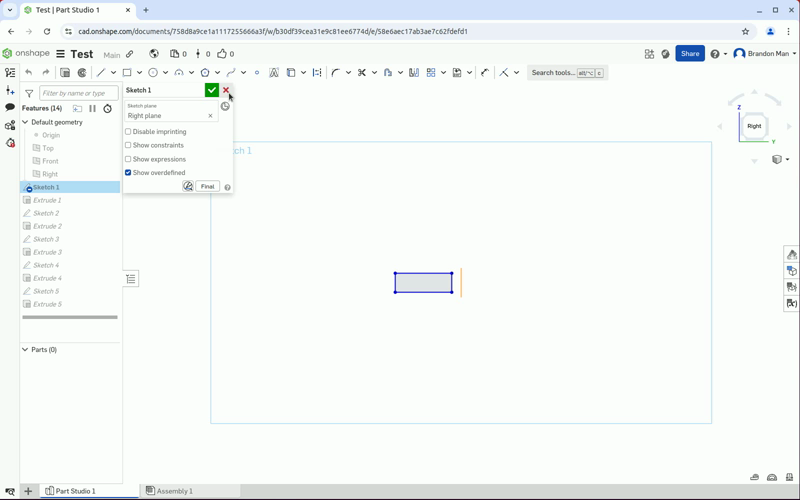
key(shift+s)
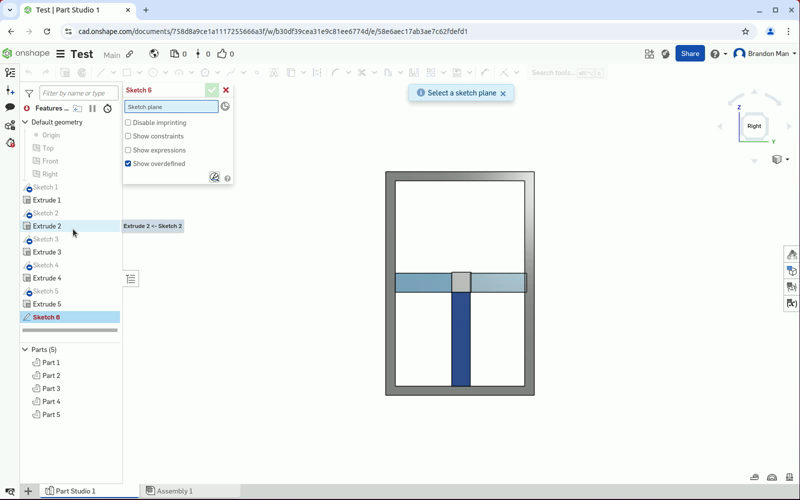
scroll(3)
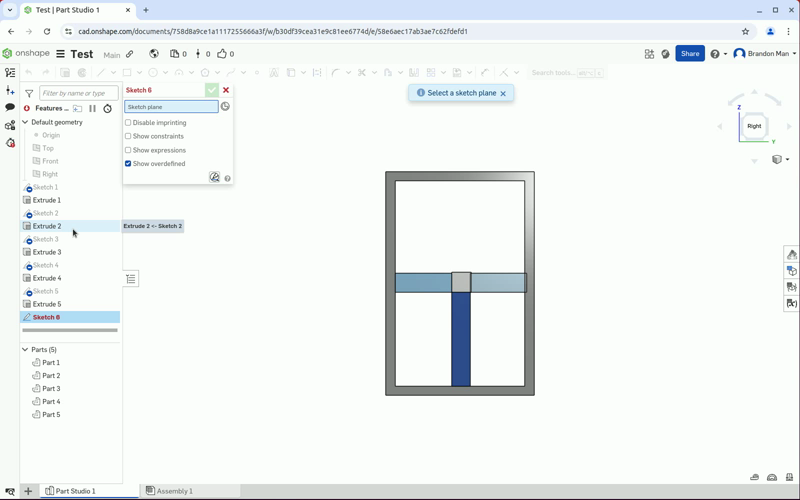
mouse_move(73, 176)
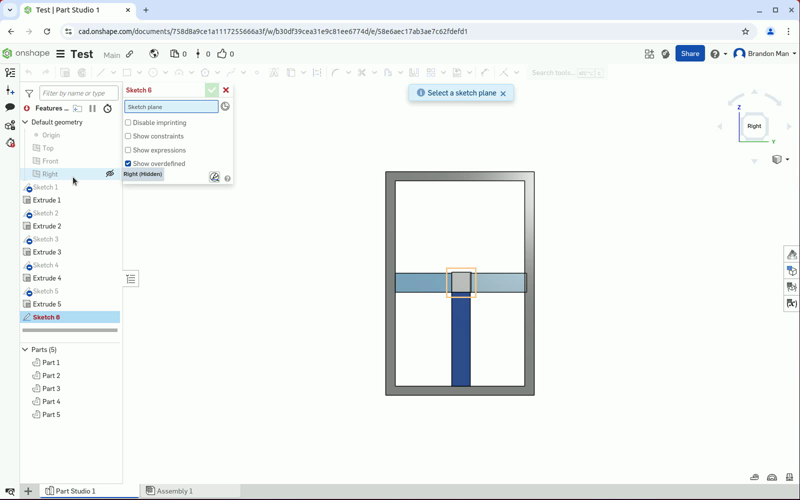
click(73, 176)
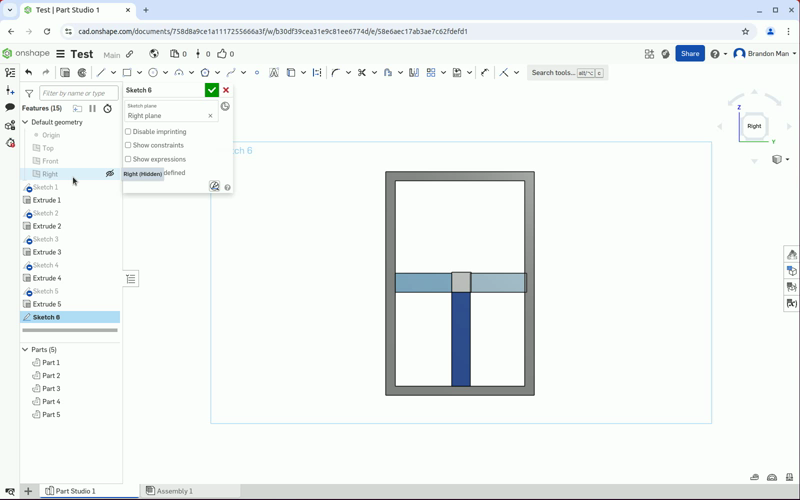
mouse_move(73, 352)
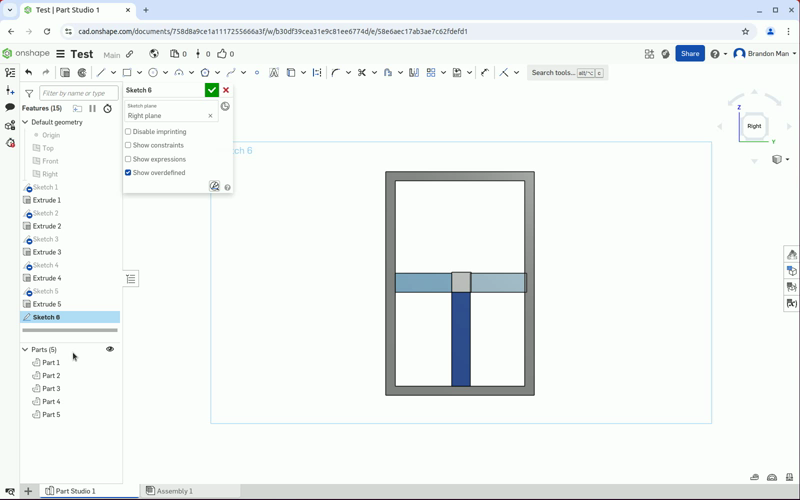
key(y)
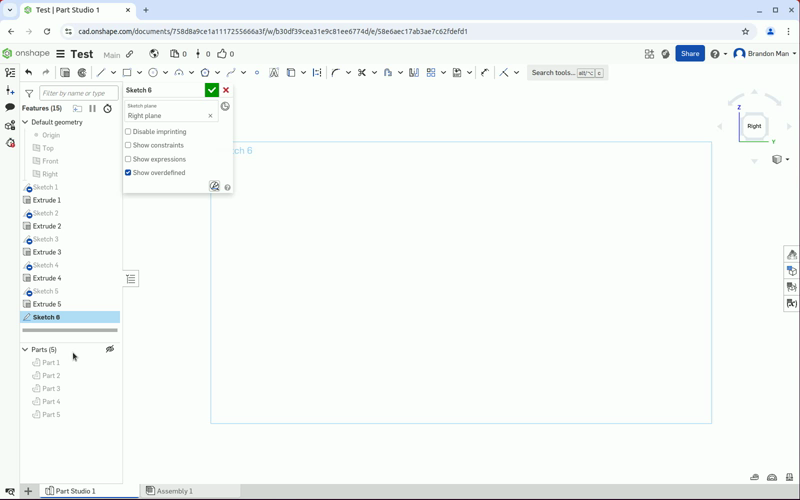
key(l)
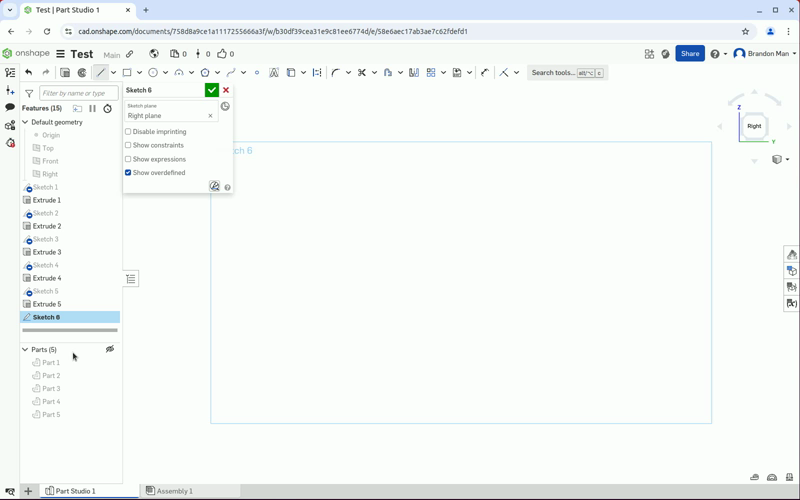
key_down(shift)
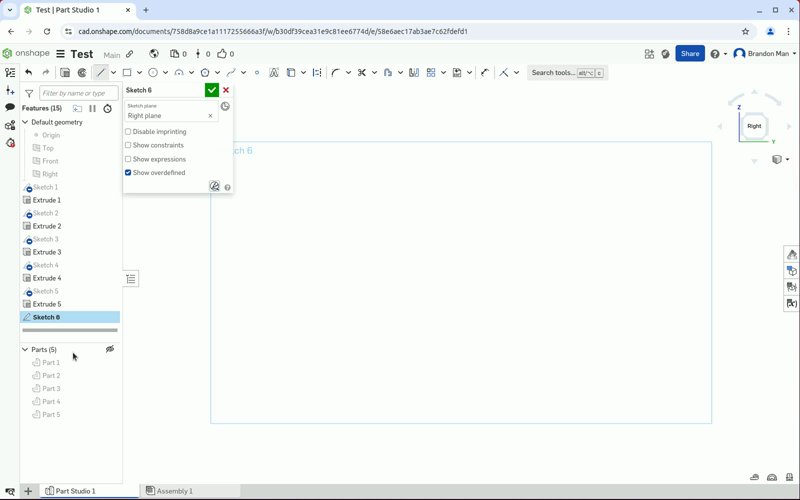
mouse_move(451, 273)
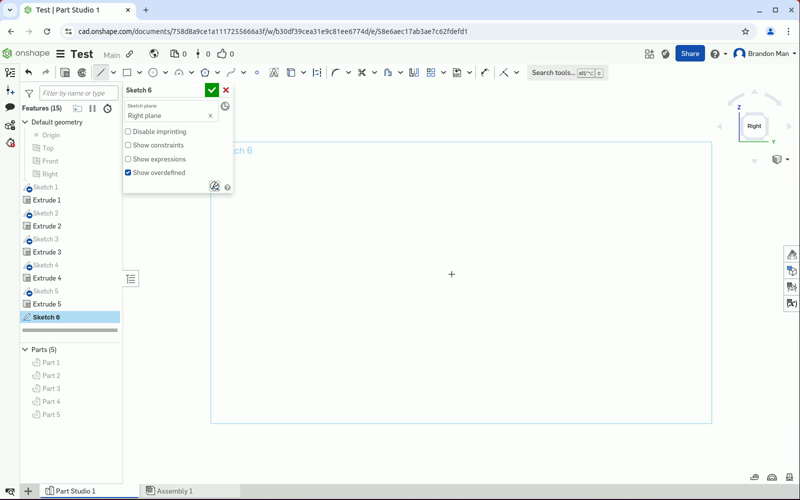
click(451, 273)
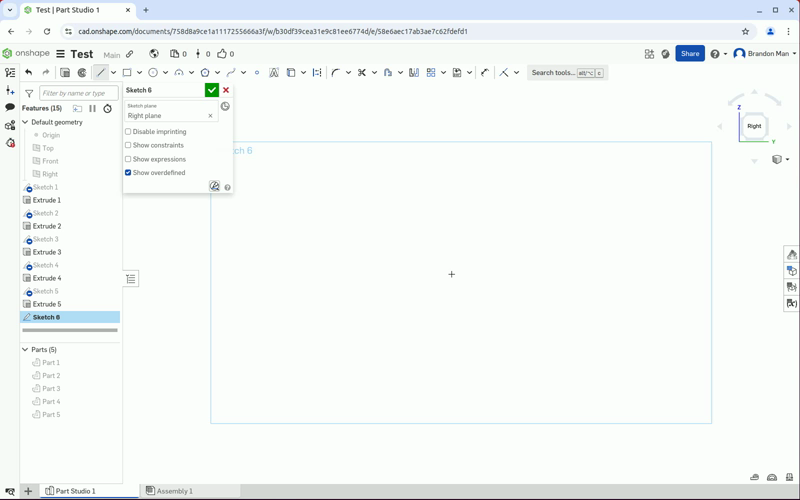
key_up(shift)
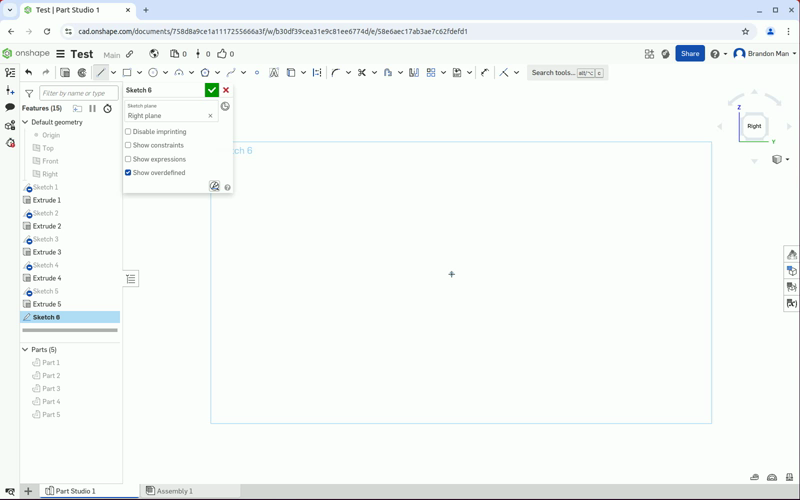
key_down(shift)
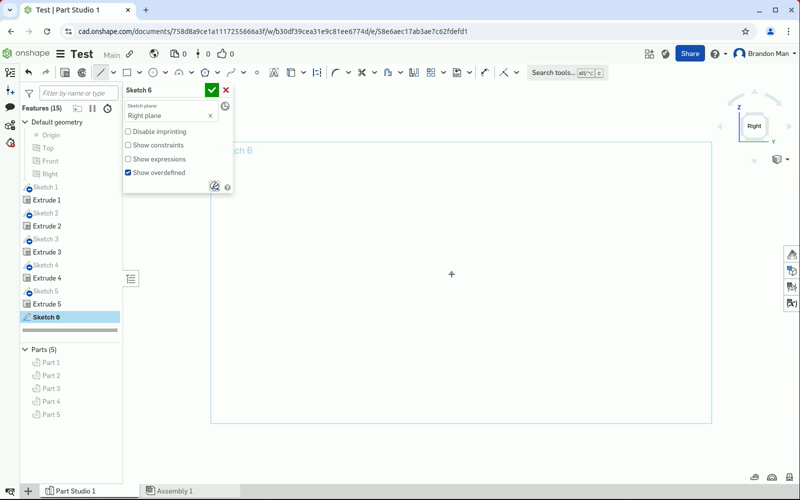
mouse_move(481, 273)
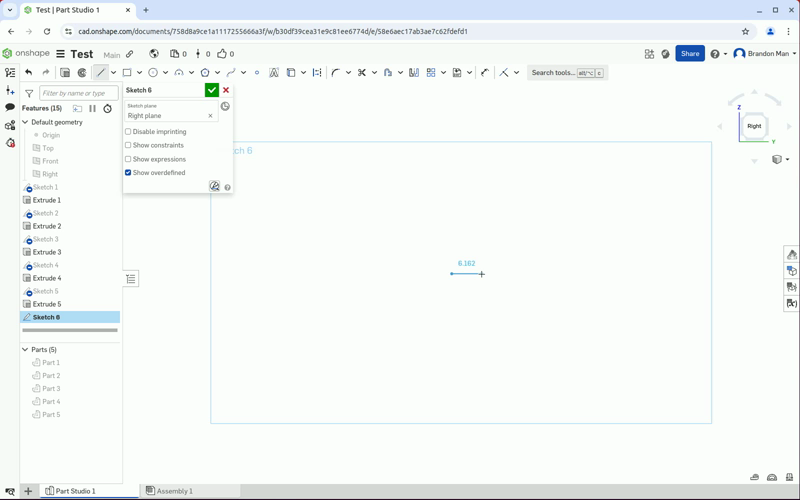
mouse_move(470, 273)
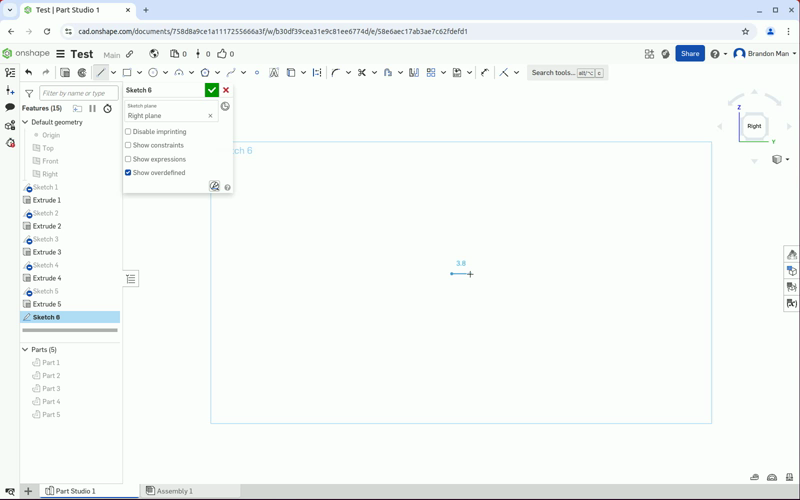
click(470, 273)
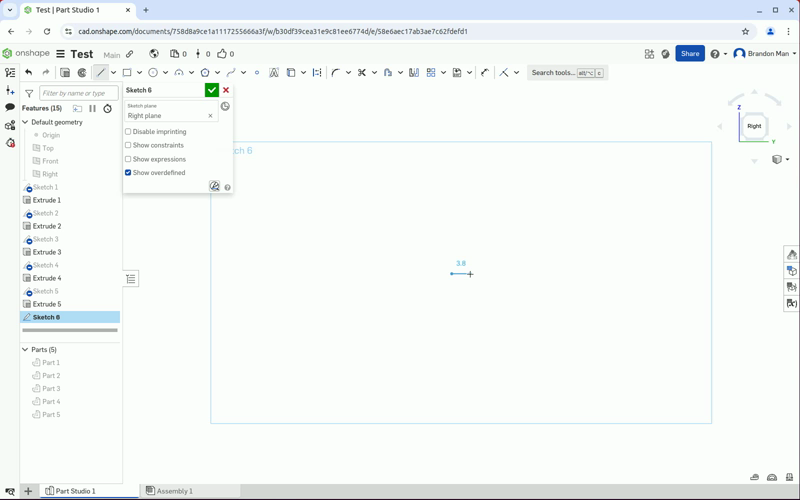
key_up(shift)
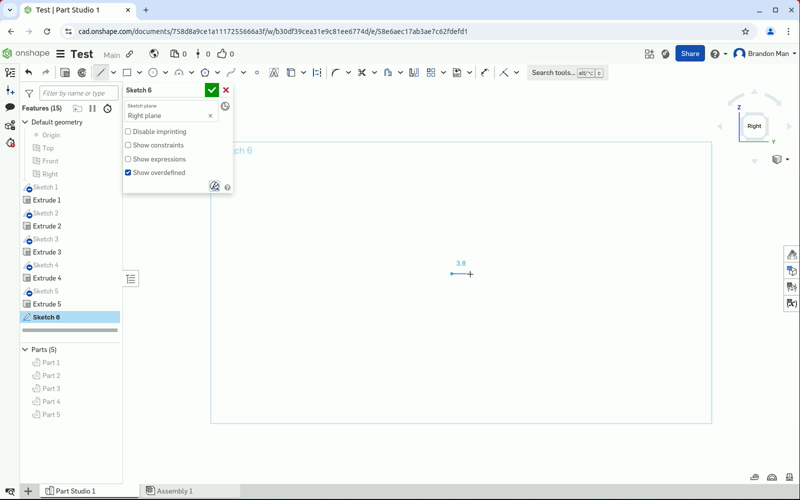
key_down(shift)
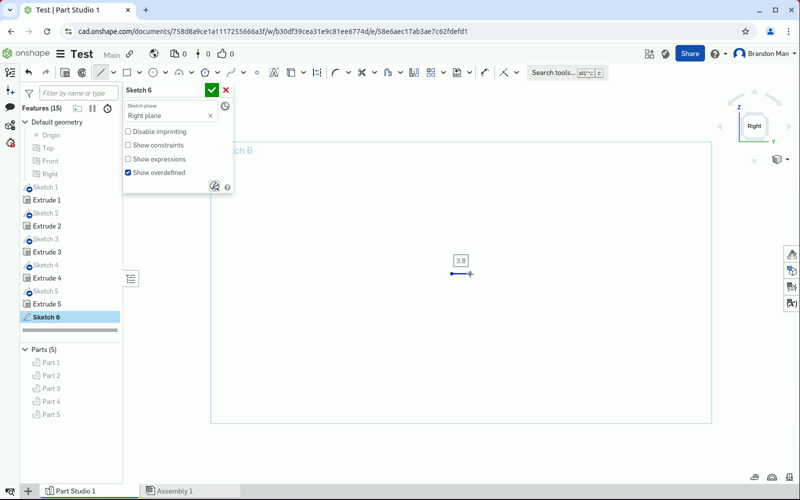
mouse_move(470, 179)
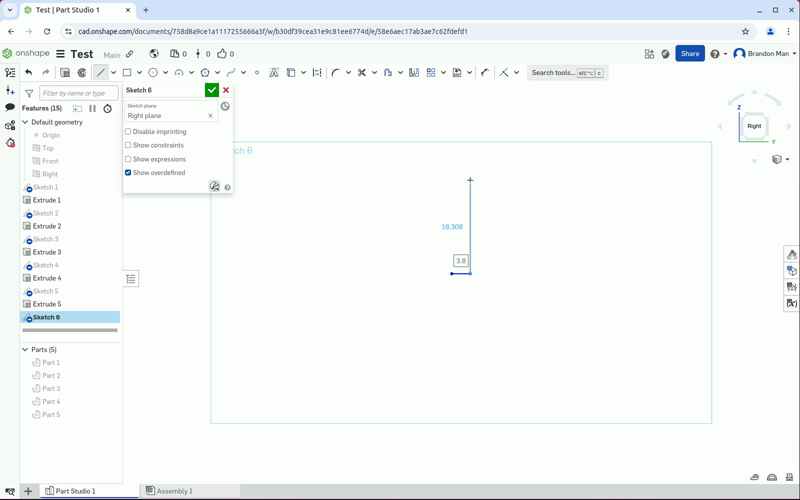
click(470, 179)
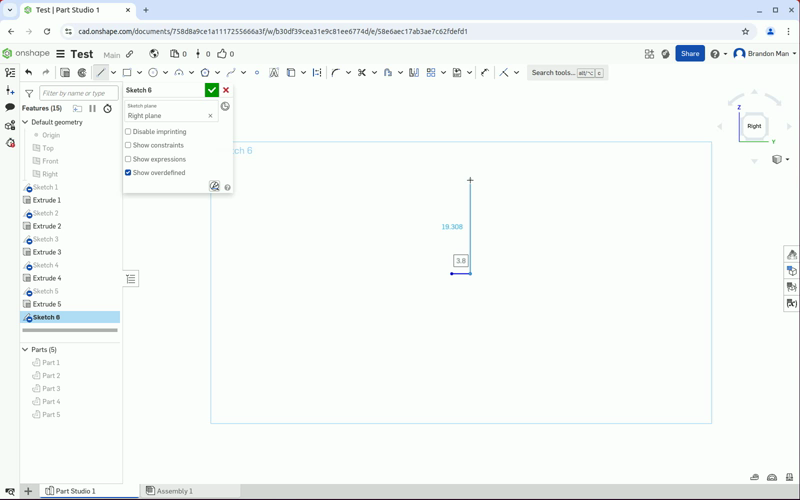
key_up(shift)
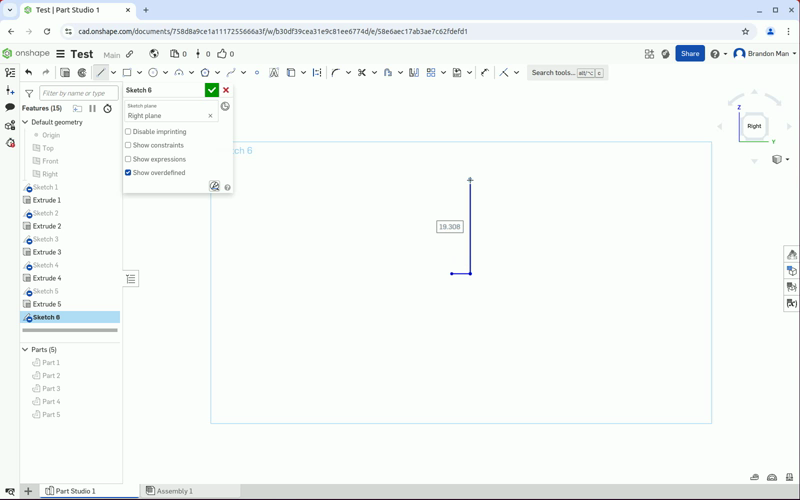
key_down(shift)
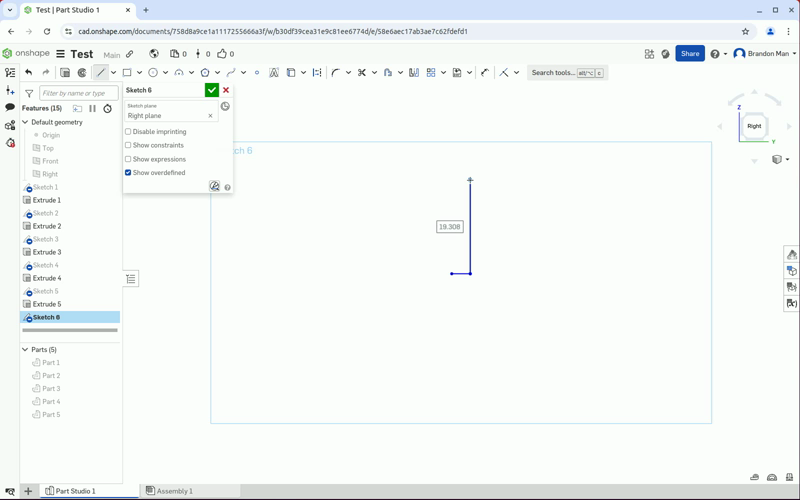
mouse_move(500, 179)
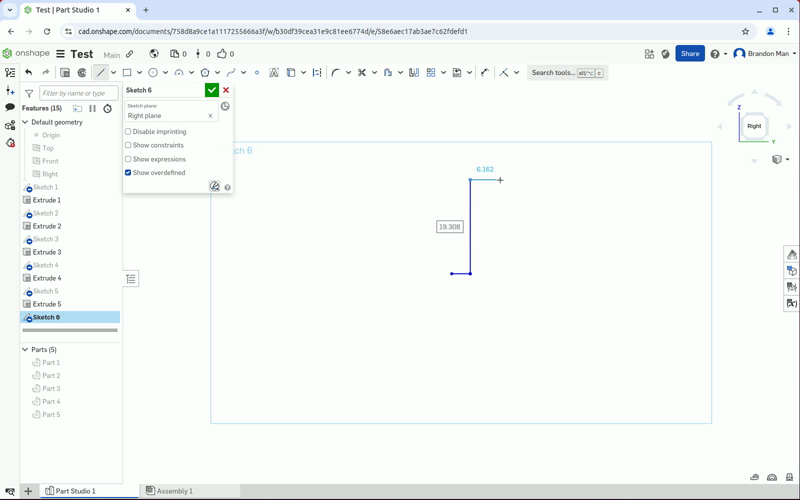
mouse_move(451, 179)
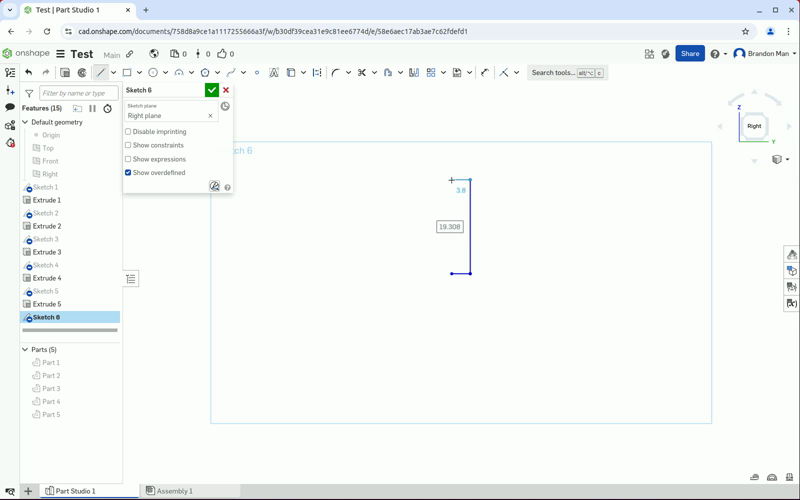
click(451, 179)
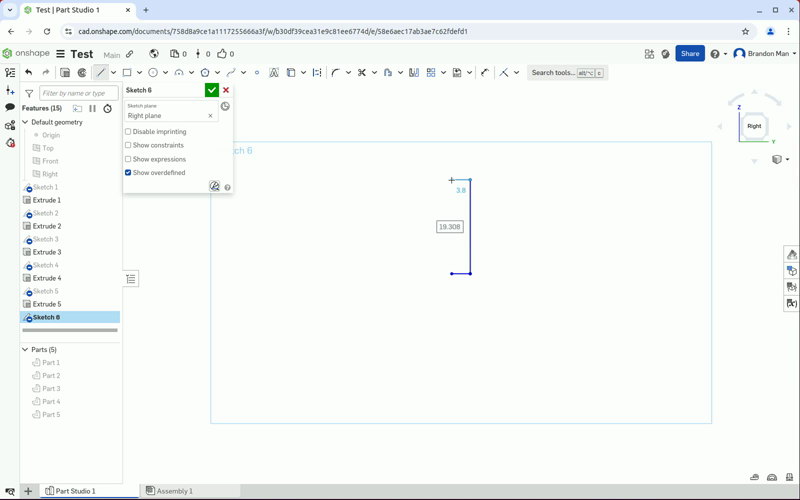
key_up(shift)
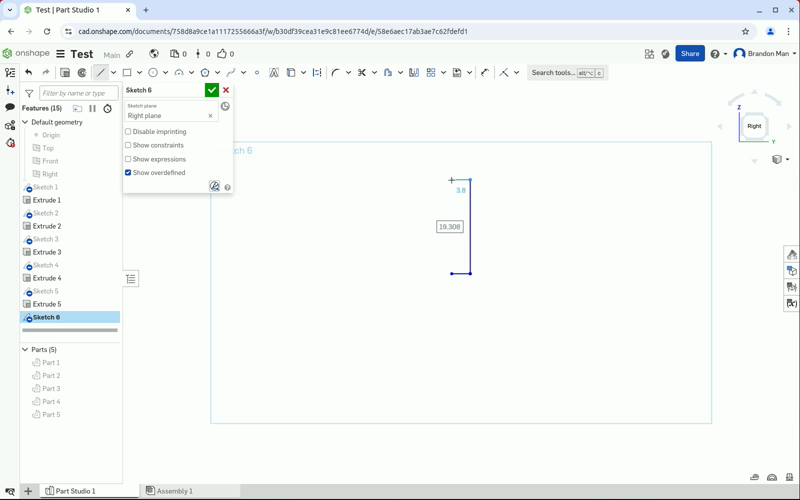
key_down(shift)
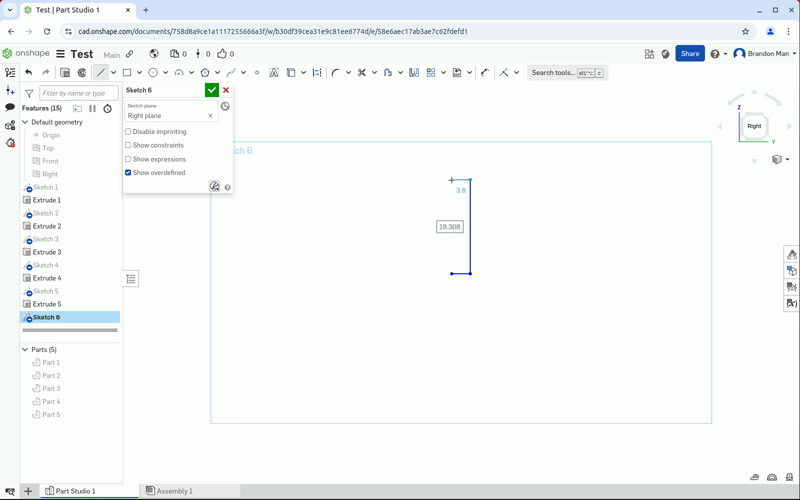
mouse_move(451, 273)
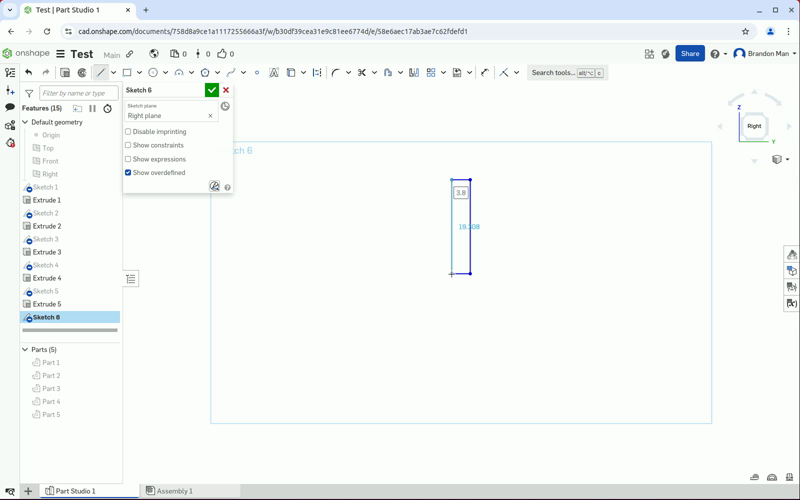
key_up(shift)
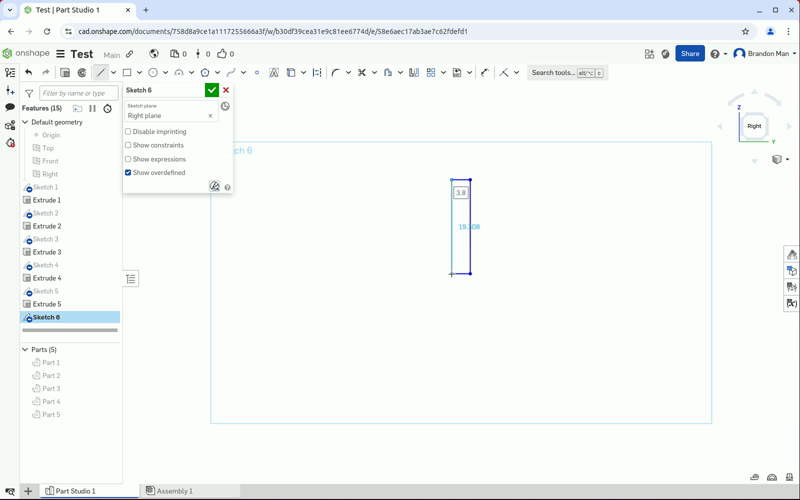
click(451, 273)
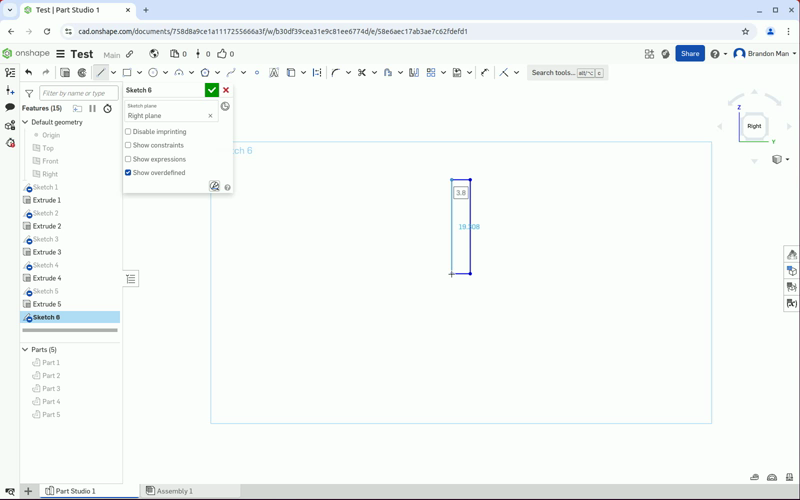
key(esc)
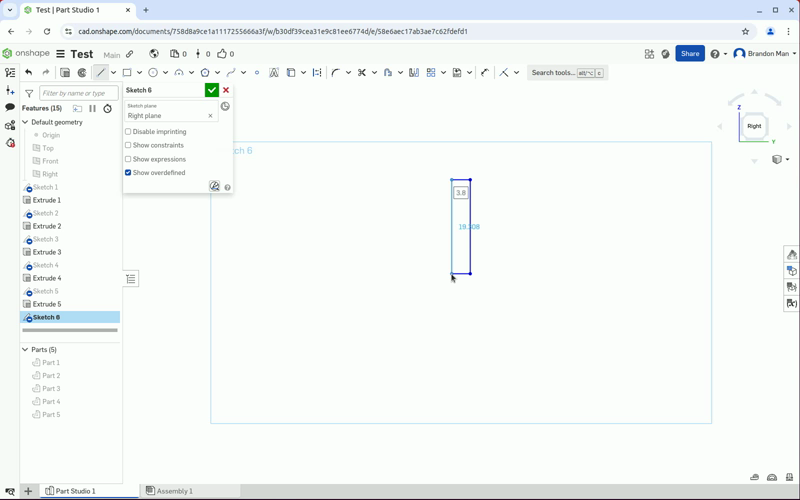
mouse_move(466, 256)
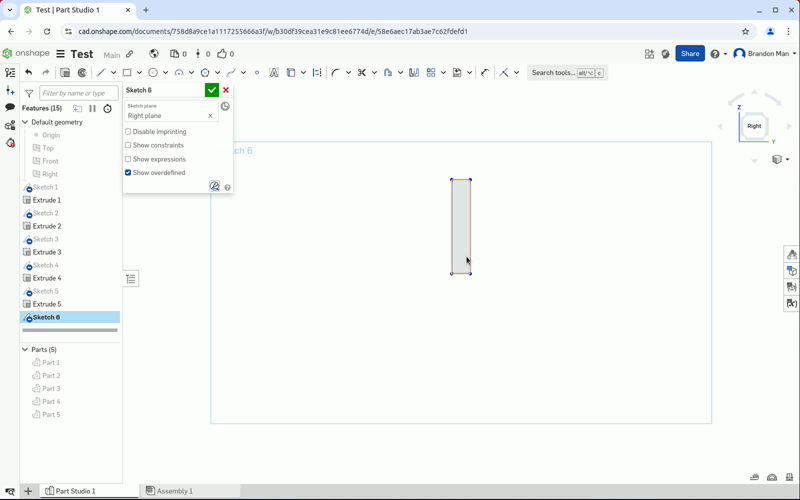
scroll(6)
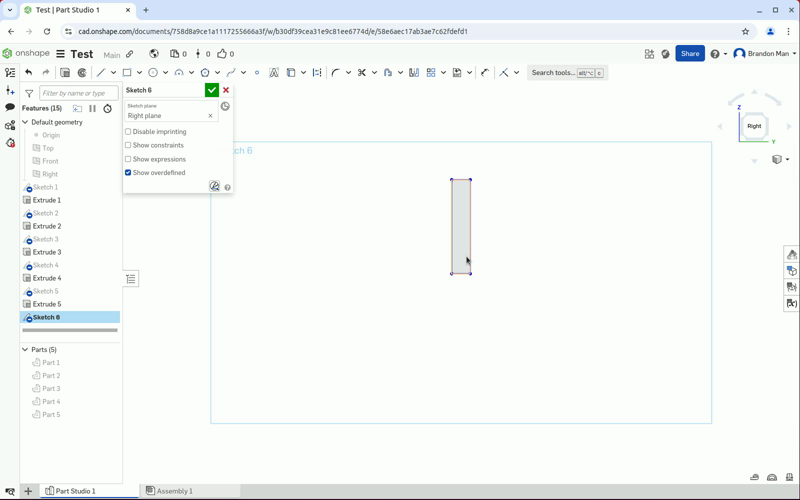
scroll(6)
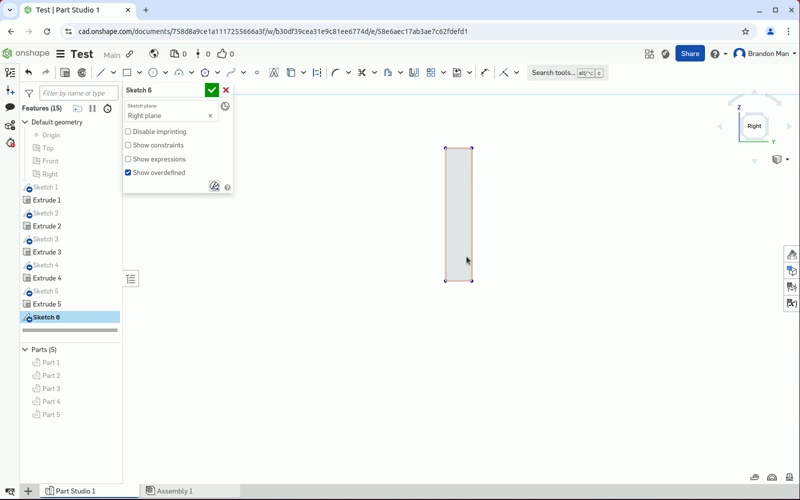
scroll(6)
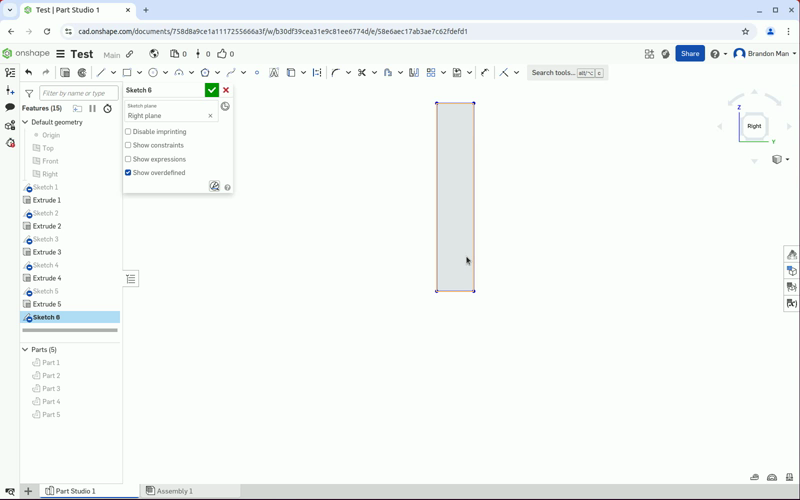
scroll(6)
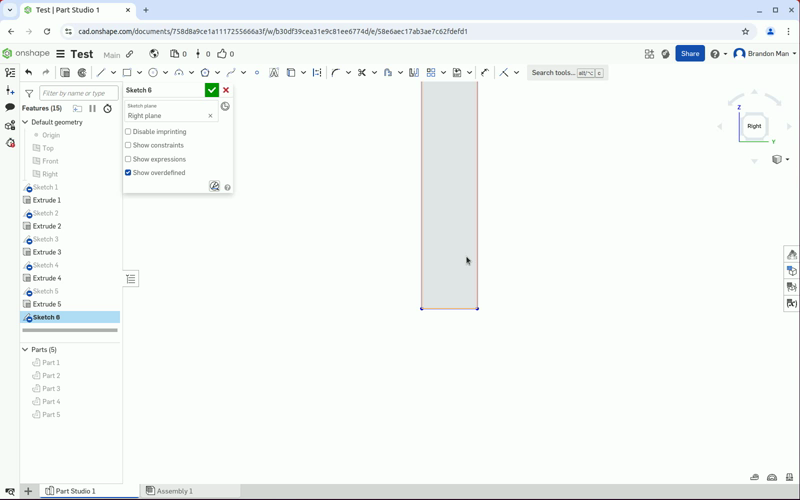
scroll(6)
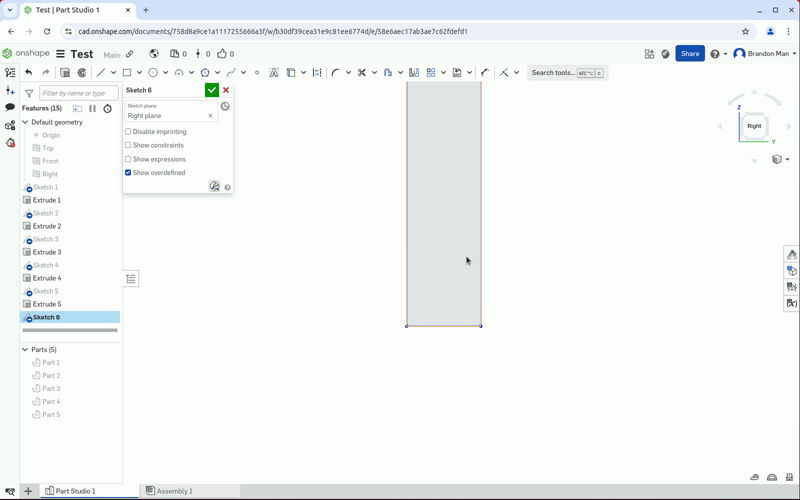
scroll(6)
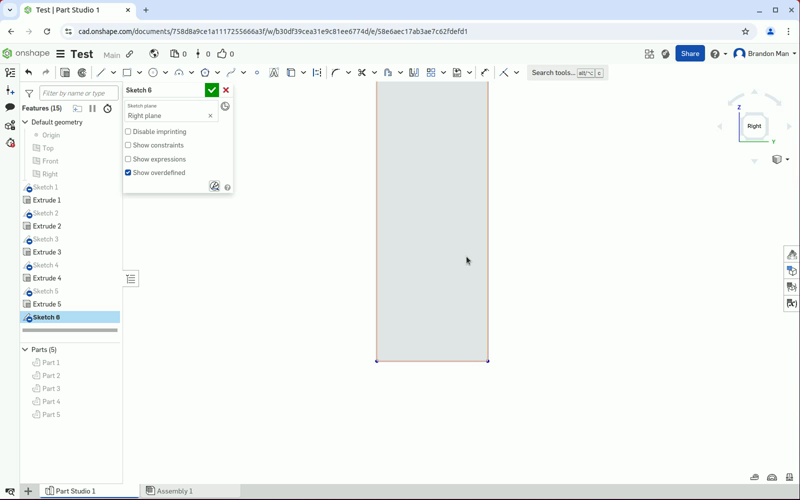
scroll(6)
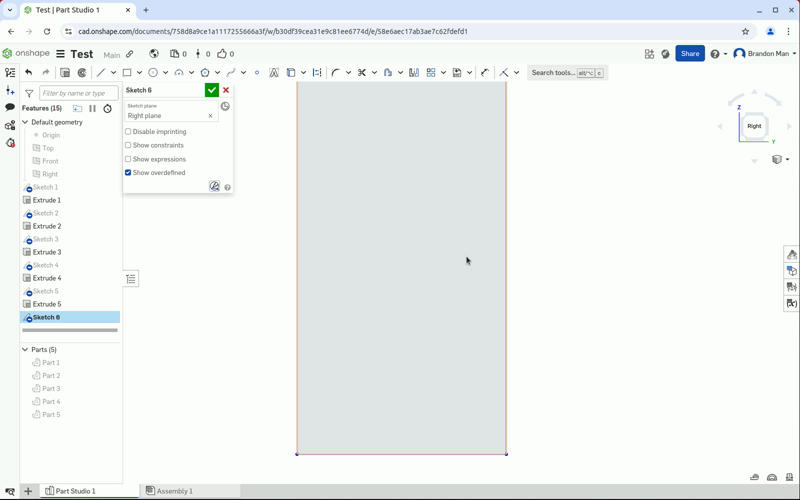
click(466, 256)
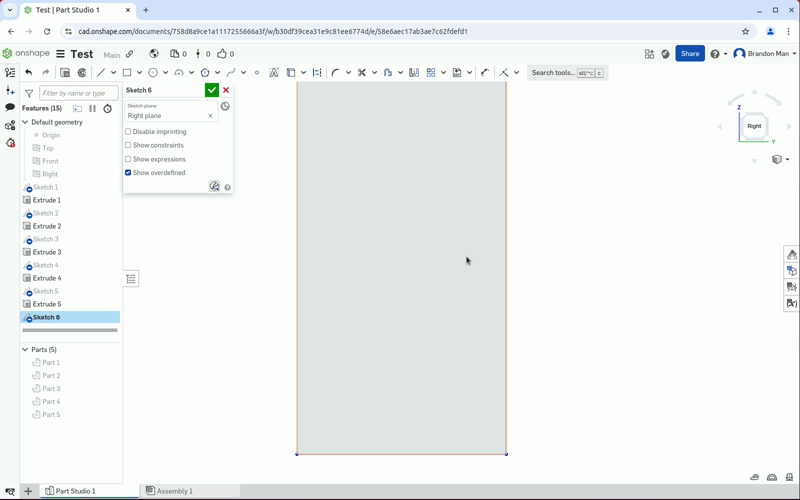
scroll(-6)
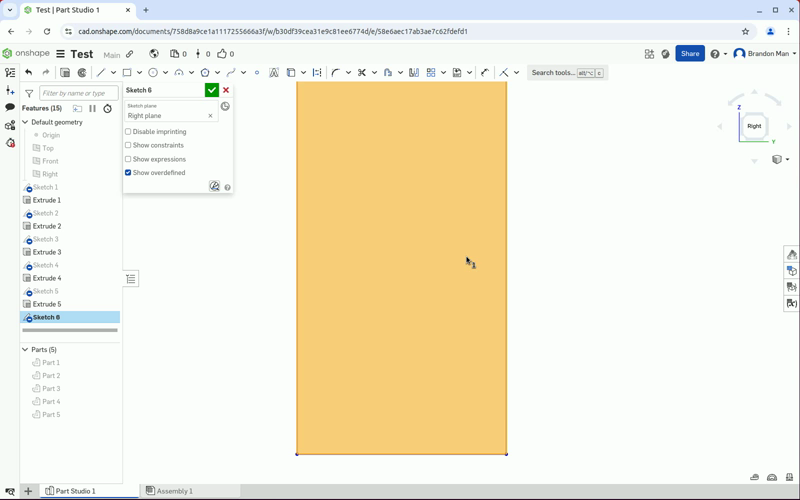
scroll(-6)
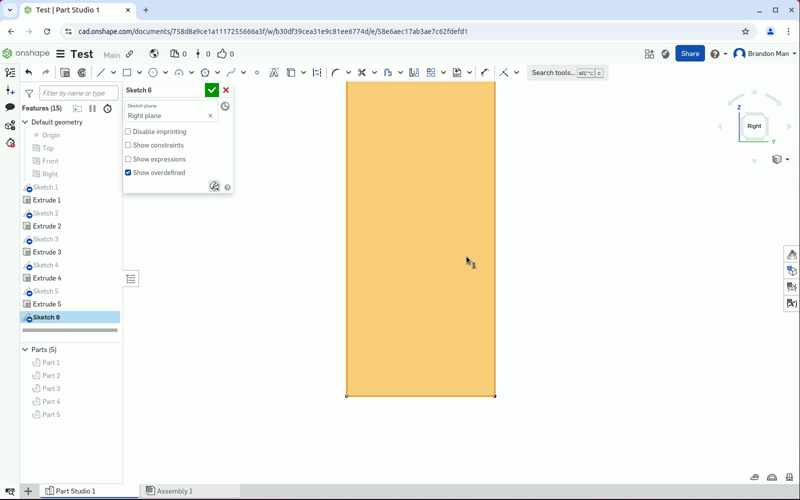
scroll(-6)
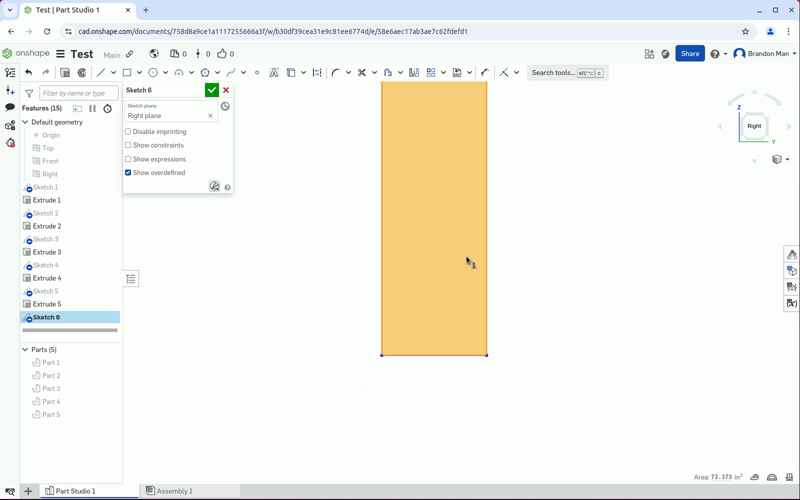
scroll(-6)
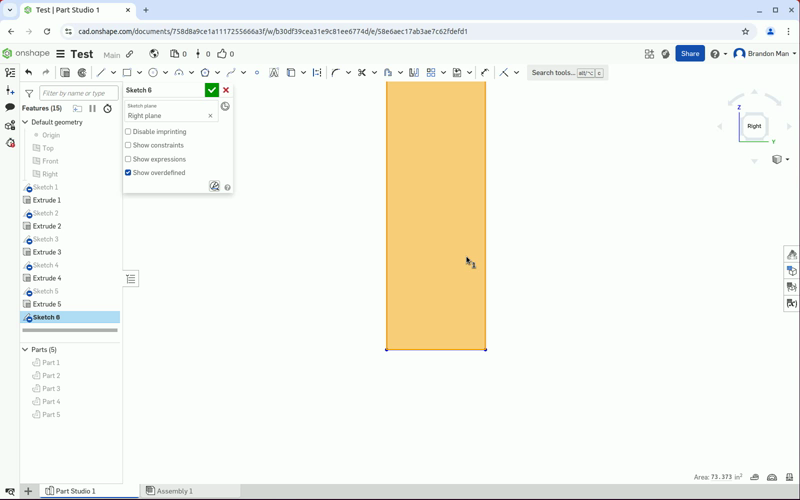
scroll(-6)
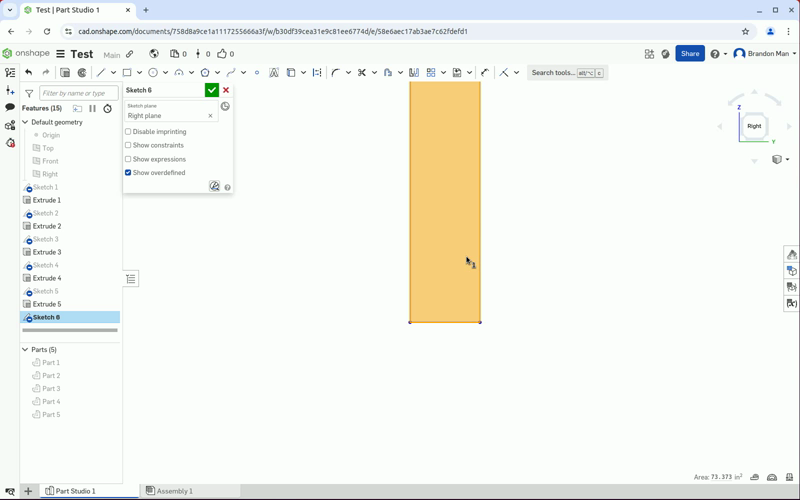
scroll(-6)
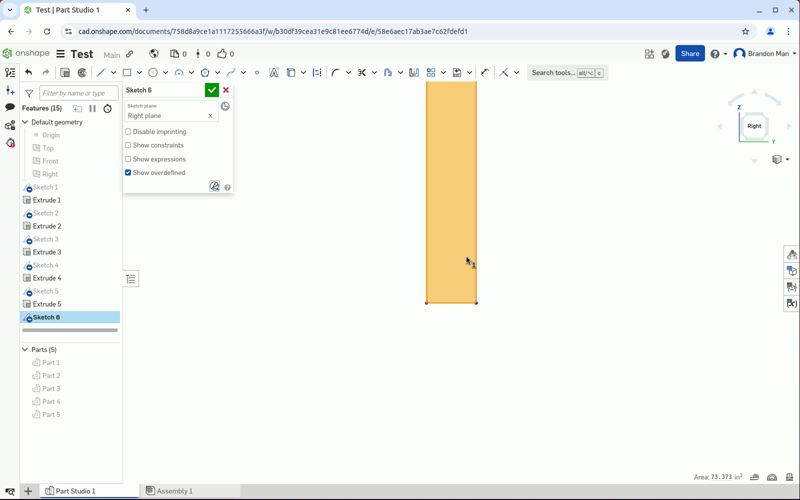
scroll(-6)
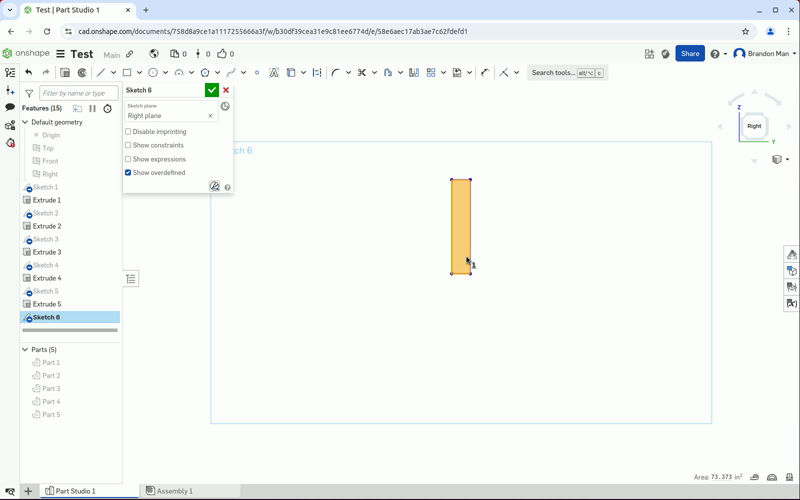
mouse_move(73, 352)
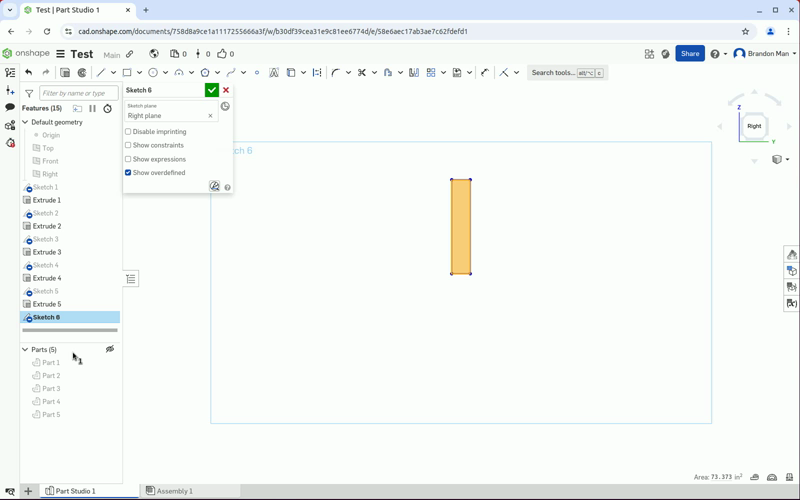
key(shift+y)
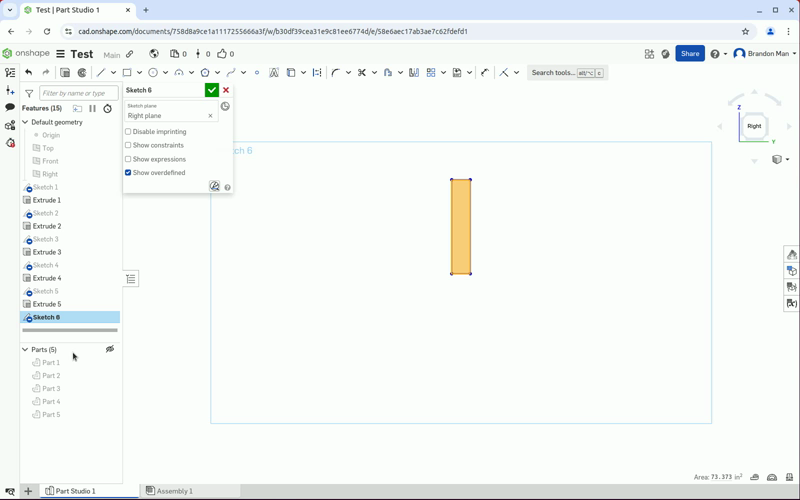
key(shift+e)
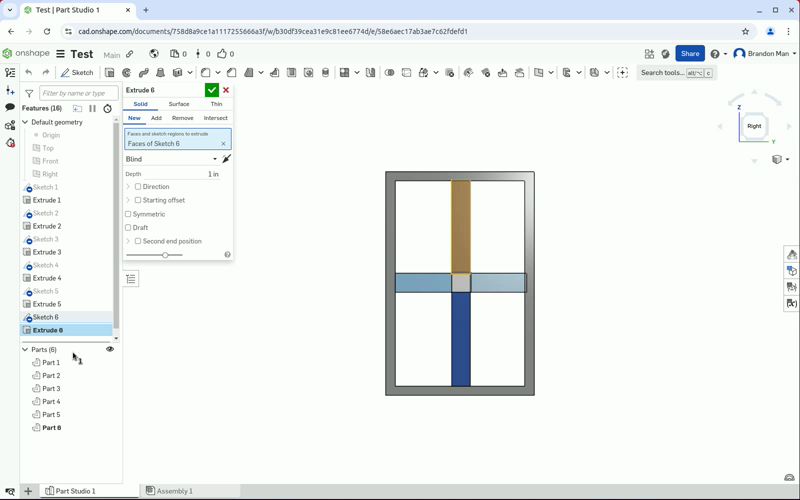
mouse_move(143, 106)
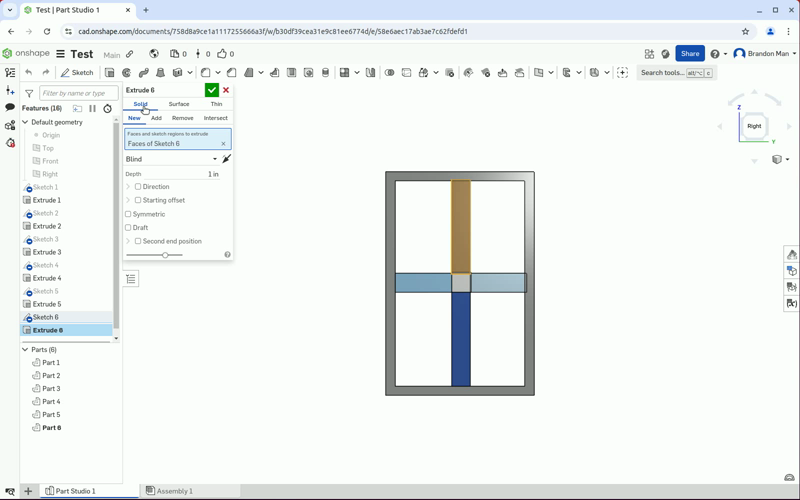
click(143, 106)
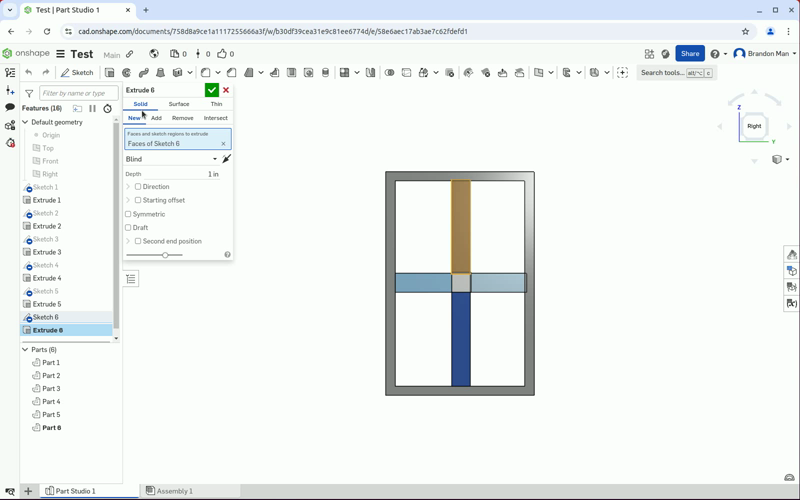
mouse_move(137, 120)
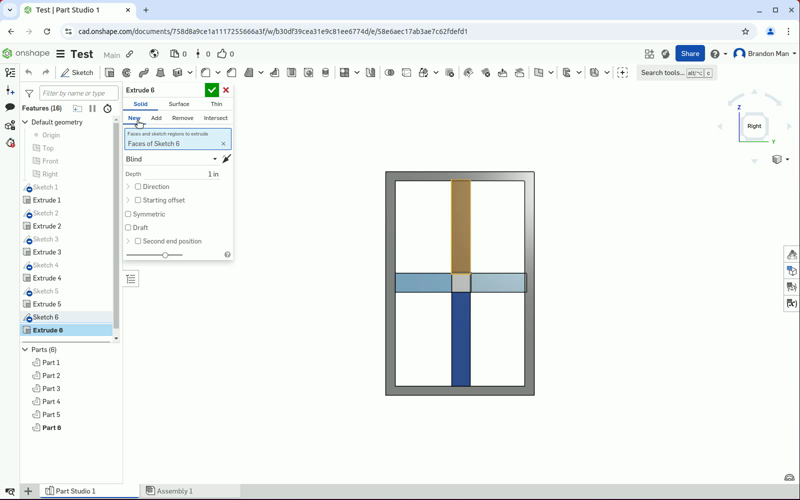
click(137, 120)
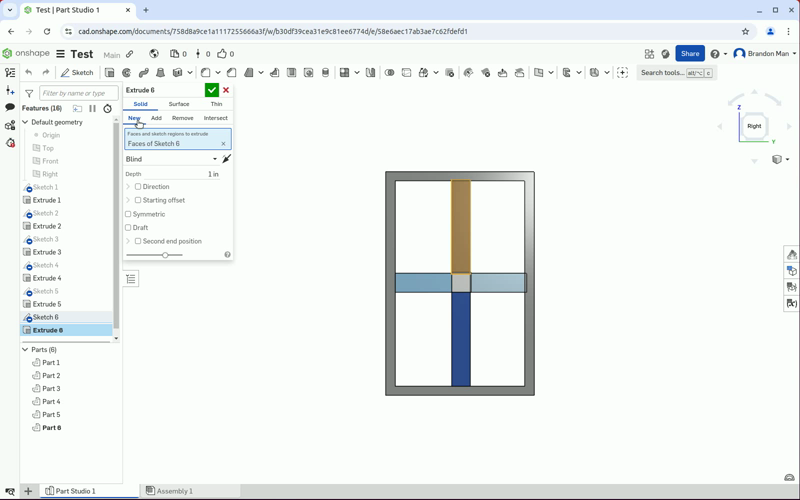
key(tab, 4)
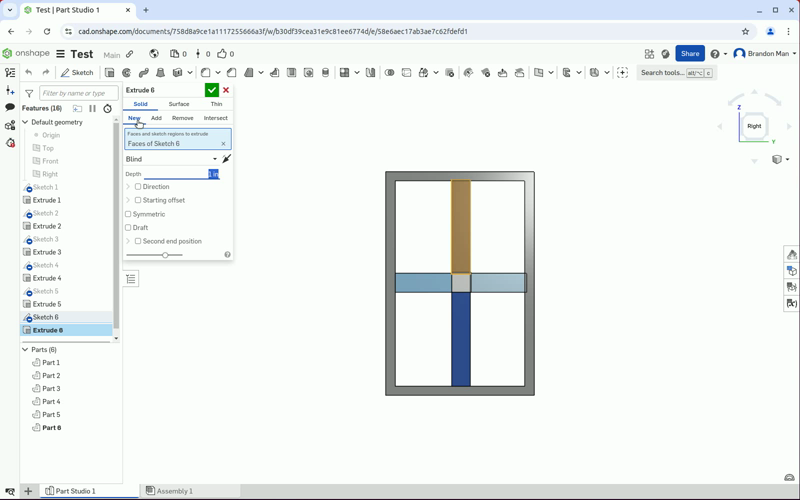
text(1.926)
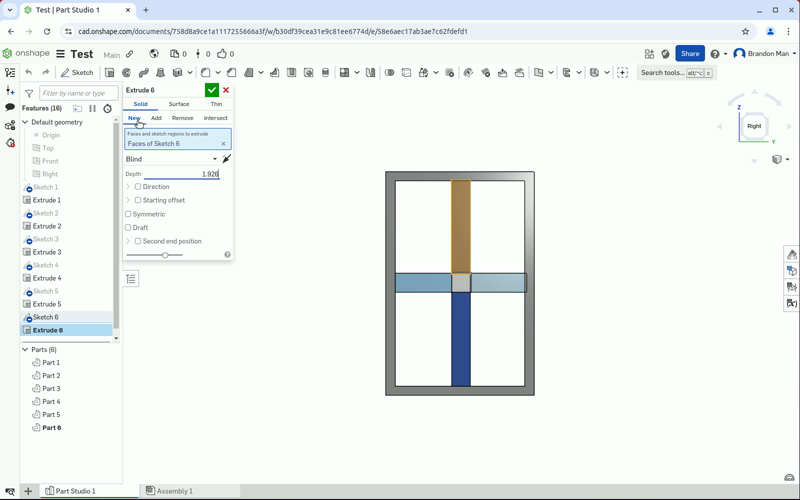
key(enter)
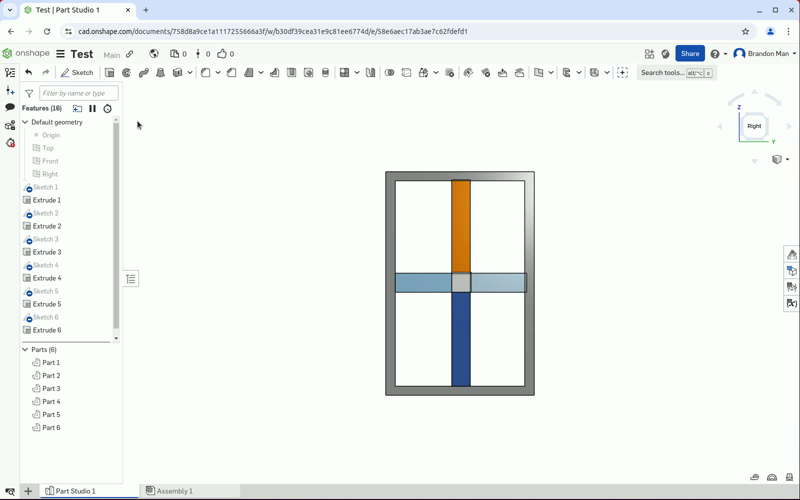
key(shift+h)
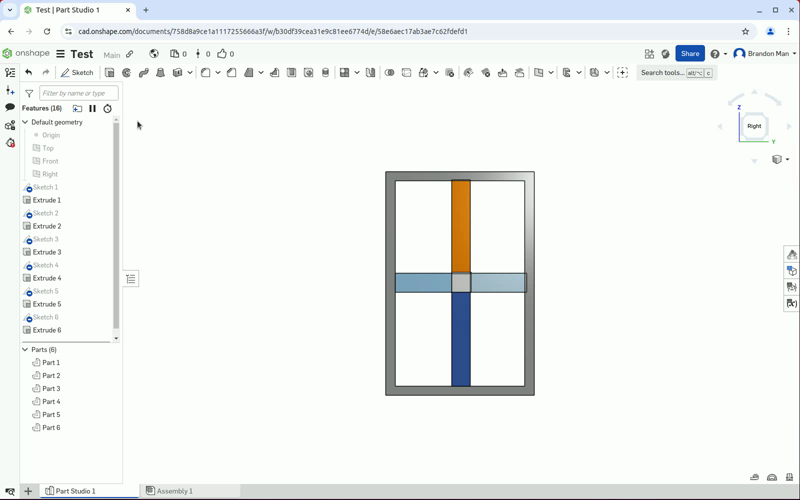
key(shift+h)
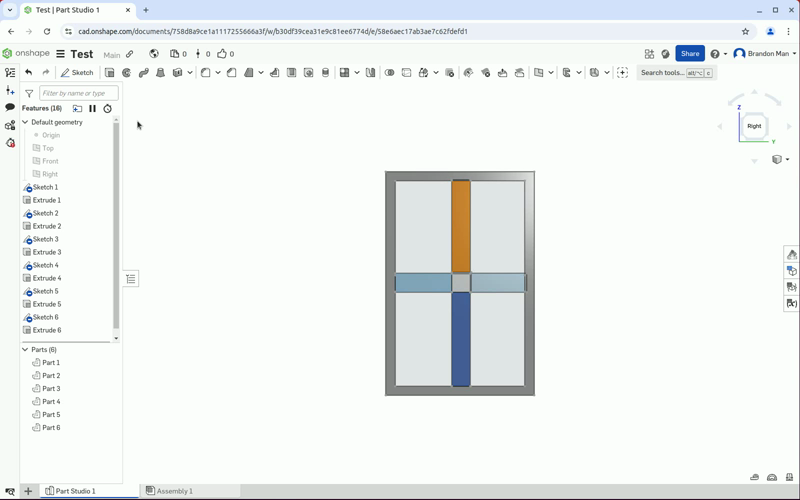
key(shift+7)
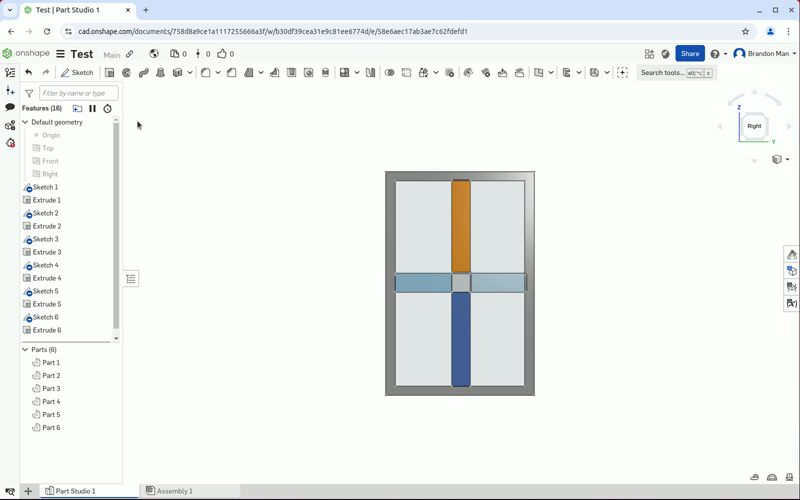
key(right, 2)
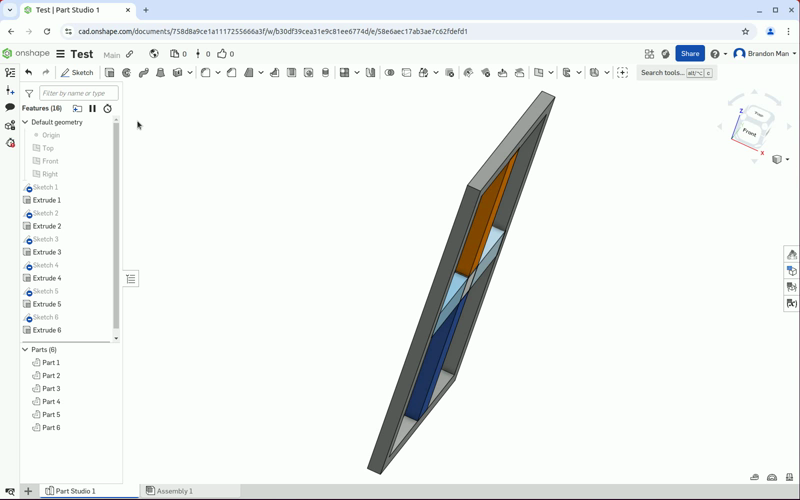
key(down, 2)
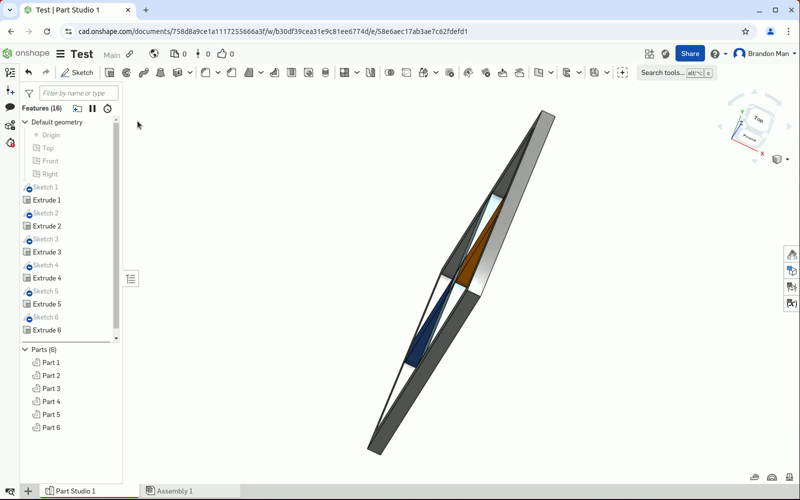
key(up, 2)
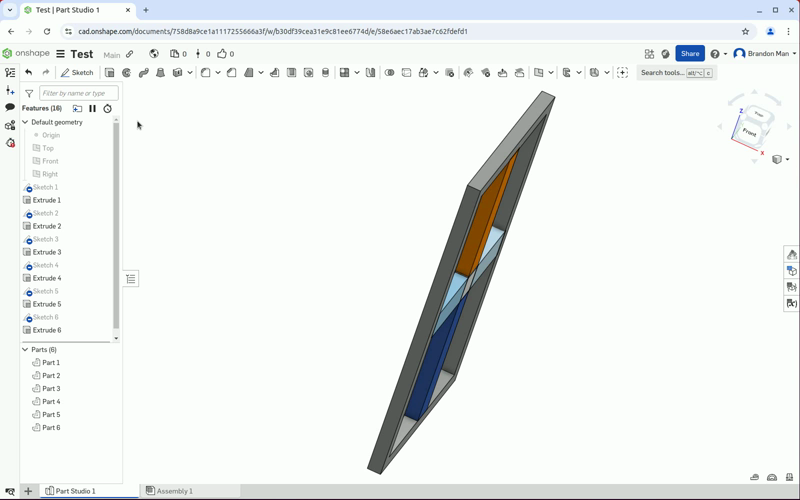
key(left, 2)
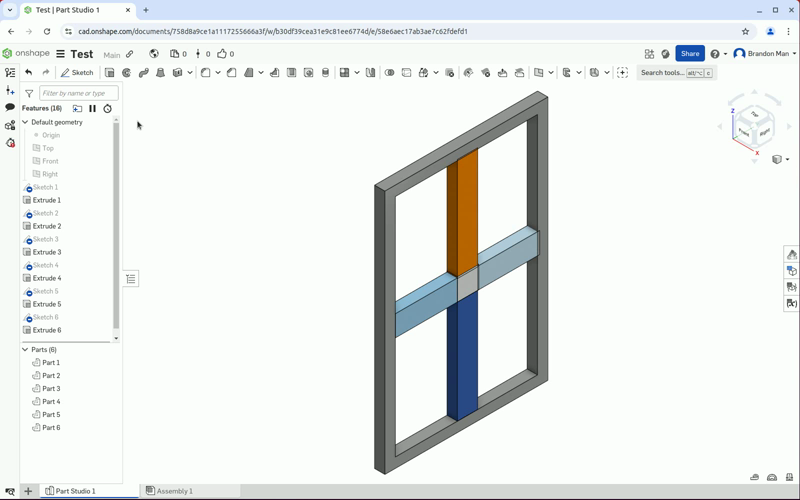
mouse_move(69, 189)
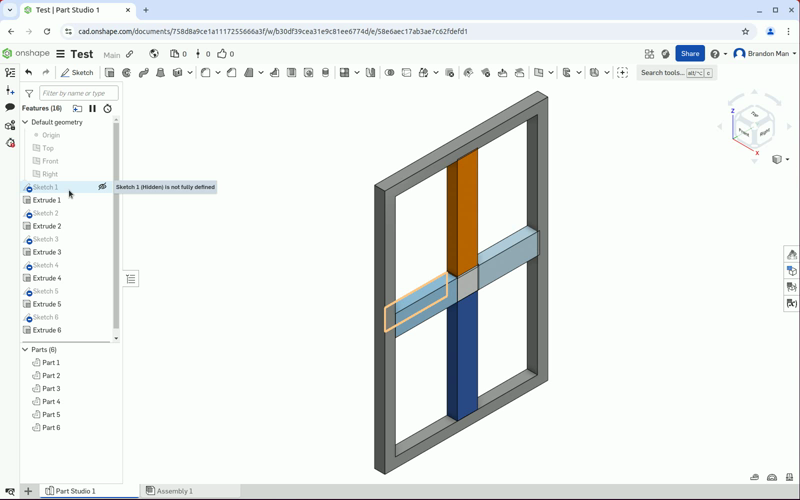
click(69, 189)